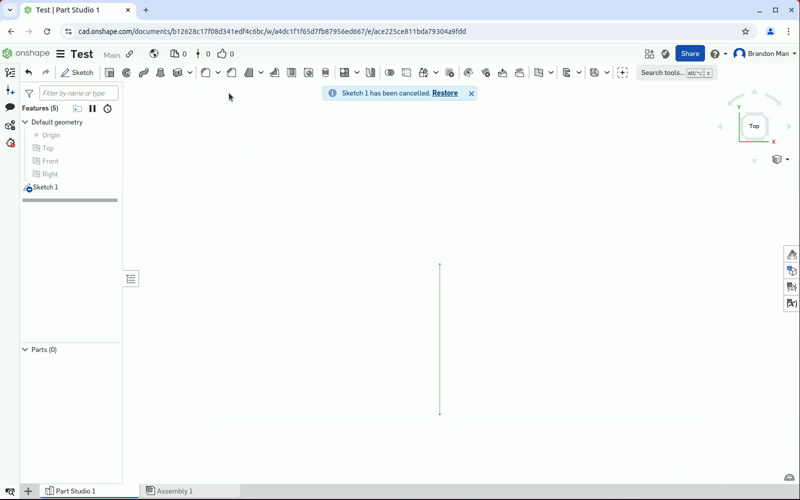
key(shift+h)
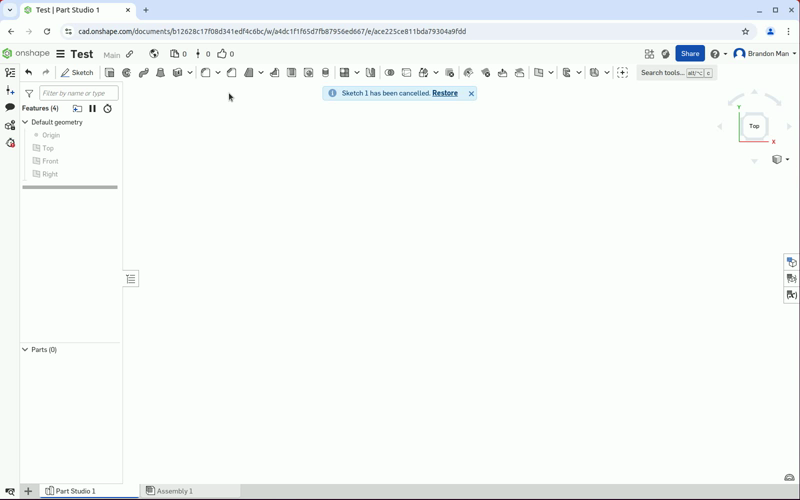
mouse_move(73, 352)
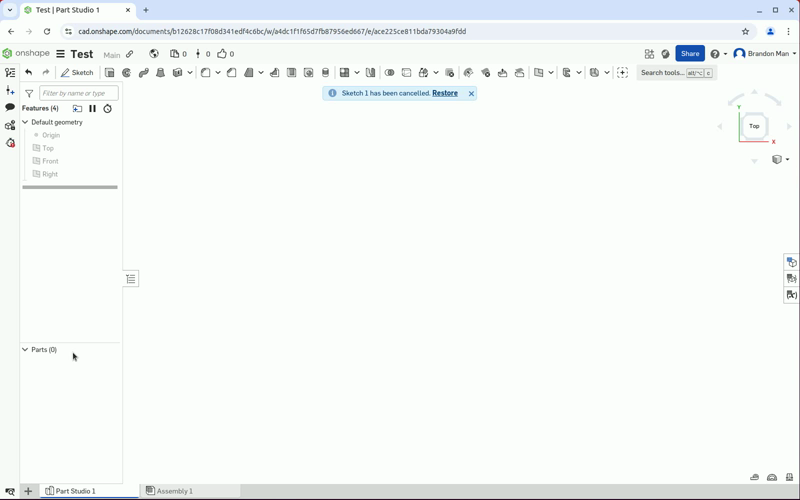
key(y)
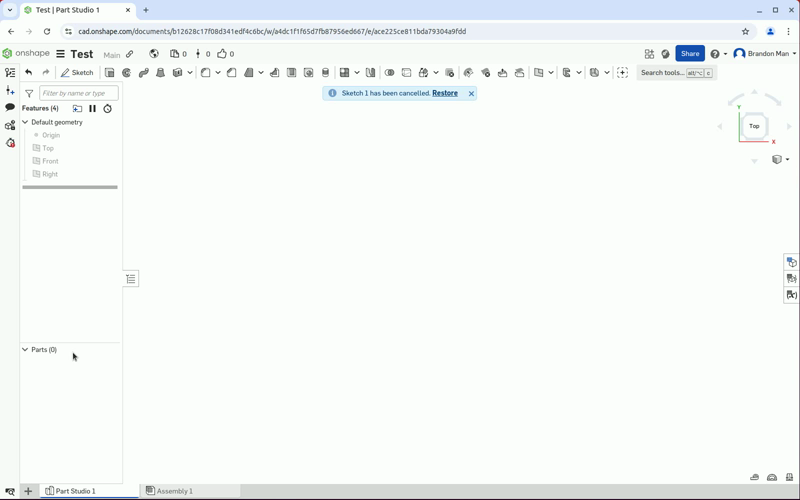
key(shift+p)
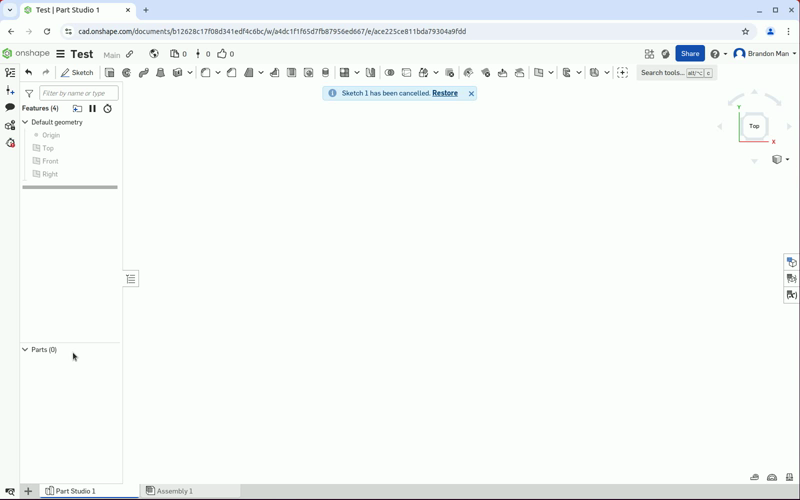
key(space)
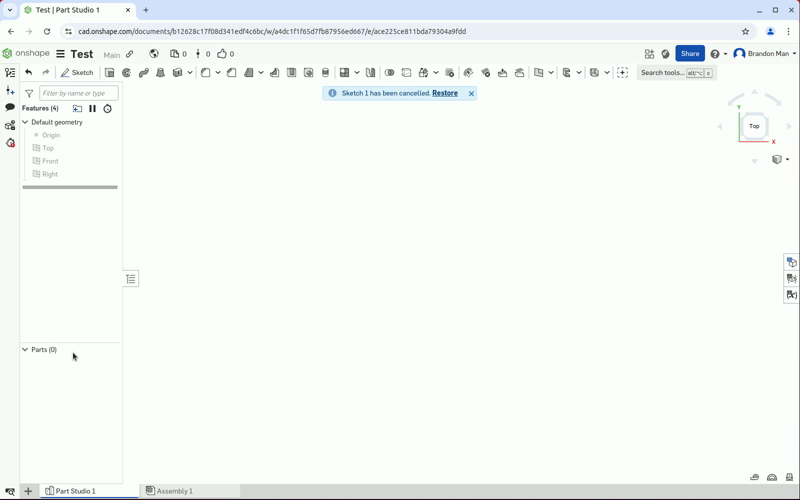
key_down(shift)
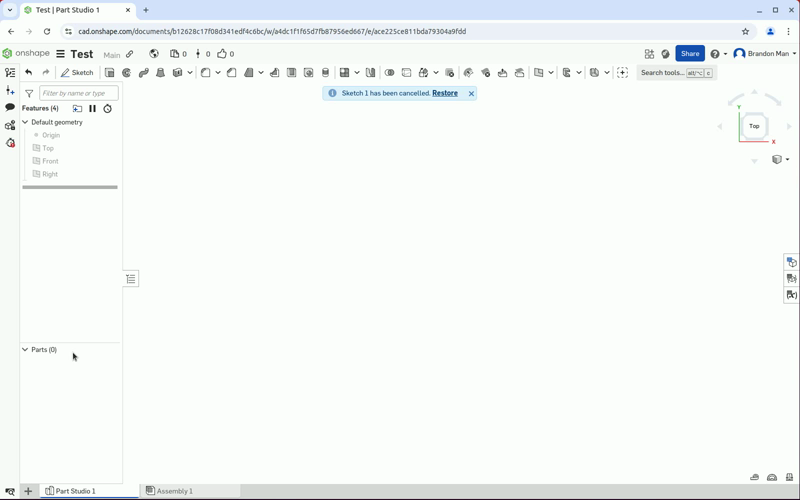
key(up)
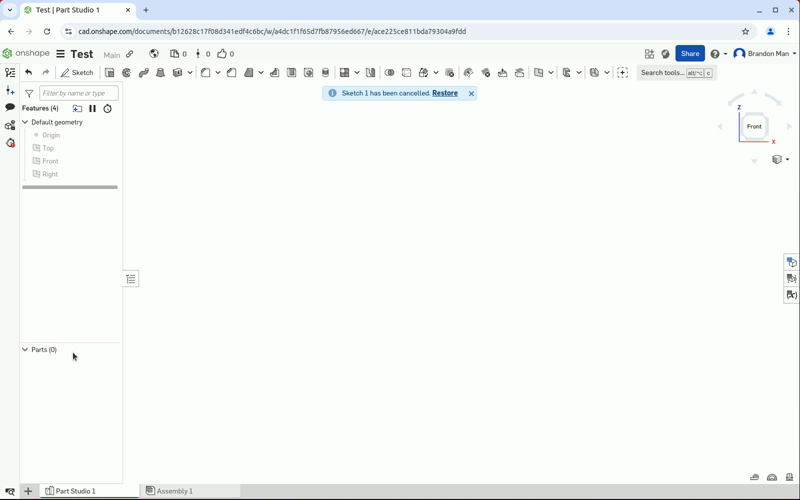
key_up(shift)
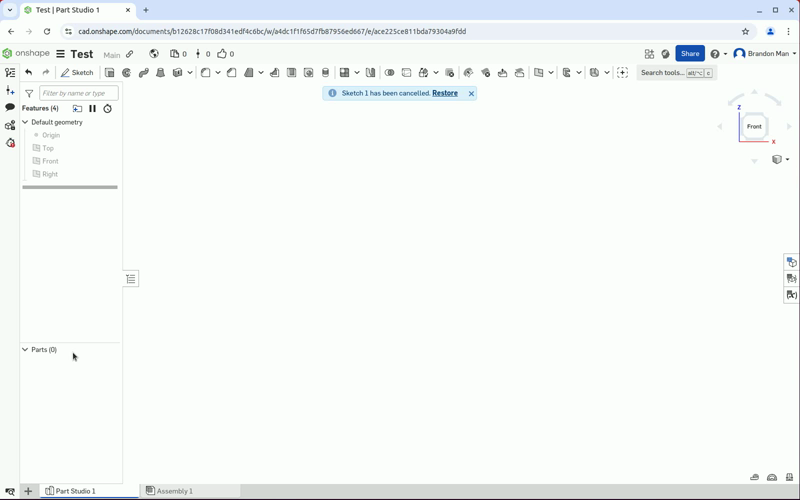
key(space)
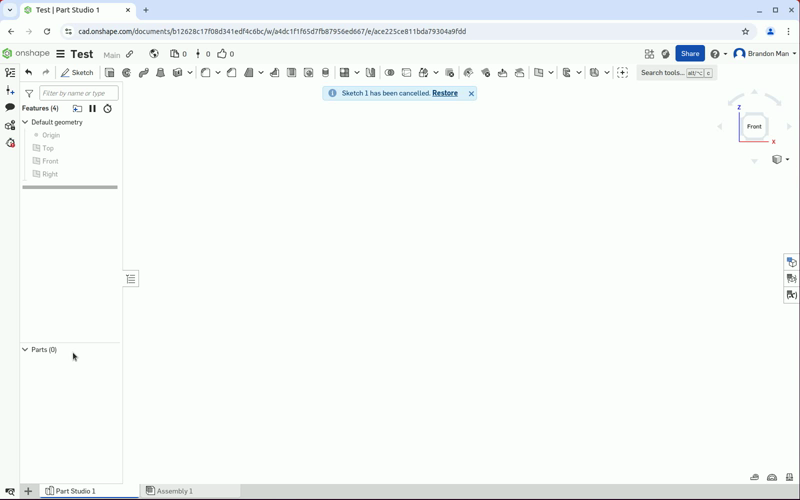
key_down(shift)
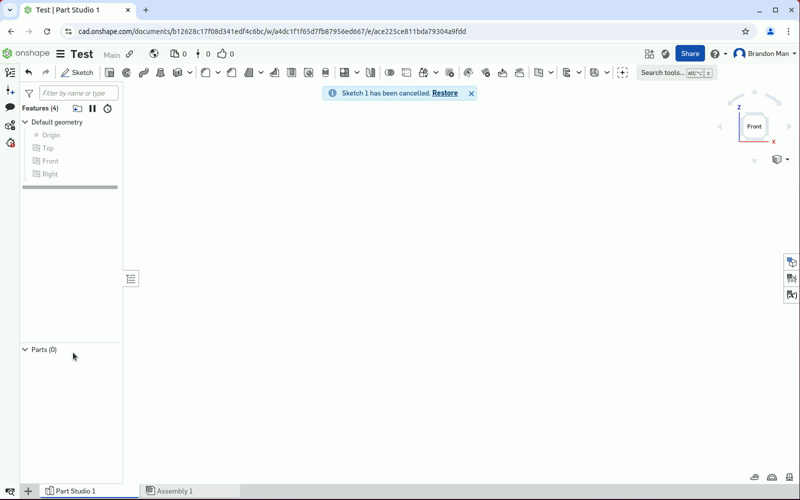
key(left)
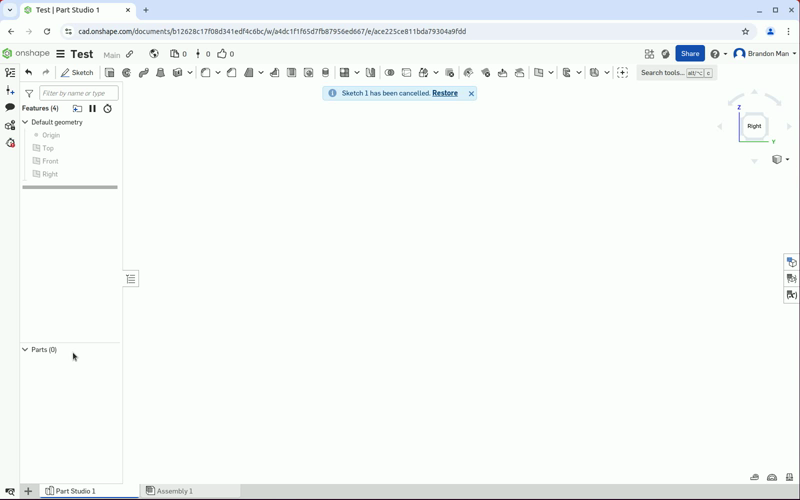
key_up(shift)
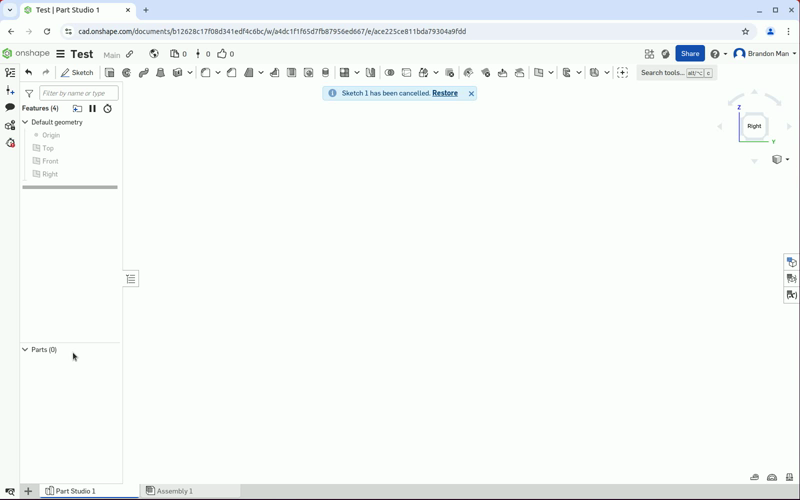
mouse_move(73, 352)
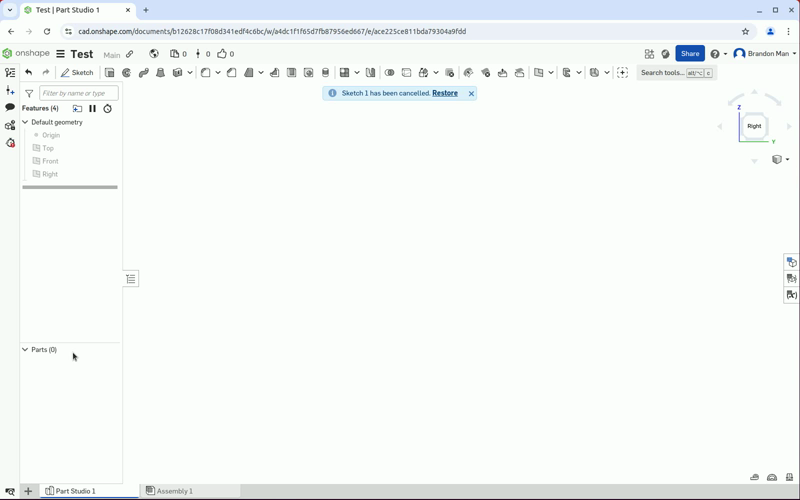
key(shift+y)
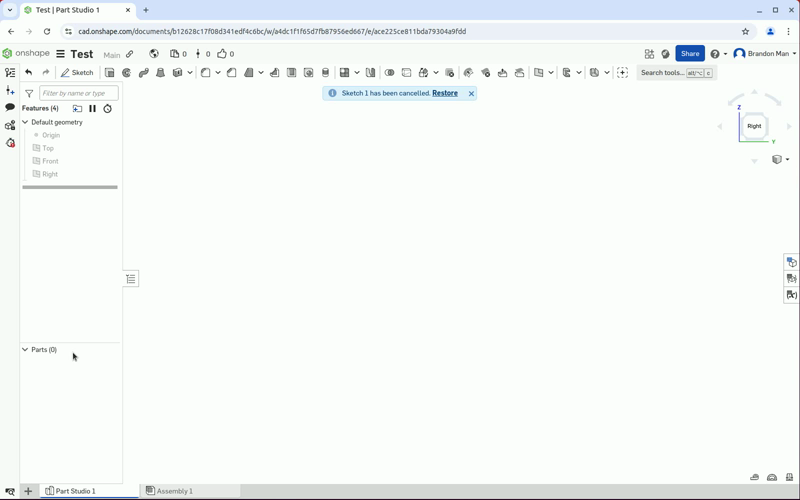
key(shift+s)
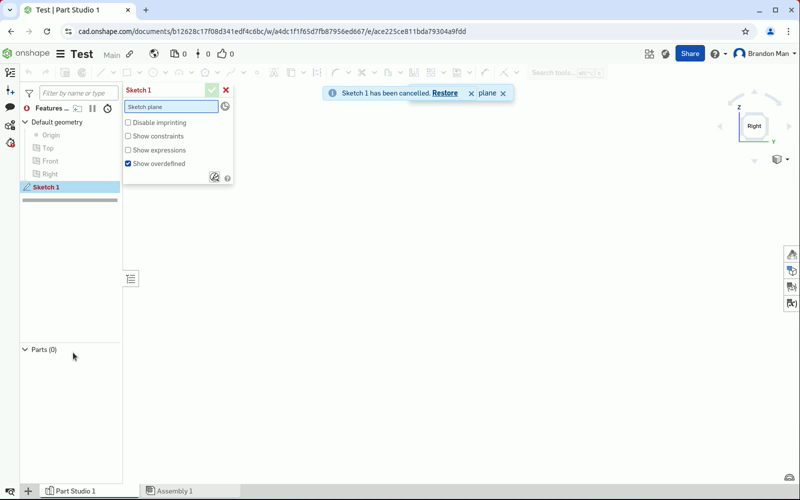
mouse_move(73, 176)
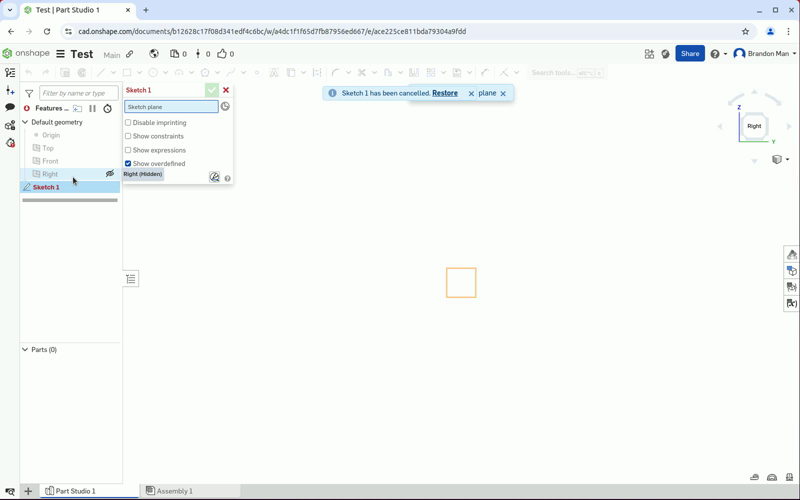
click(73, 176)
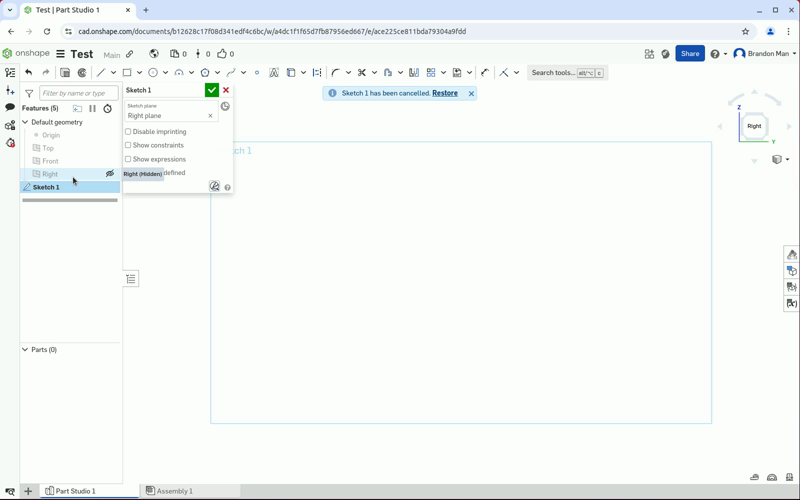
mouse_move(73, 352)
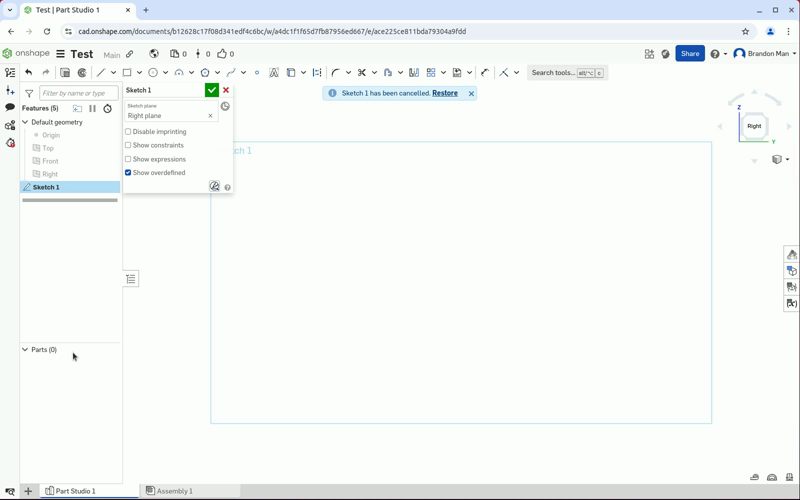
key(y)
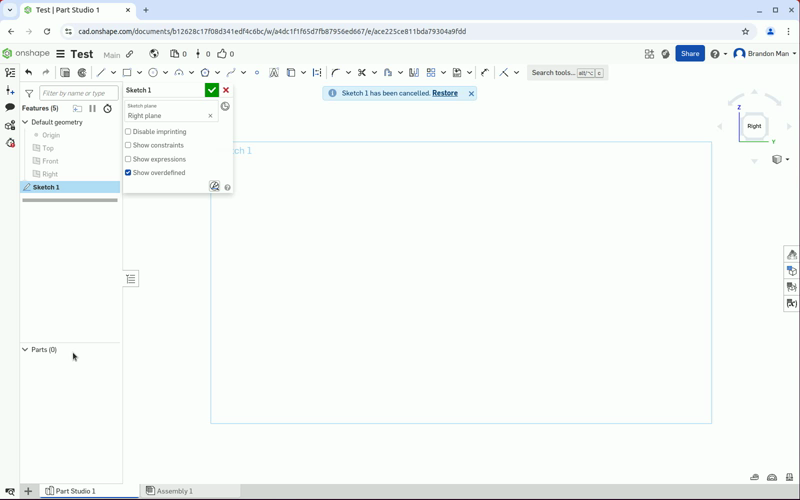
key(l)
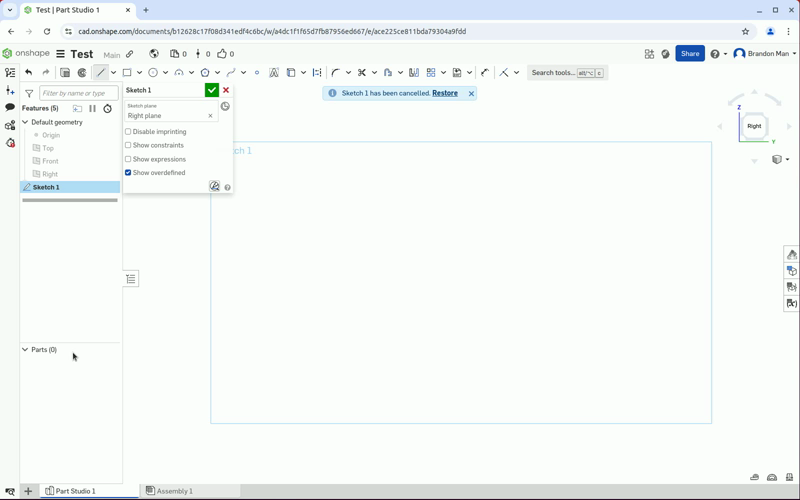
key_down(shift)
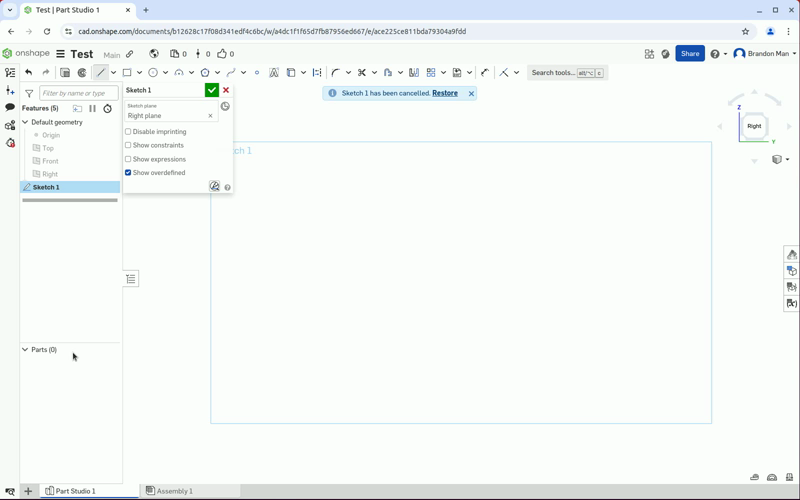
mouse_move(446, 282)
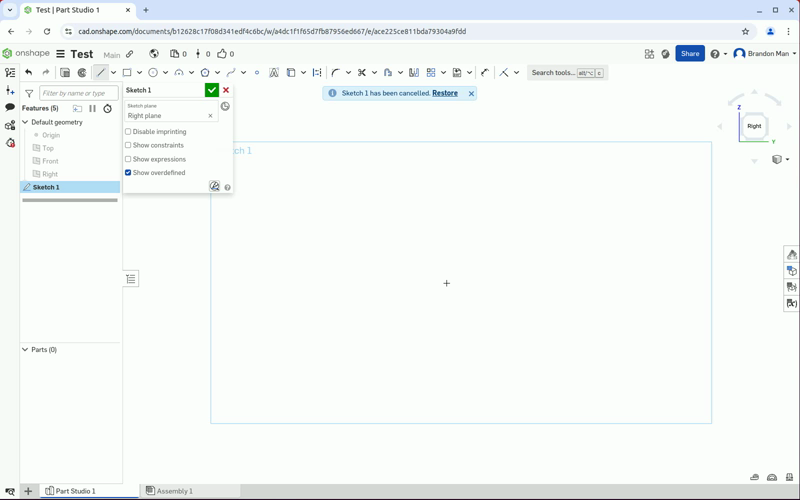
click(446, 282)
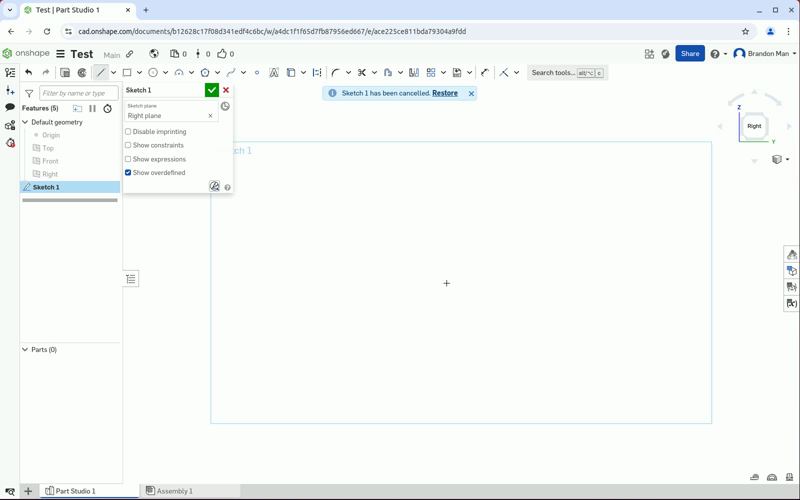
key_up(shift)
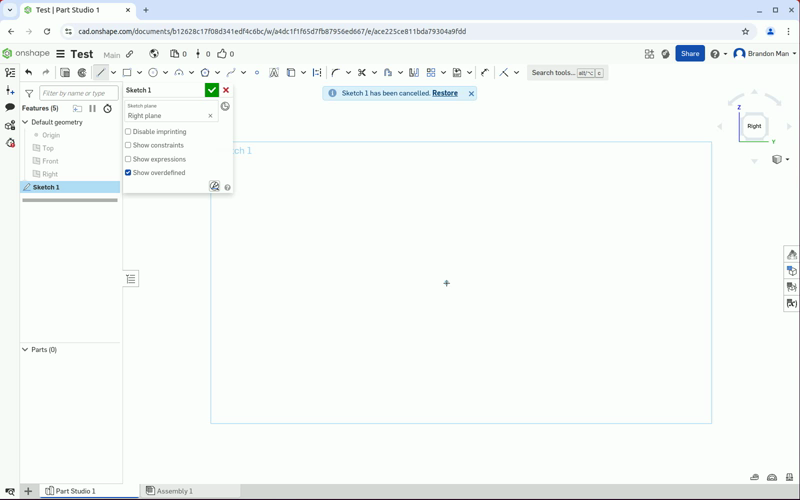
key_down(shift)
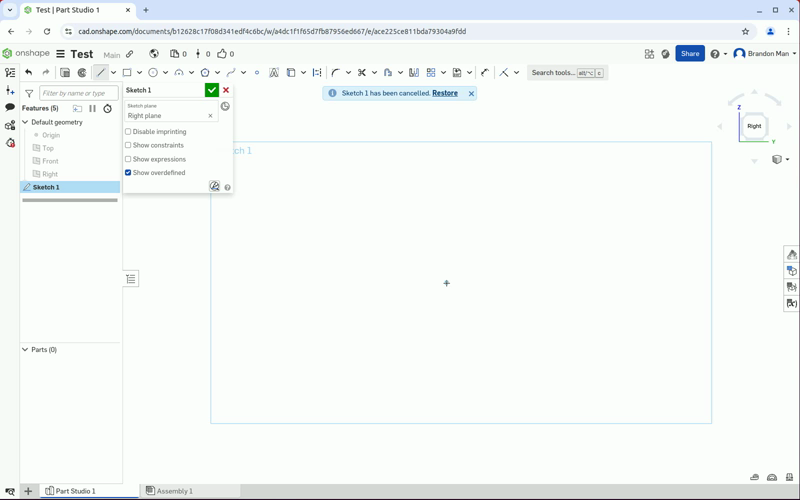
mouse_move(476, 282)
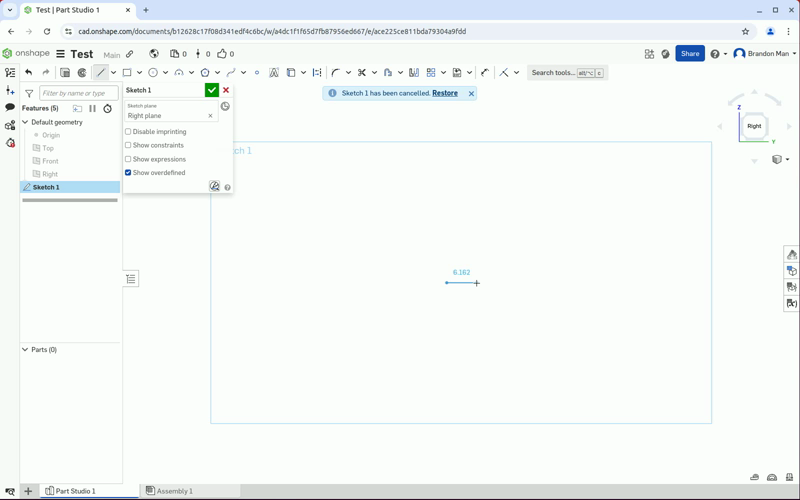
mouse_move(459, 282)
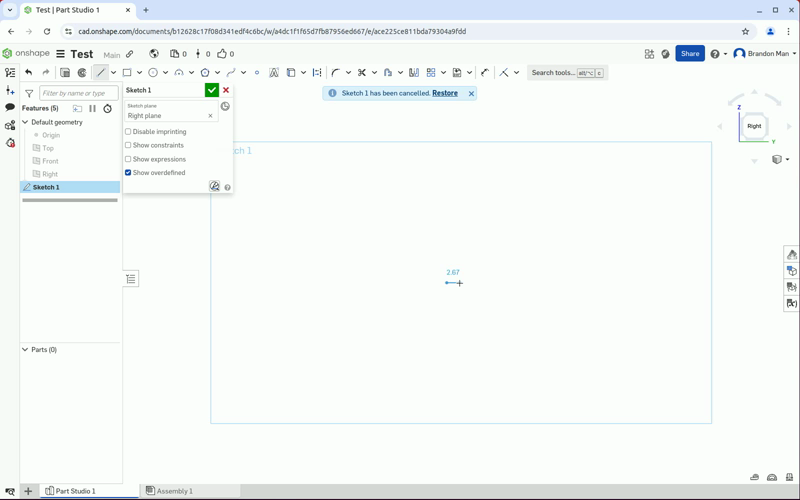
click(459, 282)
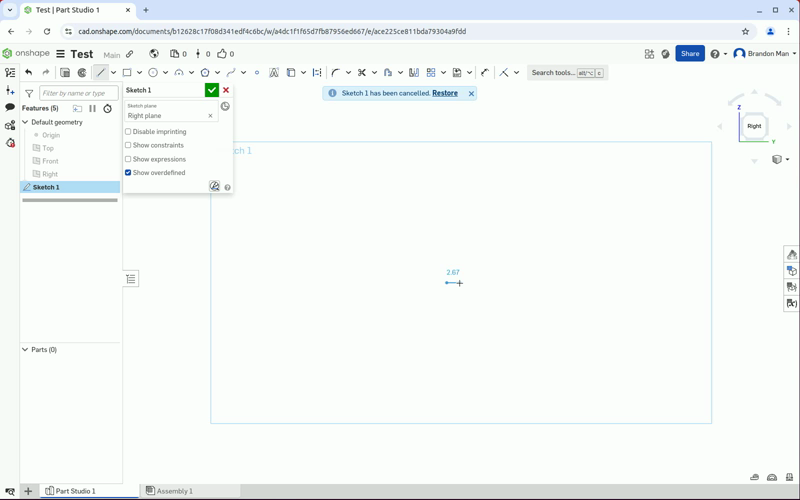
key_up(shift)
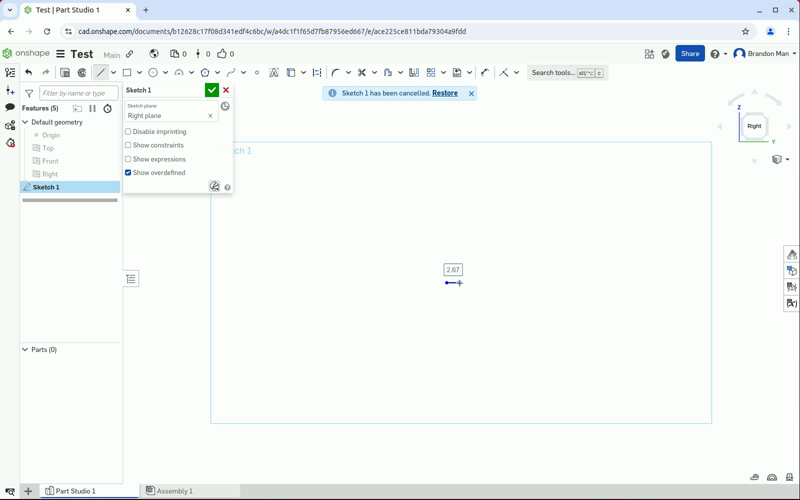
key_down(shift)
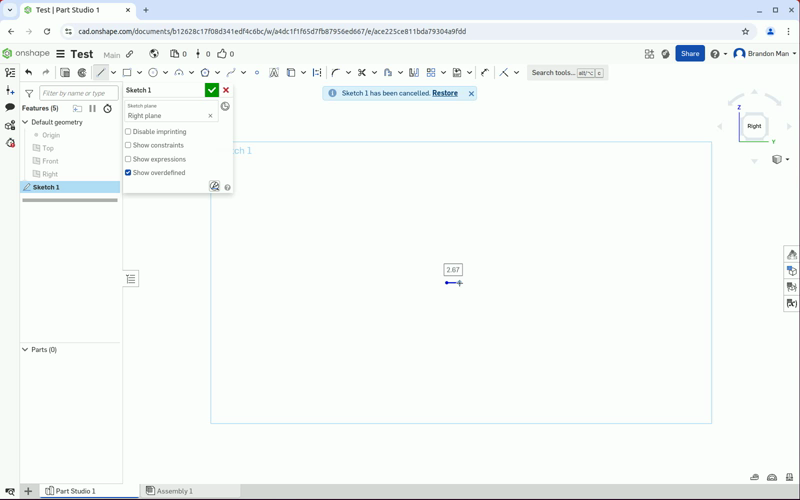
mouse_move(459, 204)
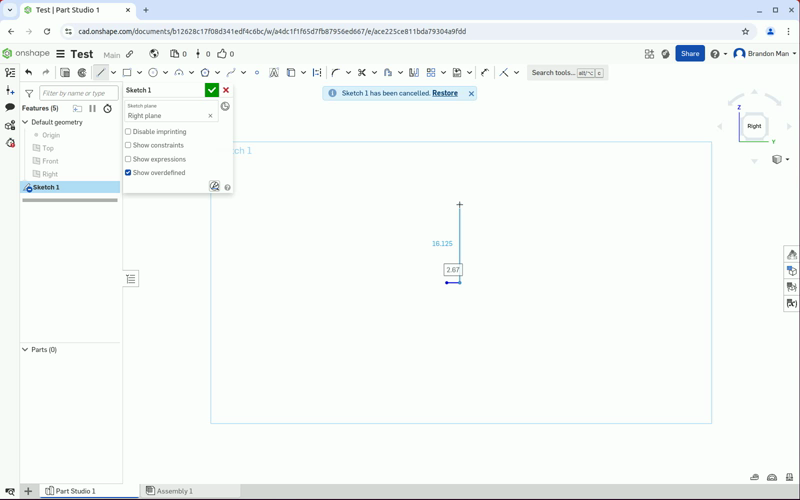
click(459, 204)
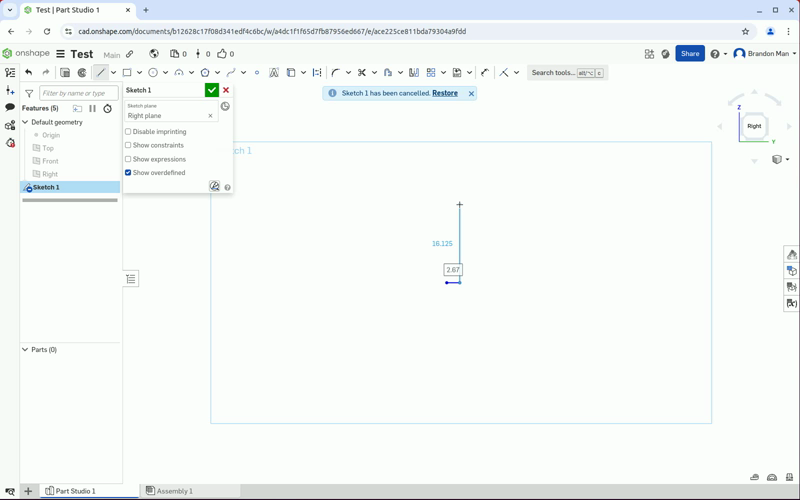
key_up(shift)
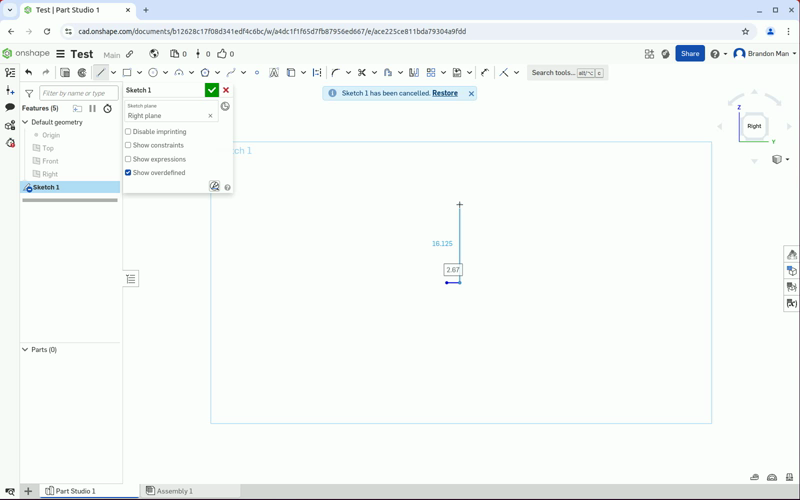
key_down(shift)
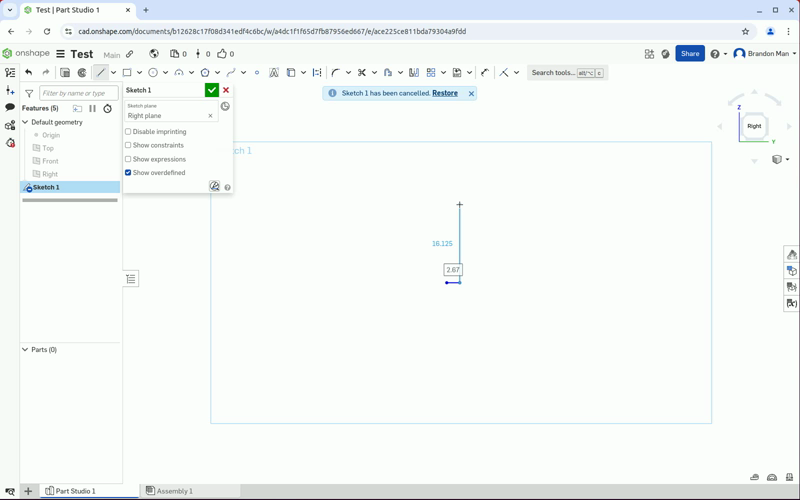
mouse_move(489, 204)
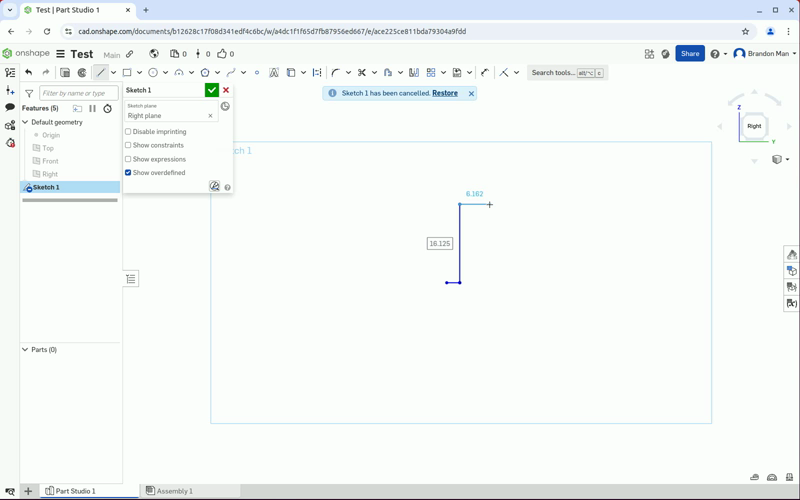
mouse_move(446, 204)
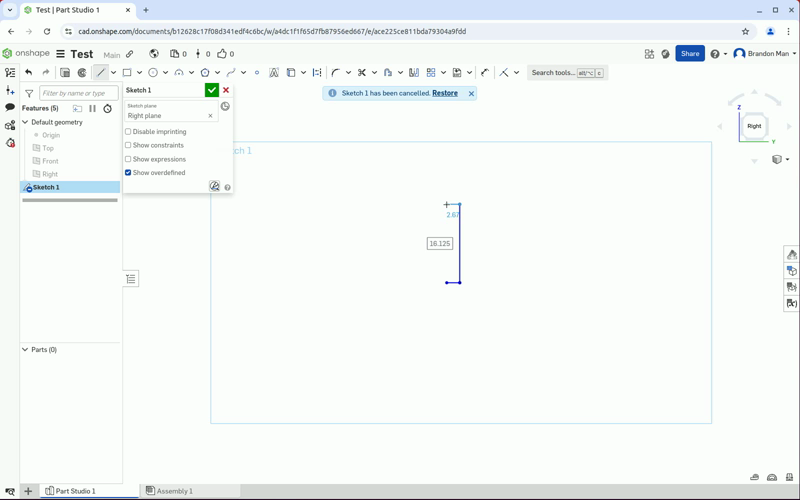
click(446, 204)
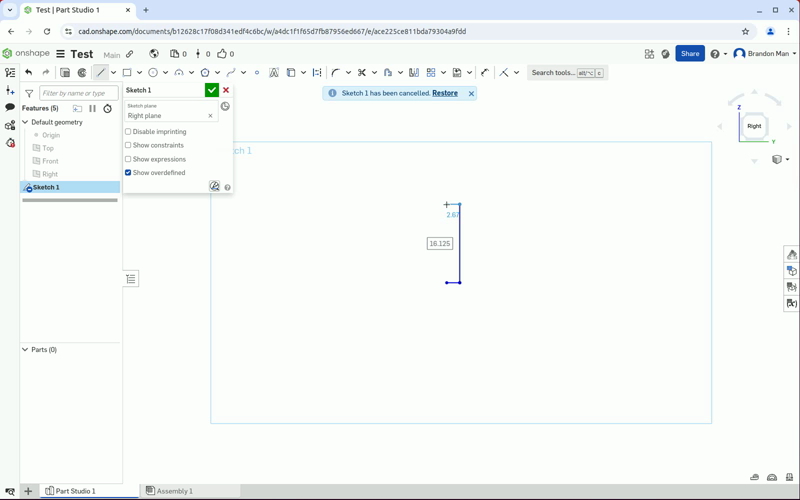
key_up(shift)
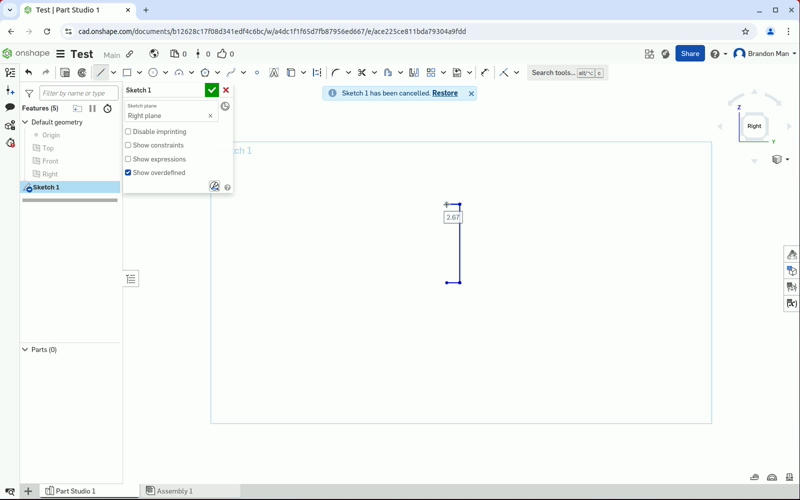
key_down(shift)
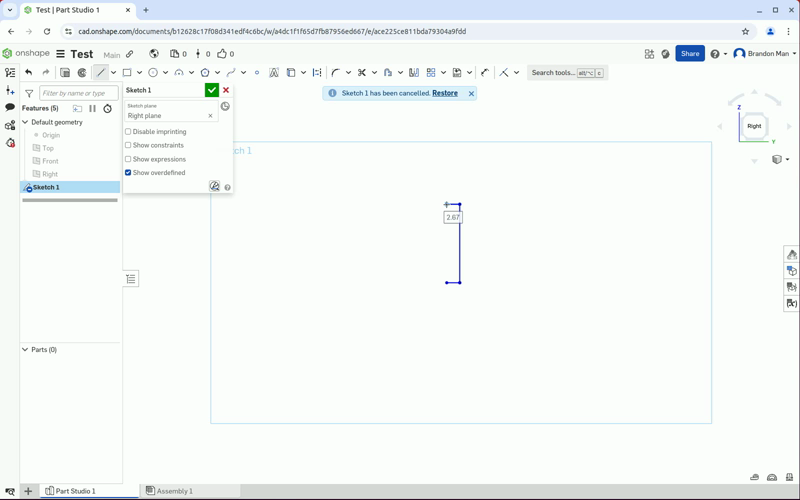
mouse_move(476, 204)
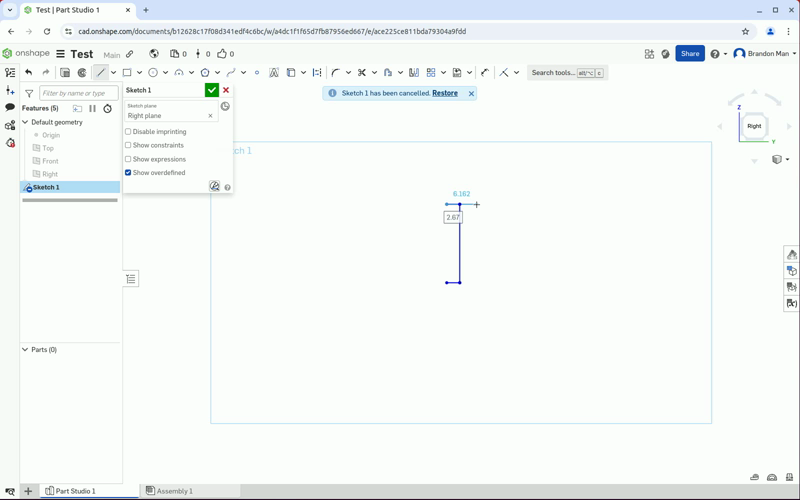
mouse_move(446, 215)
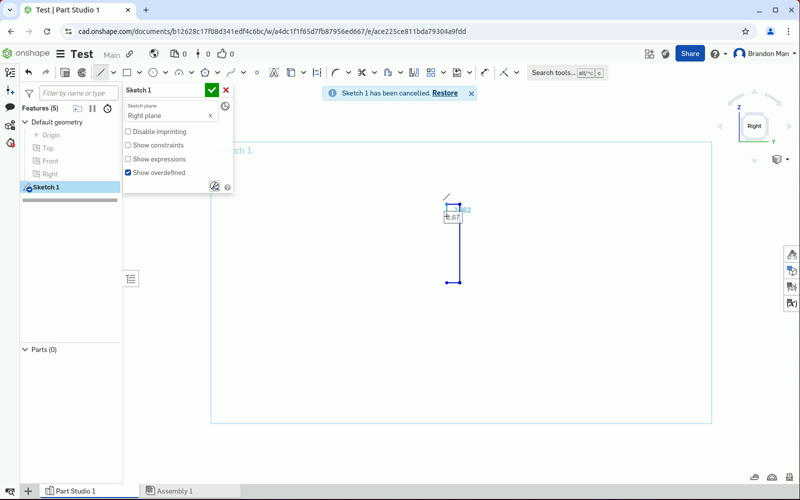
click(446, 215)
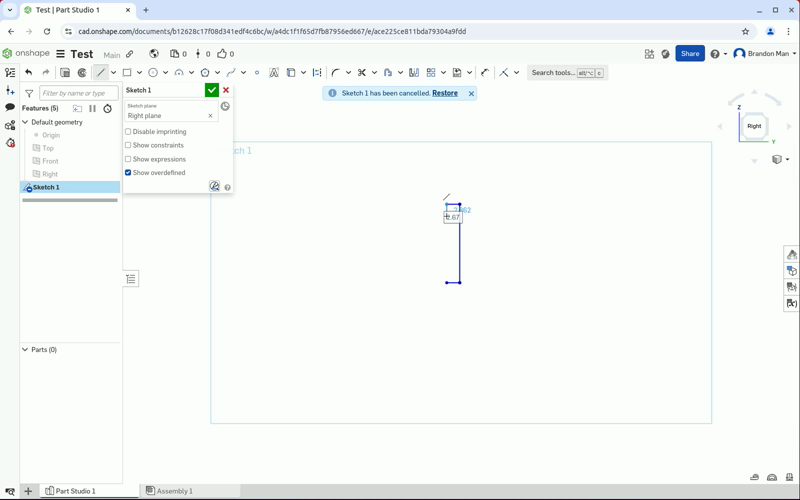
key_up(shift)
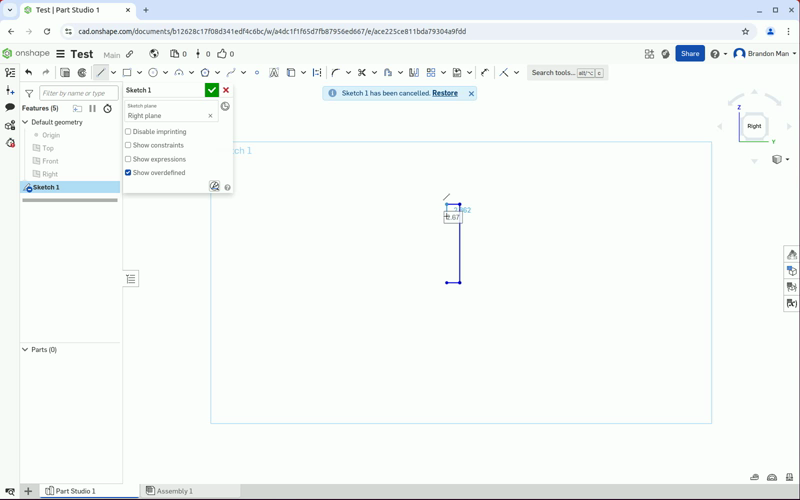
key_down(shift)
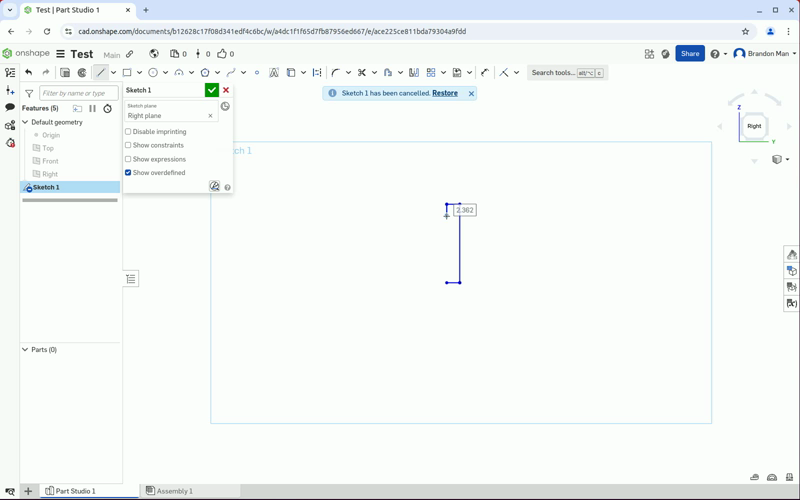
mouse_move(476, 215)
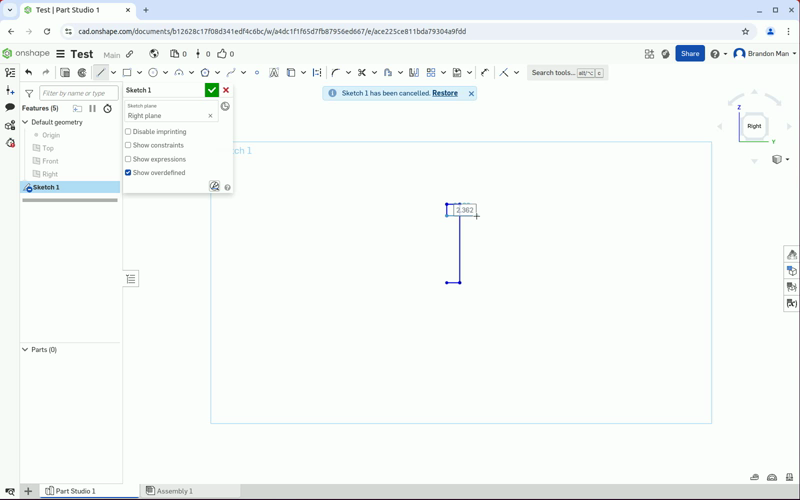
mouse_move(450, 215)
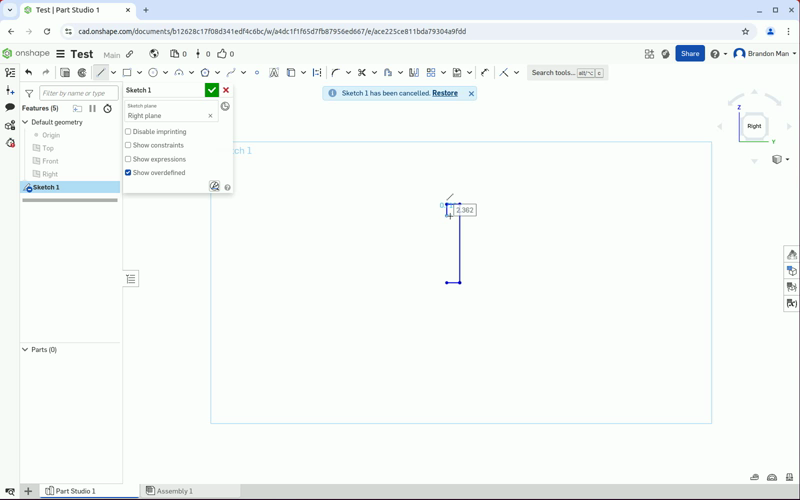
scroll(6)
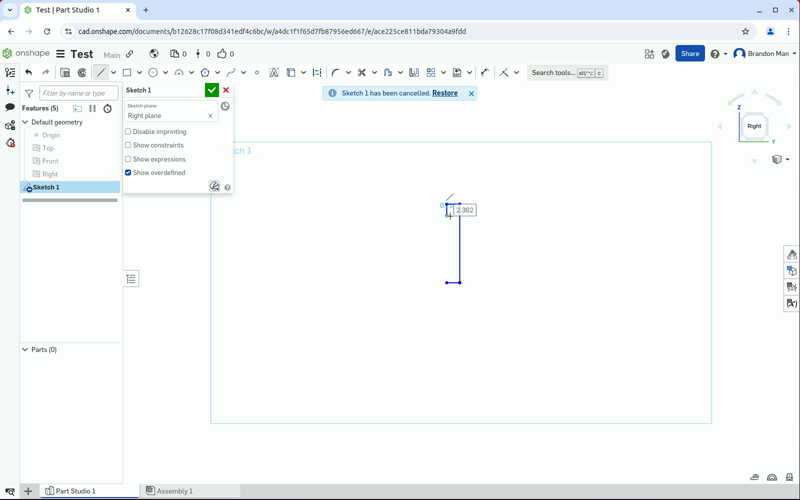
scroll(6)
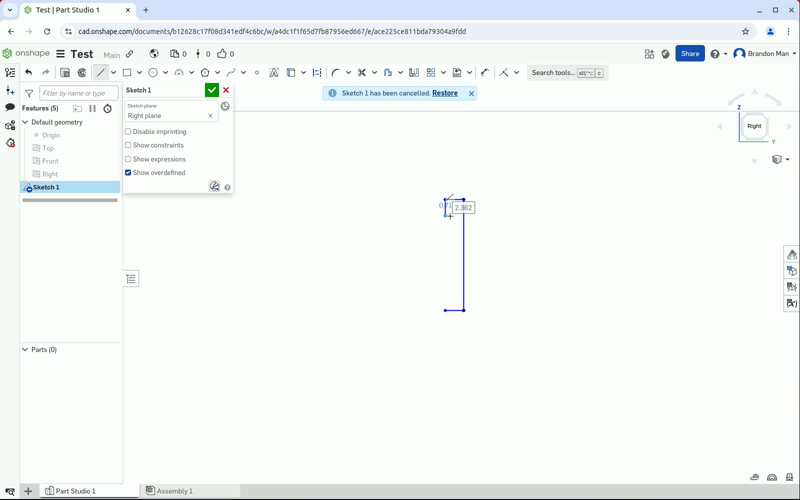
scroll(6)
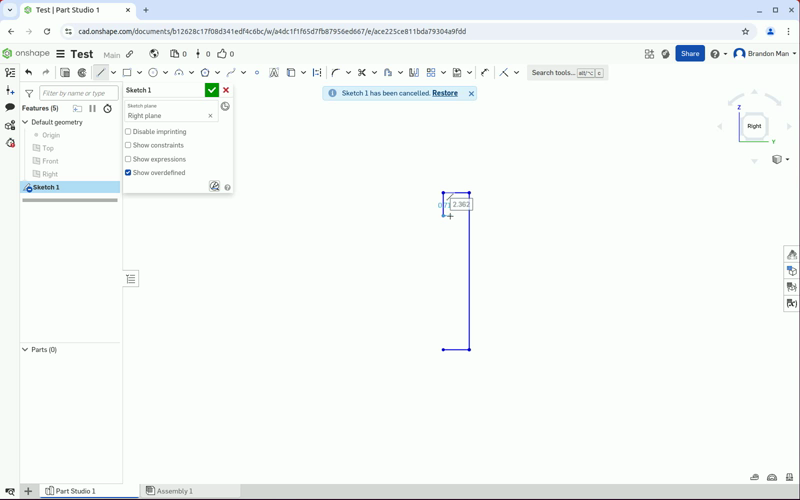
scroll(6)
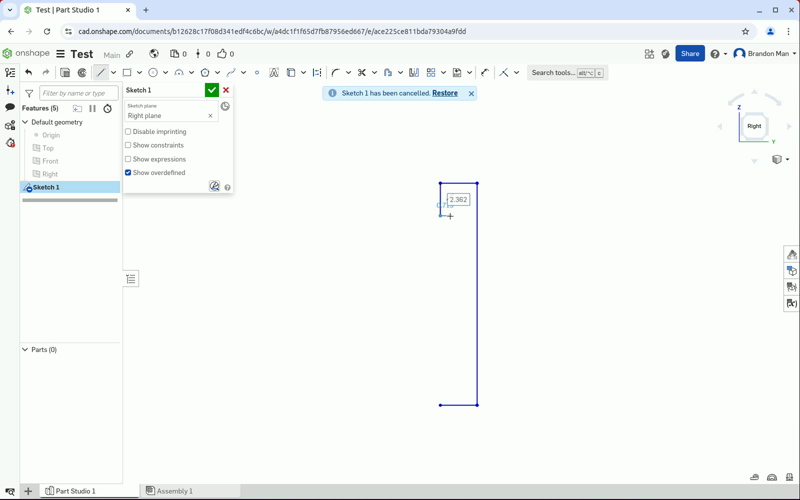
scroll(6)
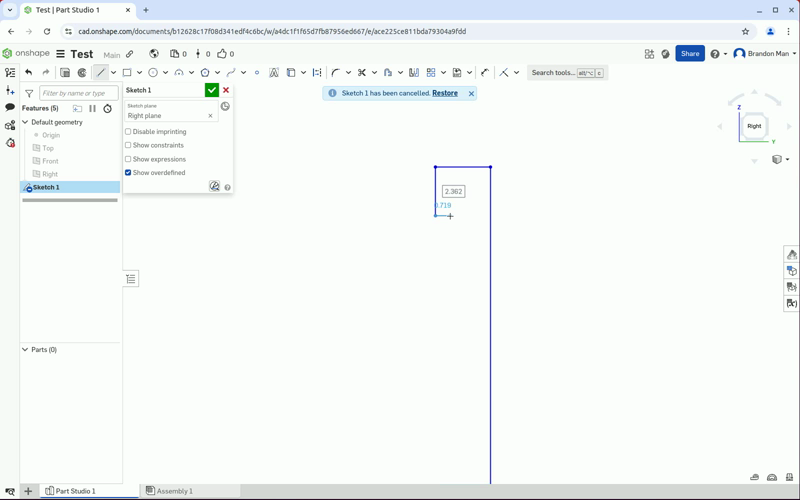
scroll(6)
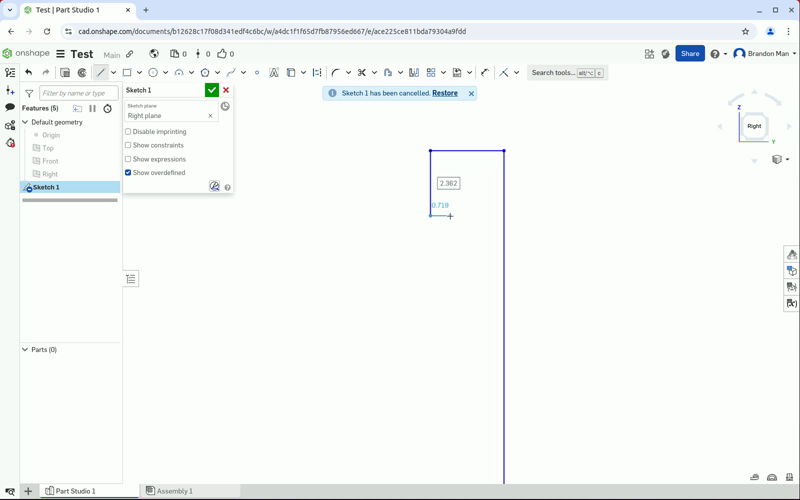
scroll(6)
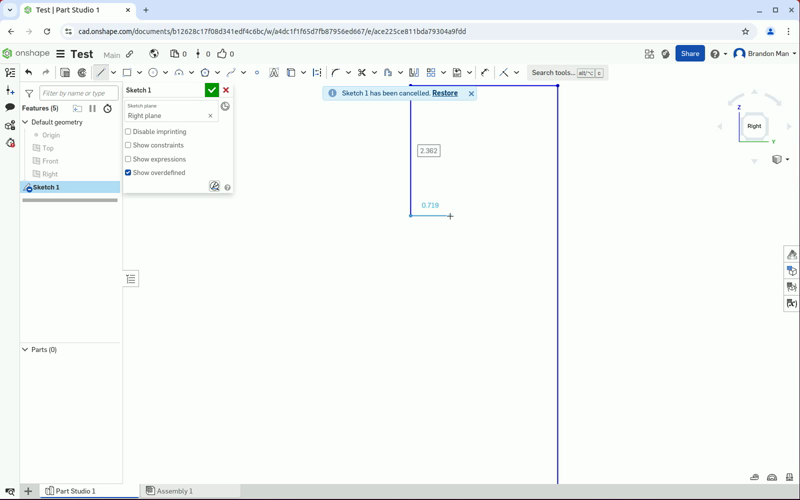
click(450, 215)
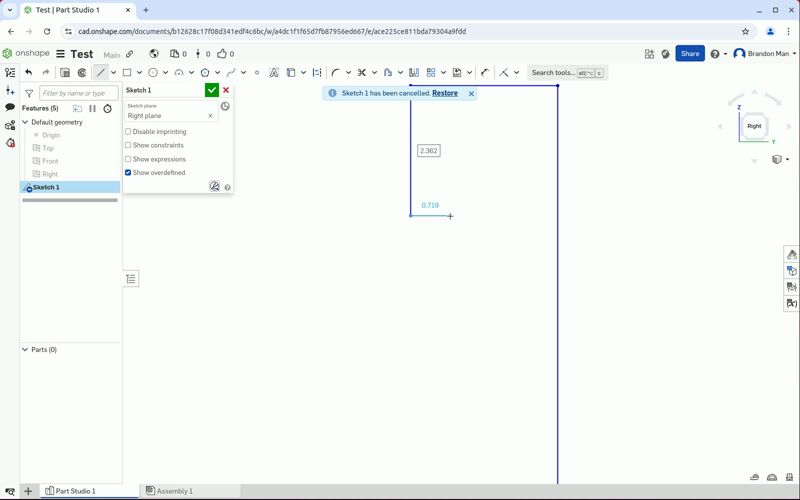
scroll(-6)
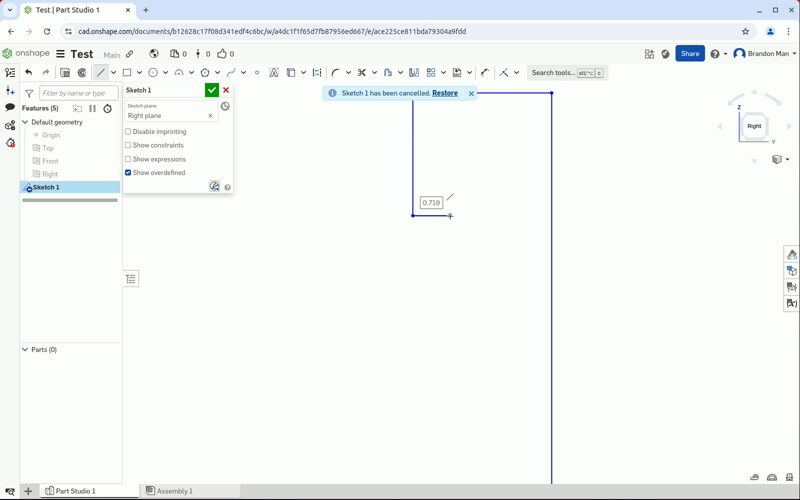
scroll(-6)
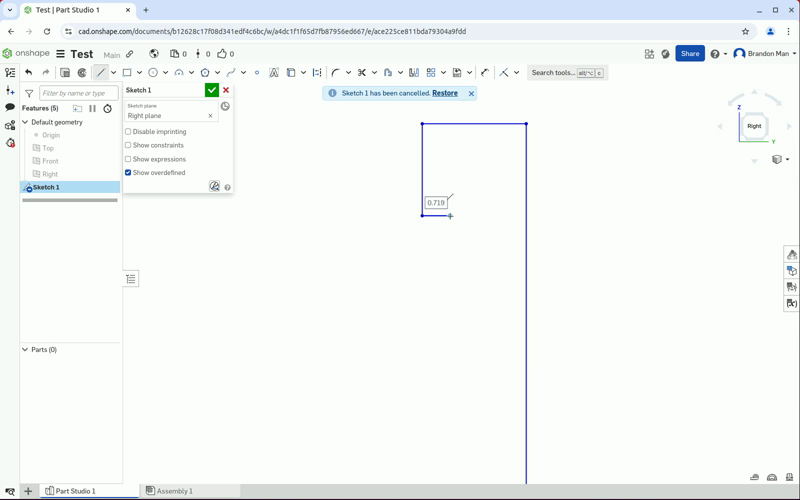
scroll(-6)
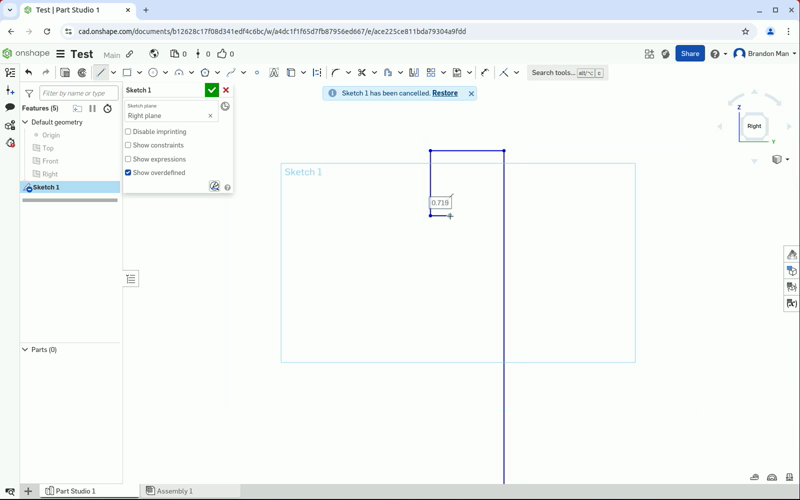
scroll(-6)
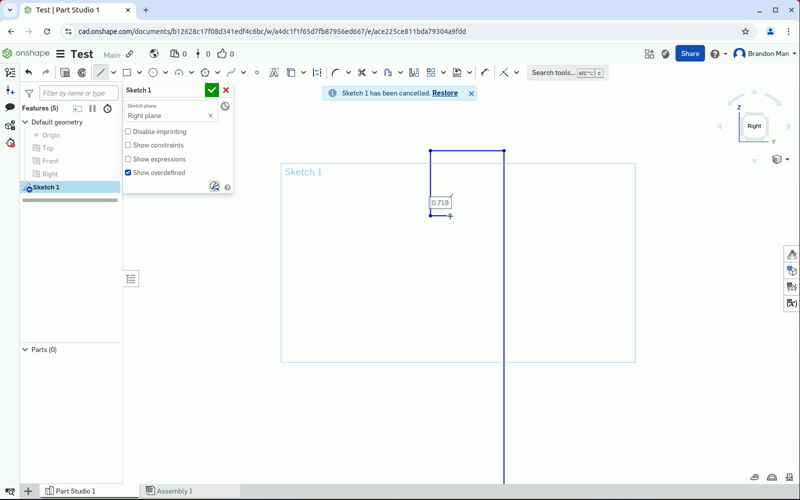
scroll(-6)
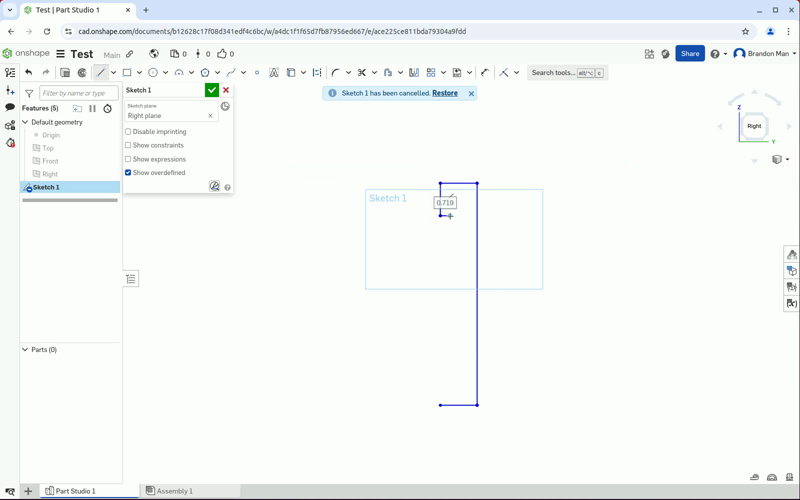
scroll(-6)
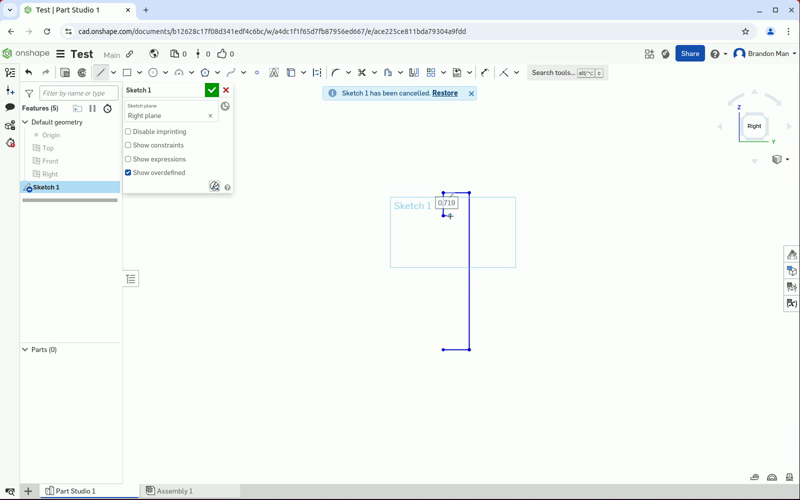
scroll(-6)
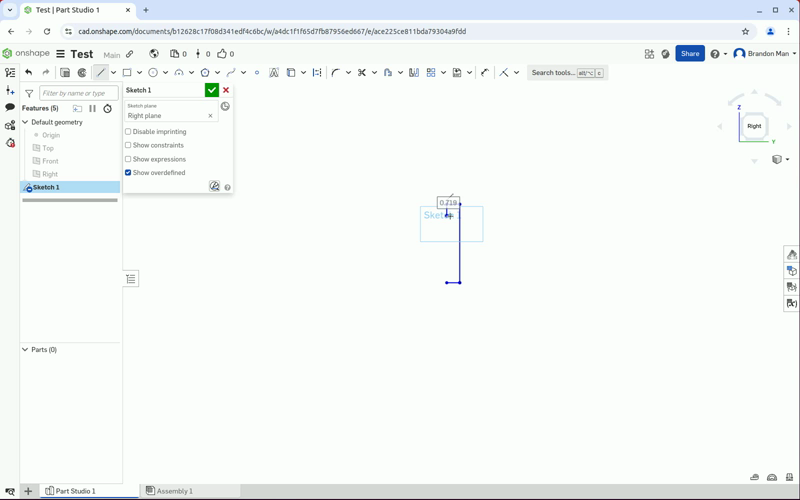
key_up(shift)
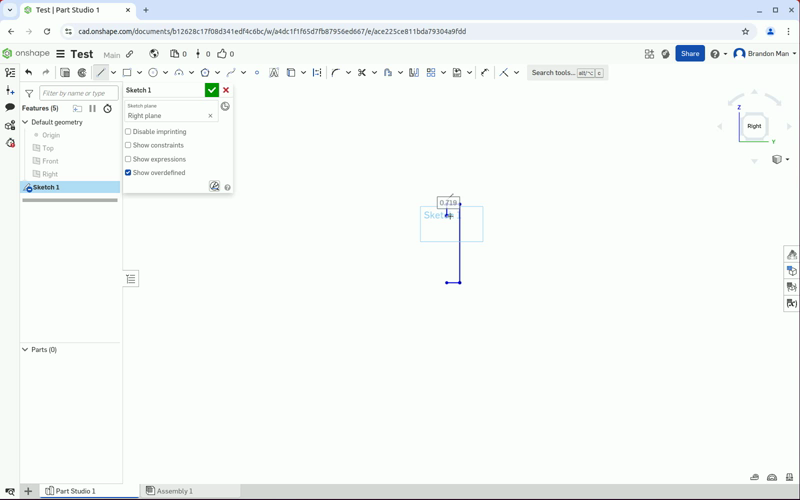
key_down(shift)
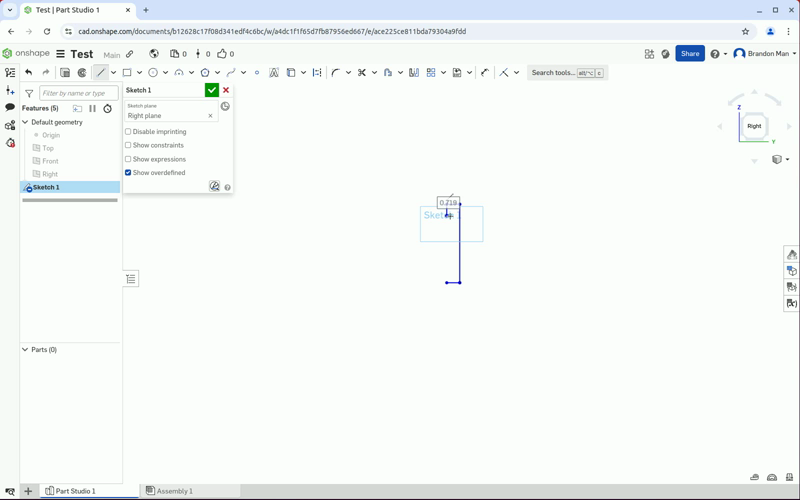
mouse_move(480, 215)
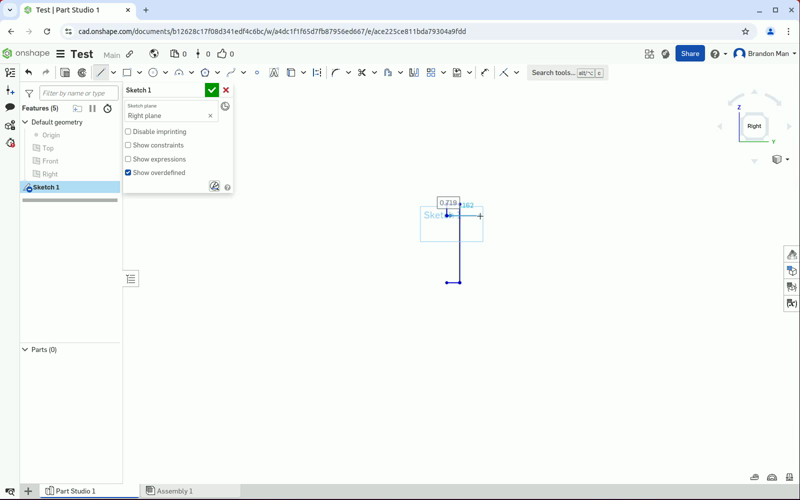
mouse_move(450, 220)
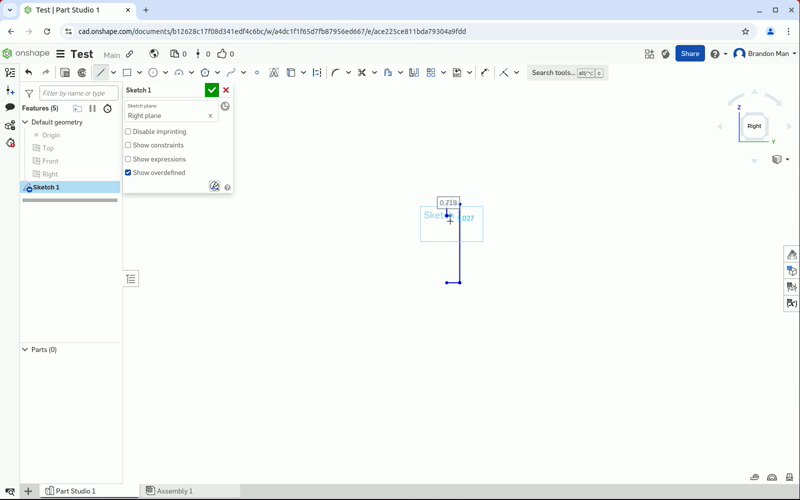
scroll(6)
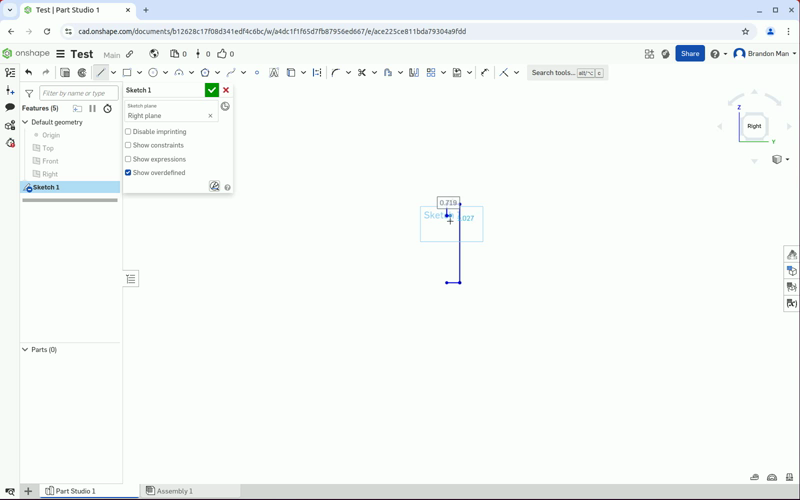
scroll(6)
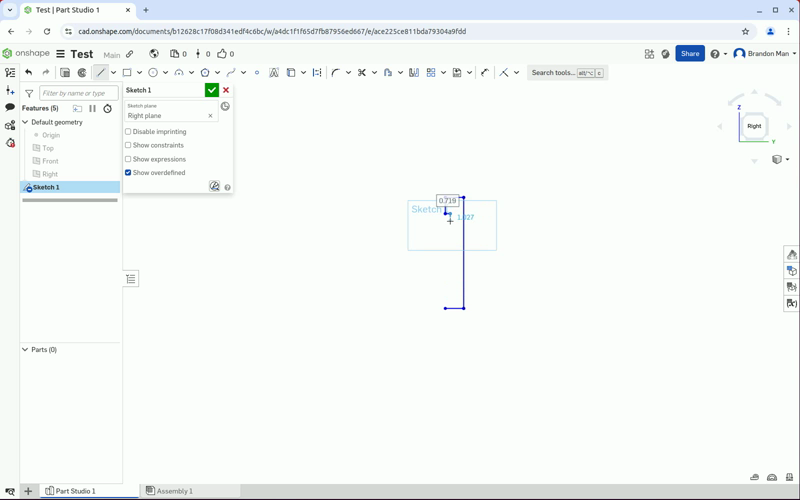
scroll(6)
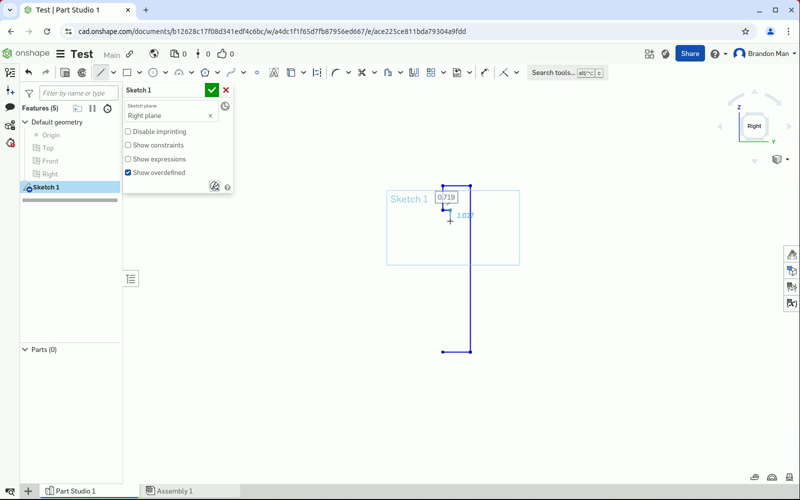
scroll(6)
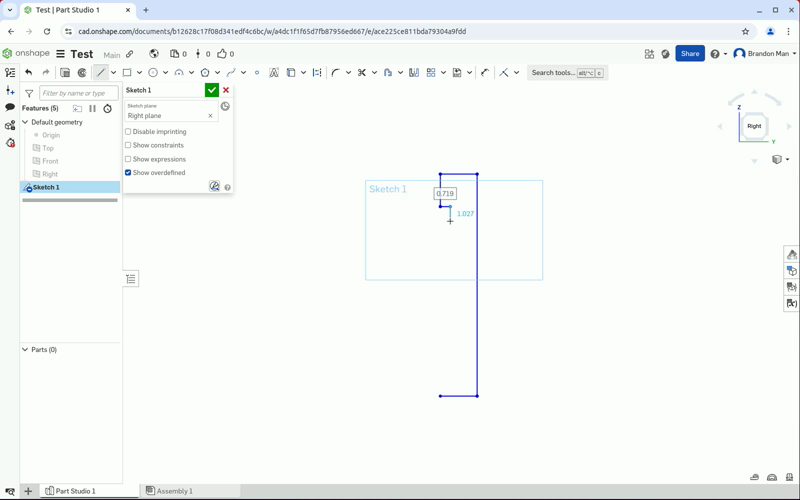
scroll(6)
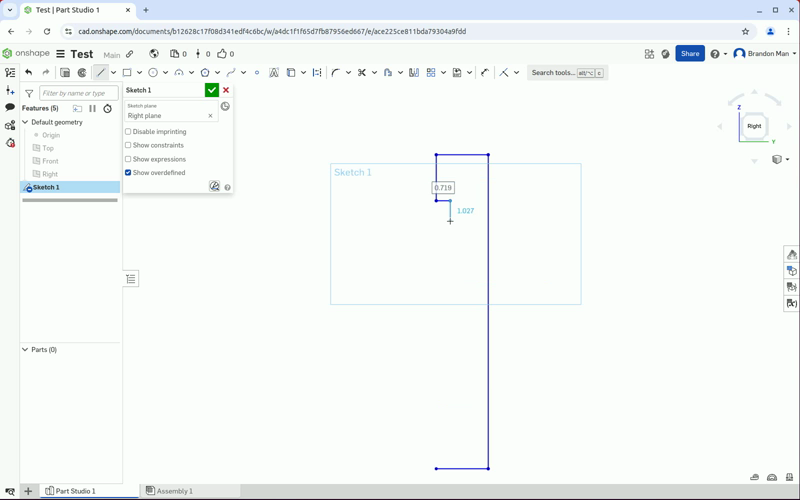
scroll(6)
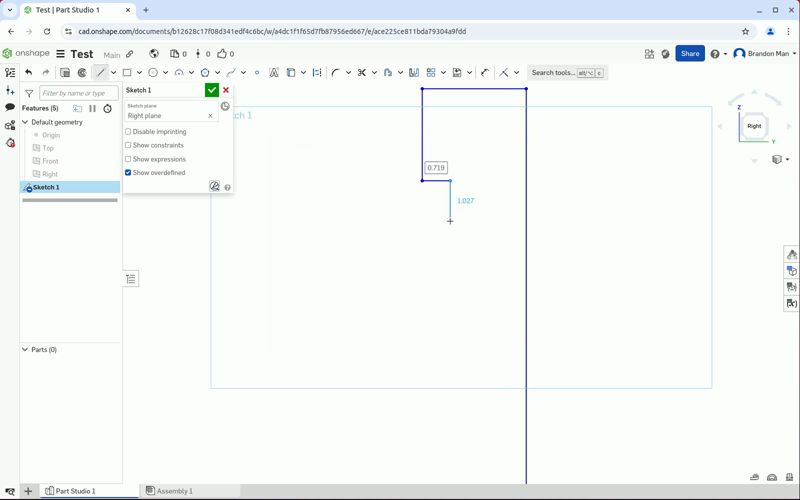
scroll(6)
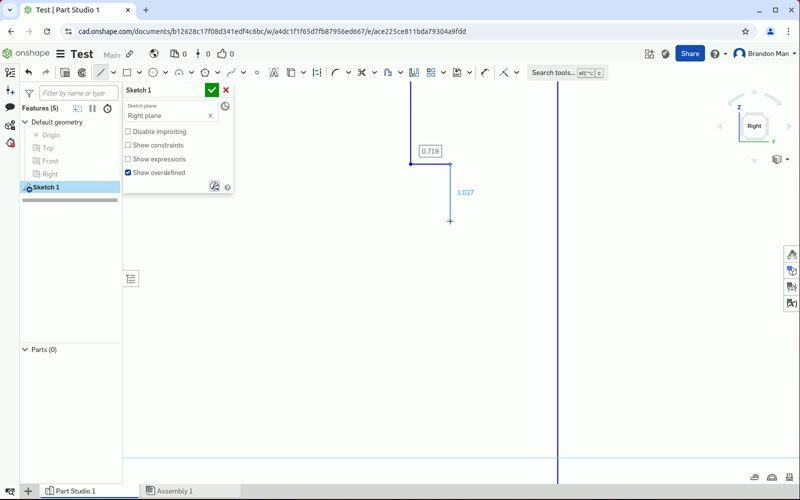
click(450, 220)
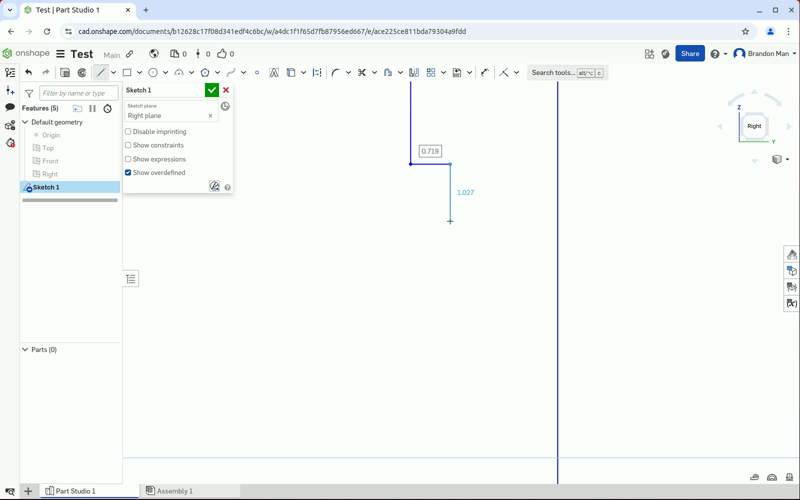
scroll(-6)
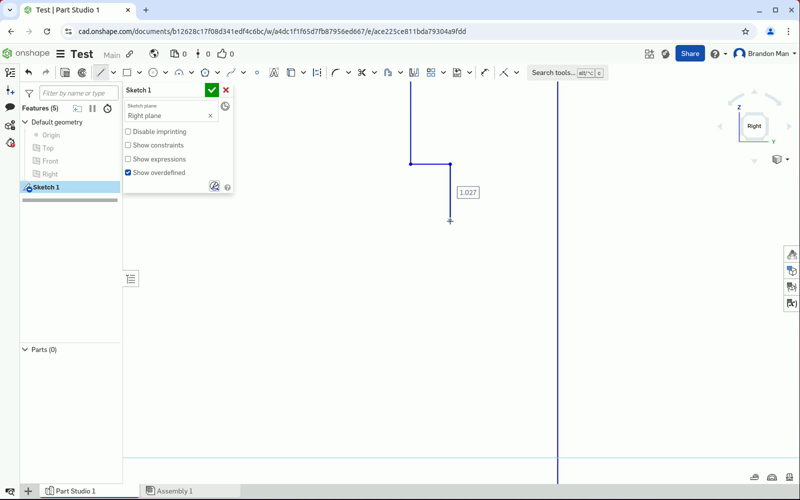
scroll(-6)
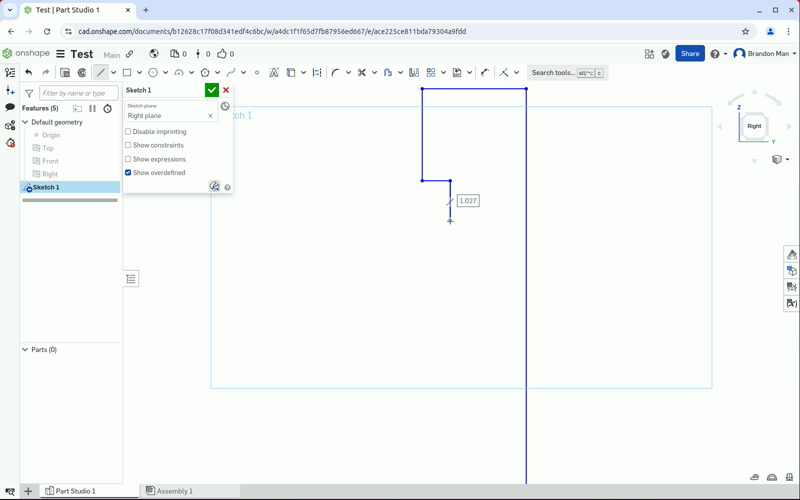
scroll(-6)
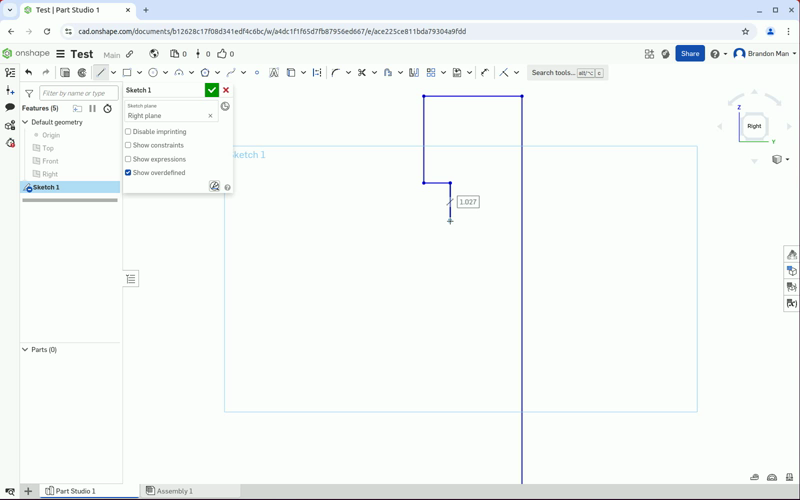
scroll(-6)
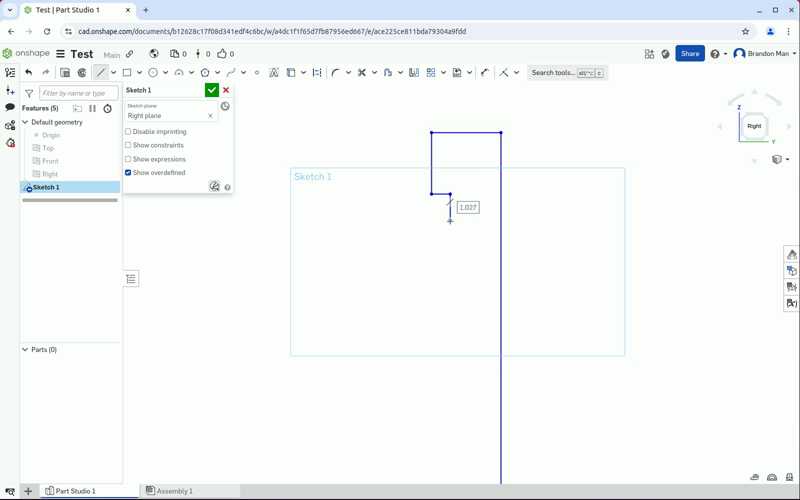
scroll(-6)
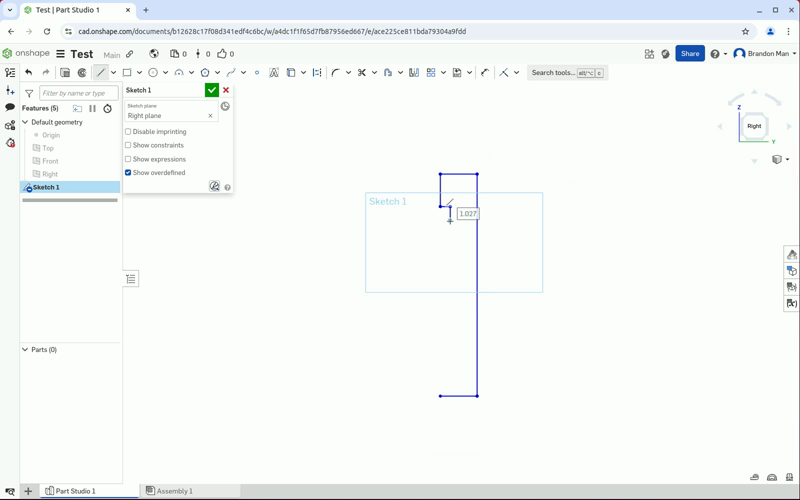
scroll(-6)
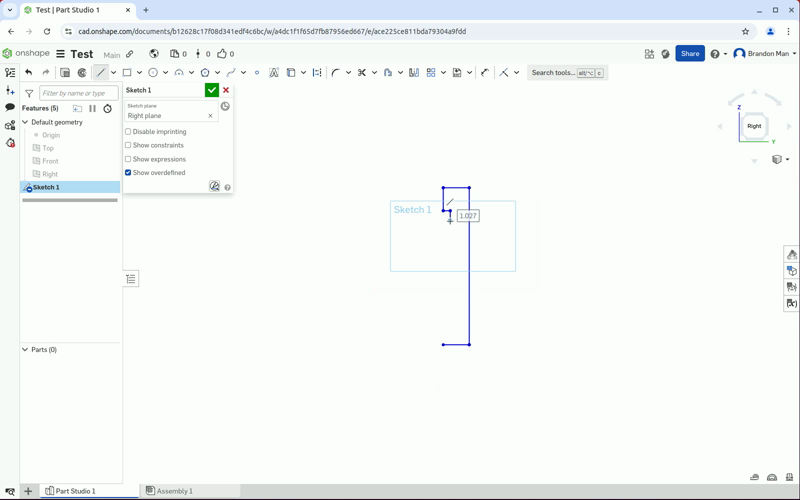
scroll(-6)
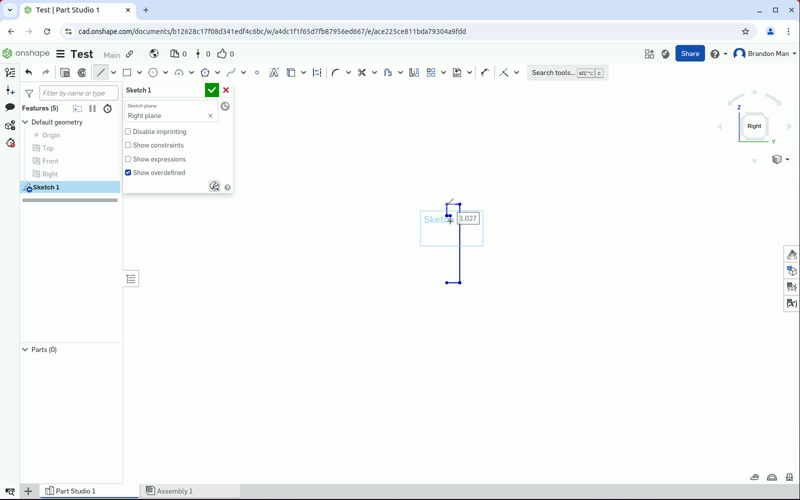
key_up(shift)
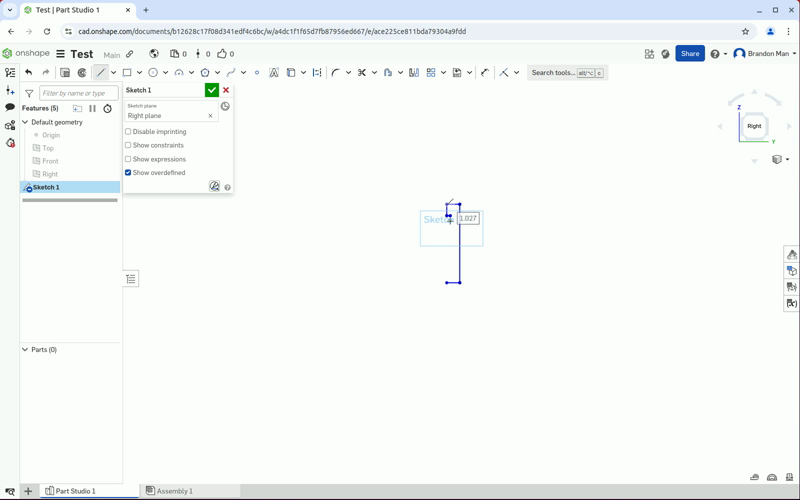
key_down(shift)
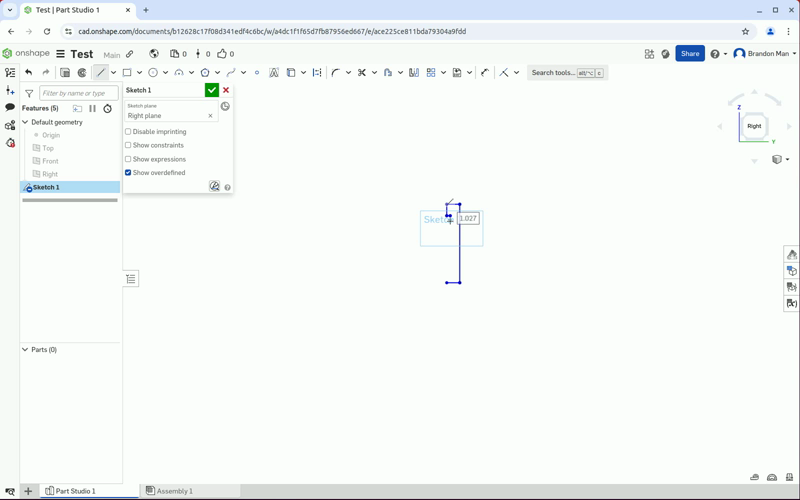
mouse_move(480, 220)
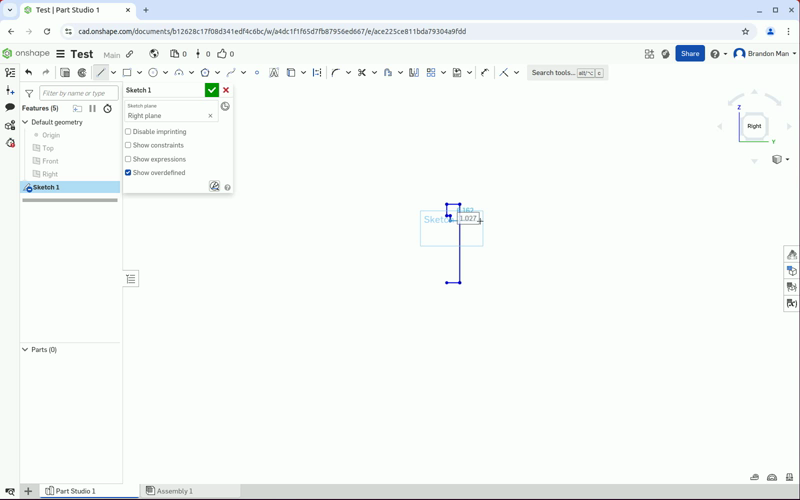
mouse_move(446, 220)
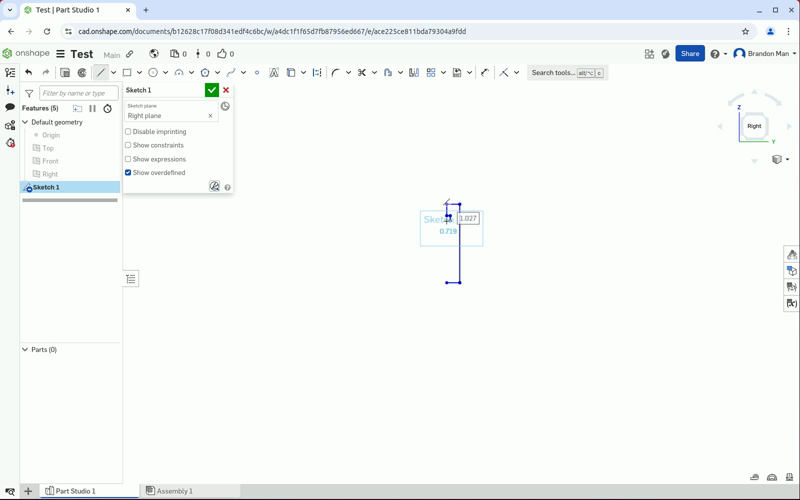
scroll(6)
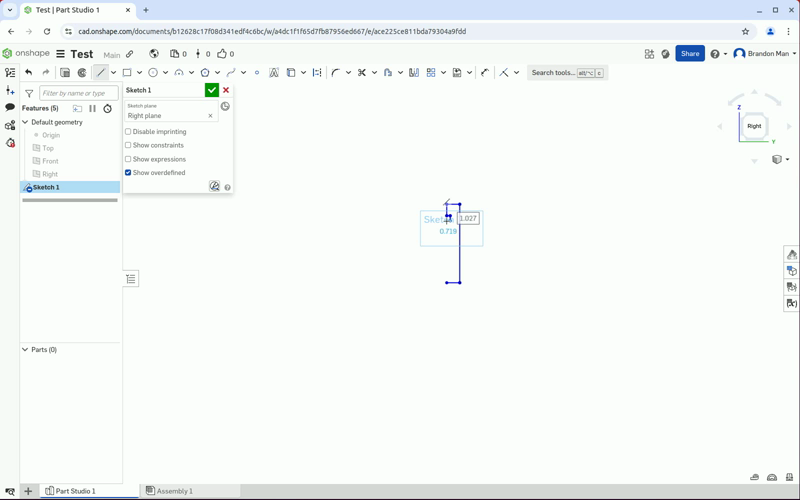
scroll(6)
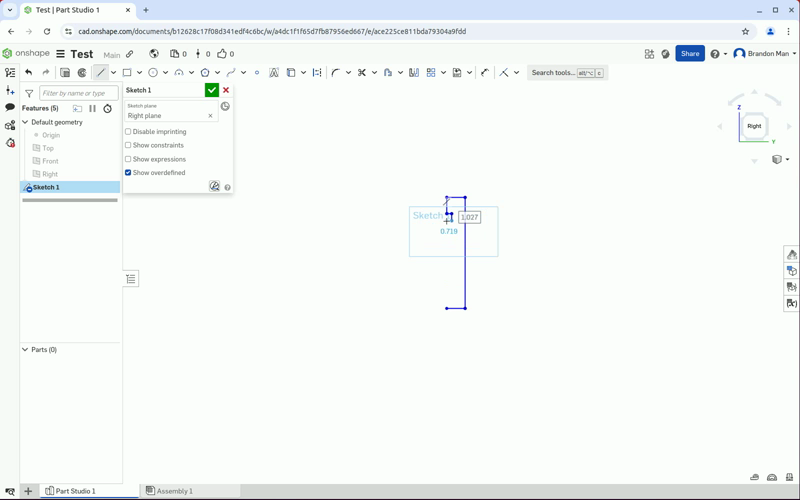
scroll(6)
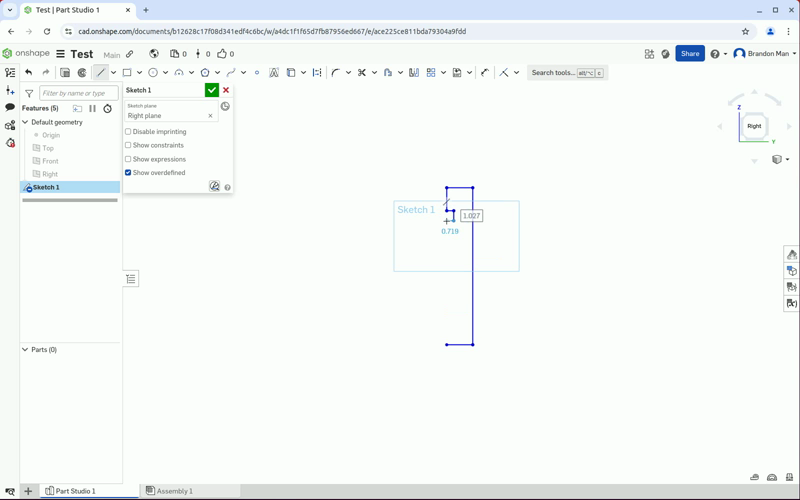
scroll(6)
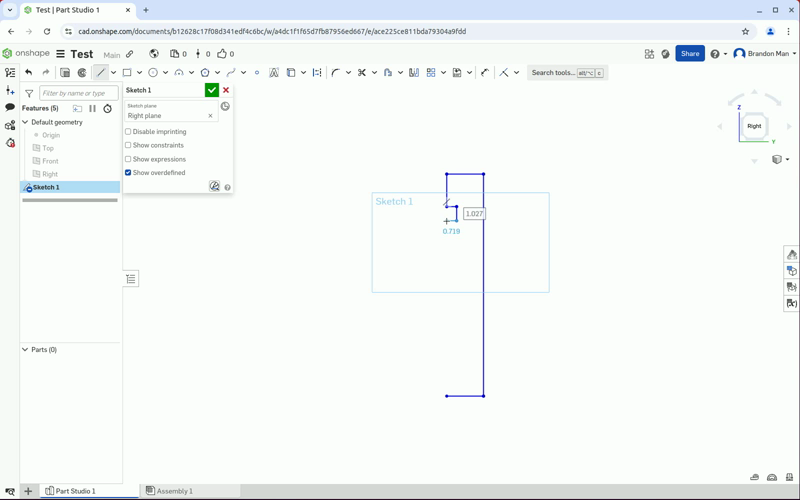
scroll(6)
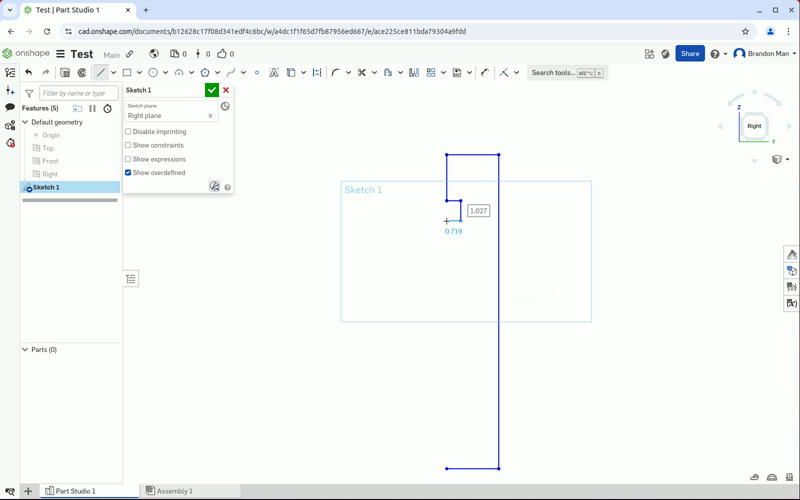
scroll(6)
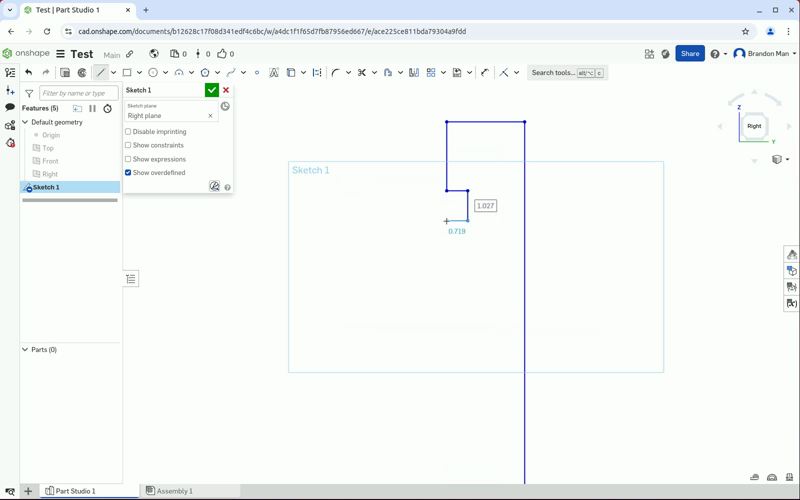
scroll(6)
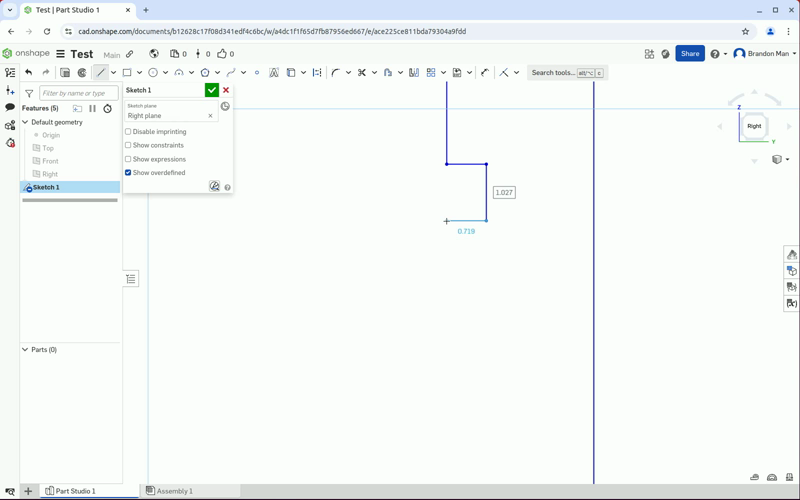
click(446, 220)
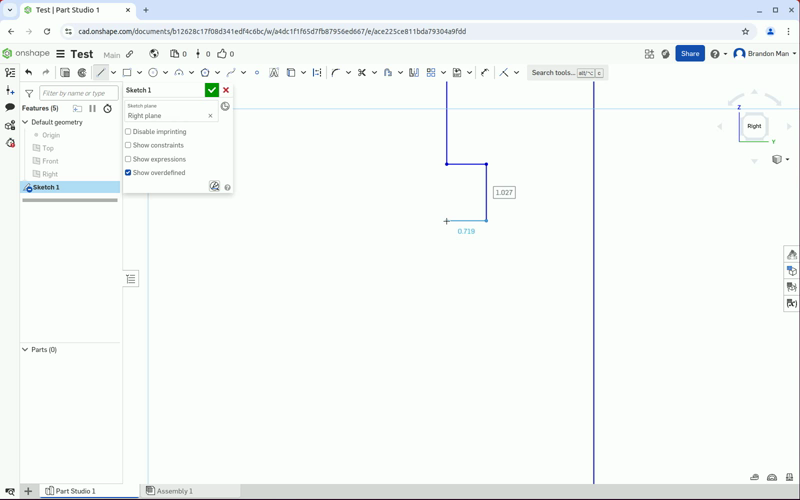
scroll(-6)
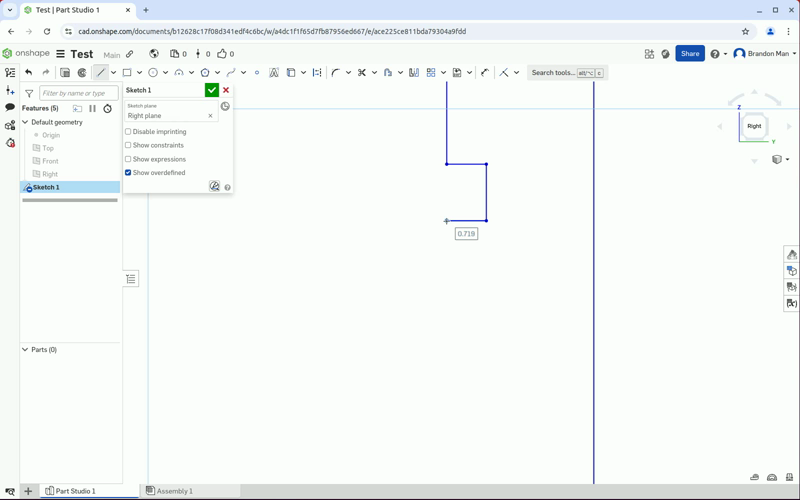
scroll(-6)
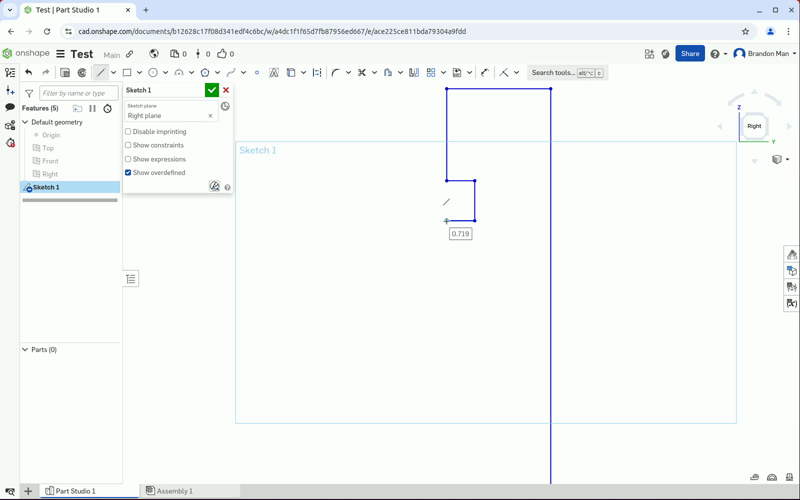
scroll(-6)
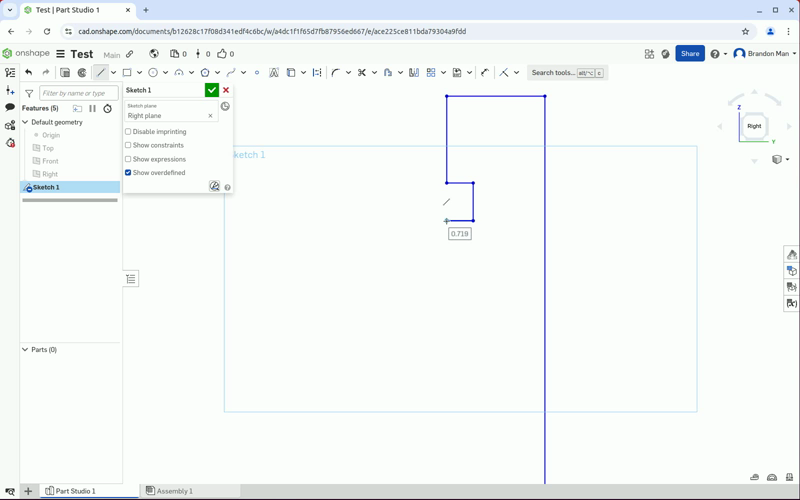
scroll(-6)
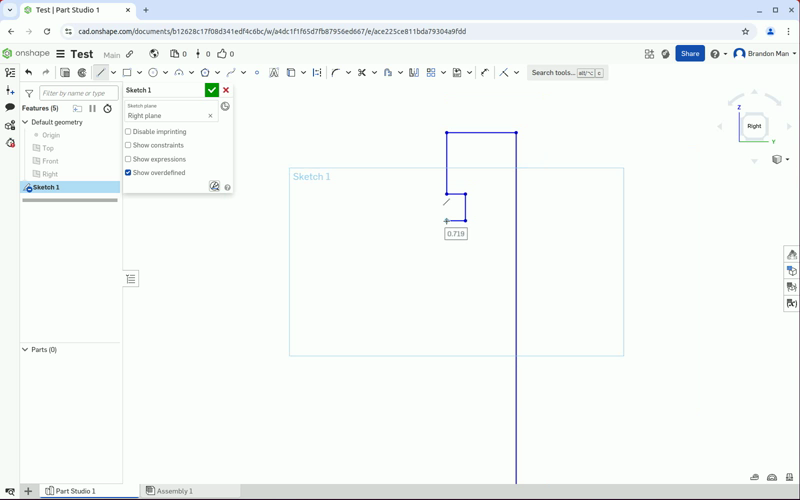
scroll(-6)
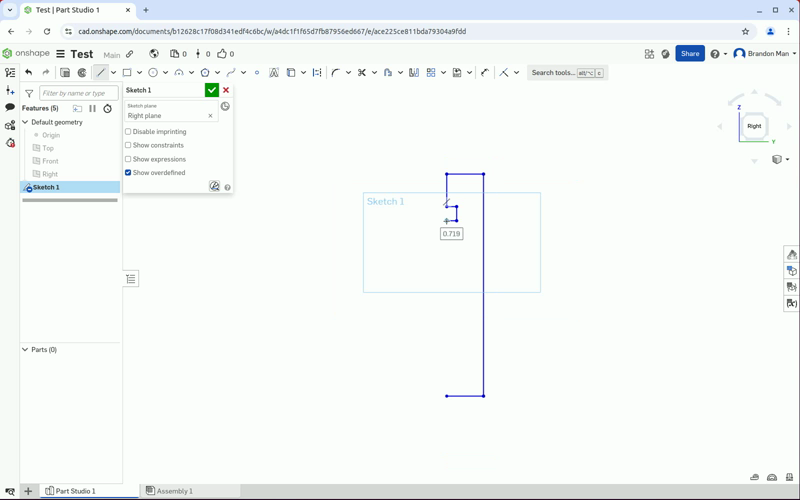
scroll(-6)
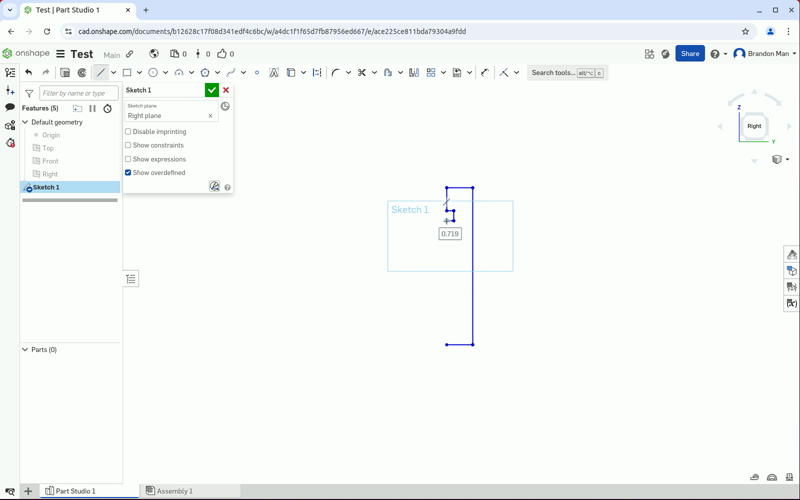
scroll(-6)
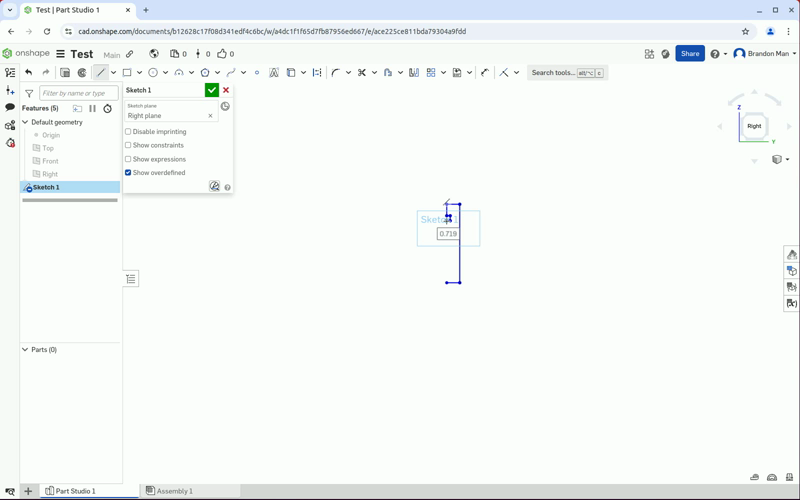
key_up(shift)
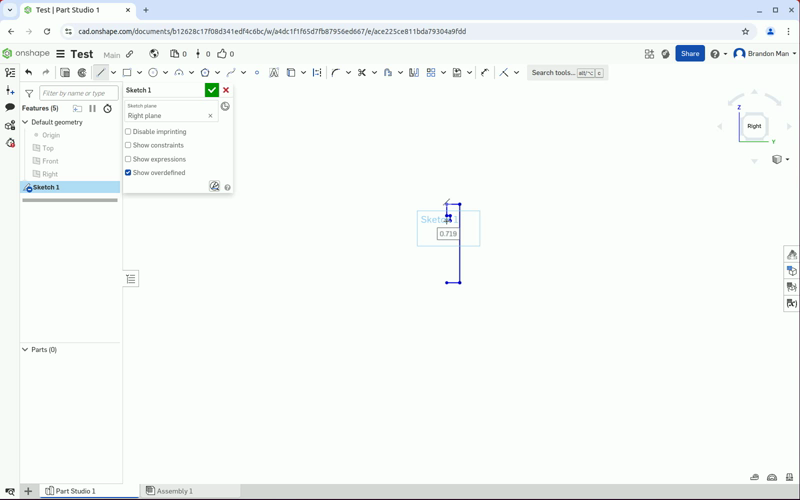
key_down(shift)
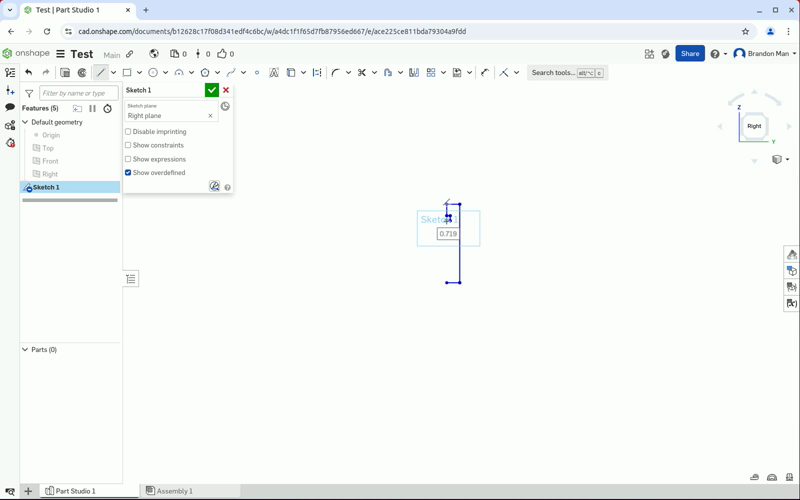
mouse_move(446, 282)
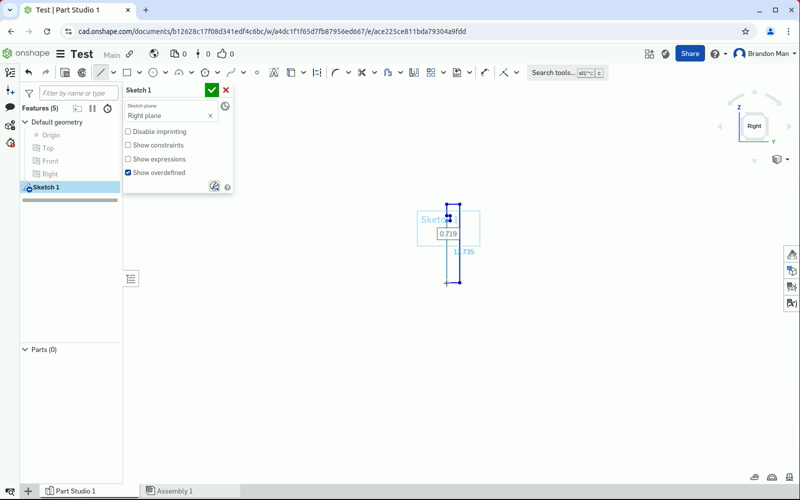
key_up(shift)
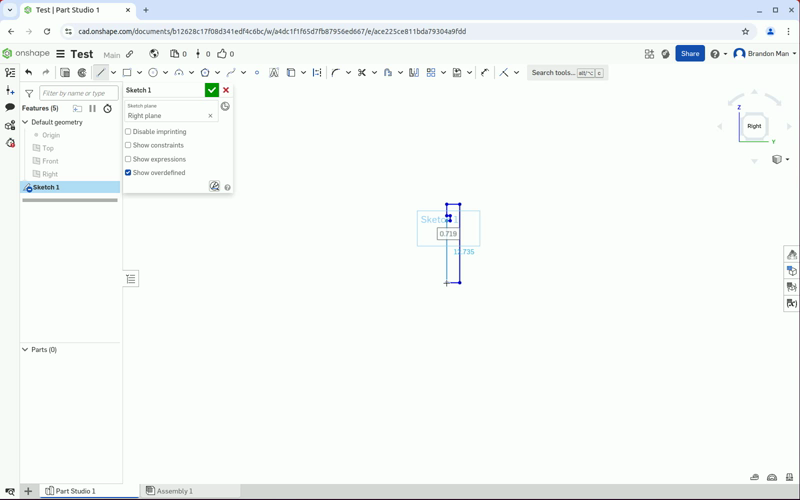
click(446, 282)
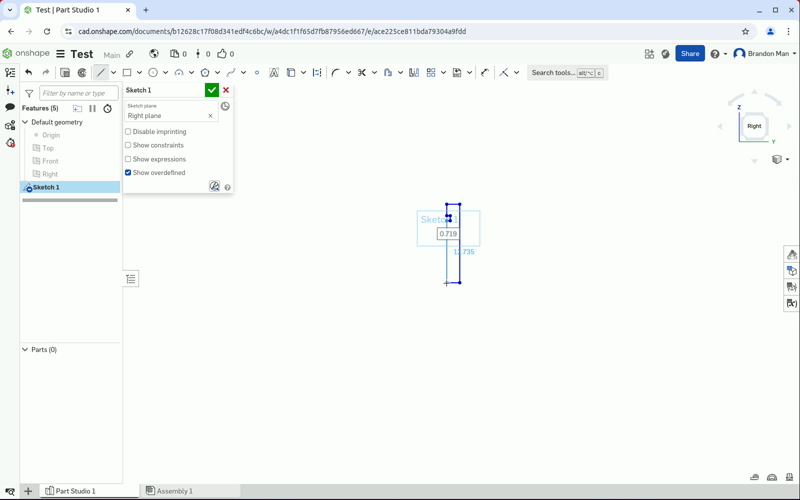
key(esc)
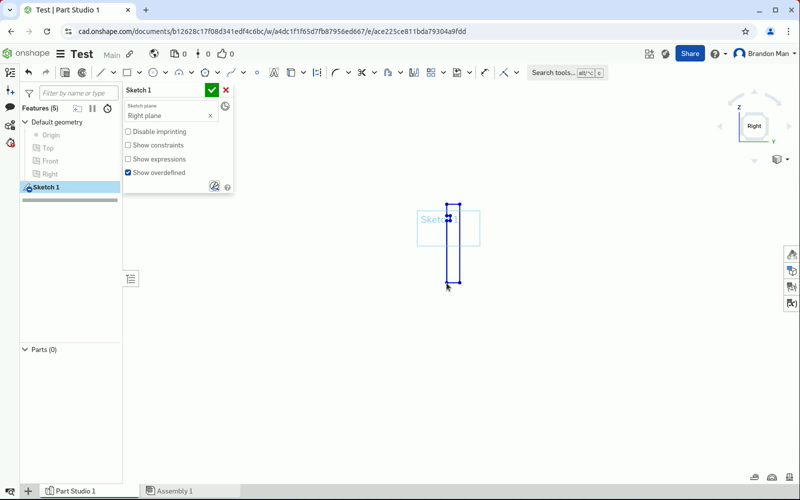
mouse_move(454, 205)
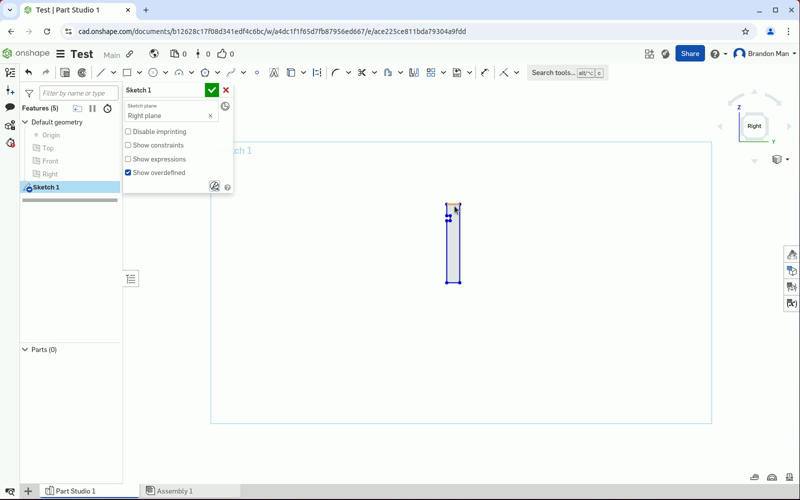
scroll(6)
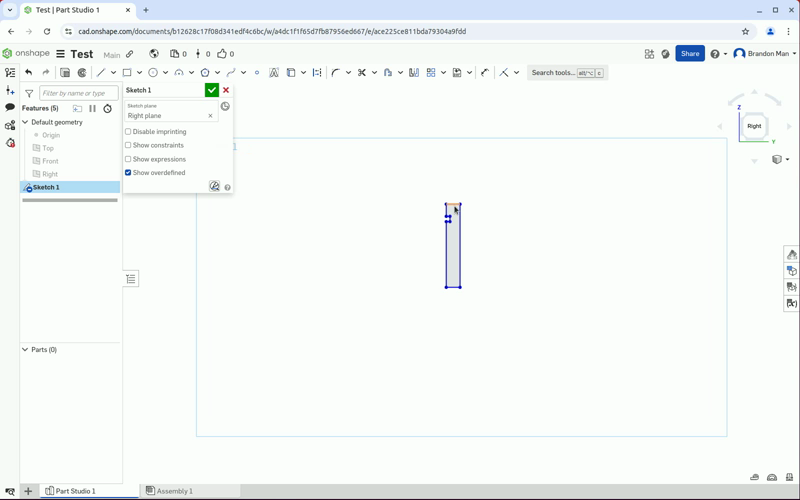
scroll(6)
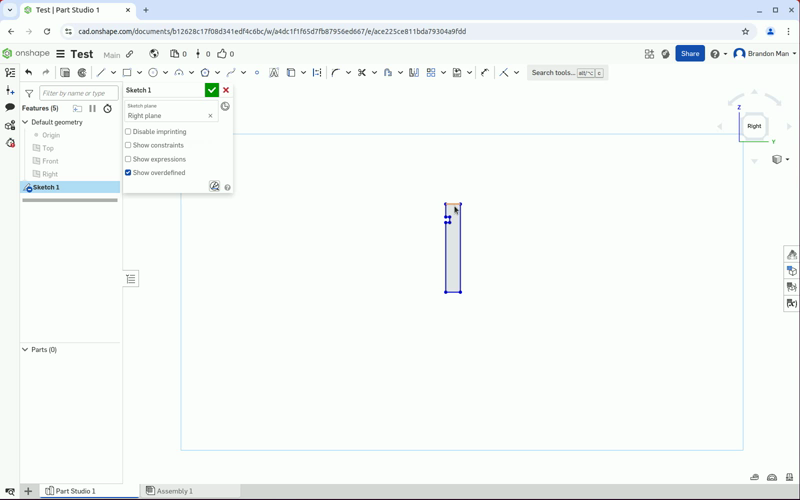
scroll(6)
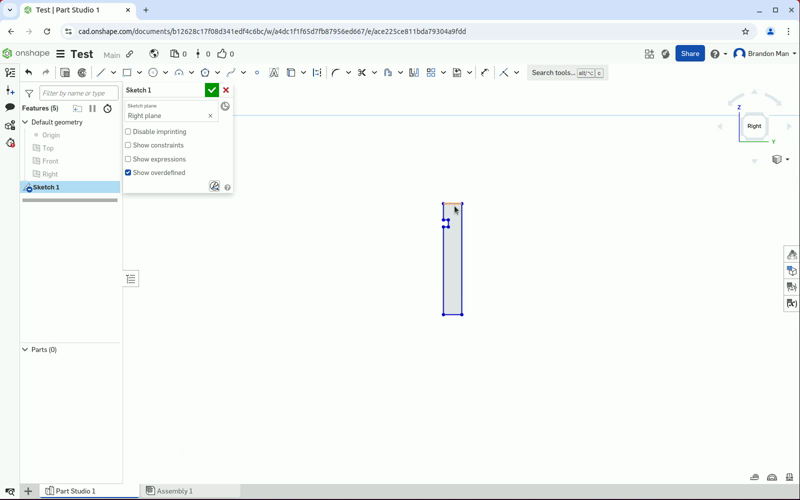
scroll(6)
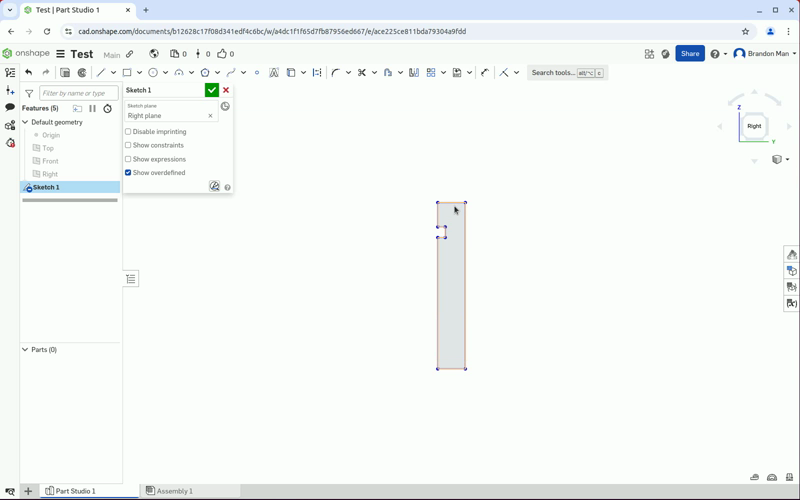
scroll(6)
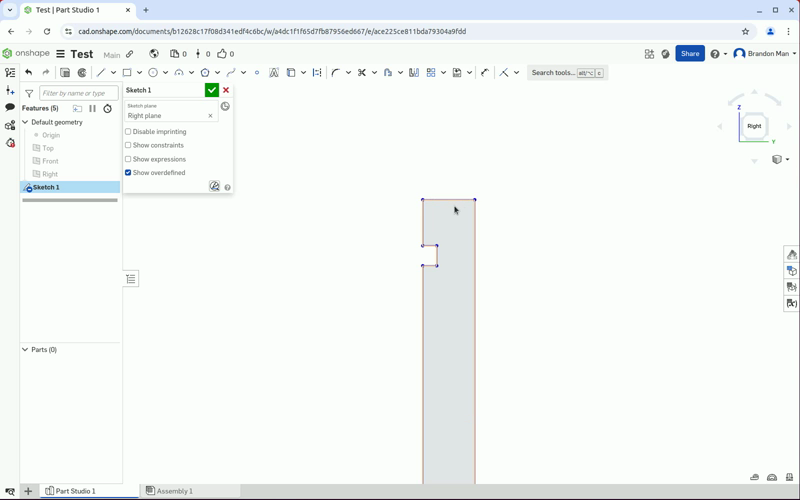
scroll(6)
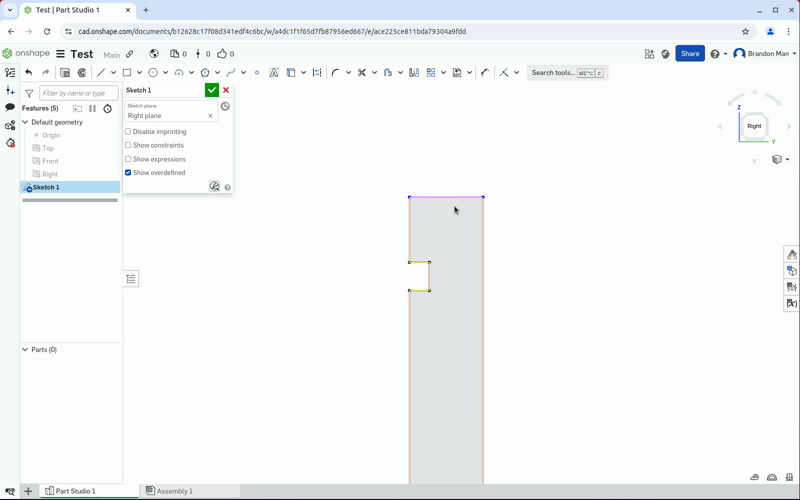
scroll(6)
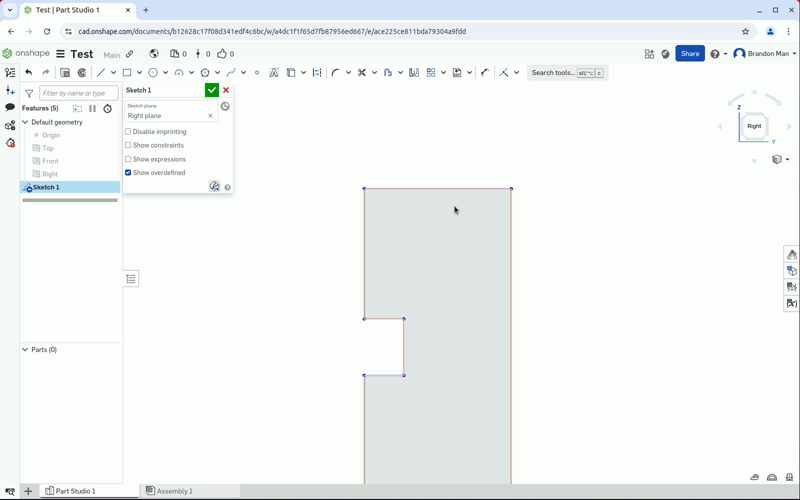
click(454, 205)
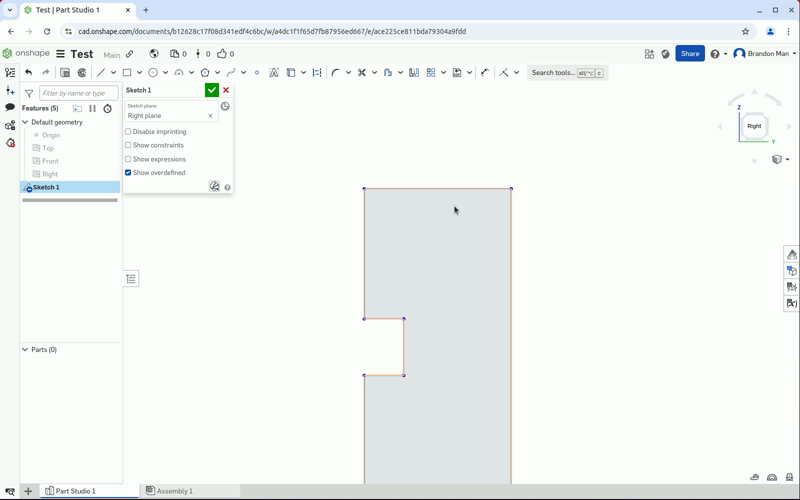
scroll(-6)
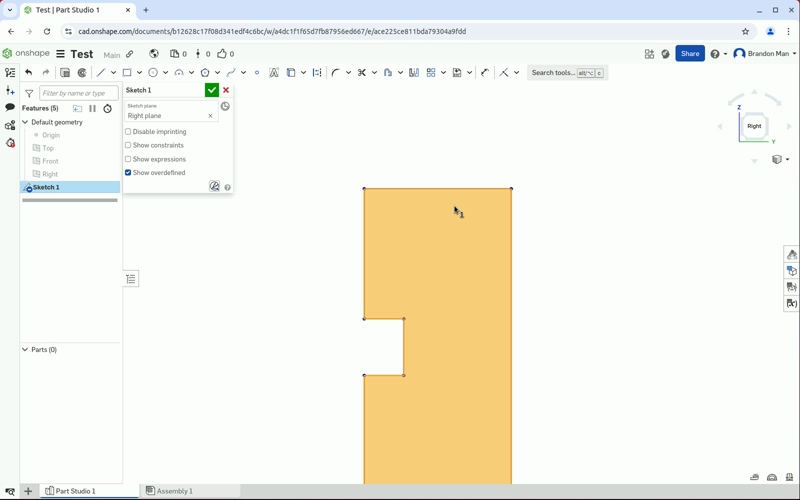
scroll(-6)
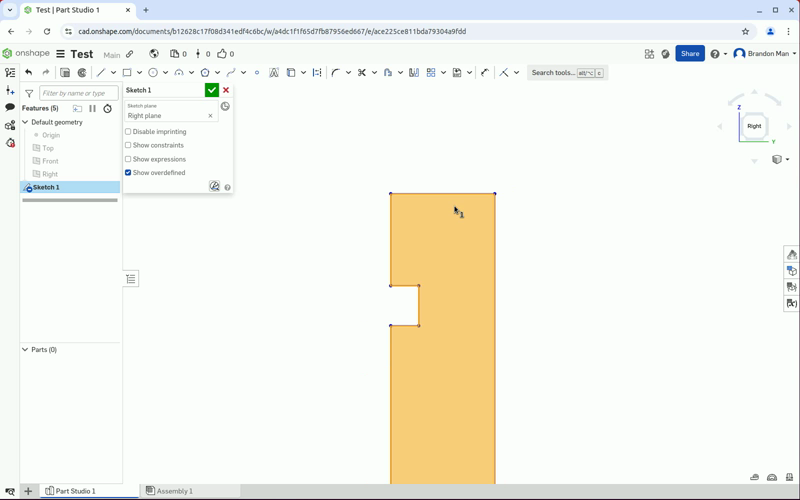
scroll(-6)
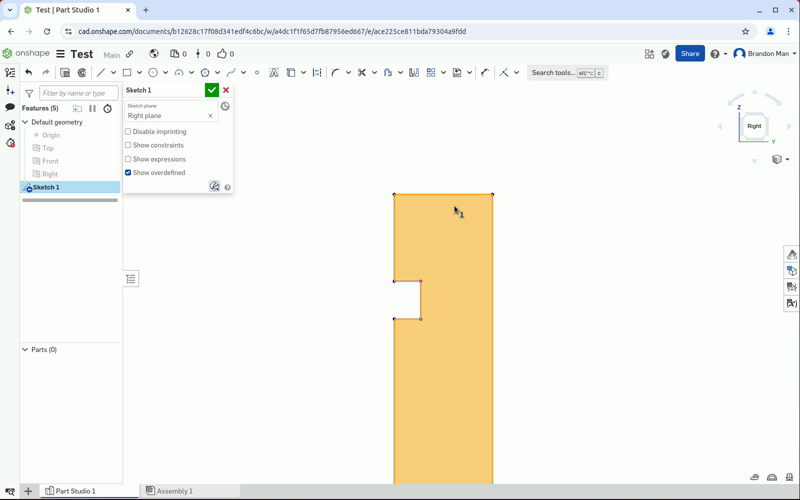
scroll(-6)
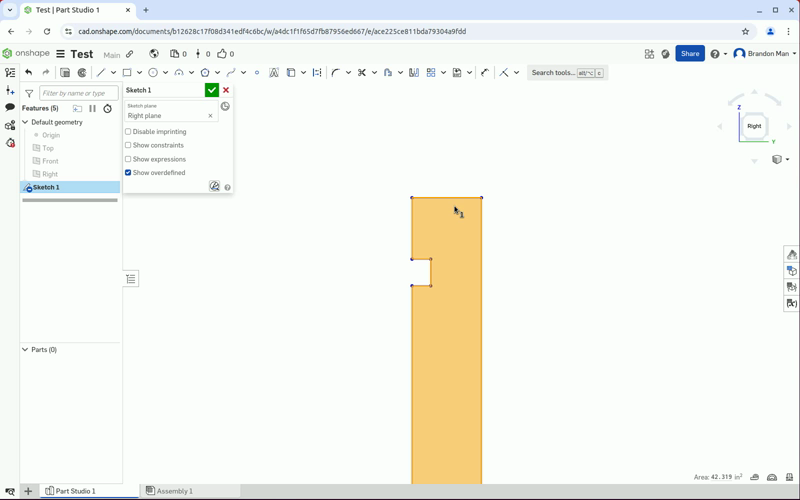
scroll(-6)
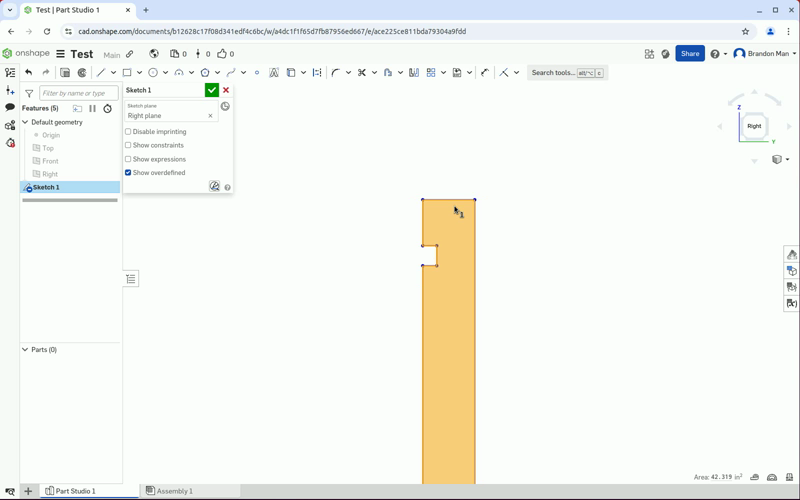
scroll(-6)
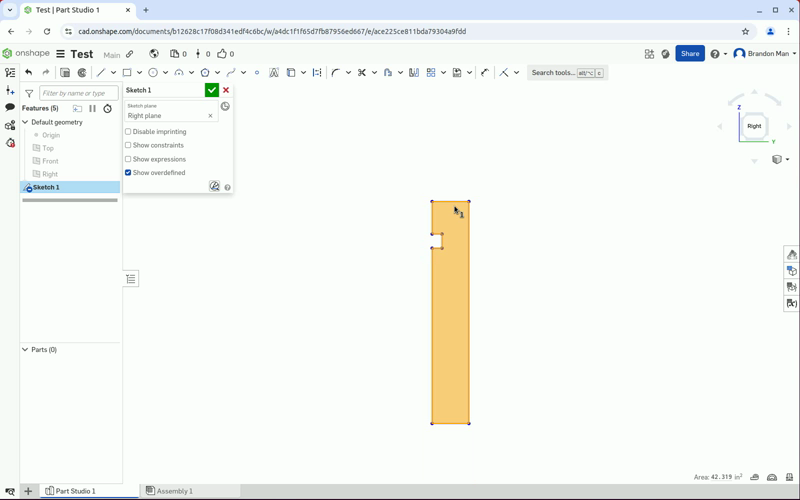
scroll(-6)
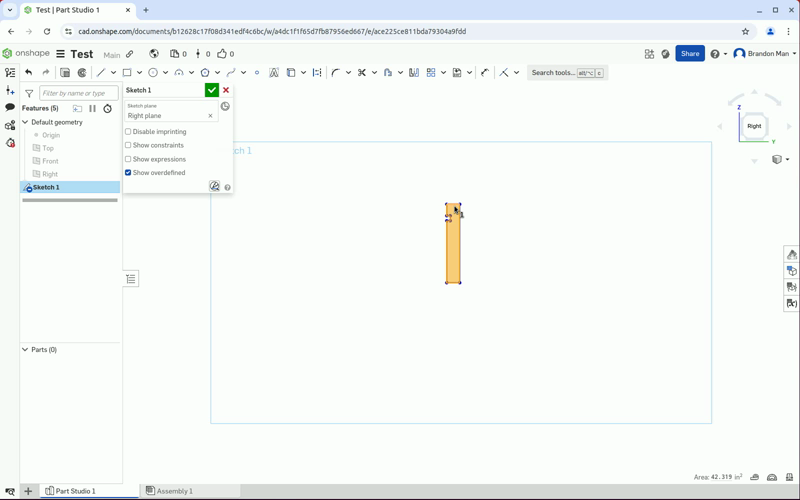
mouse_move(73, 352)
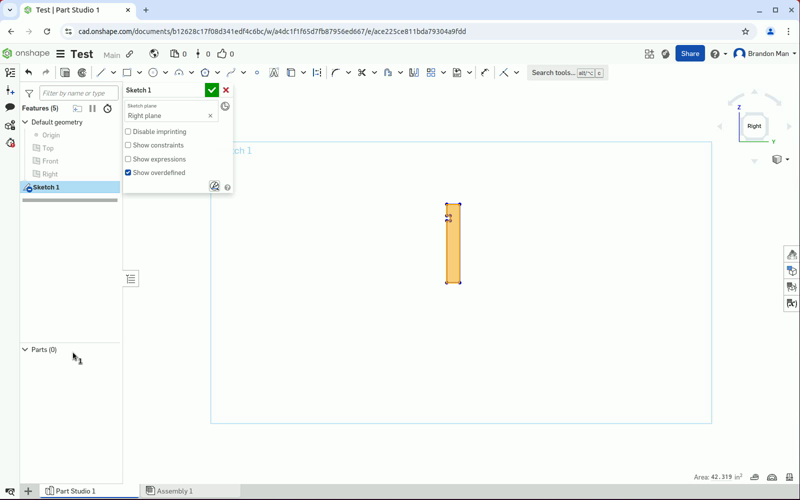
key(shift+y)
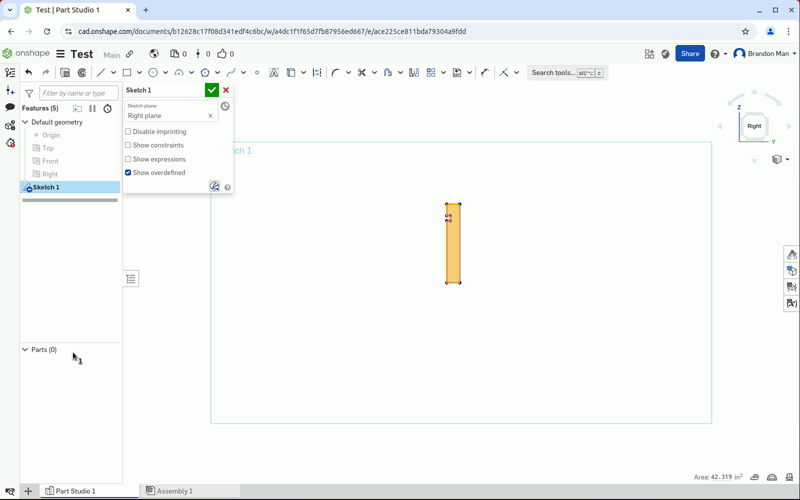
key(shift+e)
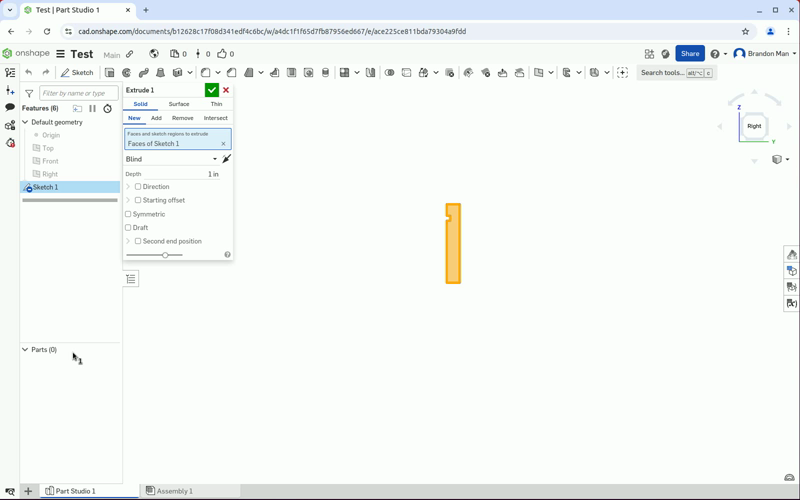
mouse_move(143, 106)
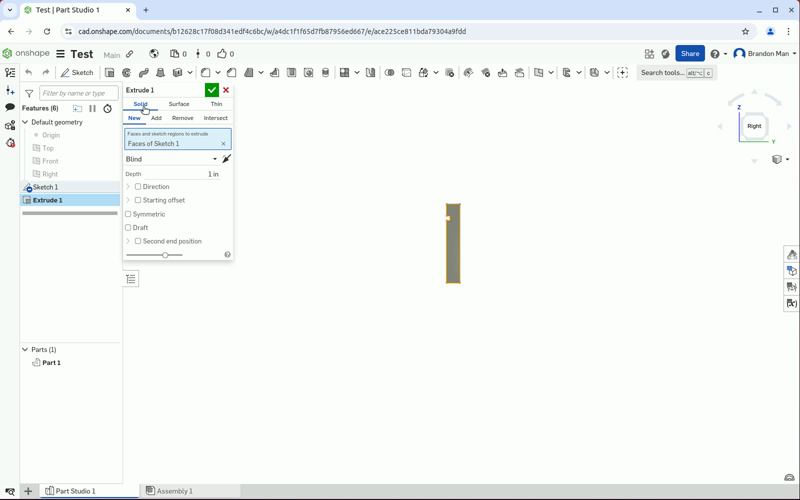
click(143, 106)
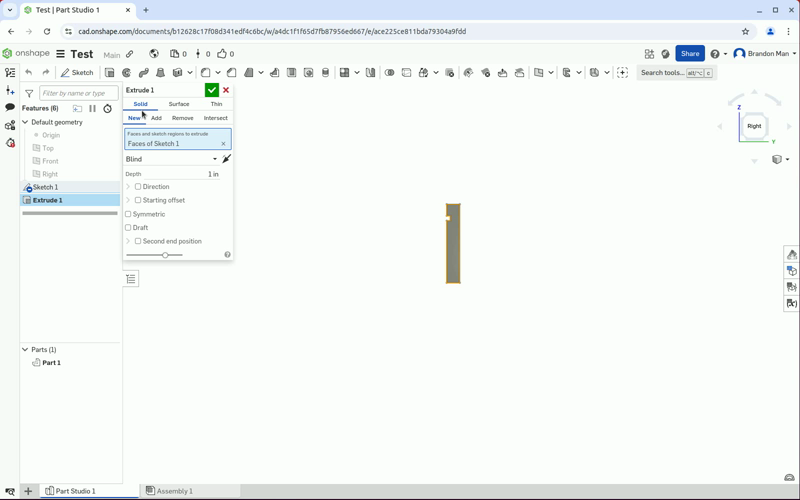
mouse_move(137, 120)
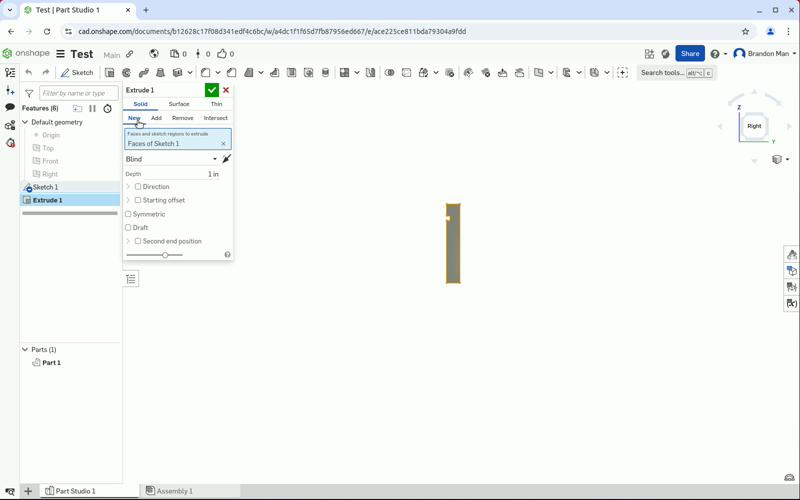
click(137, 120)
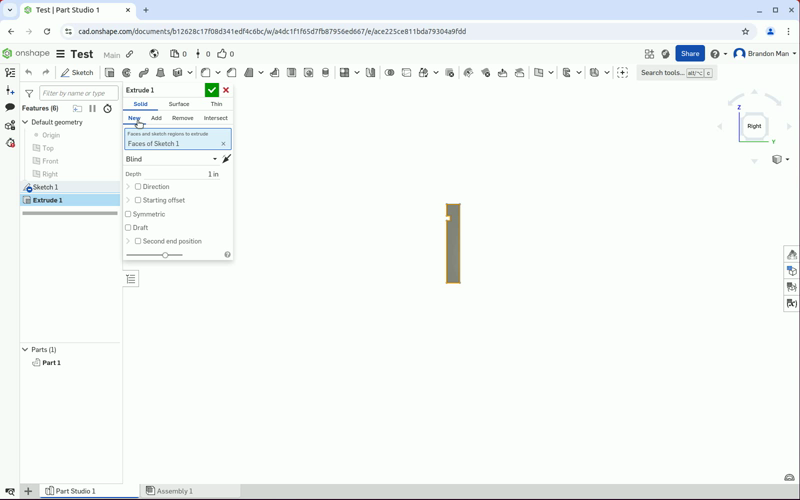
key(tab, 4)
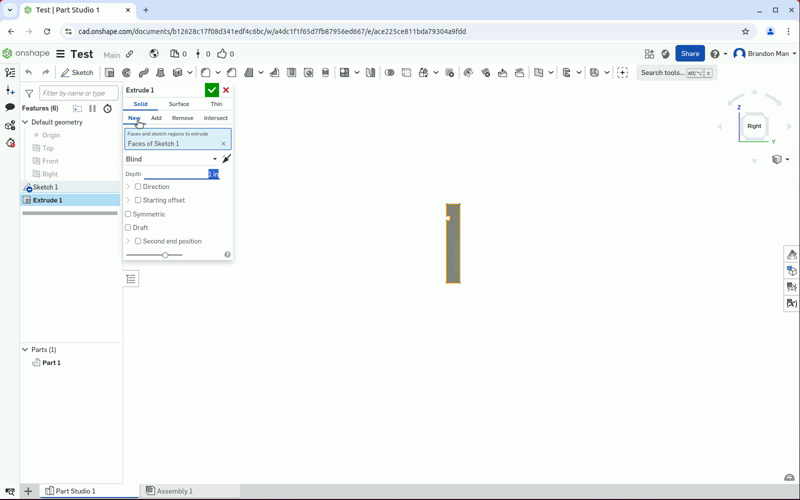
text(23.108)
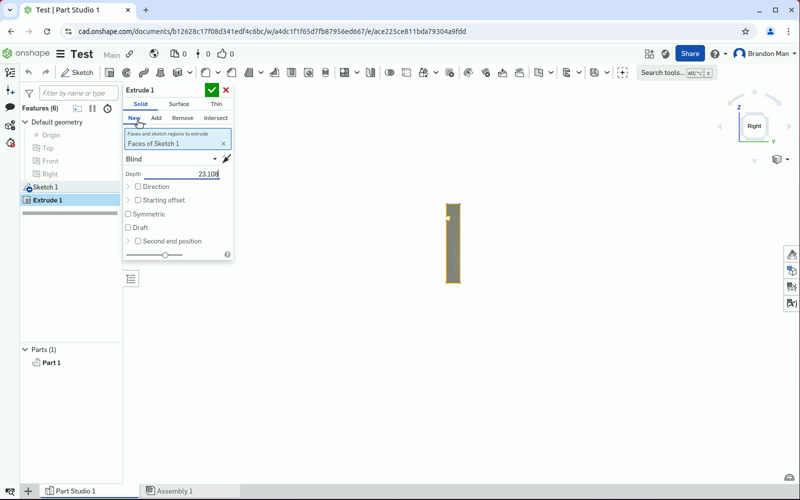
key(enter)
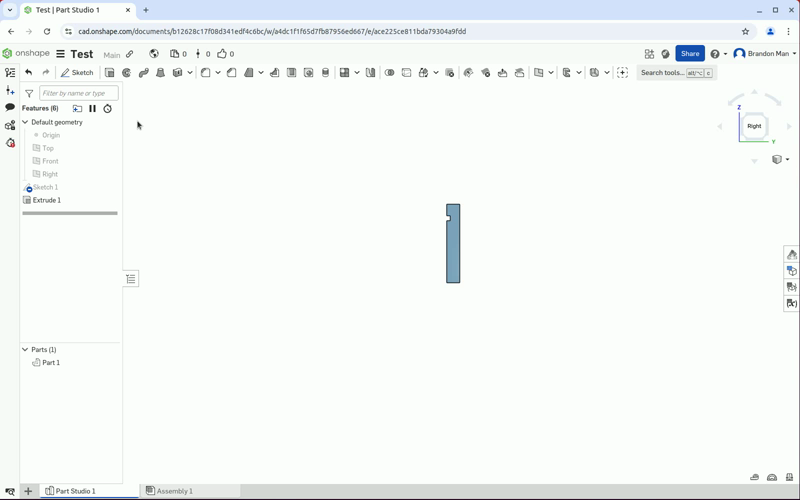
key(shift+h)
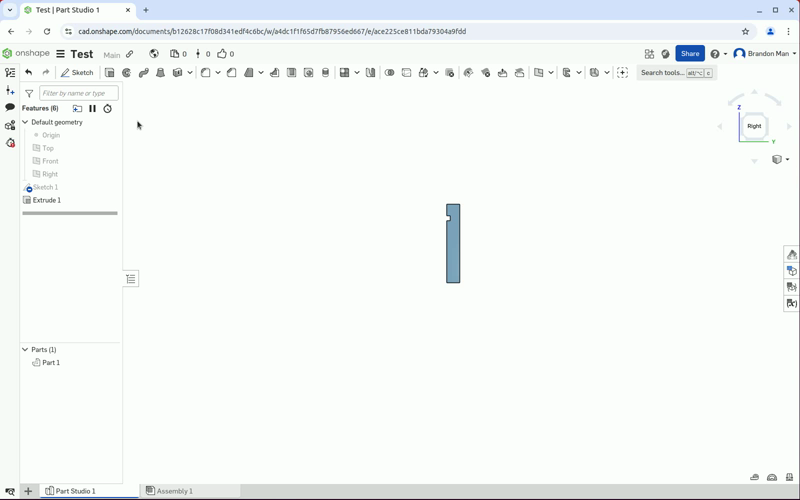
key(shift+h)
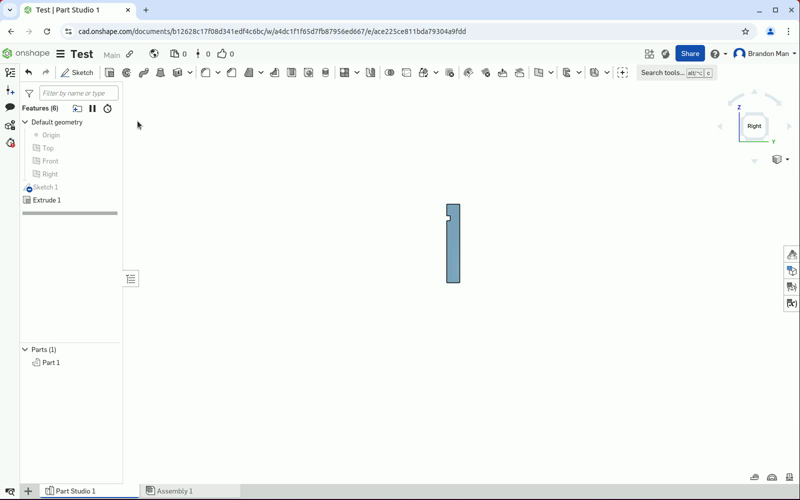
mouse_move(73, 189)
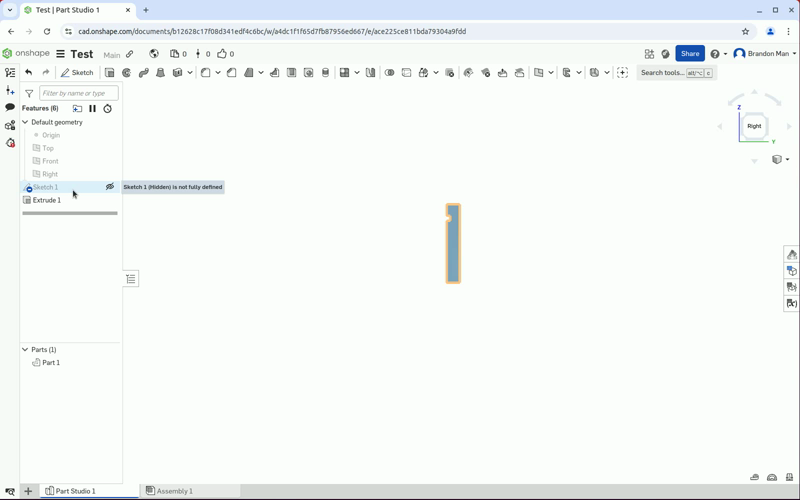
click(73, 189)
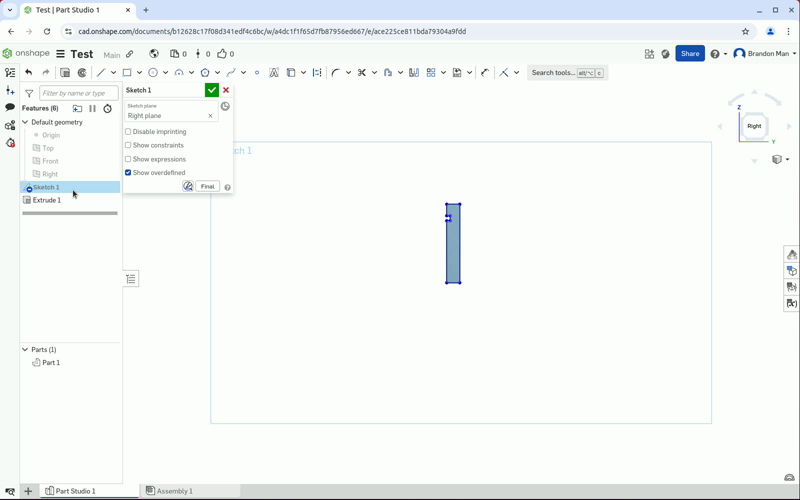
mouse_move(229, 92)
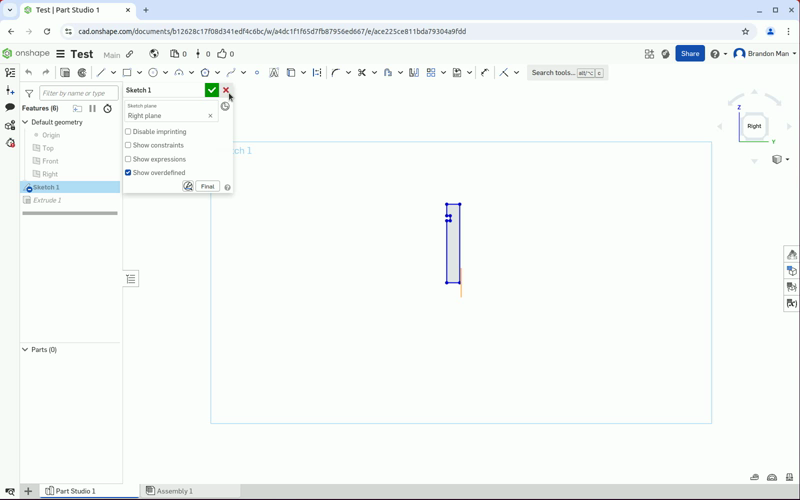
click(229, 92)
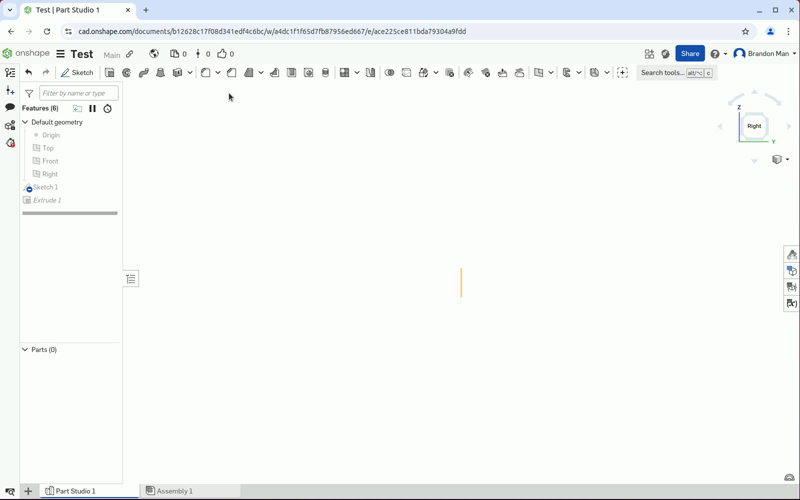
mouse_move(73, 352)
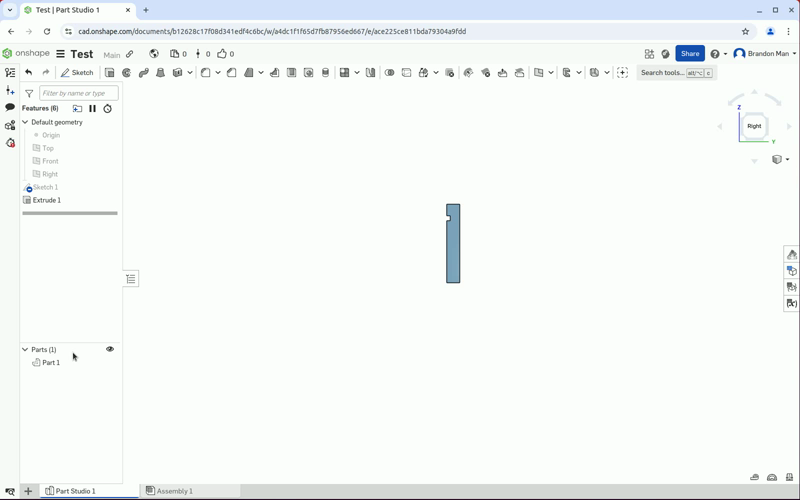
key(y)
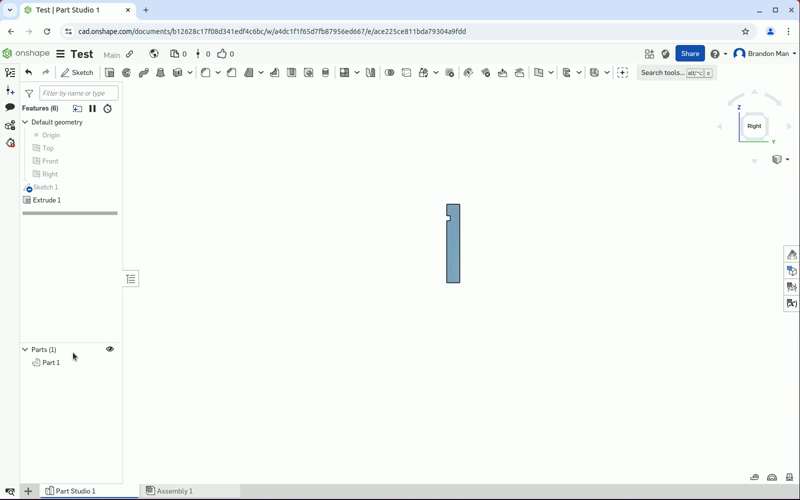
key(shift+p)
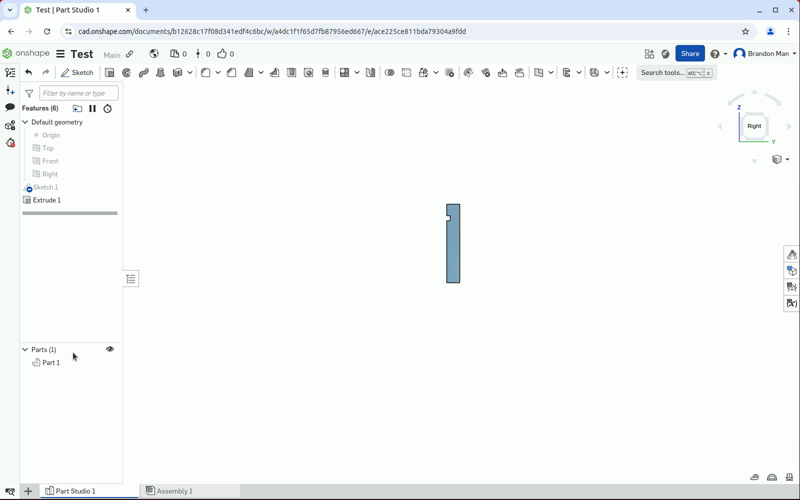
key(space)
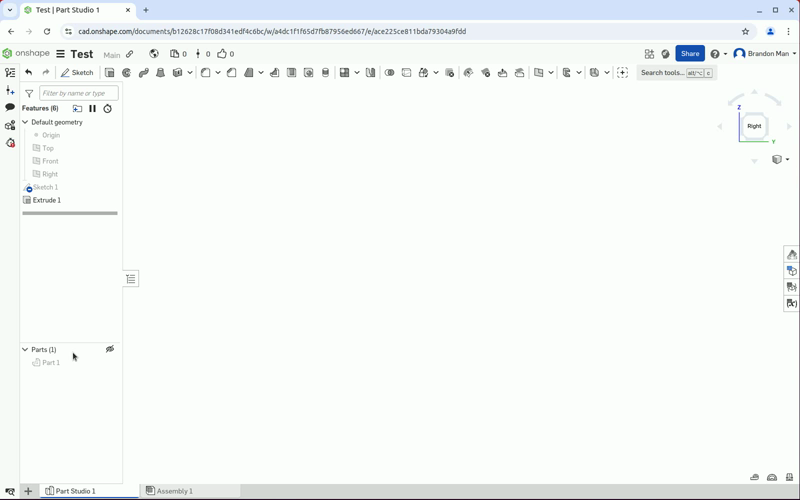
key_down(shift)
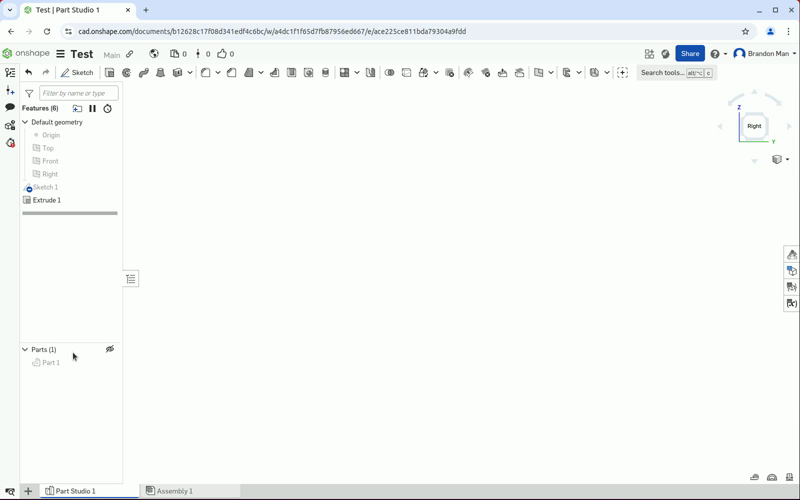
key(right)
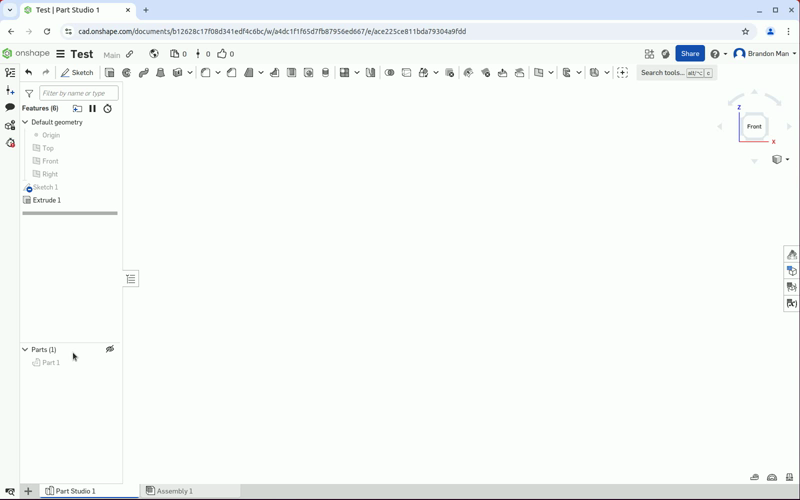
key_up(shift)
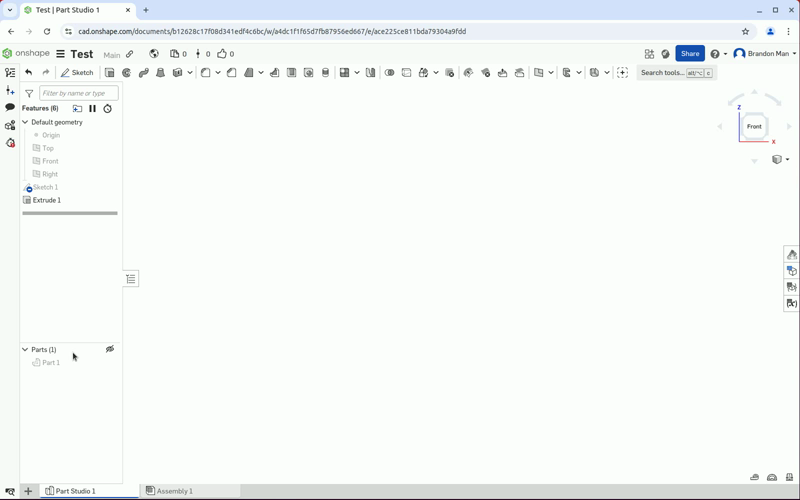
mouse_move(73, 352)
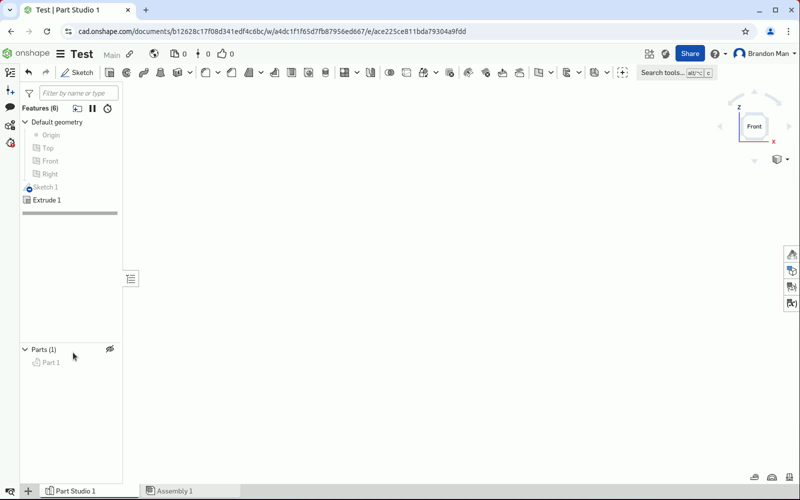
key(shift+y)
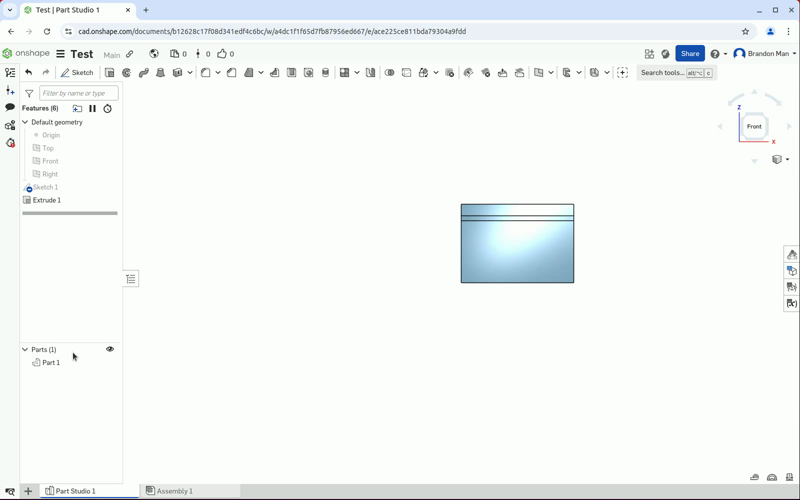
mouse_move(541, 75)
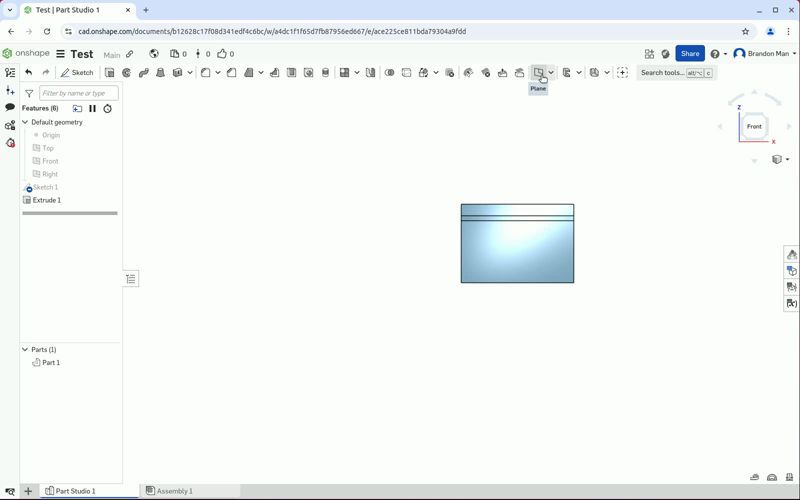
click(541, 75)
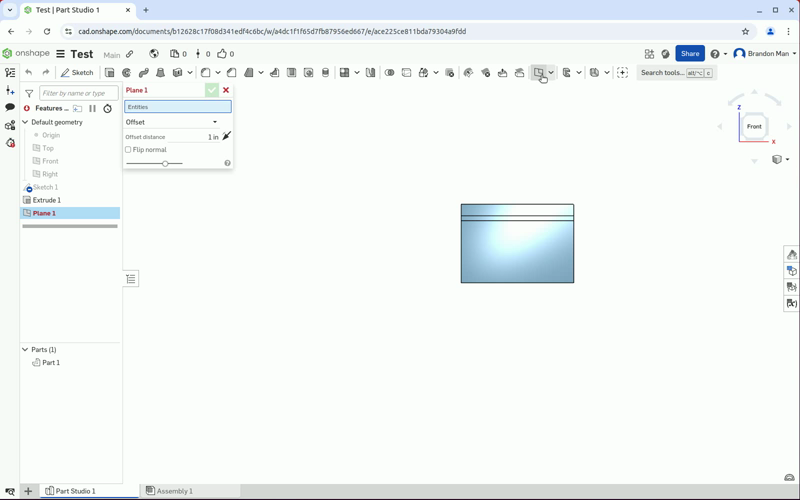
mouse_move(73, 163)
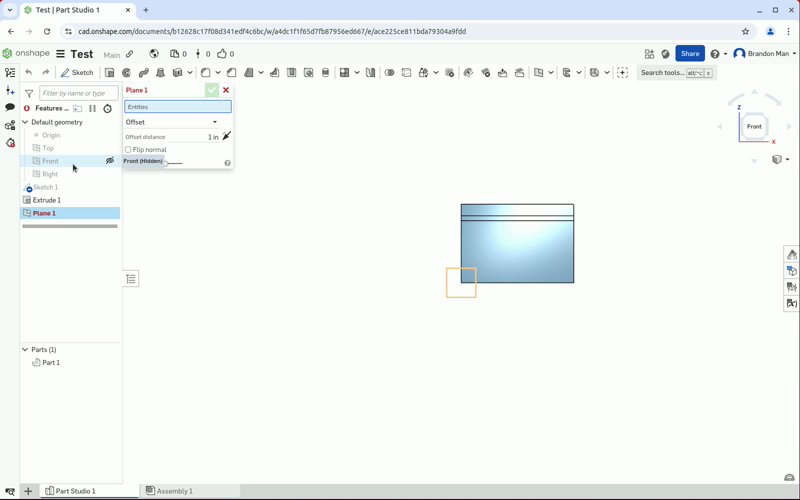
click(73, 163)
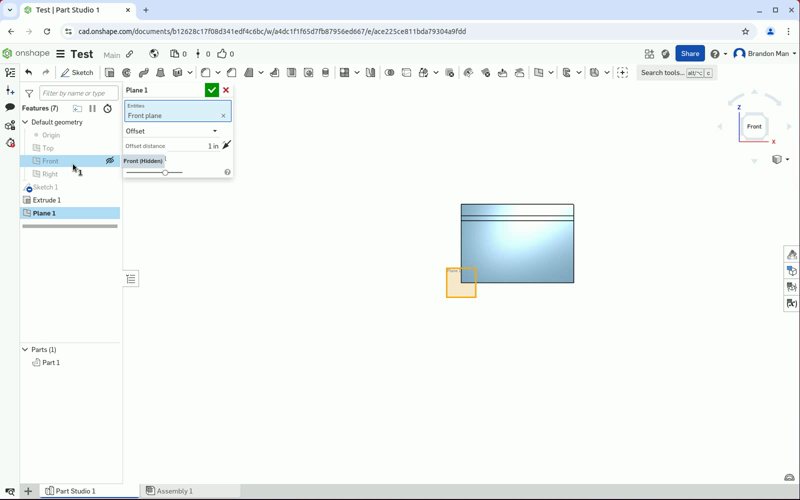
key(tab, 2)
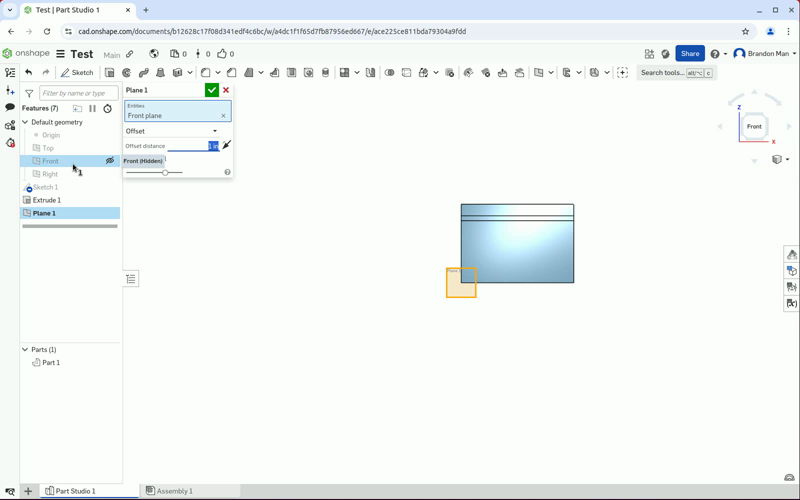
text(2.896)
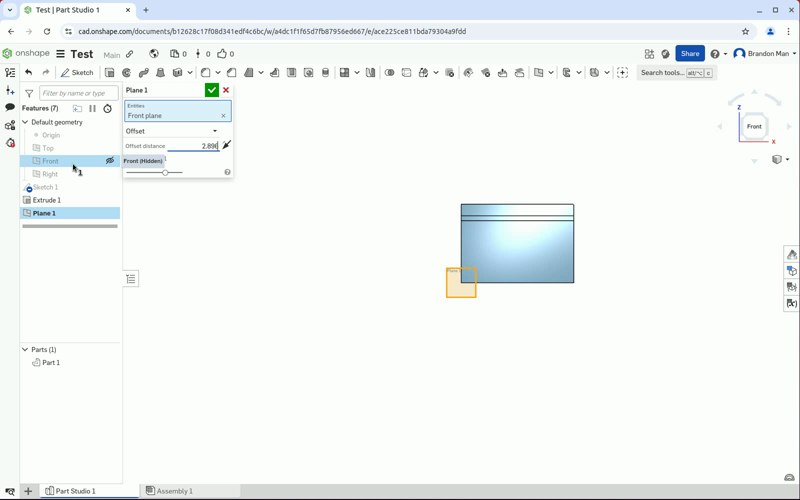
key(enter, 2)
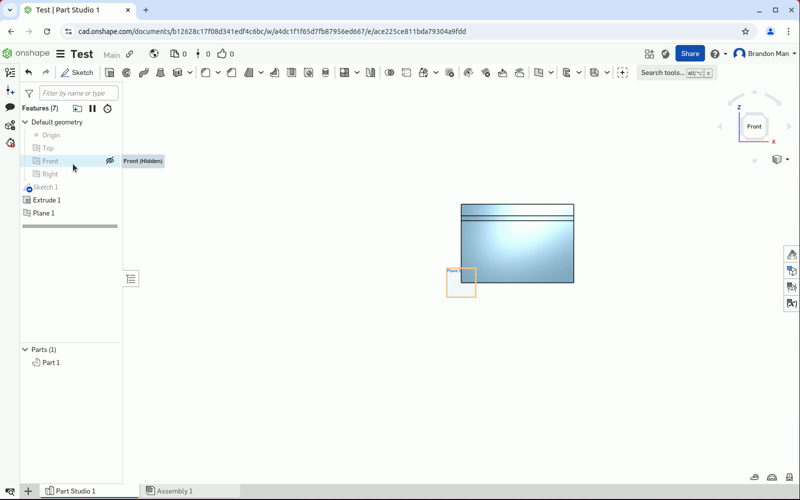
key(shift+s)
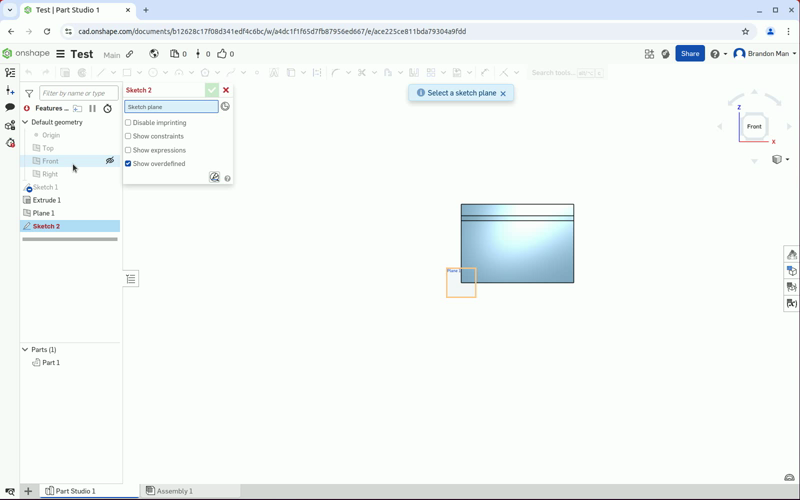
mouse_move(73, 215)
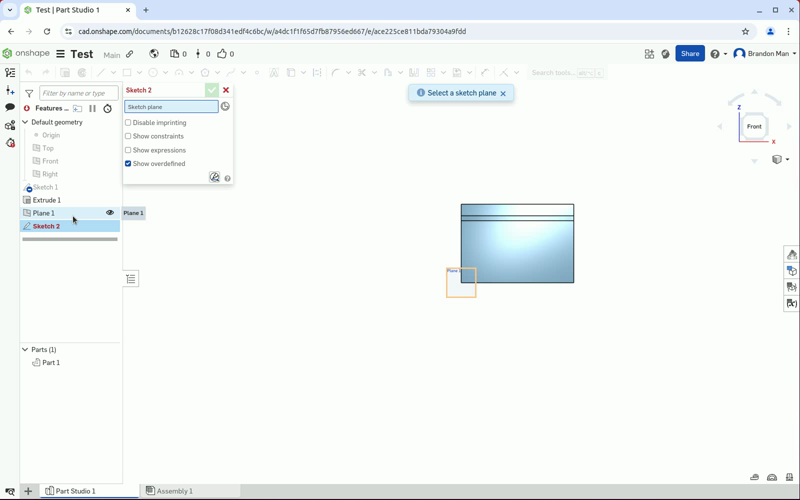
click(73, 215)
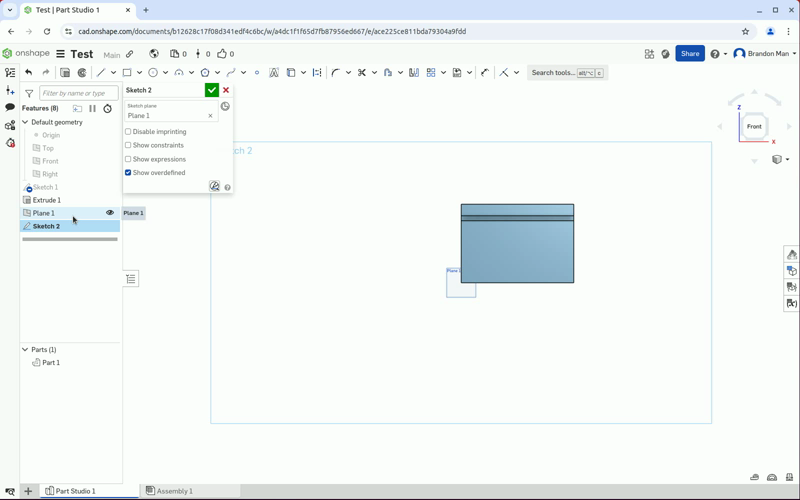
mouse_move(73, 352)
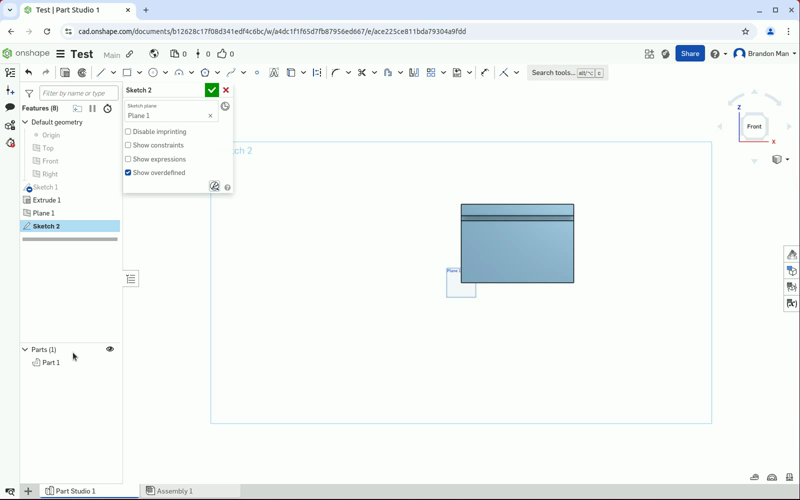
key(y)
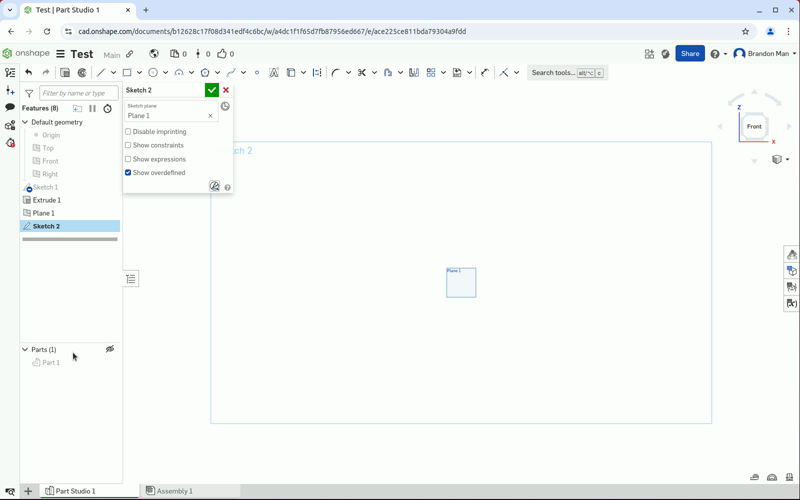
key(l)
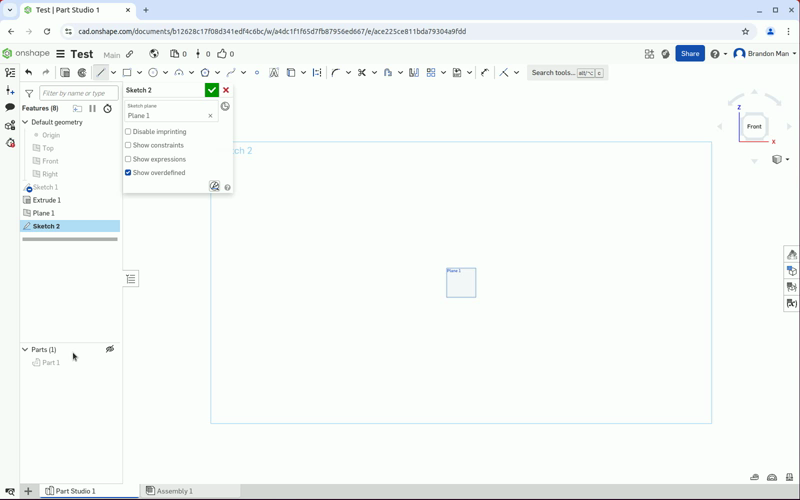
key_down(shift)
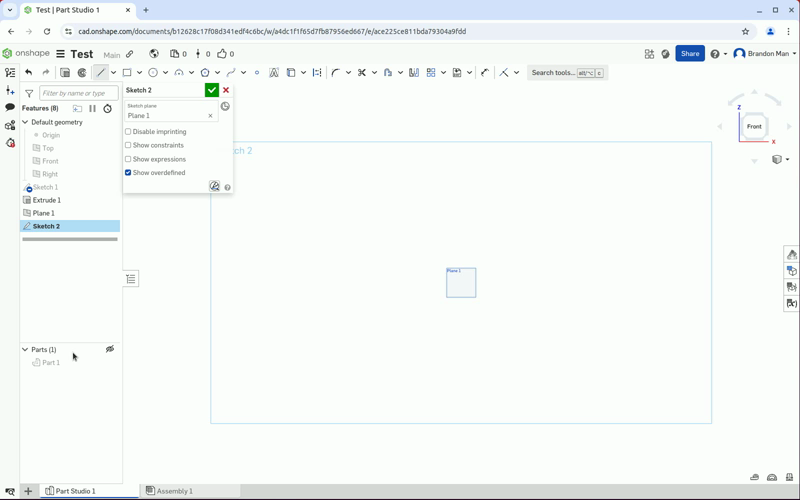
mouse_move(559, 220)
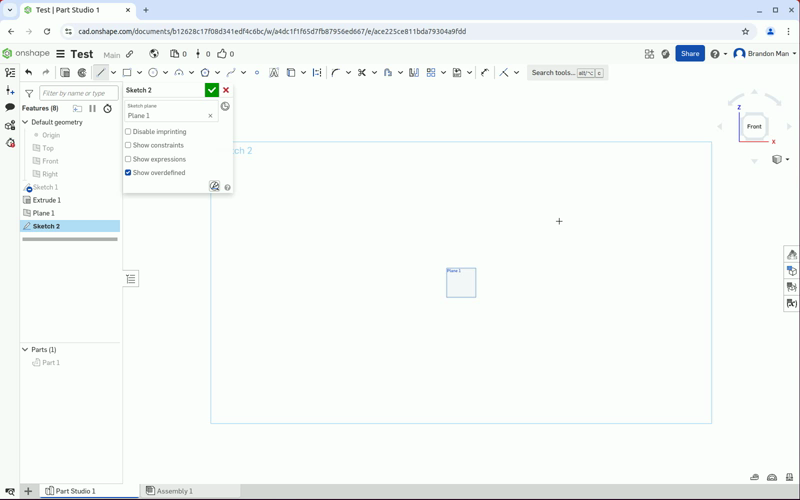
click(559, 220)
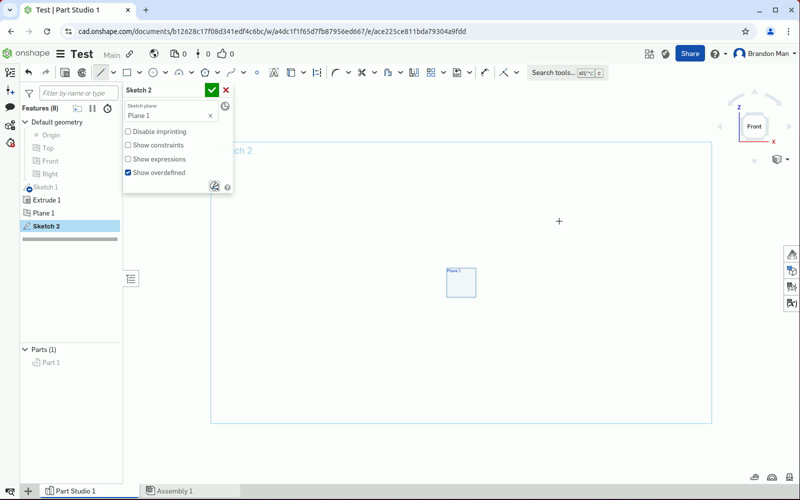
key_up(shift)
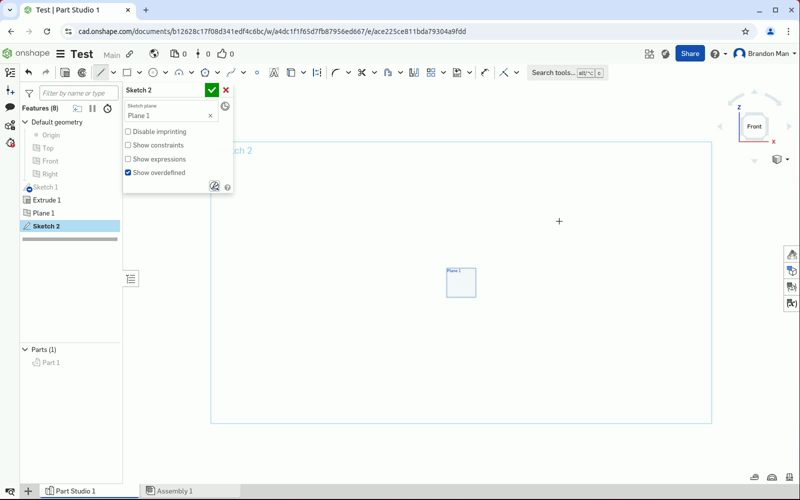
key_down(shift)
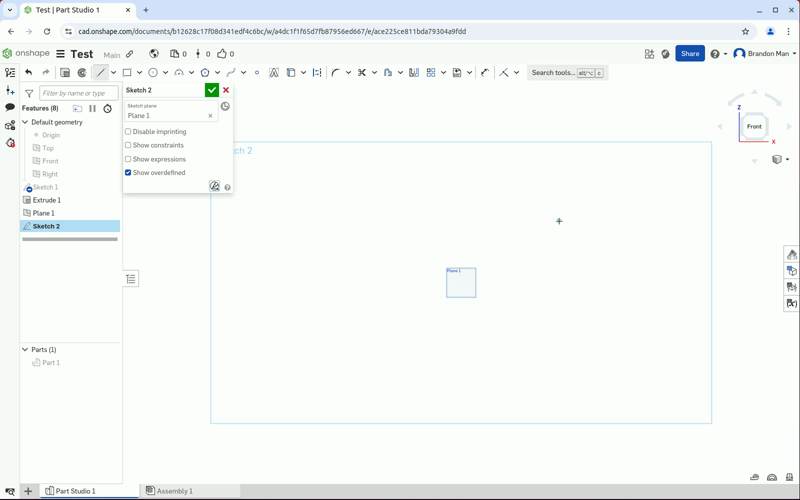
mouse_move(589, 220)
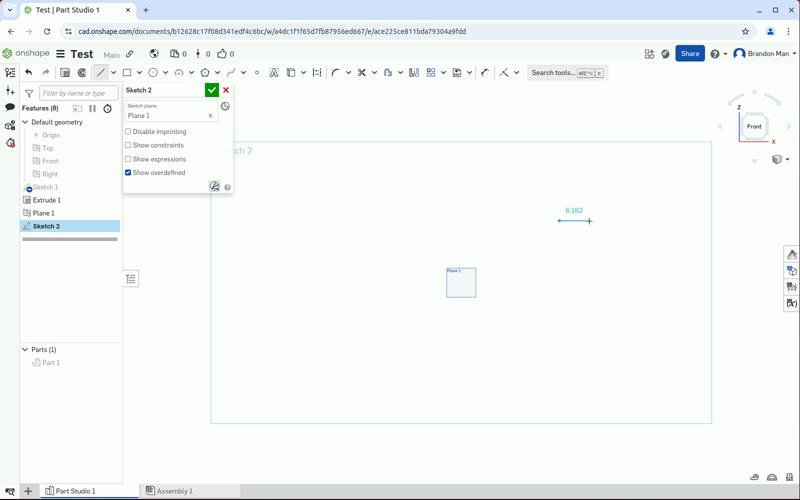
mouse_move(573, 220)
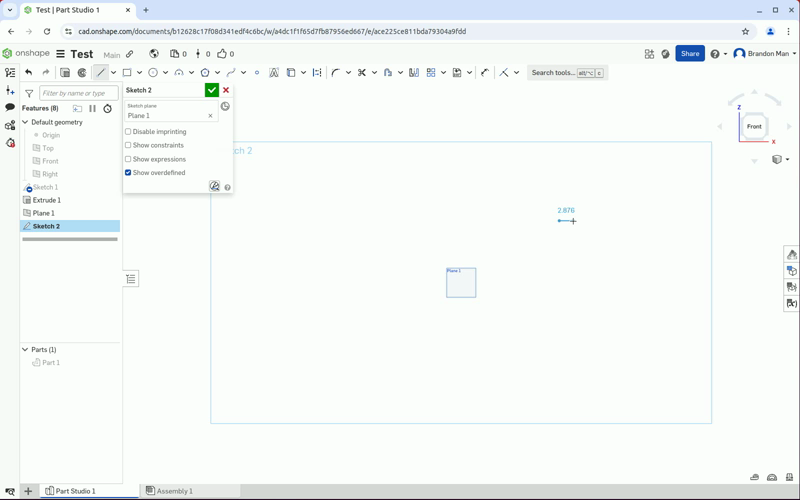
click(573, 220)
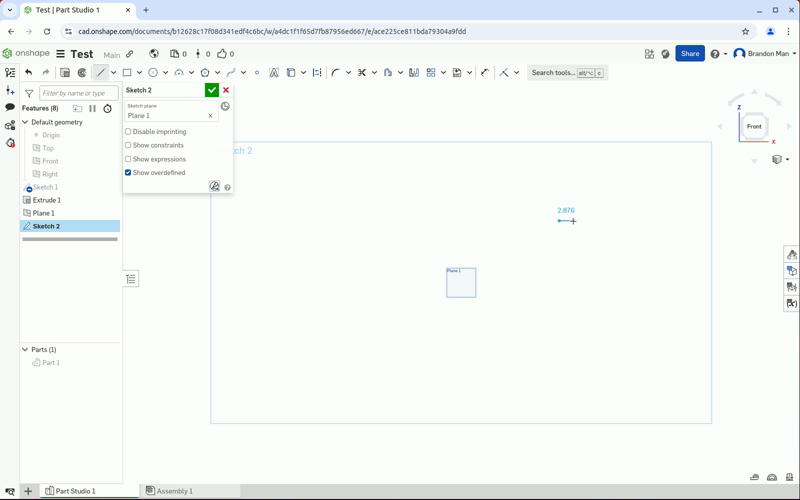
key_up(shift)
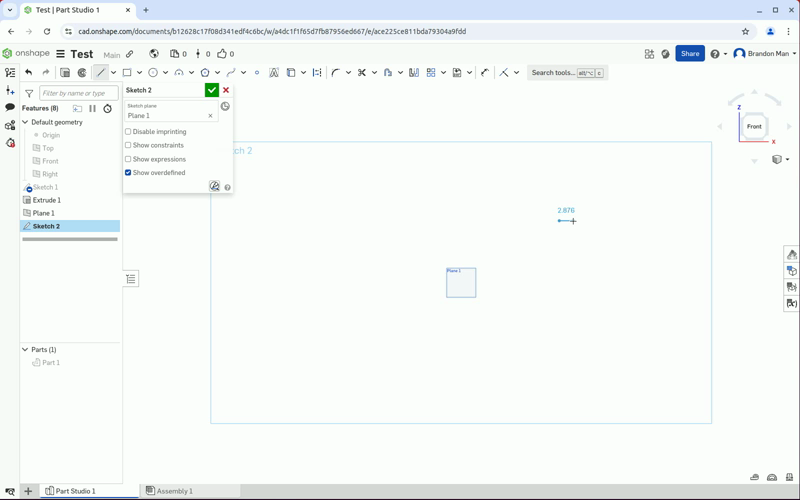
key_down(shift)
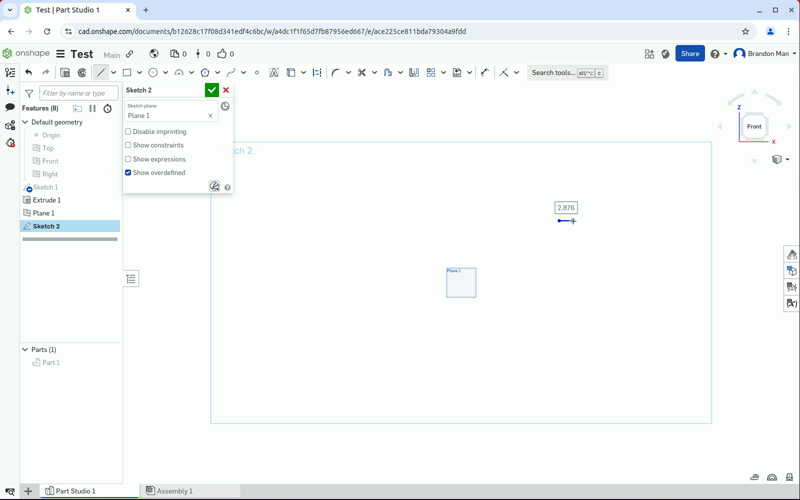
mouse_move(589, 220)
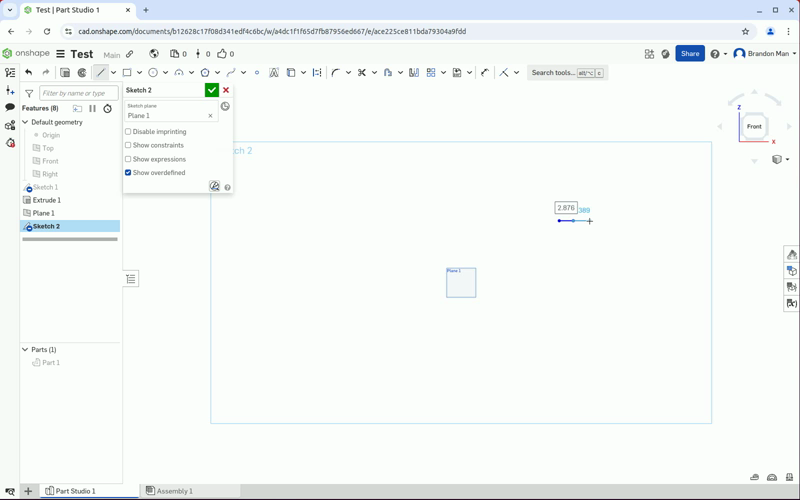
mouse_move(573, 203)
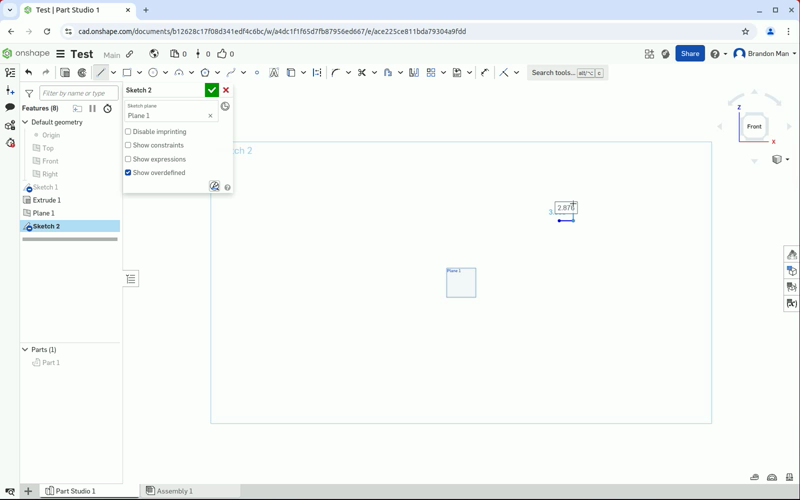
click(573, 203)
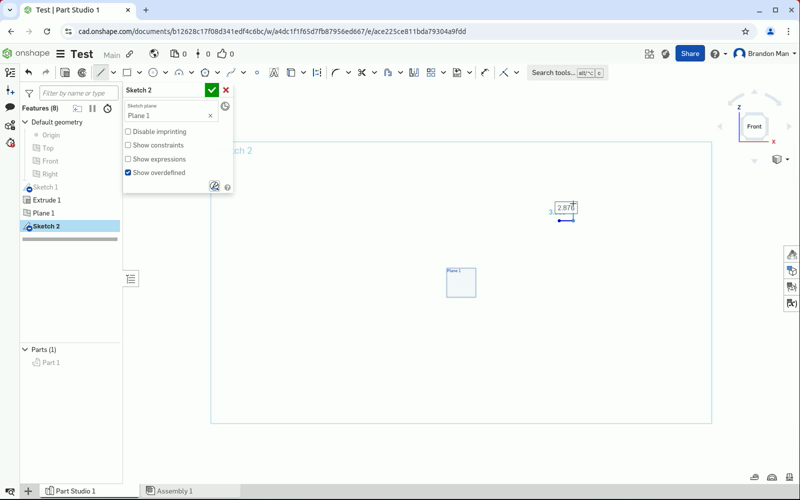
key_up(shift)
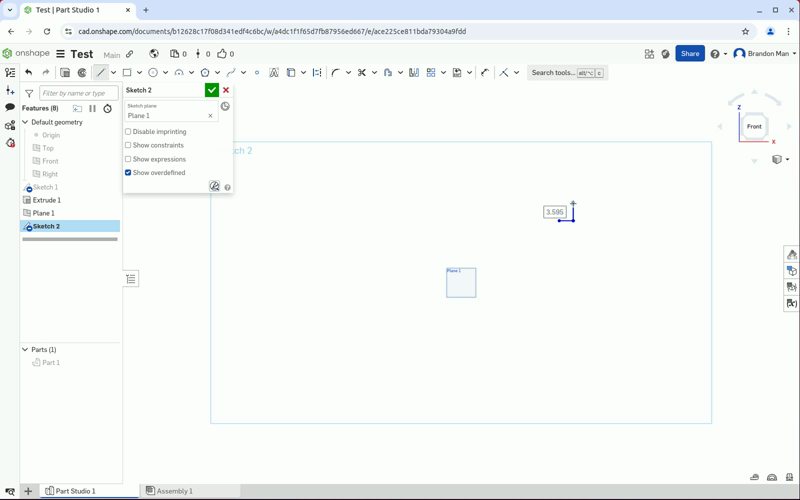
key_down(shift)
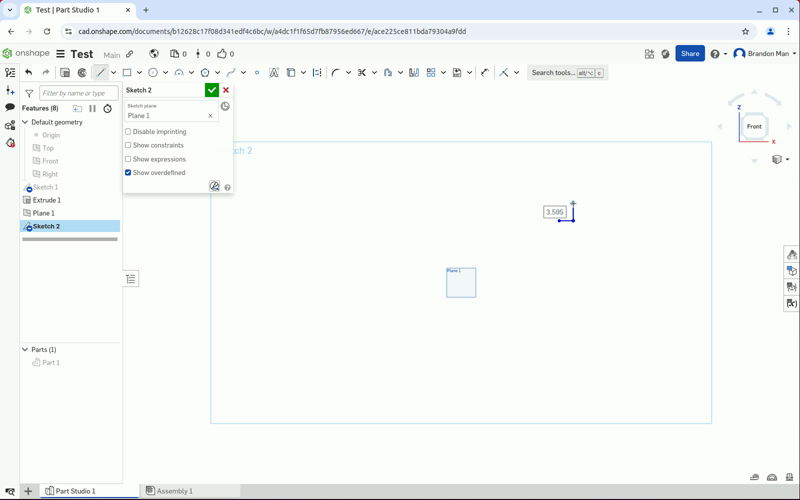
mouse_move(589, 203)
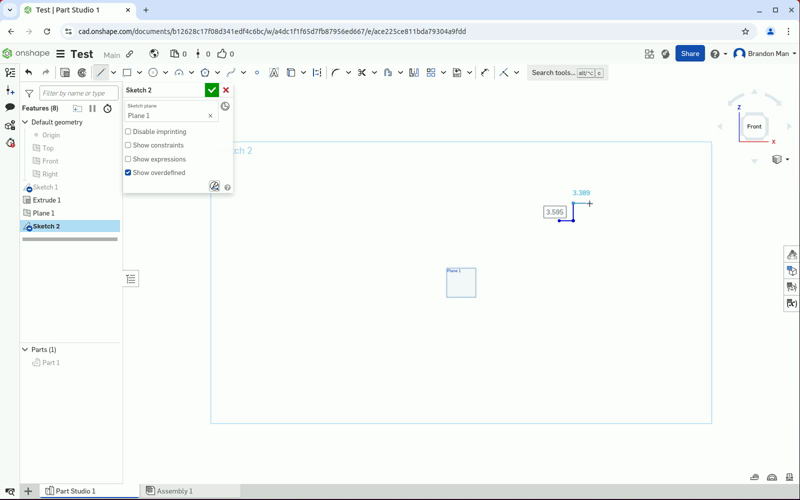
mouse_move(559, 203)
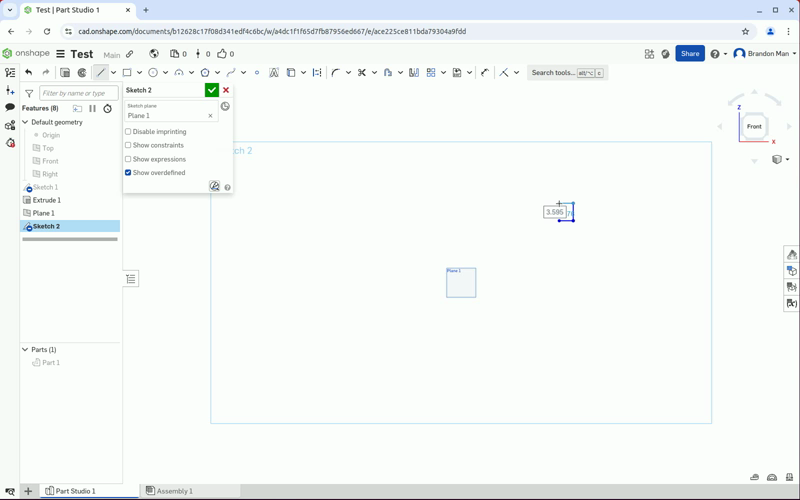
click(559, 203)
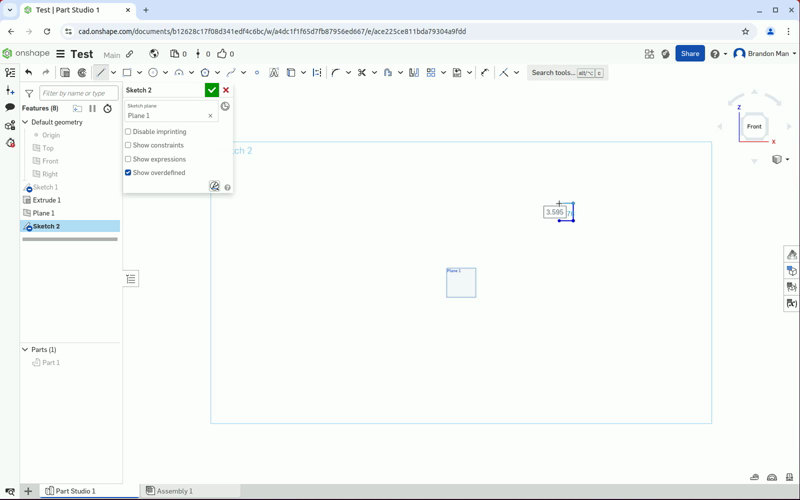
key_up(shift)
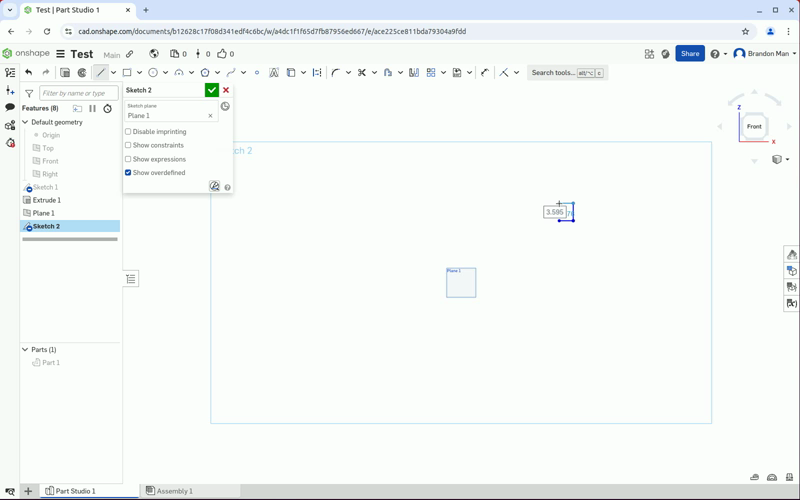
mouse_move(589, 203)
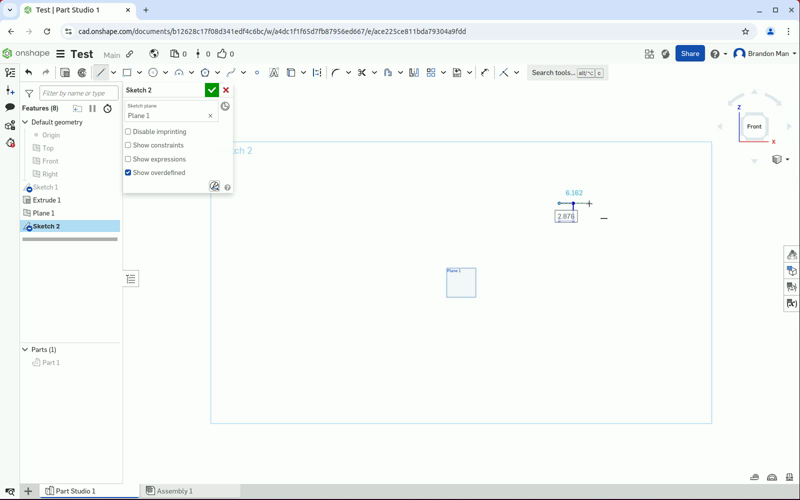
key_down(shift)
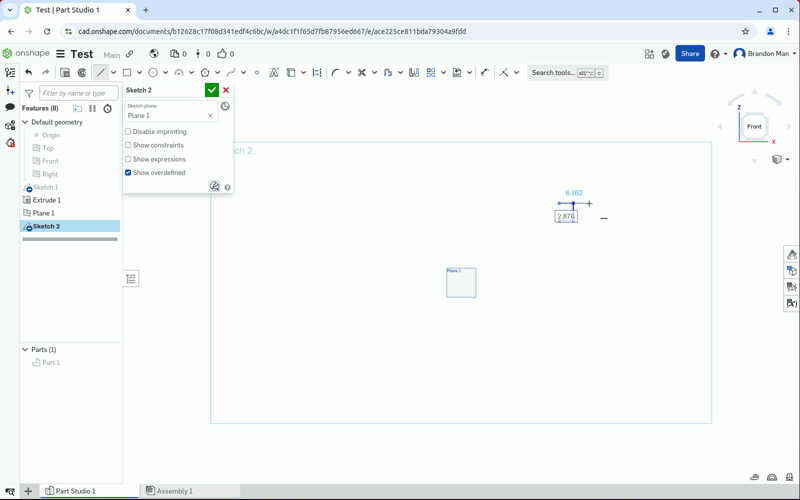
mouse_move(559, 220)
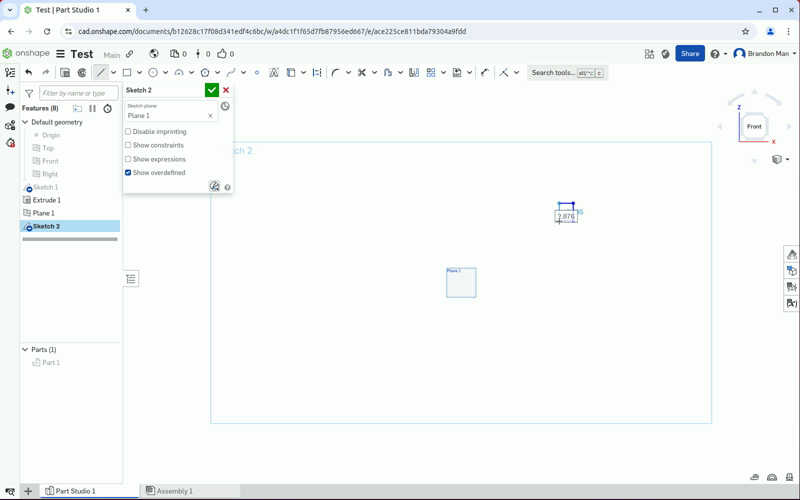
key_up(shift)
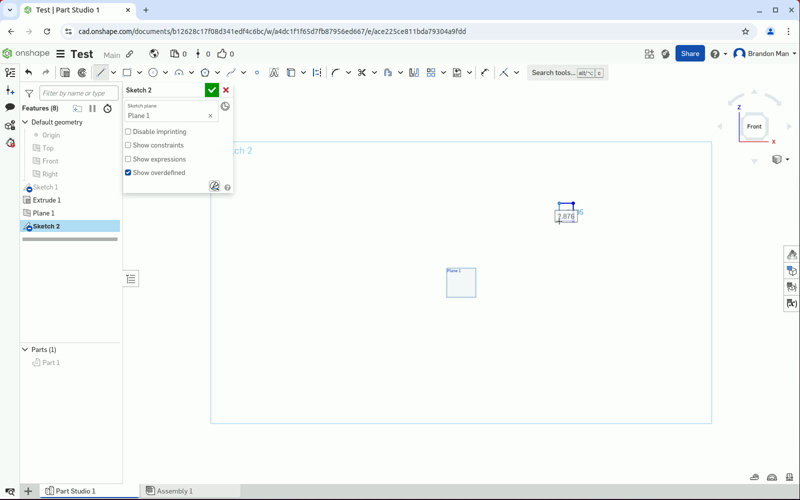
click(559, 220)
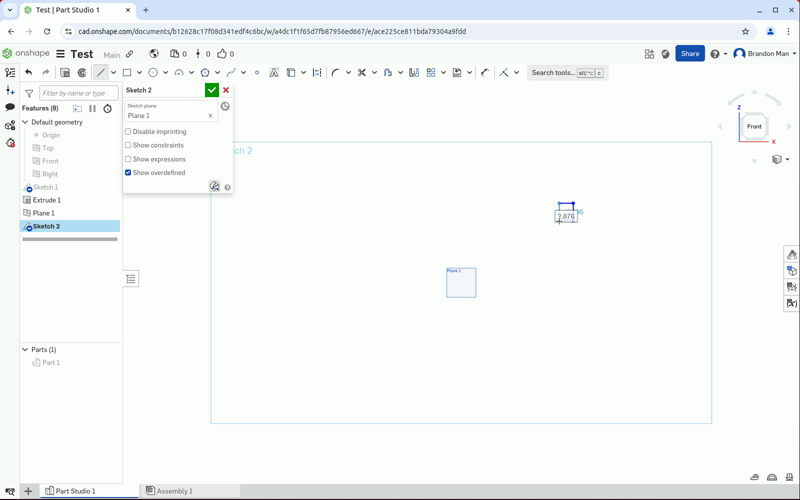
key(esc)
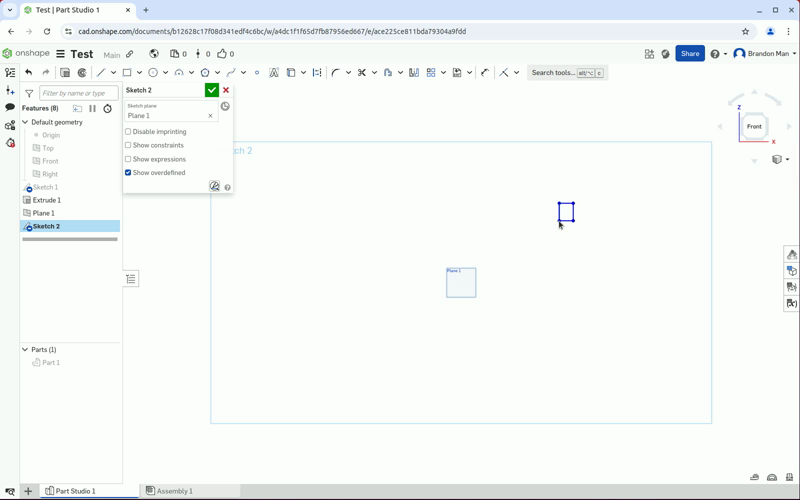
mouse_move(563, 213)
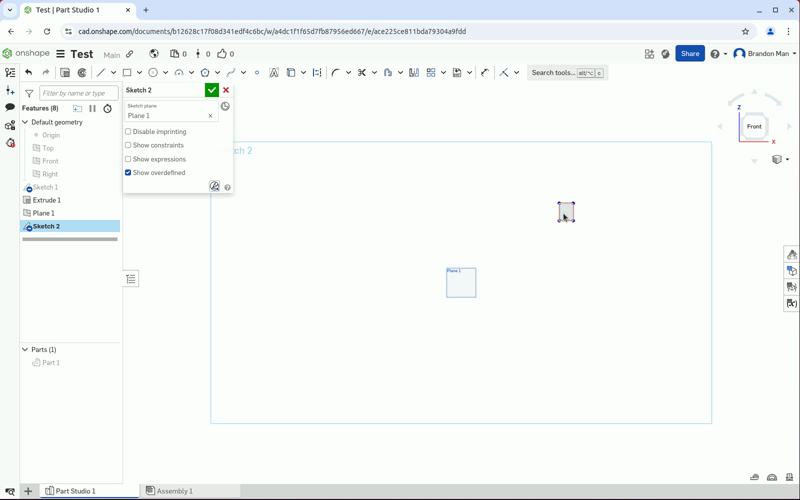
scroll(6)
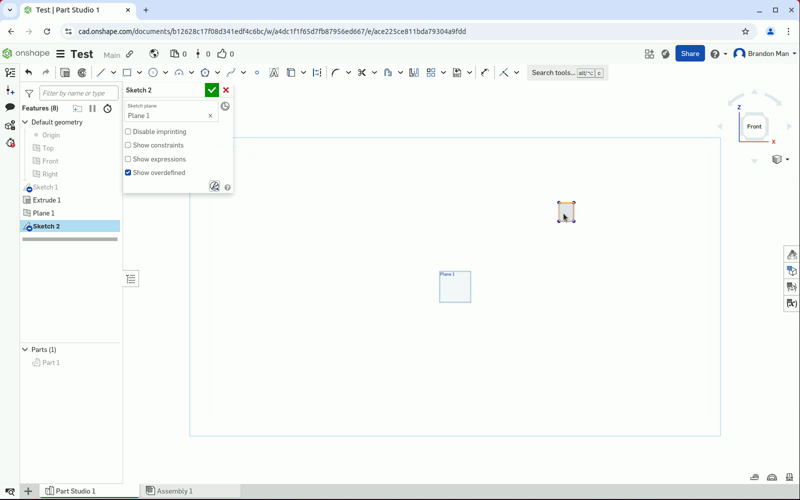
scroll(6)
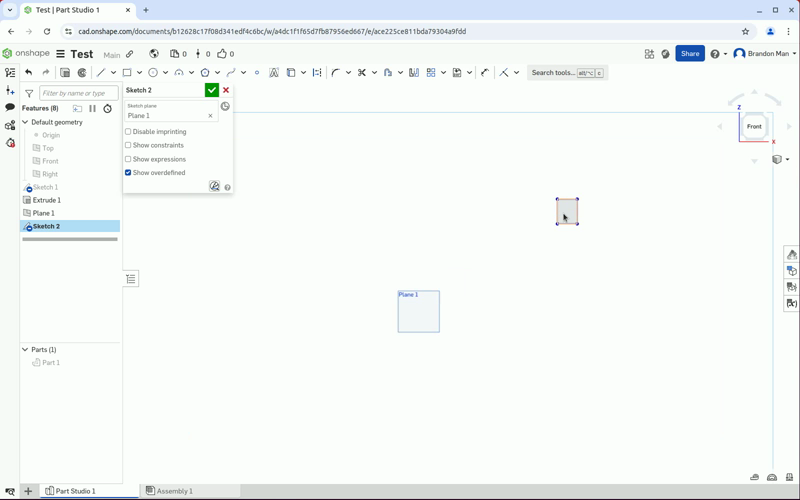
scroll(6)
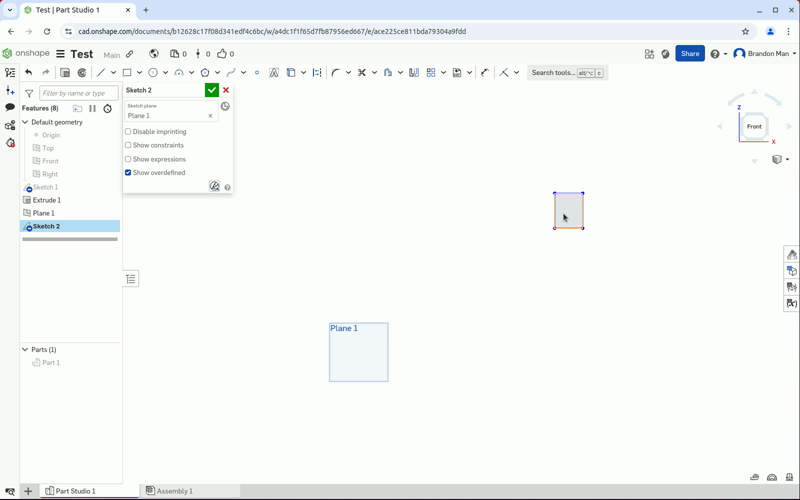
scroll(6)
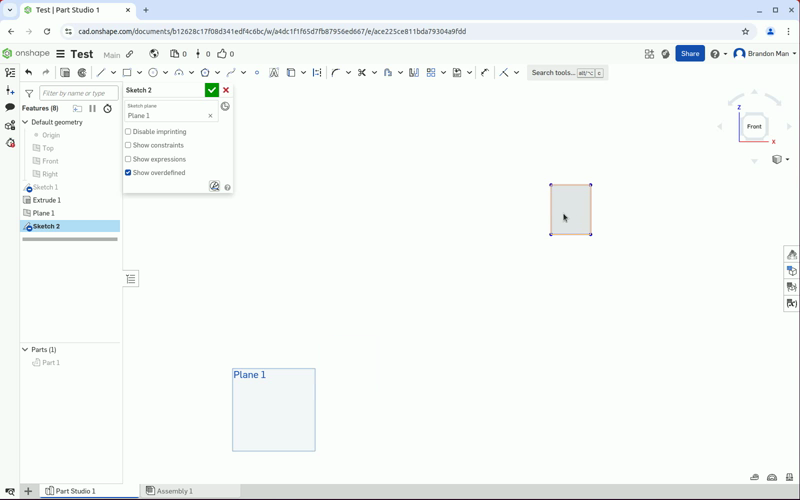
scroll(6)
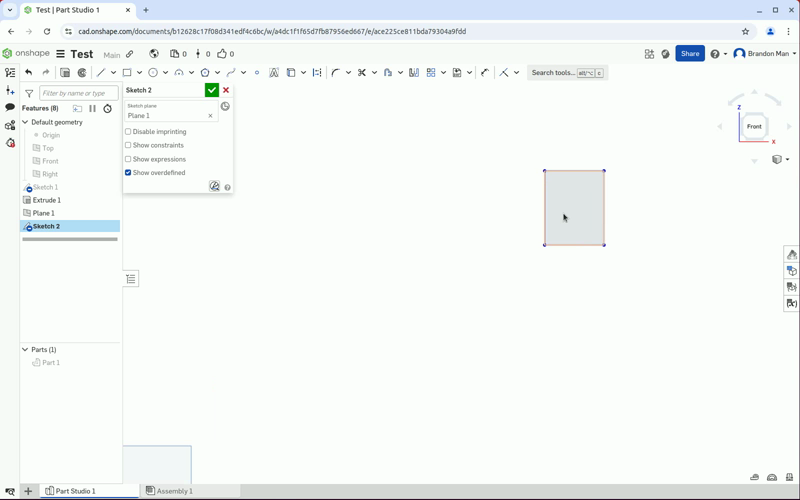
scroll(6)
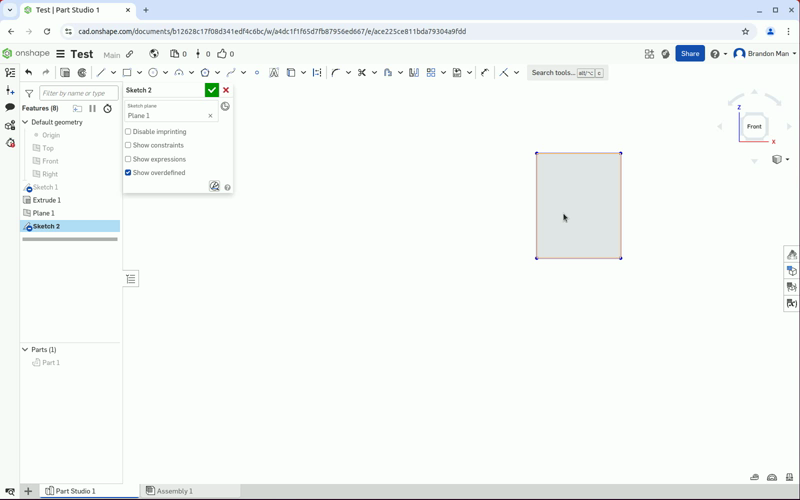
scroll(6)
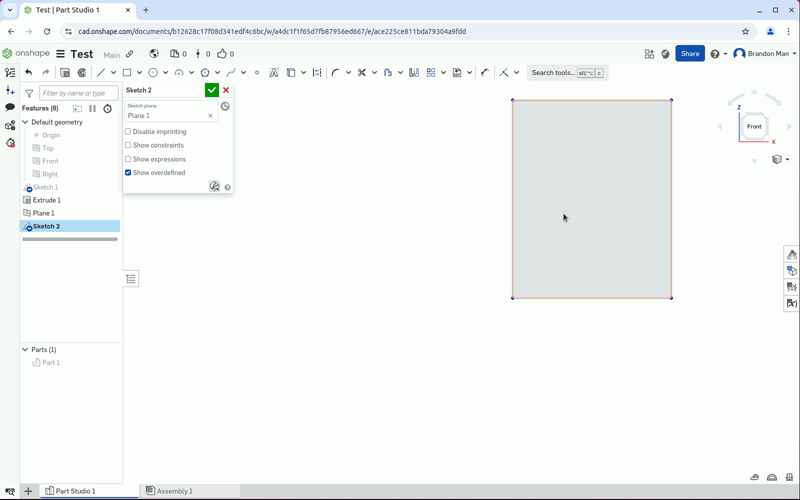
click(563, 213)
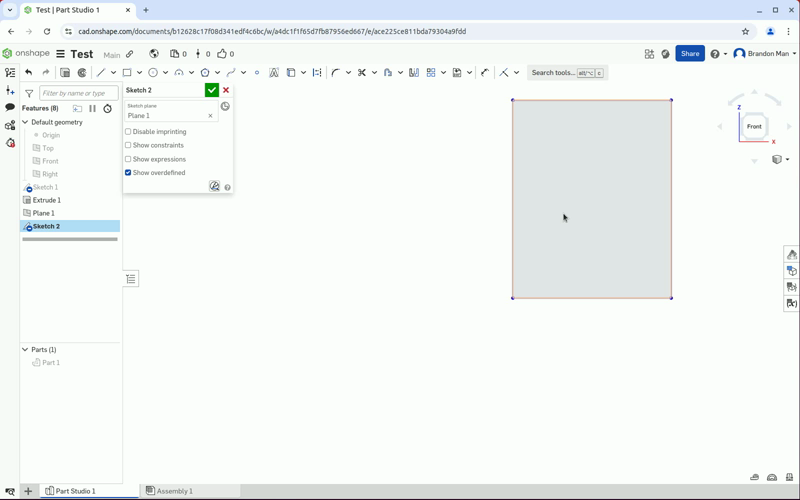
scroll(-6)
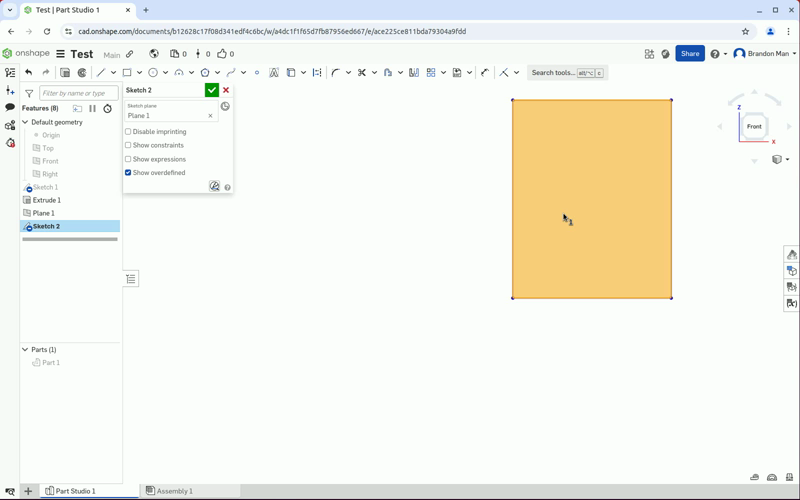
scroll(-6)
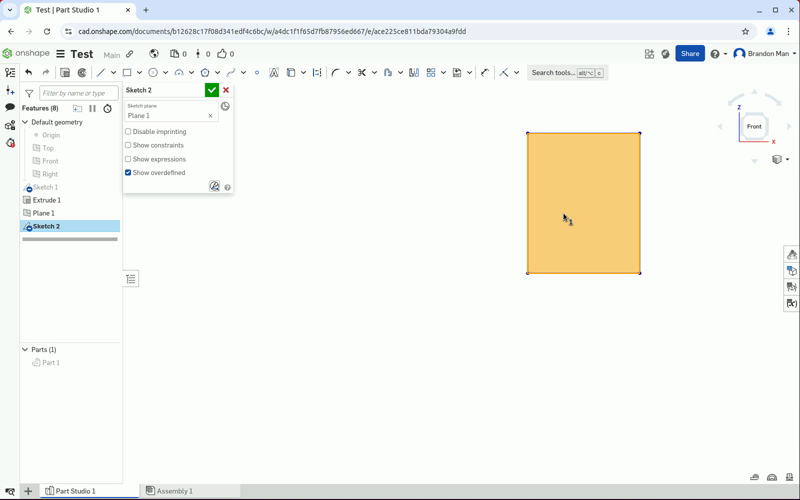
scroll(-6)
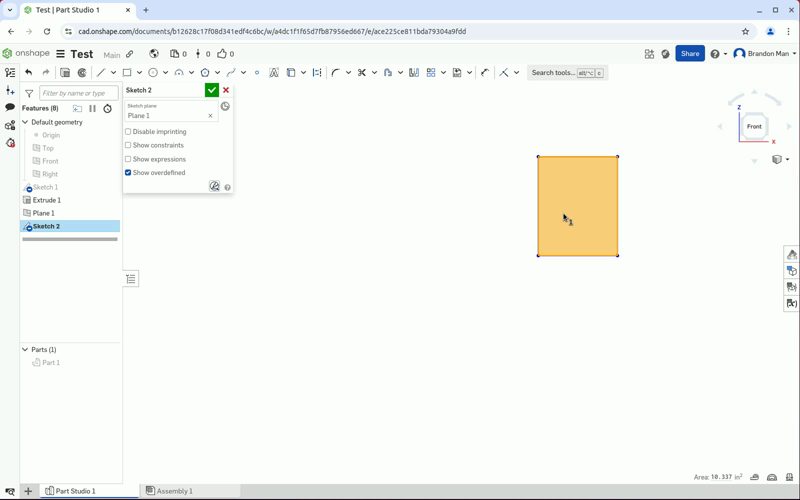
scroll(-6)
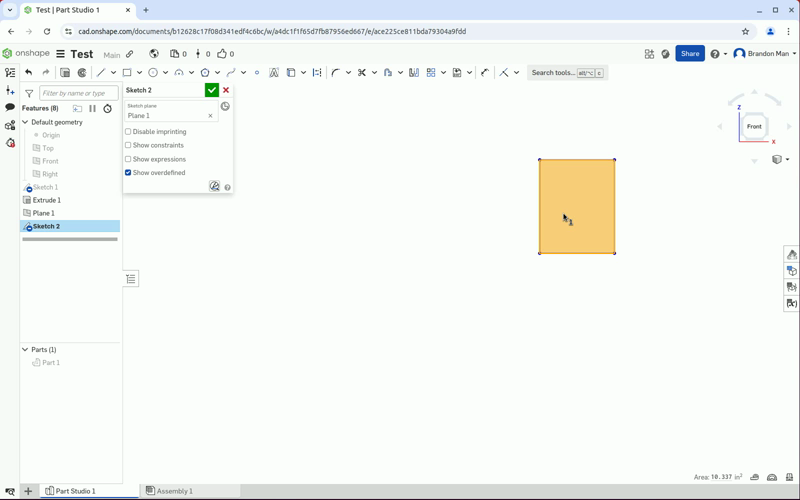
scroll(-6)
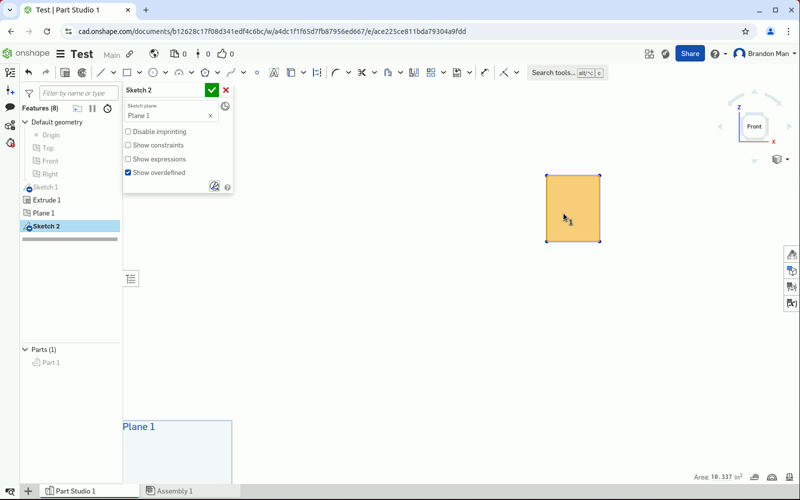
scroll(-6)
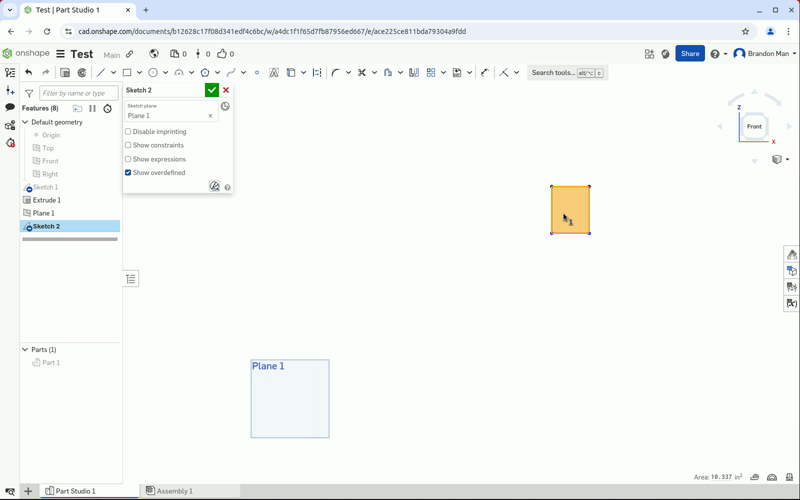
scroll(-6)
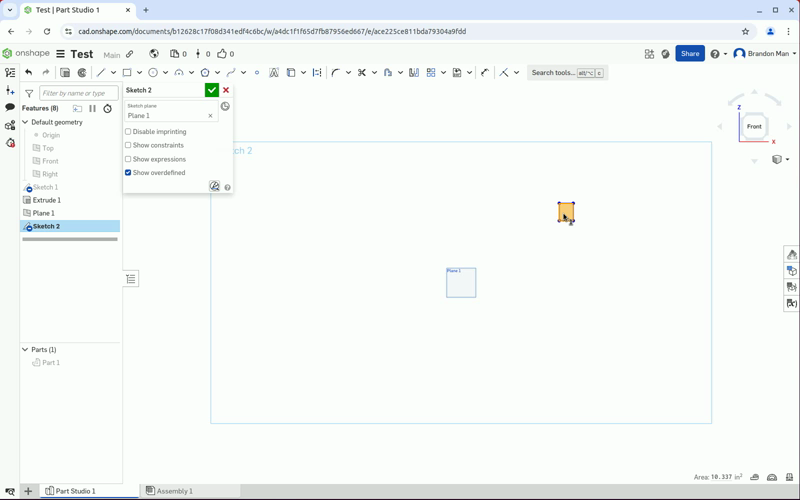
mouse_move(73, 352)
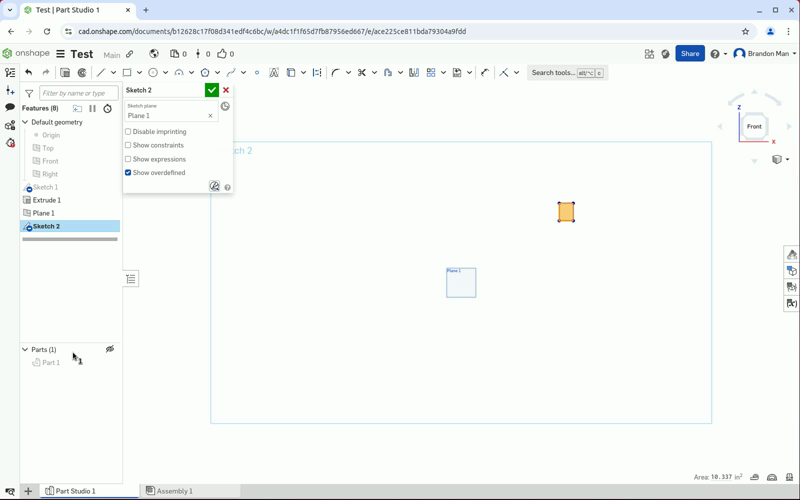
key(shift+y)
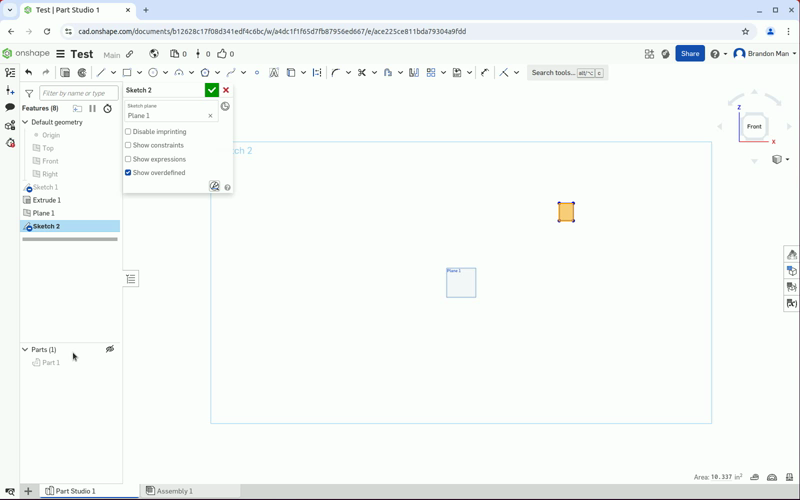
key(shift+e)
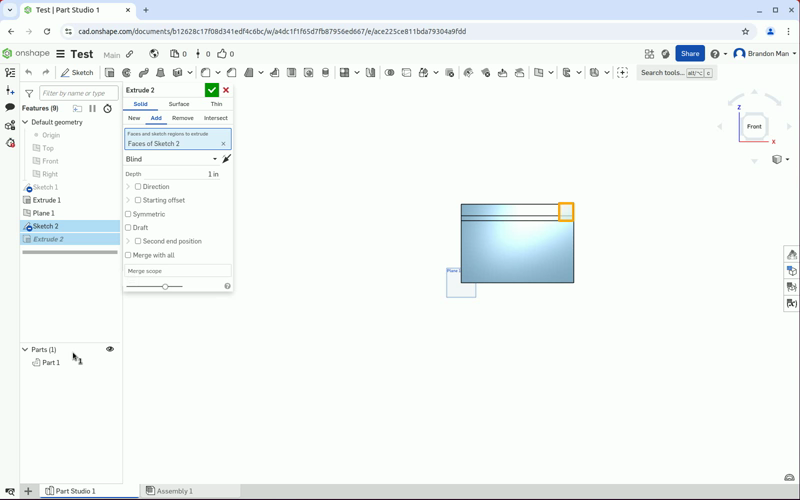
mouse_move(143, 106)
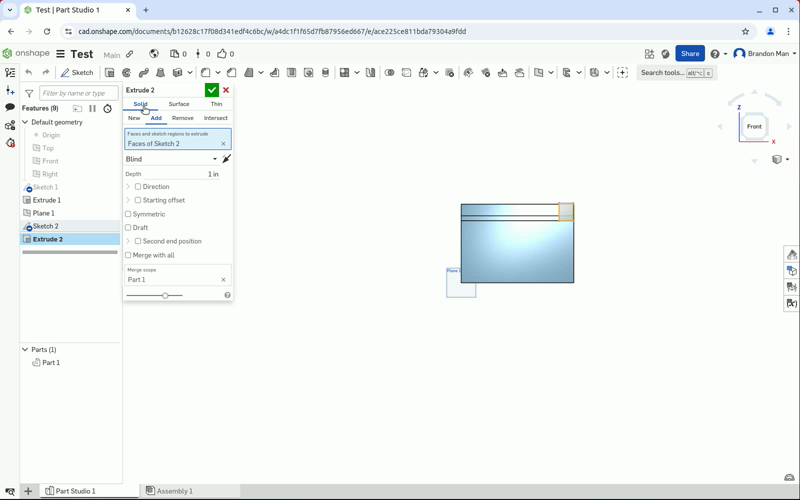
click(143, 106)
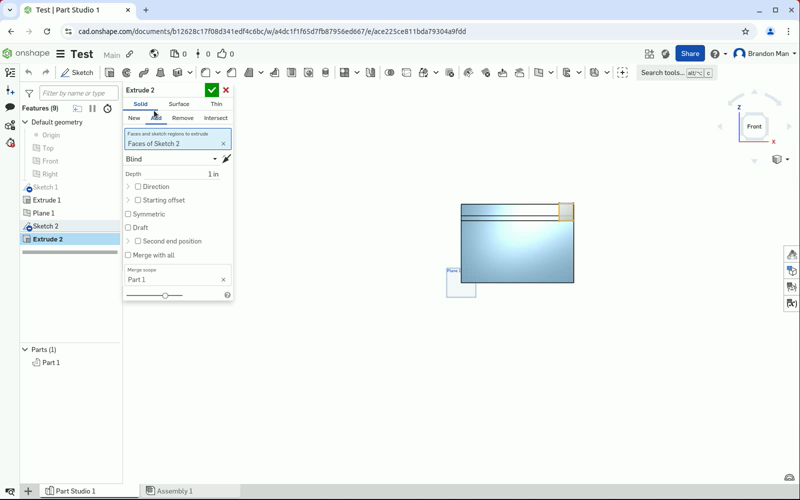
mouse_move(186, 120)
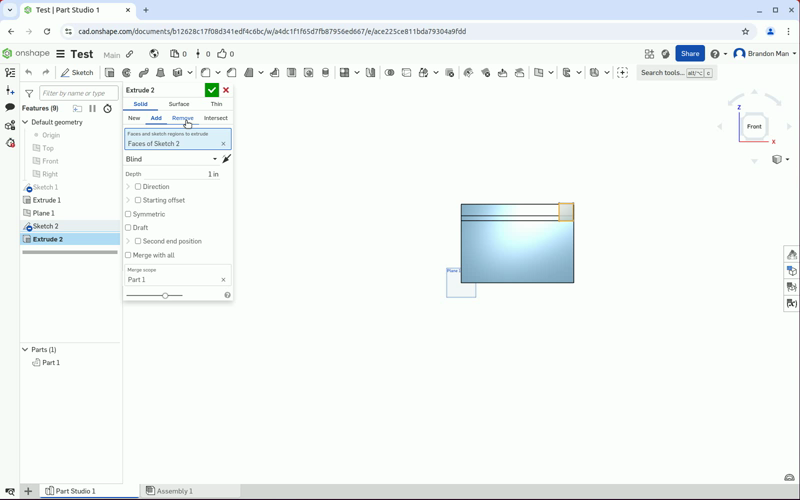
click(186, 120)
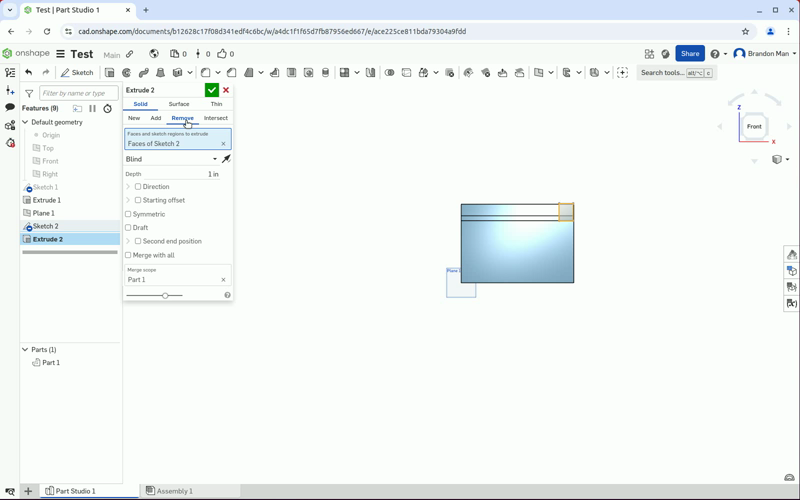
key(tab, 4)
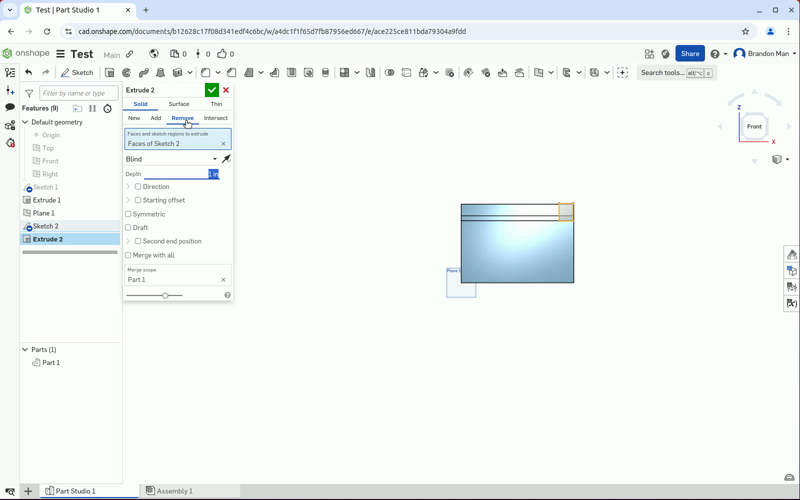
text(1.444)
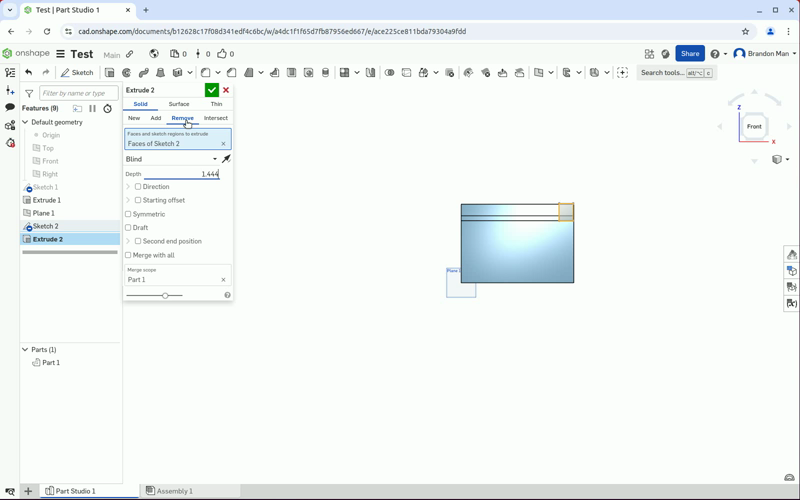
key(tab, 6)
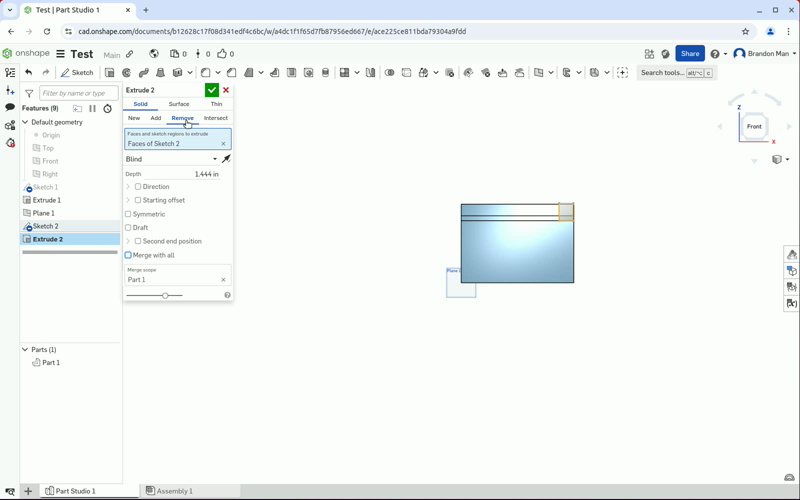
key(space)
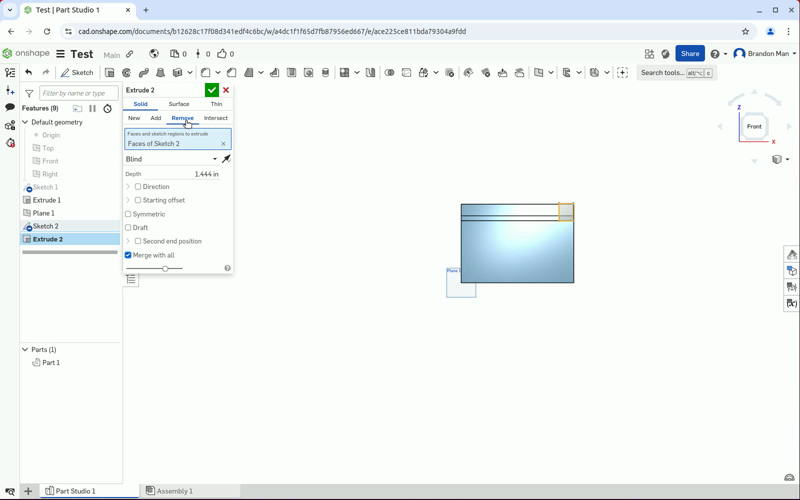
key(enter)
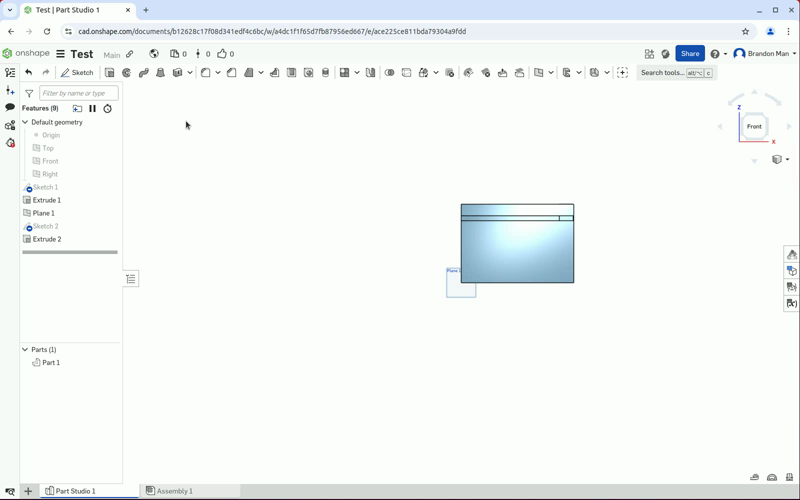
key(shift+h)
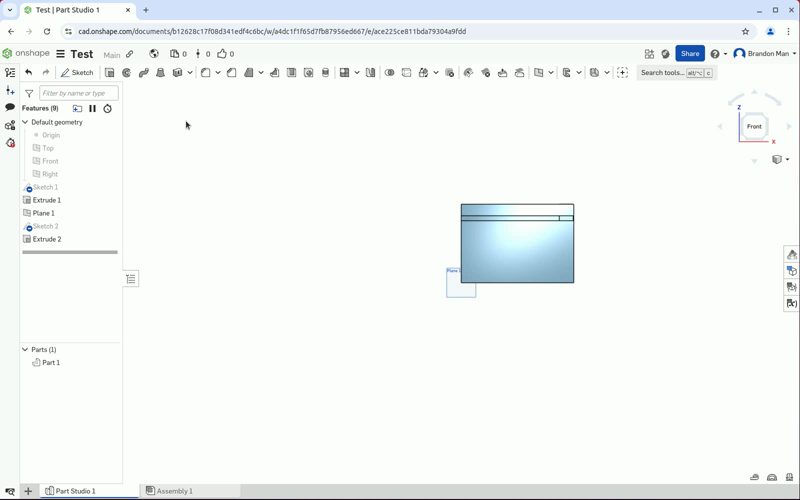
key(shift+h)
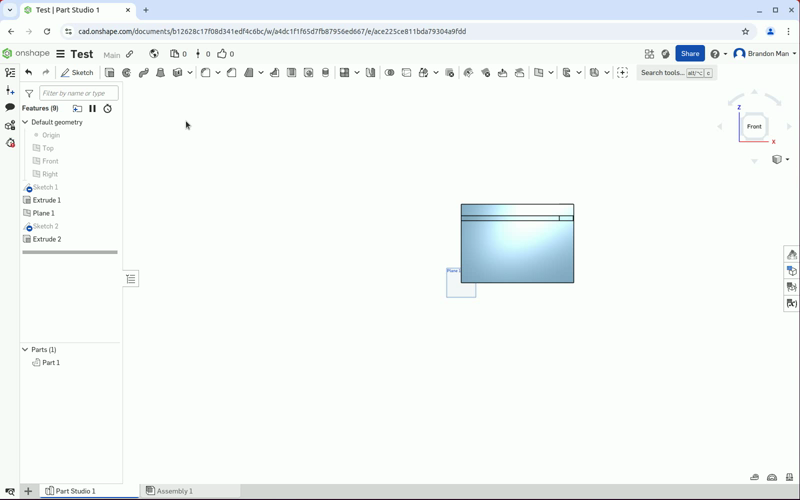
mouse_move(73, 189)
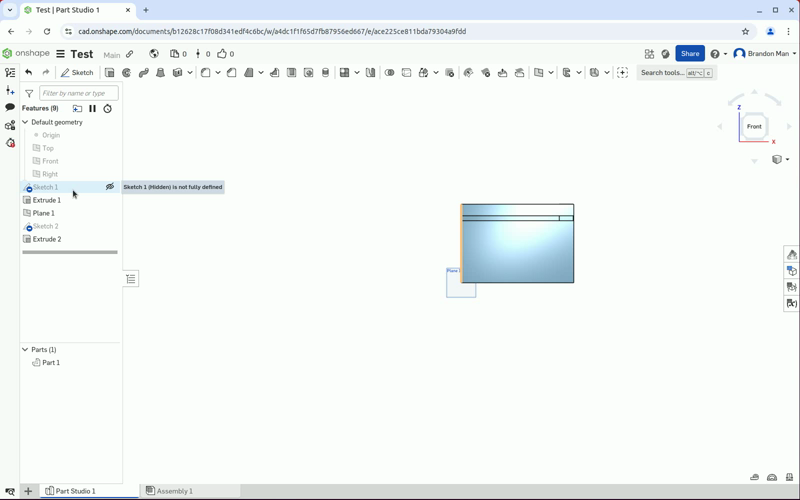
click(73, 189)
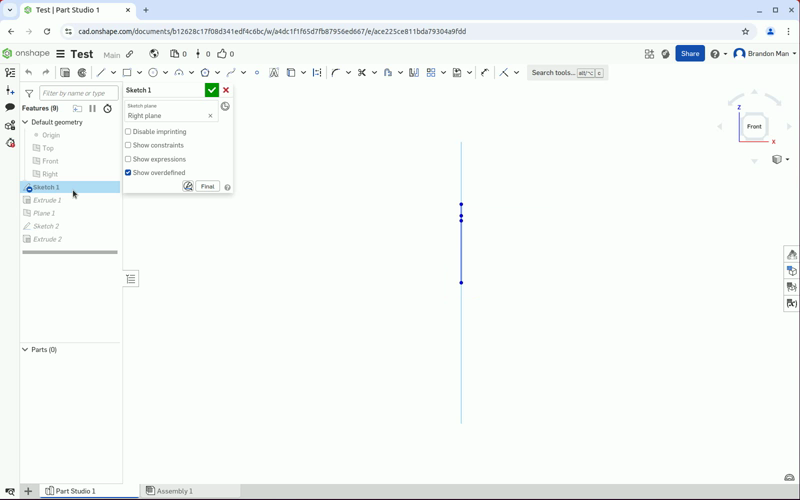
mouse_move(229, 92)
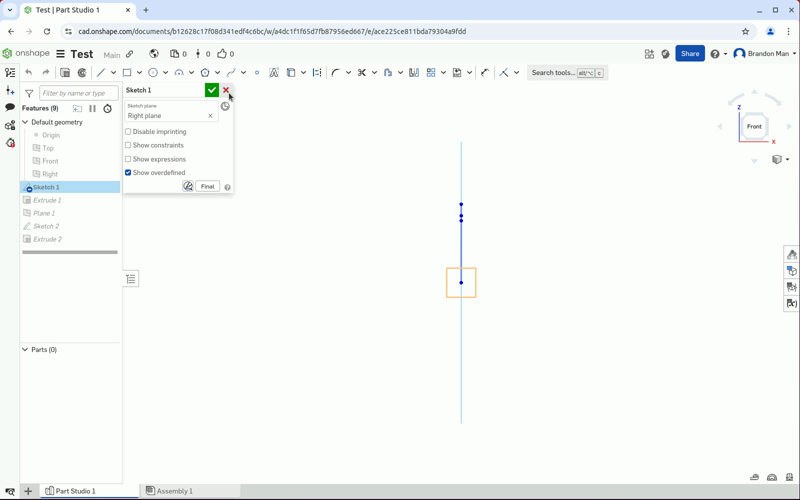
click(229, 92)
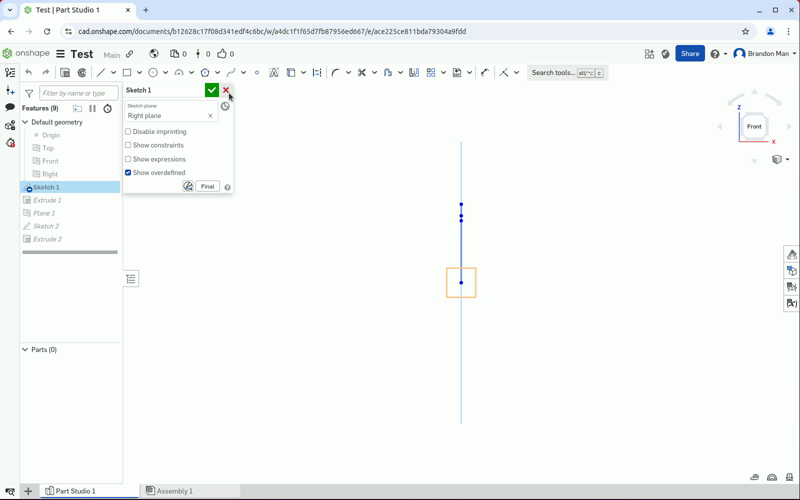
key(shift+s)
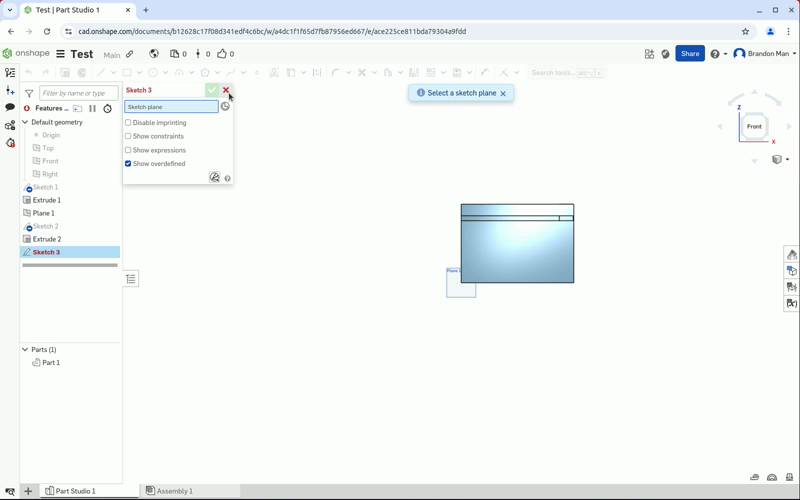
mouse_move(73, 215)
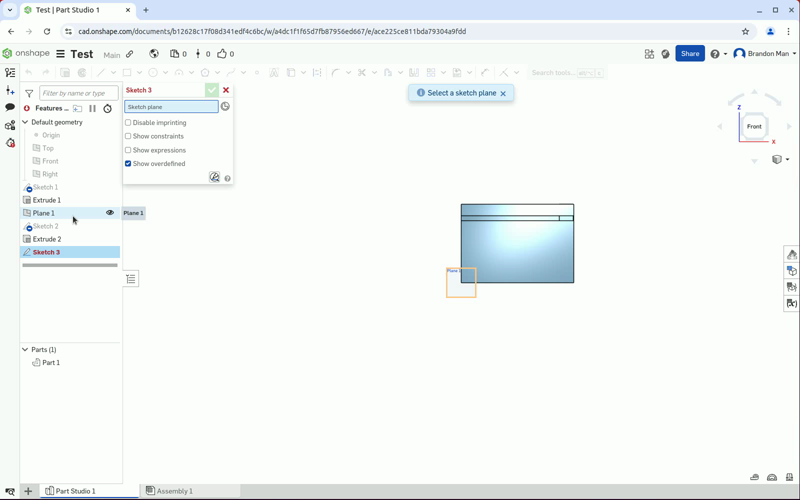
click(73, 215)
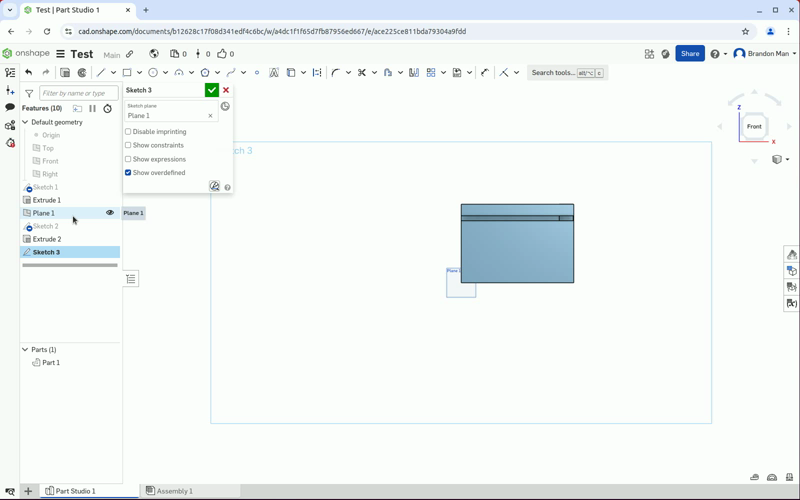
mouse_move(73, 352)
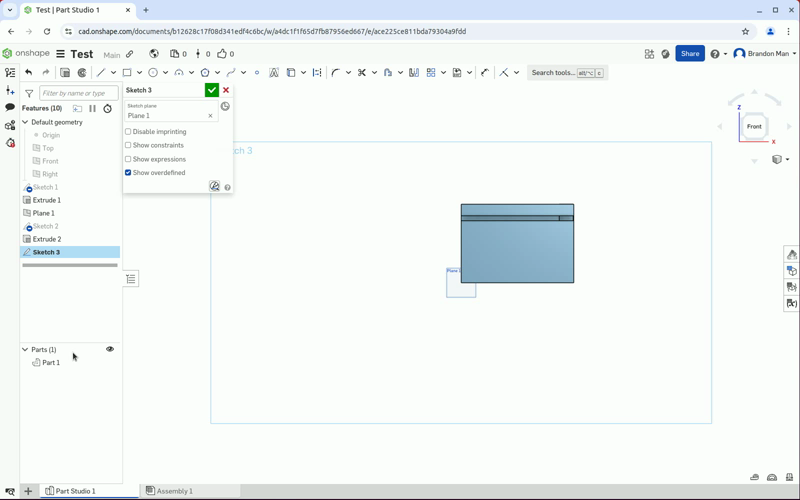
key(y)
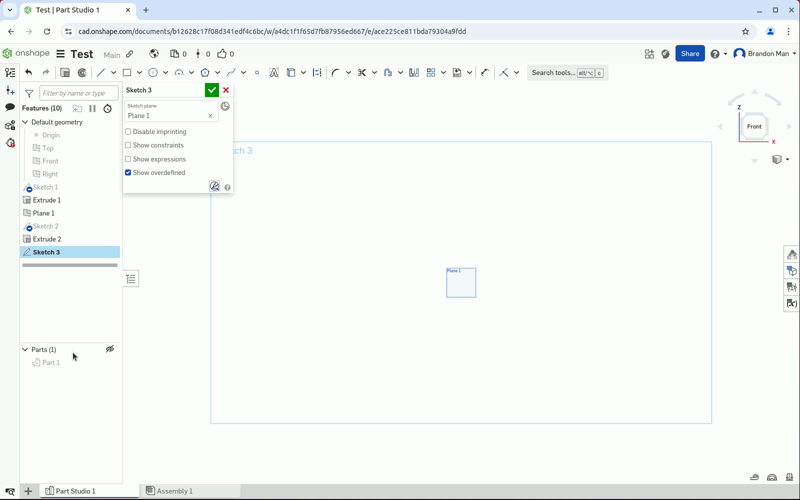
key(l)
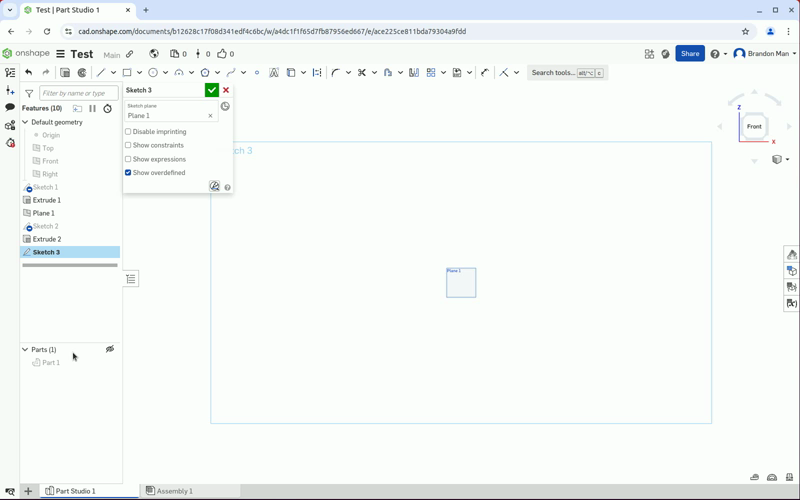
key_down(shift)
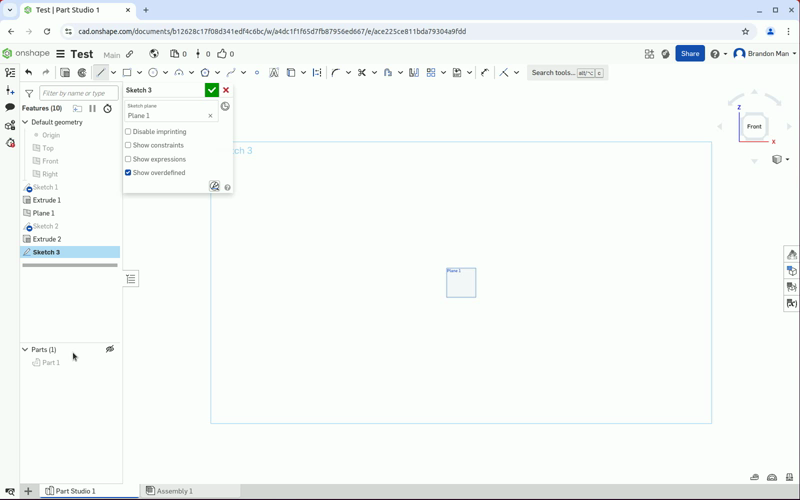
mouse_move(460, 220)
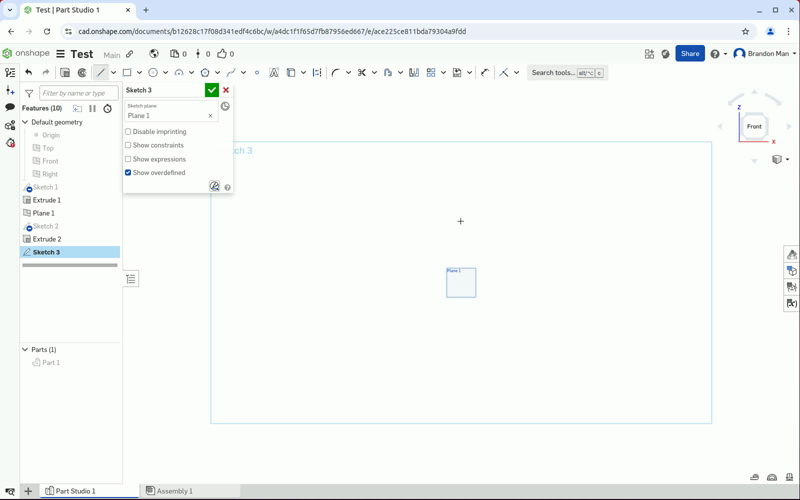
click(460, 220)
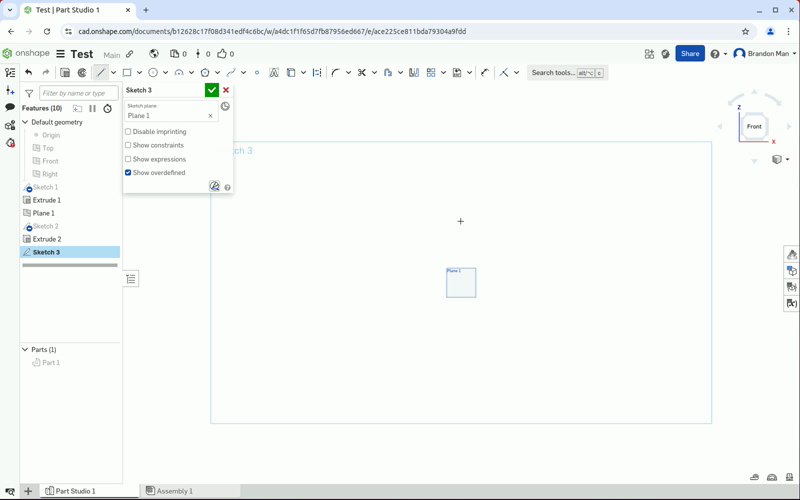
key_up(shift)
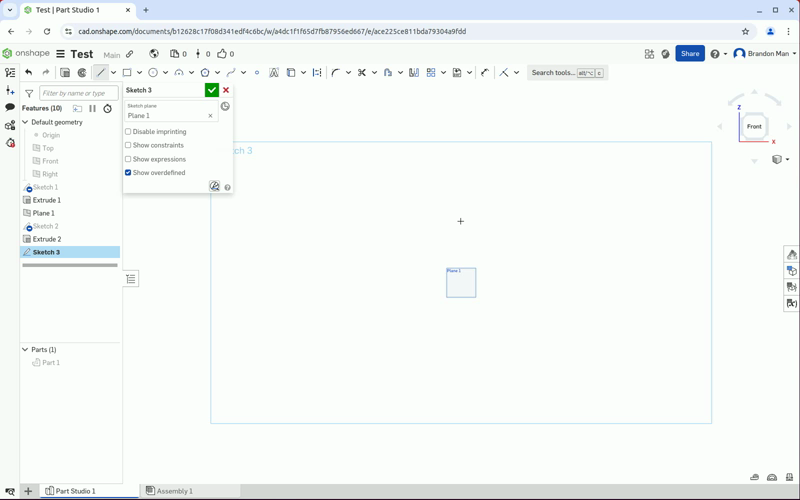
key_down(shift)
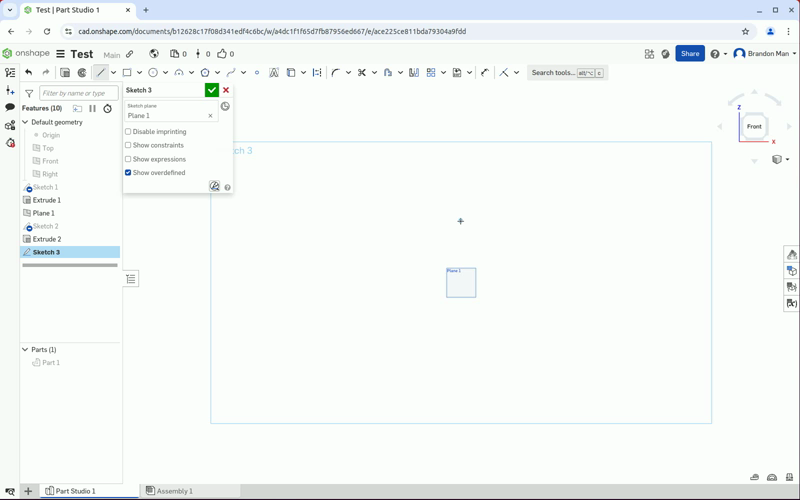
mouse_move(490, 220)
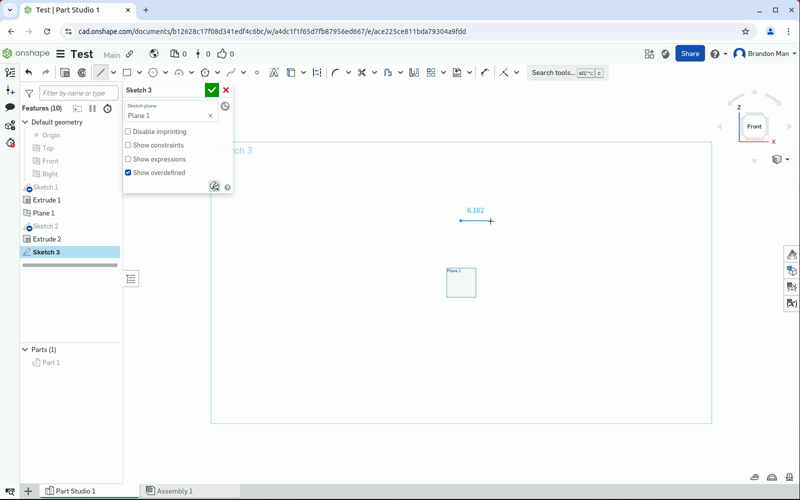
mouse_move(474, 220)
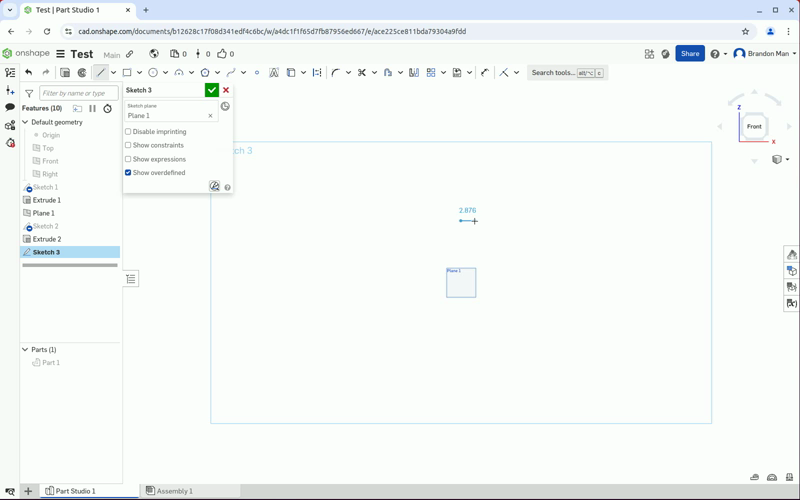
click(474, 220)
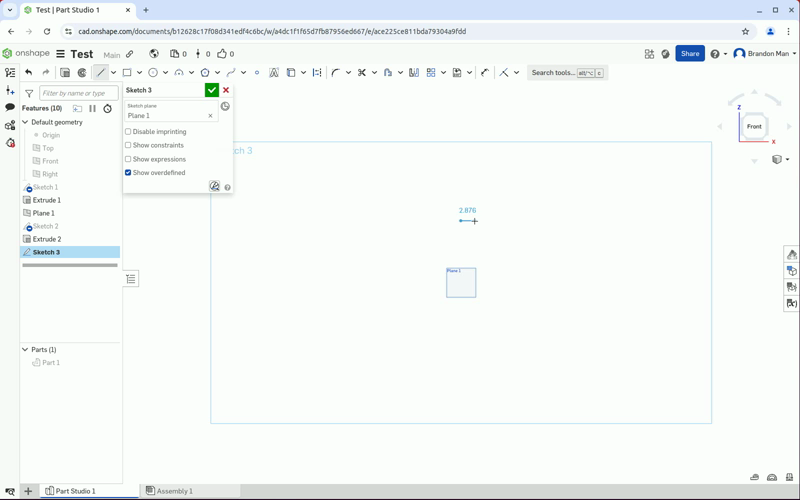
key_up(shift)
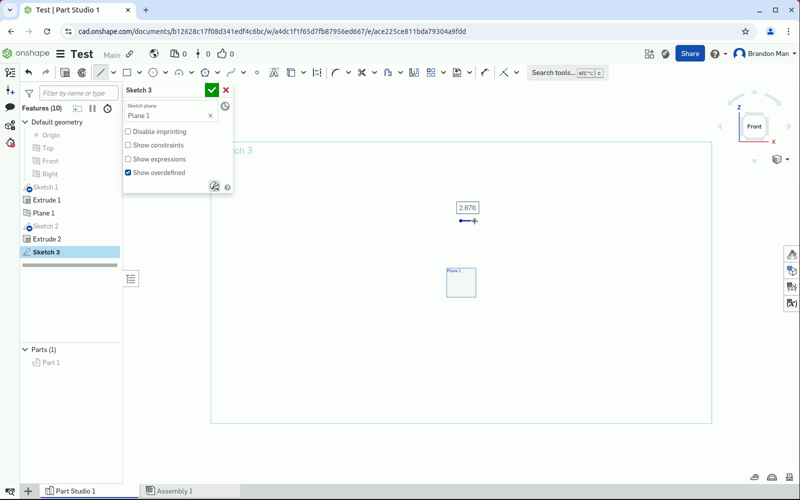
key_down(shift)
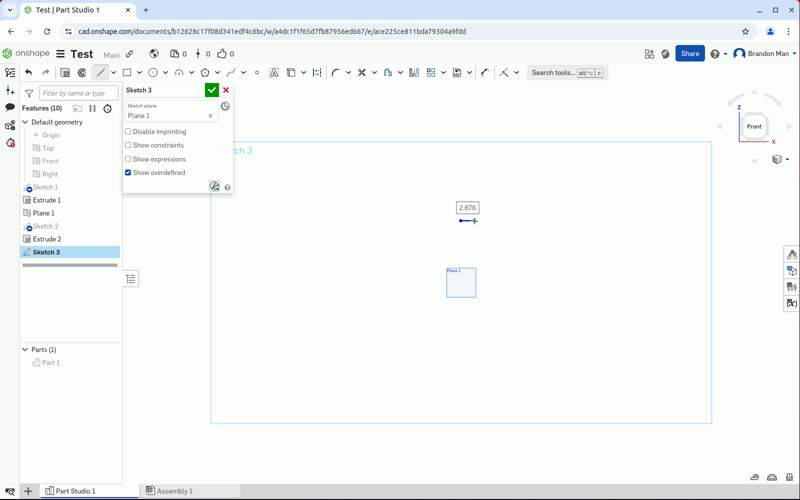
mouse_move(504, 220)
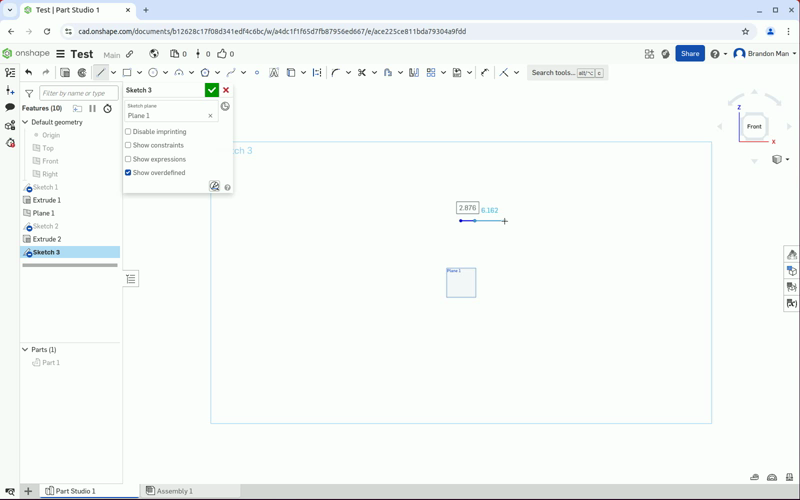
mouse_move(474, 203)
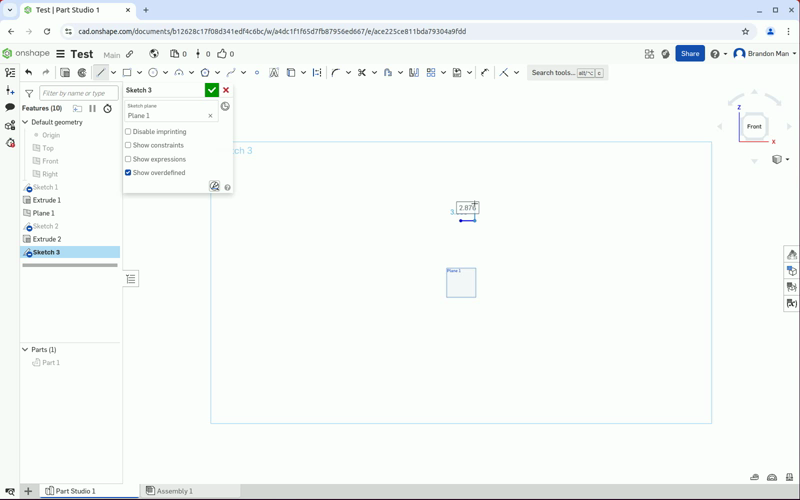
click(474, 203)
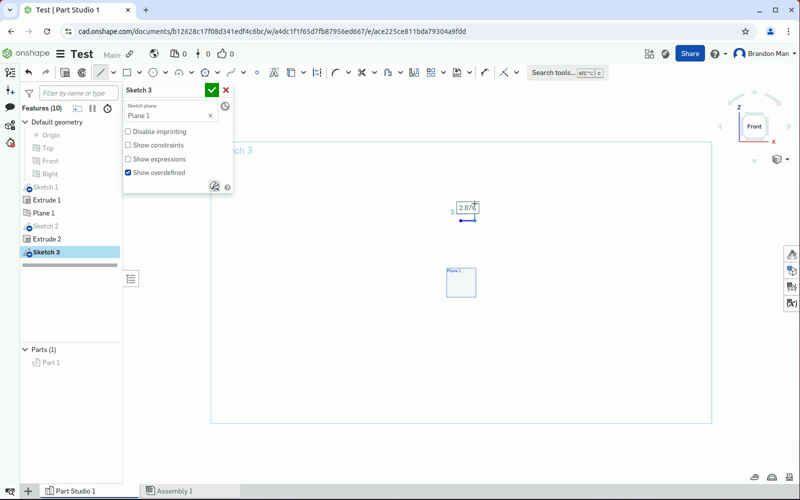
key_up(shift)
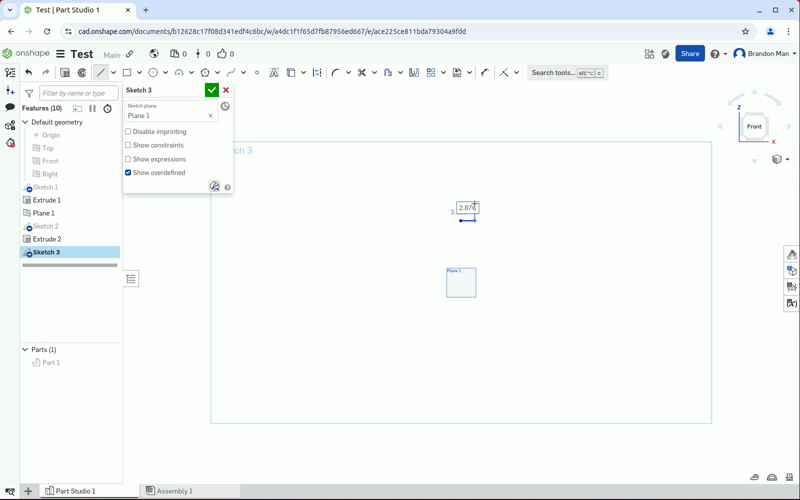
key_down(shift)
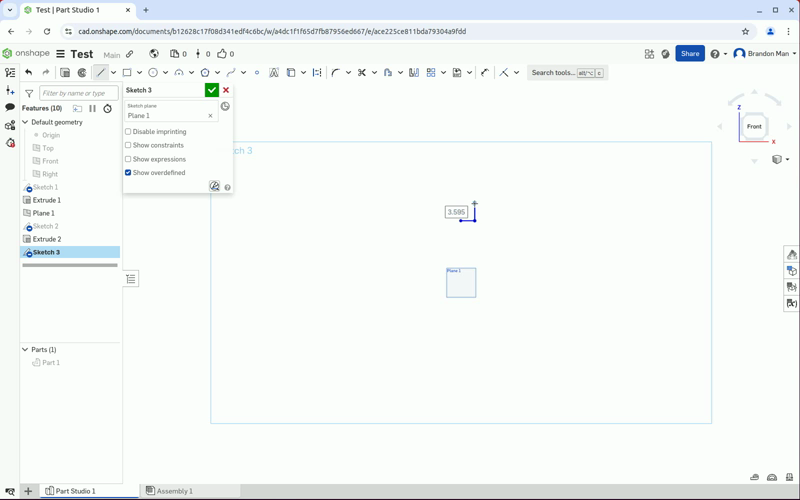
mouse_move(504, 203)
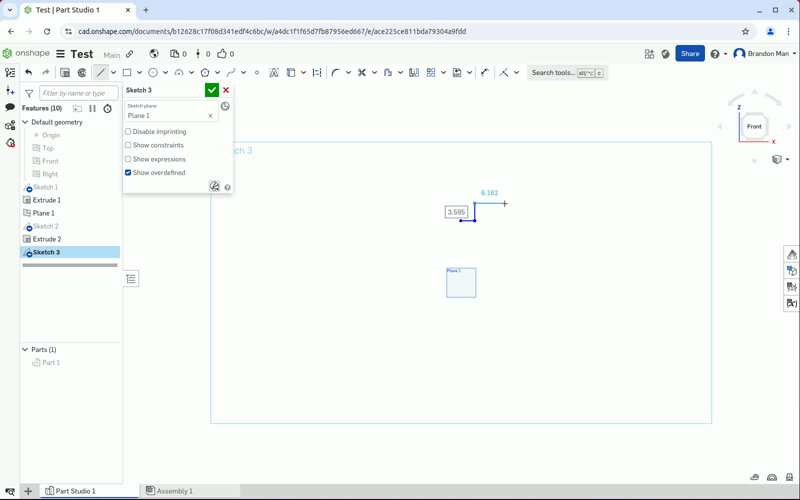
mouse_move(460, 203)
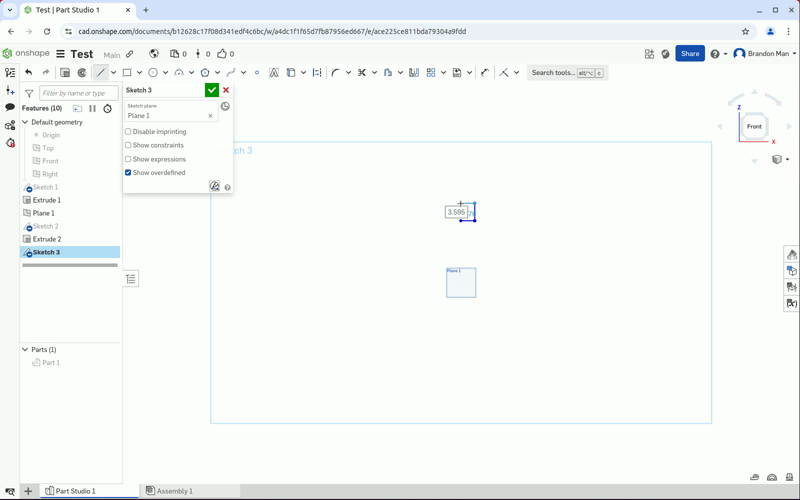
click(460, 203)
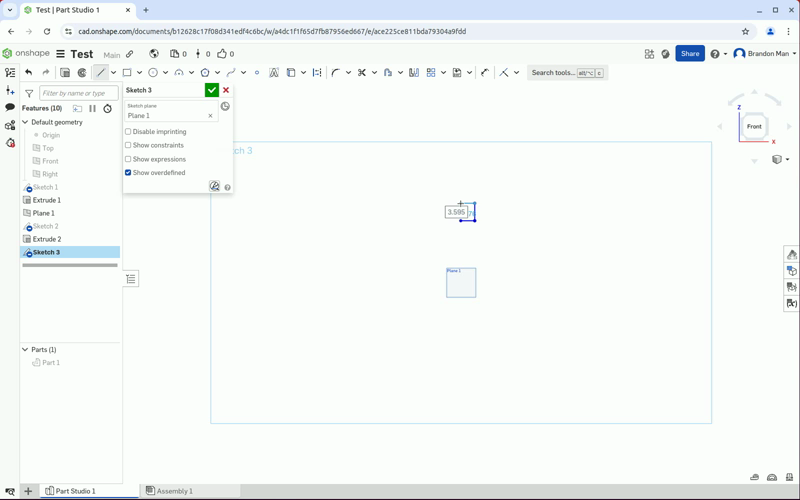
key_up(shift)
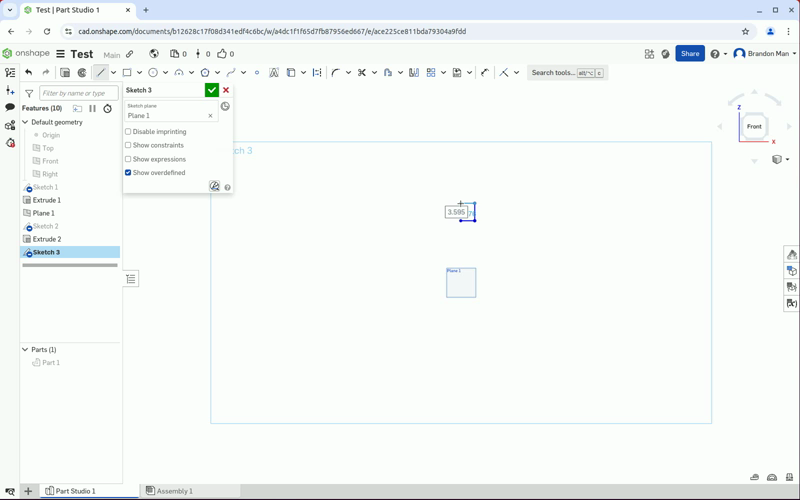
mouse_move(490, 203)
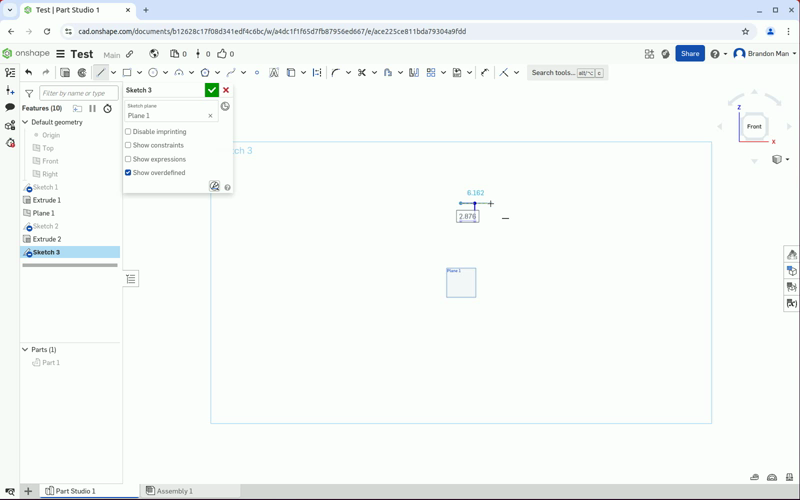
key_down(shift)
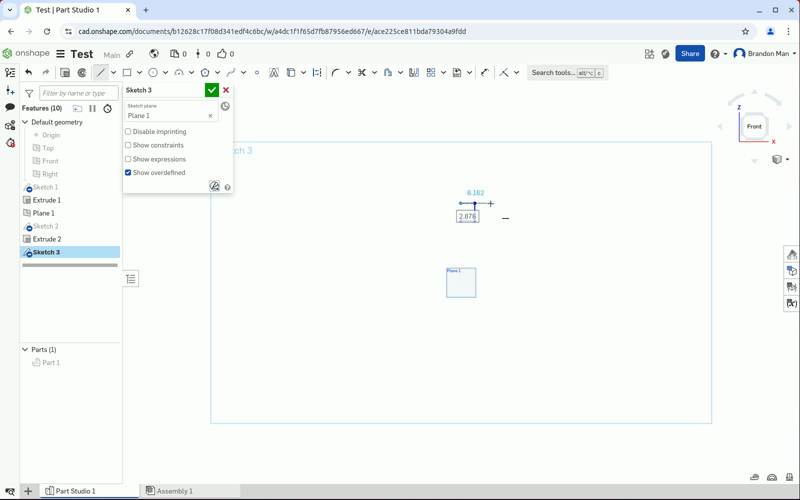
mouse_move(460, 220)
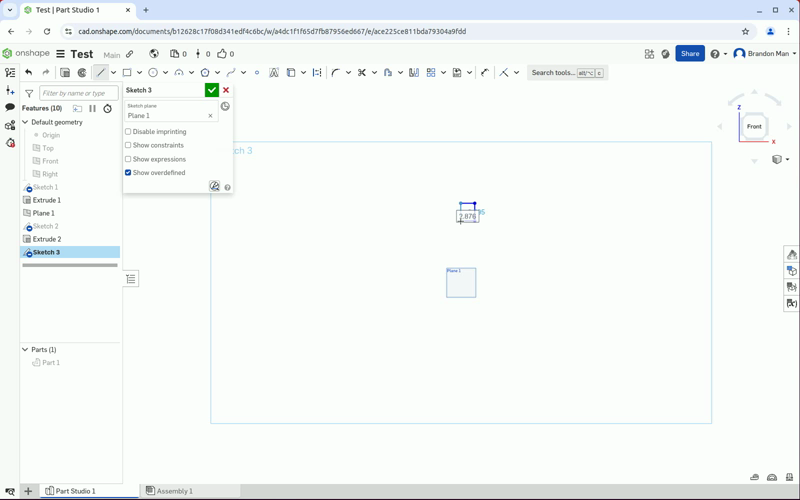
key_up(shift)
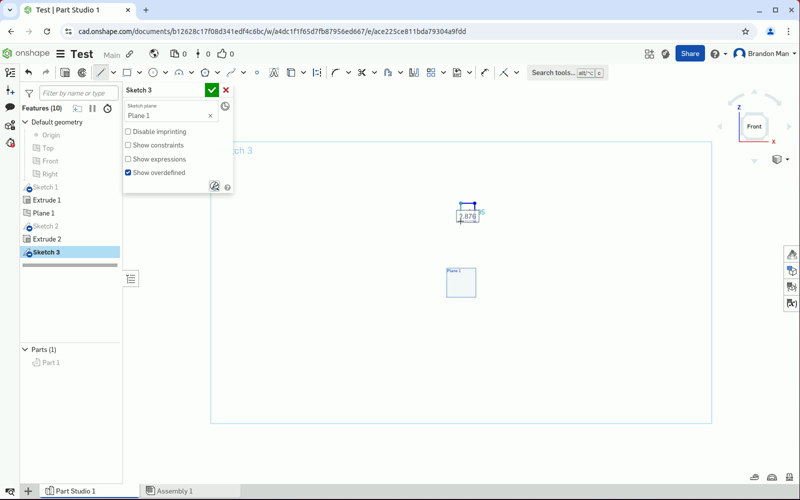
click(460, 220)
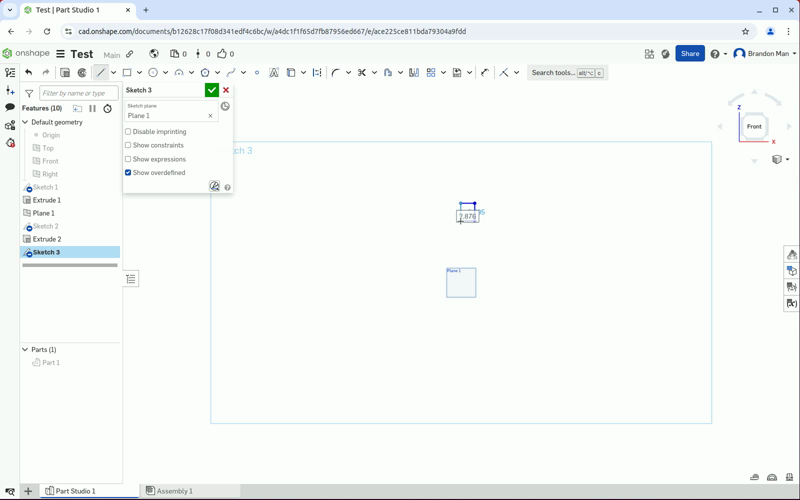
key(esc)
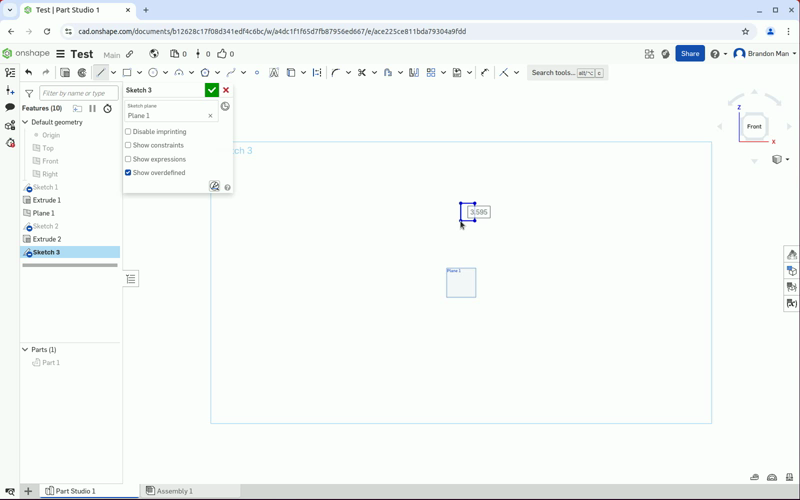
mouse_move(469, 214)
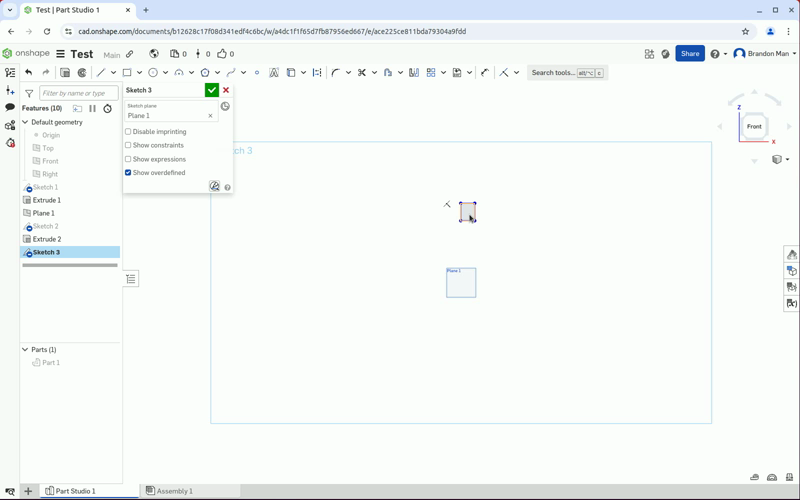
scroll(6)
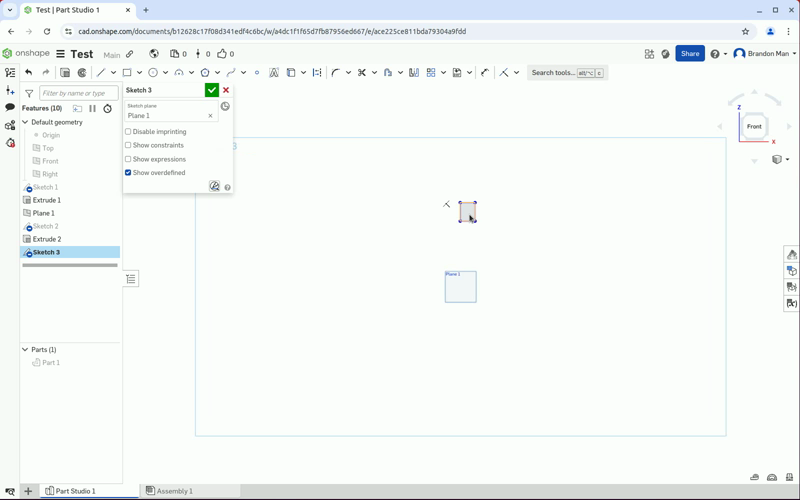
scroll(6)
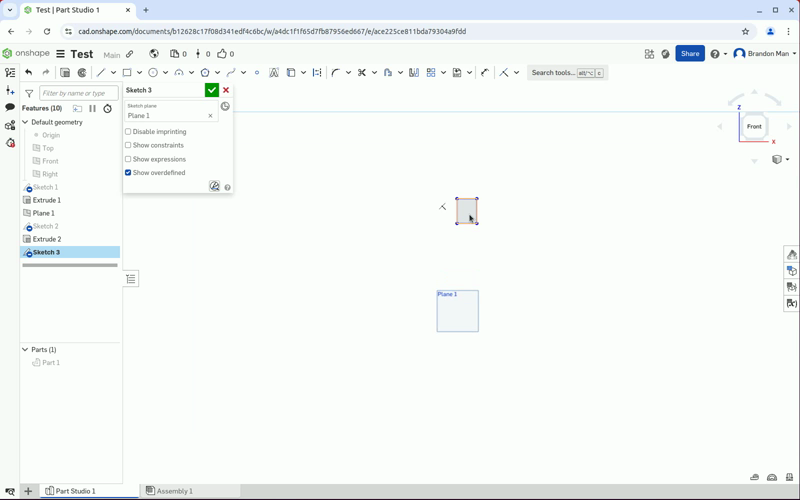
scroll(6)
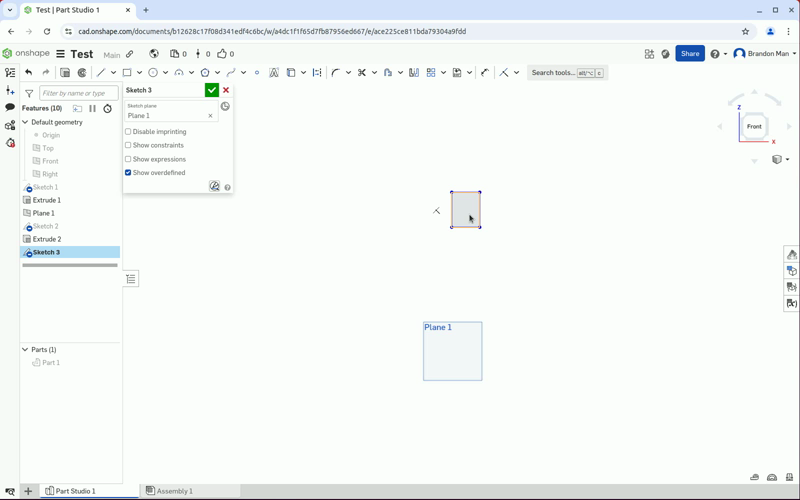
scroll(6)
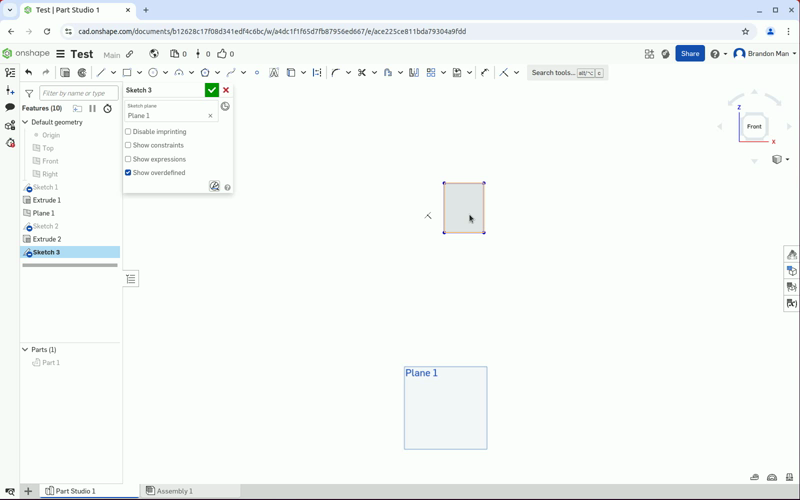
scroll(6)
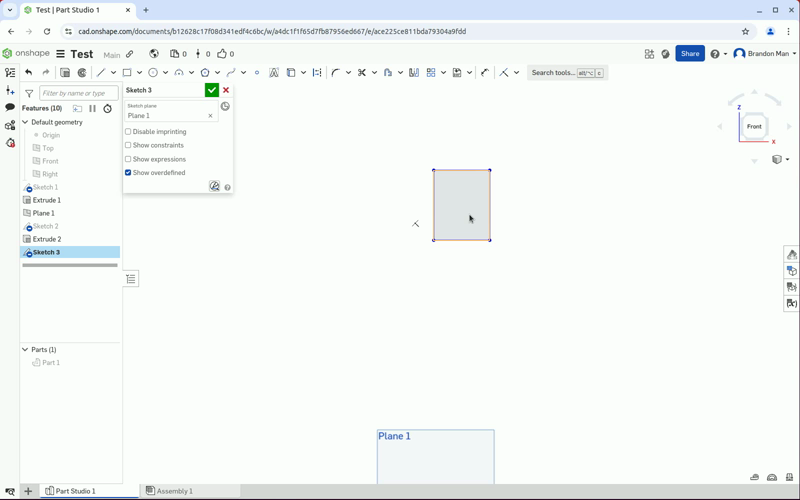
scroll(6)
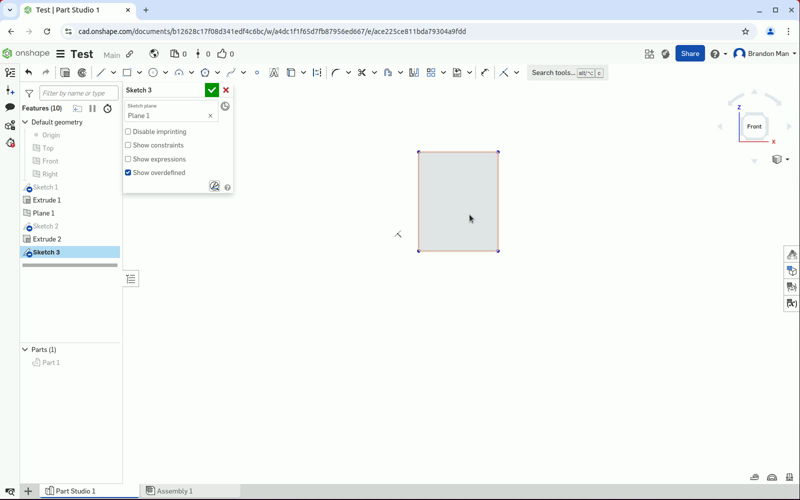
scroll(6)
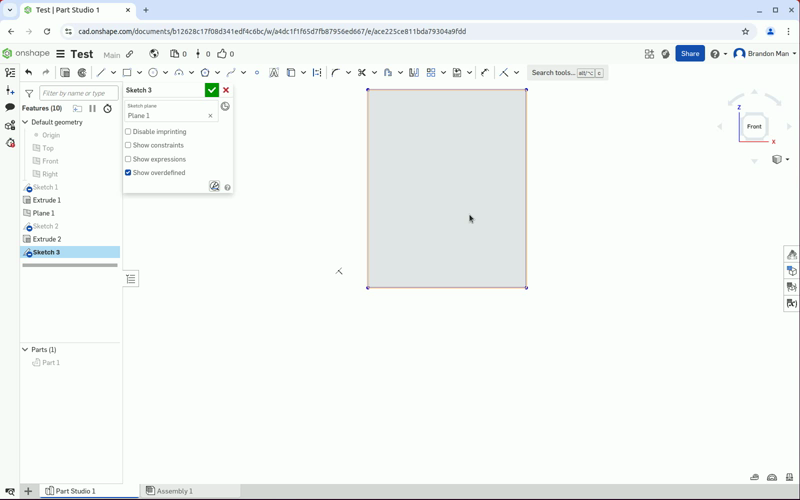
click(469, 214)
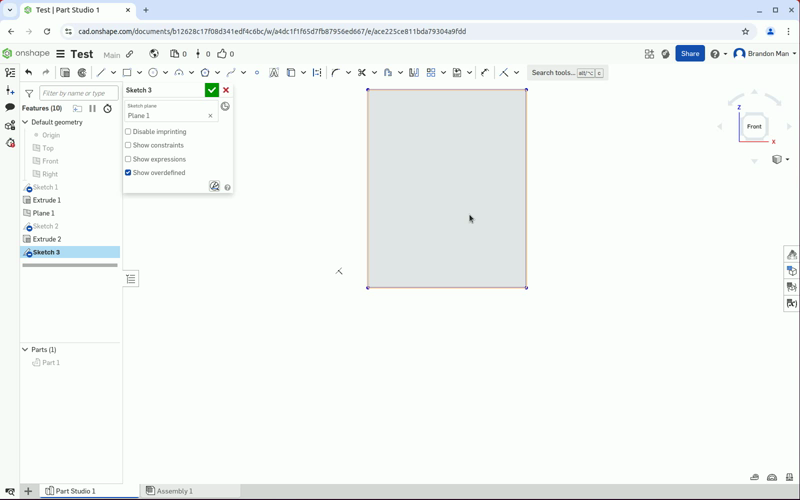
scroll(-6)
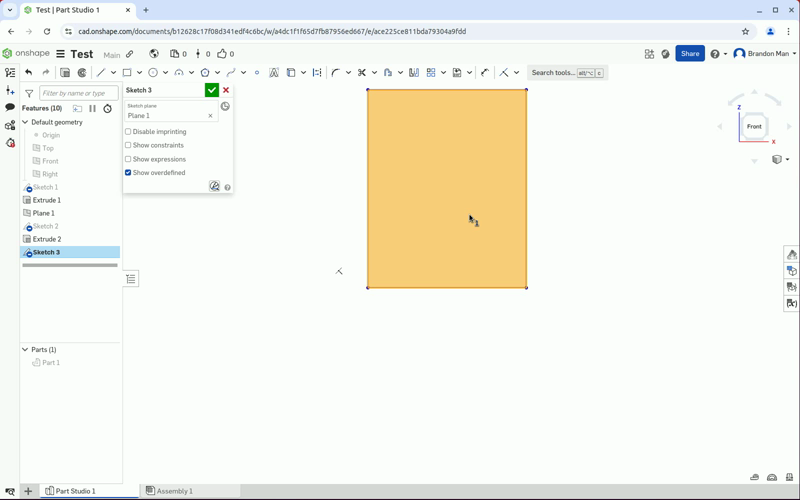
scroll(-6)
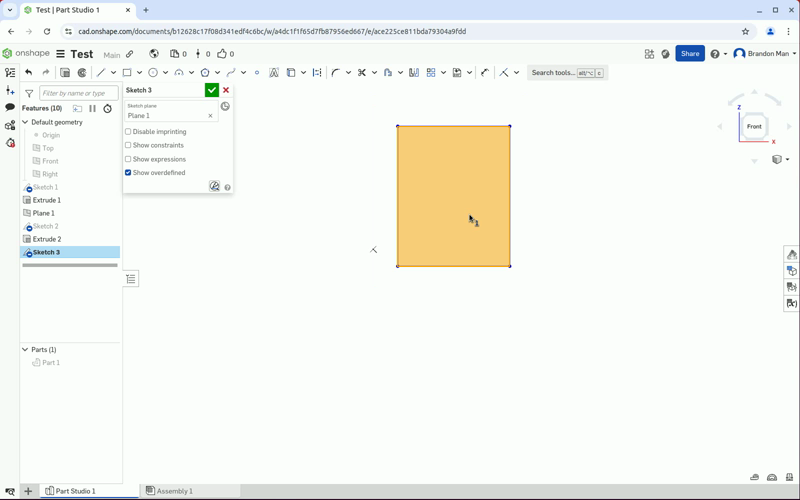
scroll(-6)
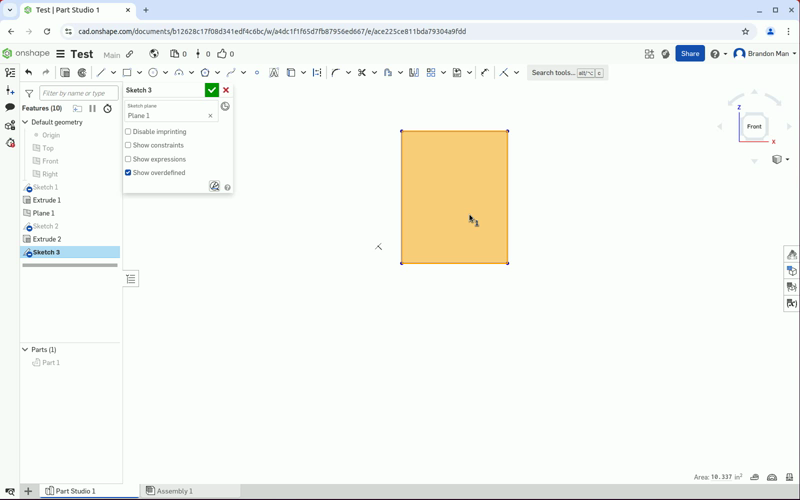
scroll(-6)
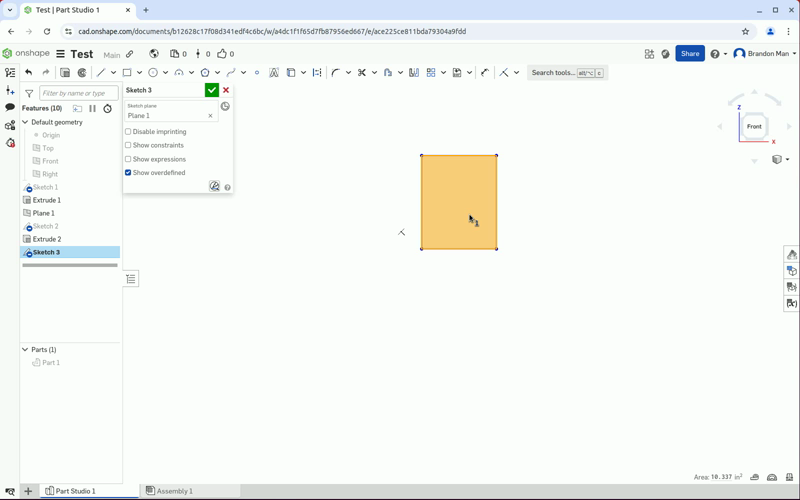
scroll(-6)
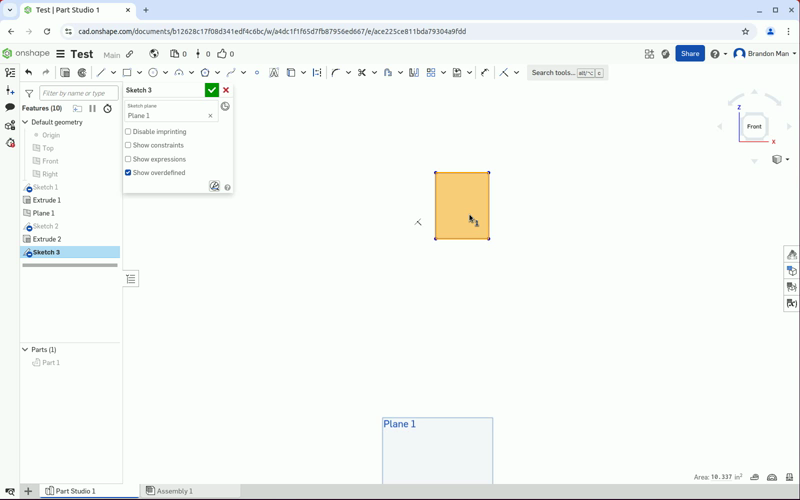
scroll(-6)
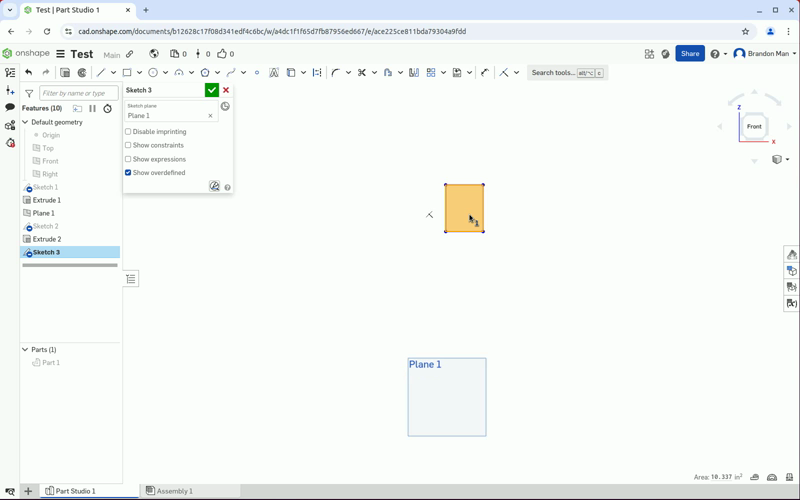
scroll(-6)
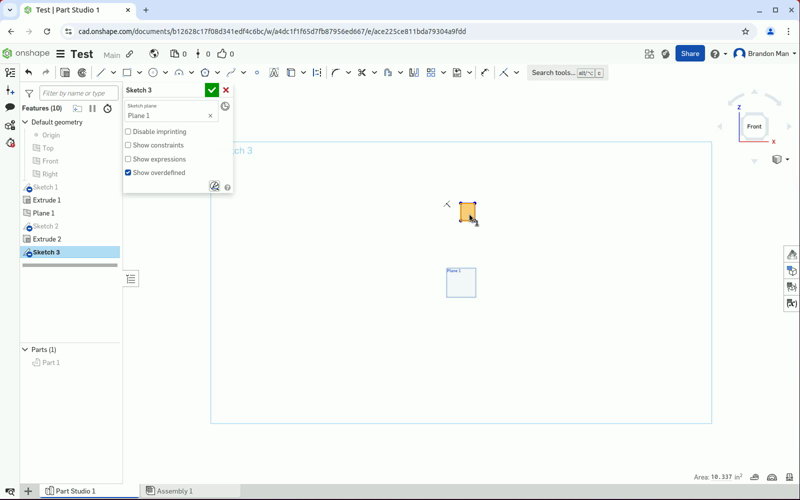
mouse_move(73, 352)
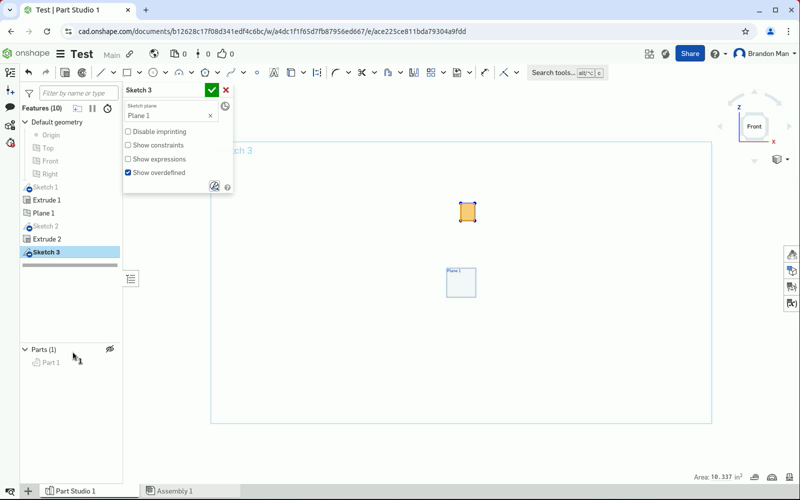
key(shift+y)
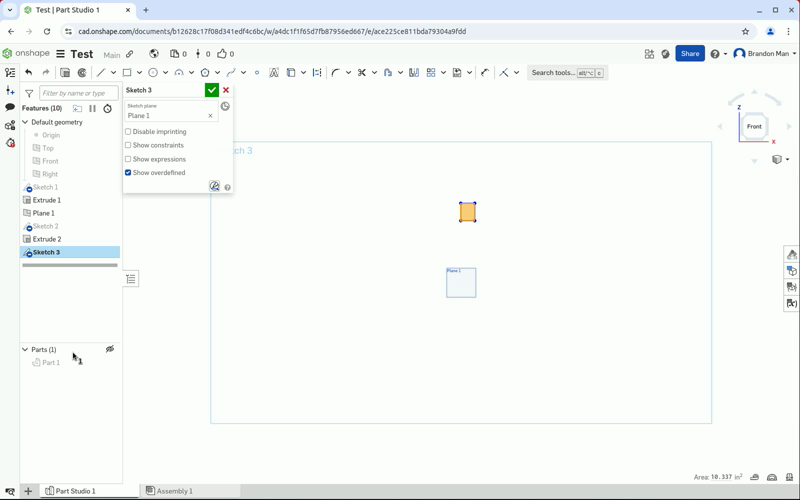
key(shift+e)
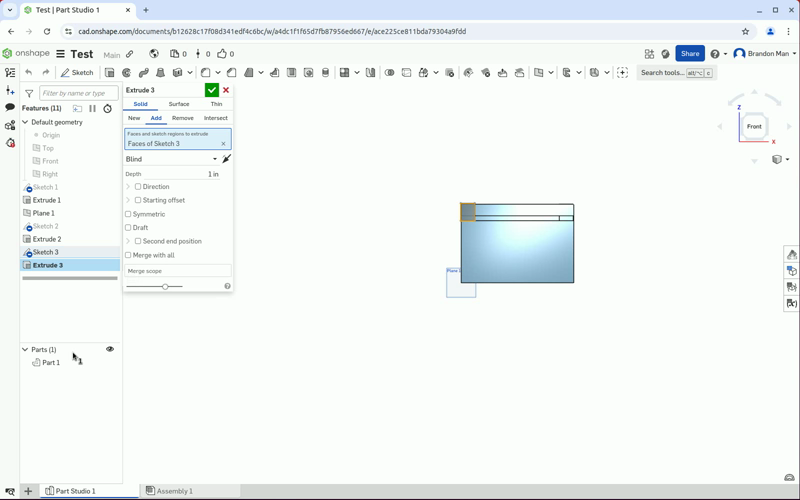
mouse_move(143, 106)
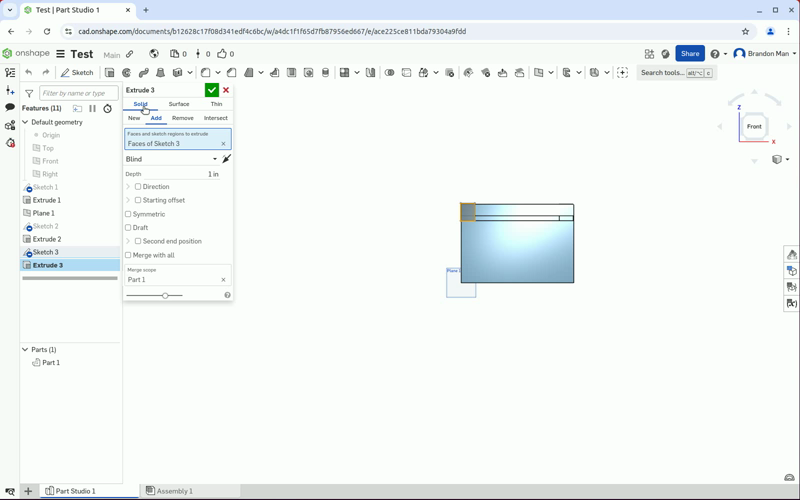
click(143, 106)
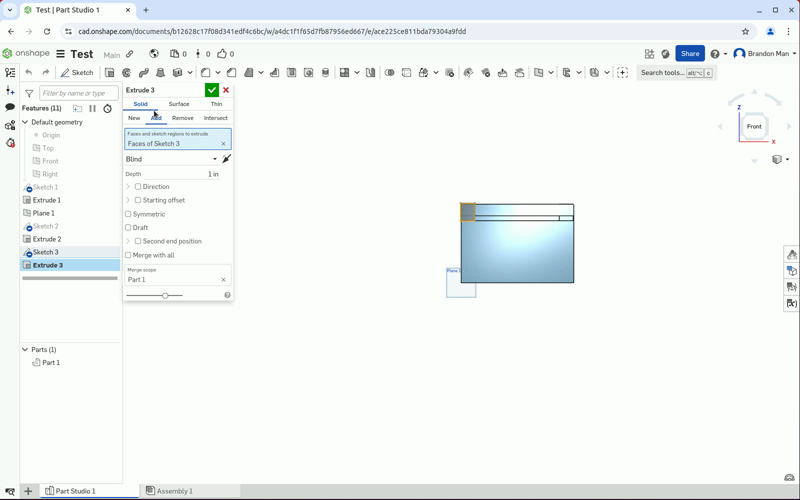
mouse_move(186, 120)
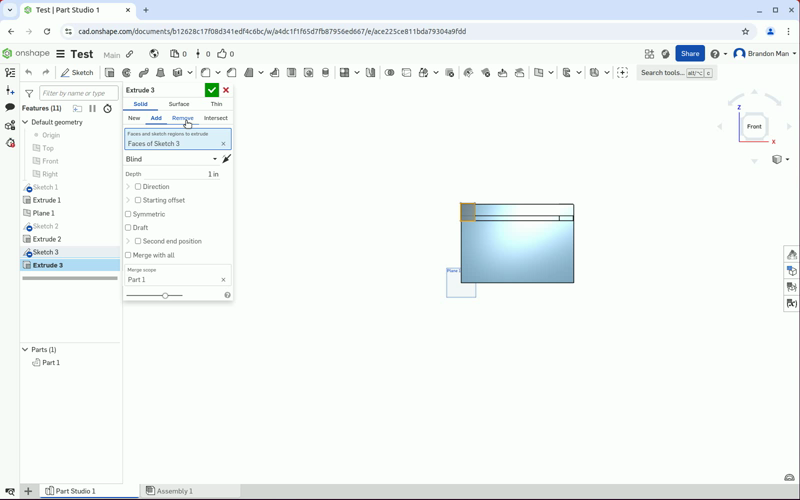
click(186, 120)
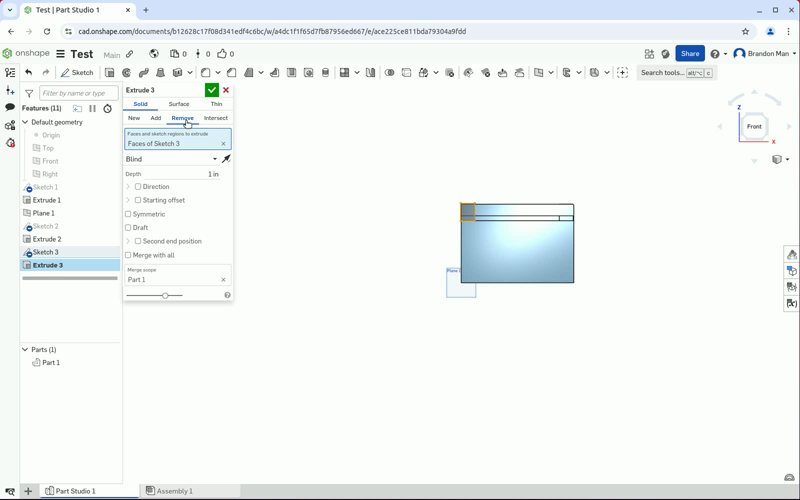
key(tab, 4)
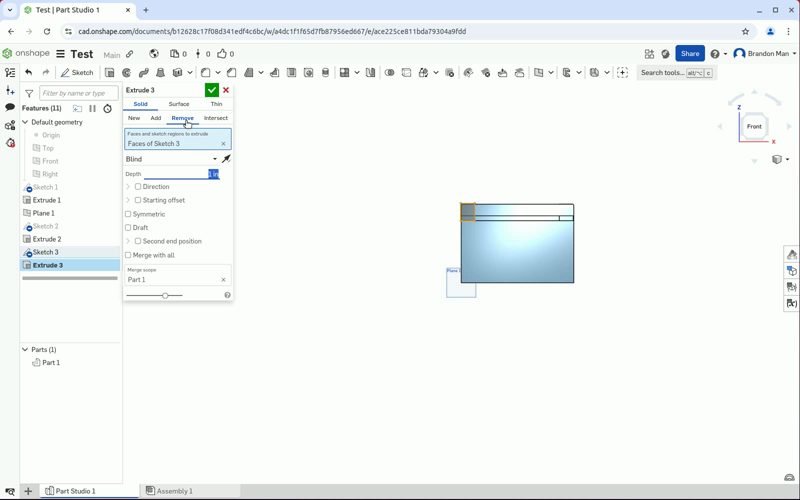
text(1.444)
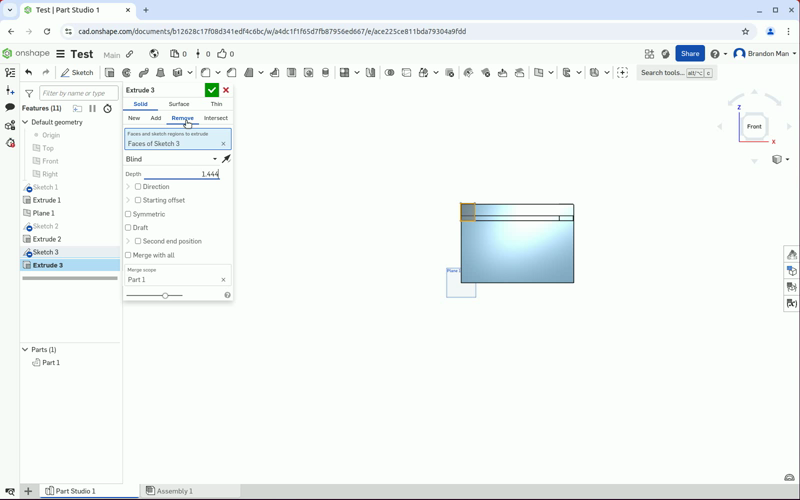
key(tab, 6)
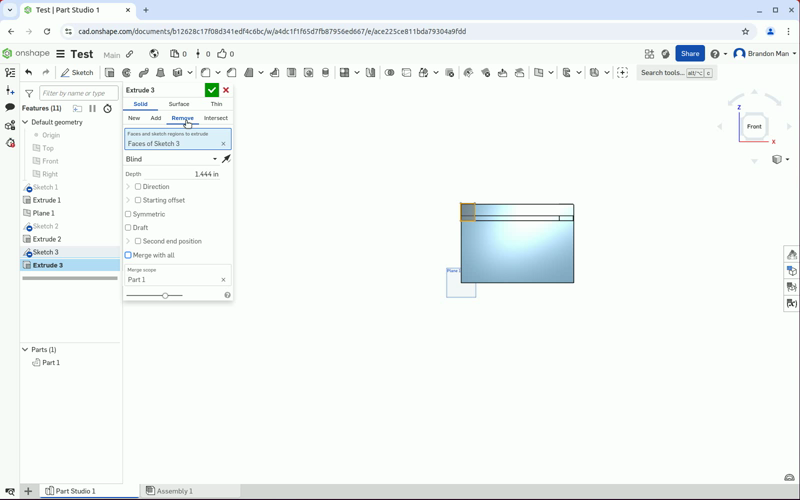
key(space)
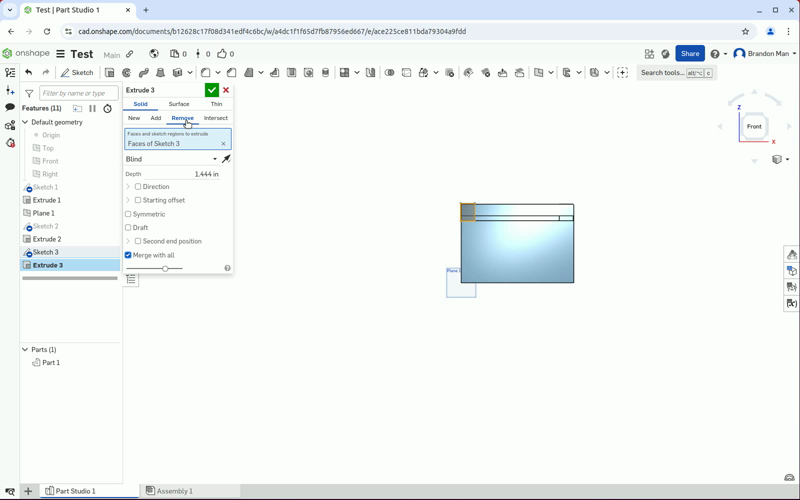
key(enter)
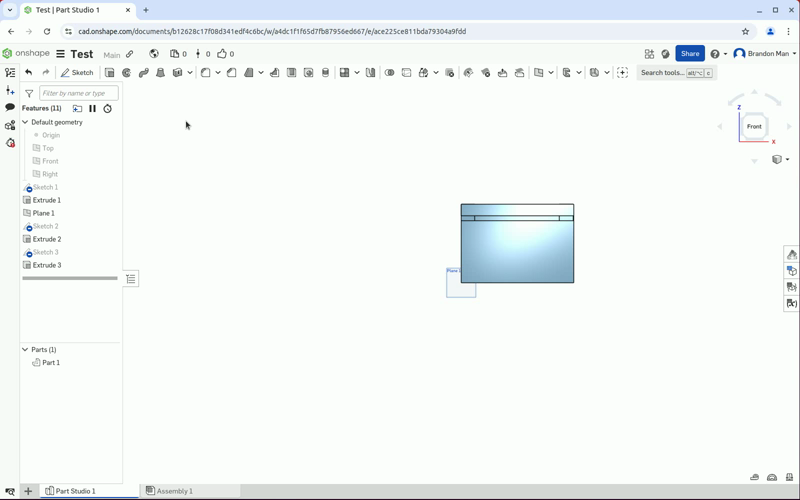
key(shift+h)
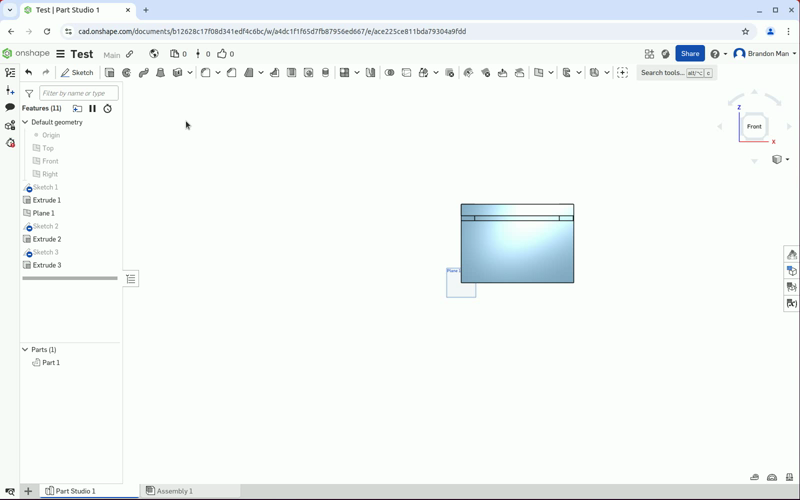
key(shift+h)
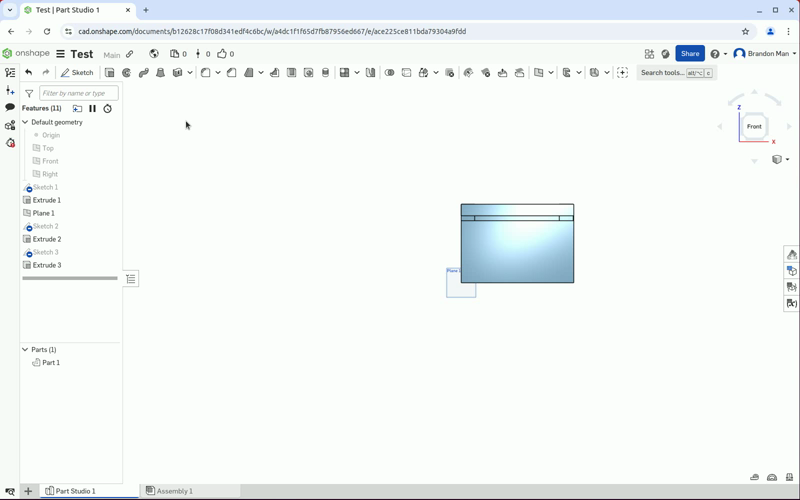
mouse_move(73, 189)
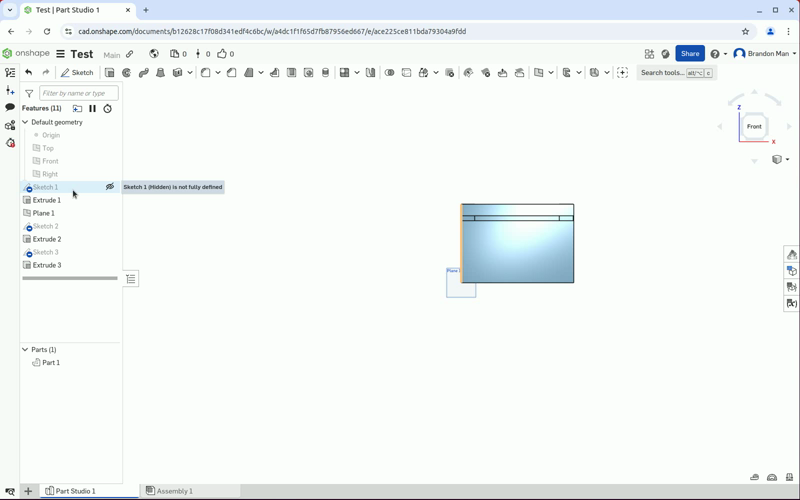
click(73, 189)
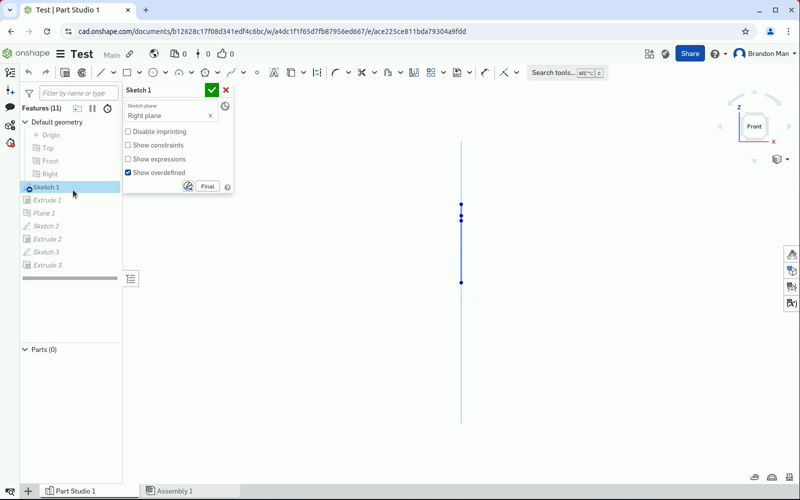
mouse_move(229, 92)
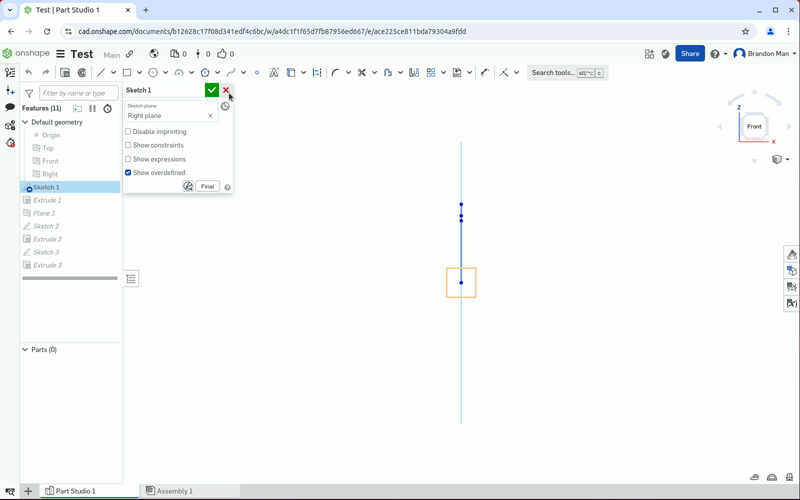
click(229, 92)
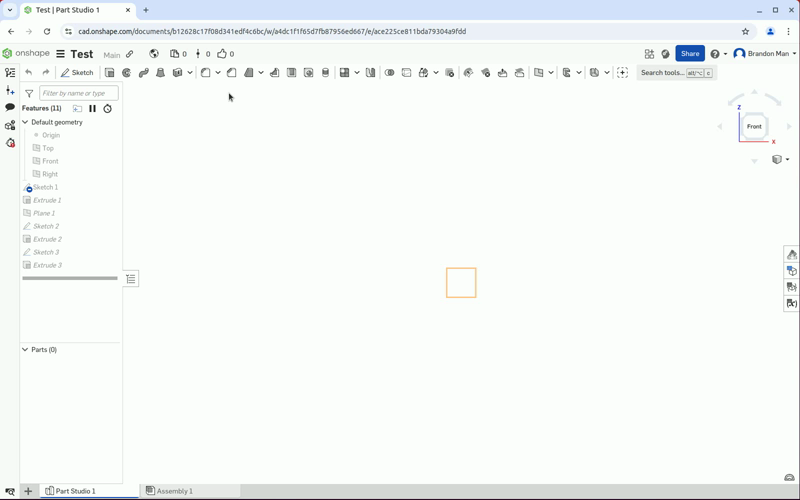
key(shift+s)
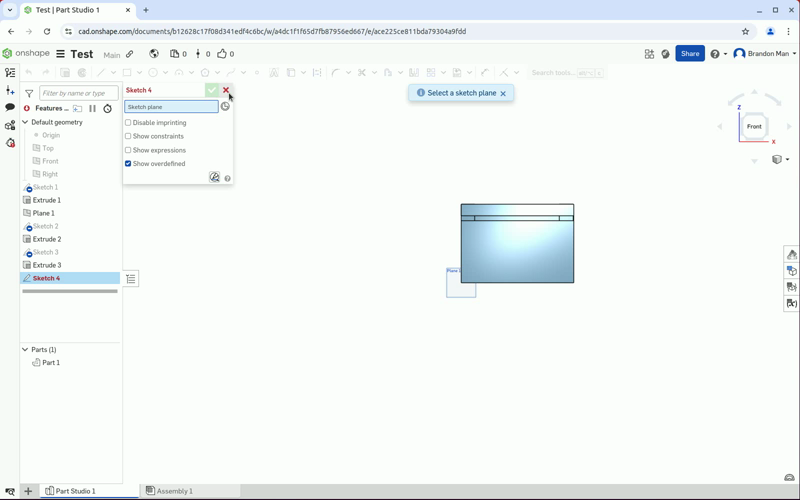
mouse_move(73, 215)
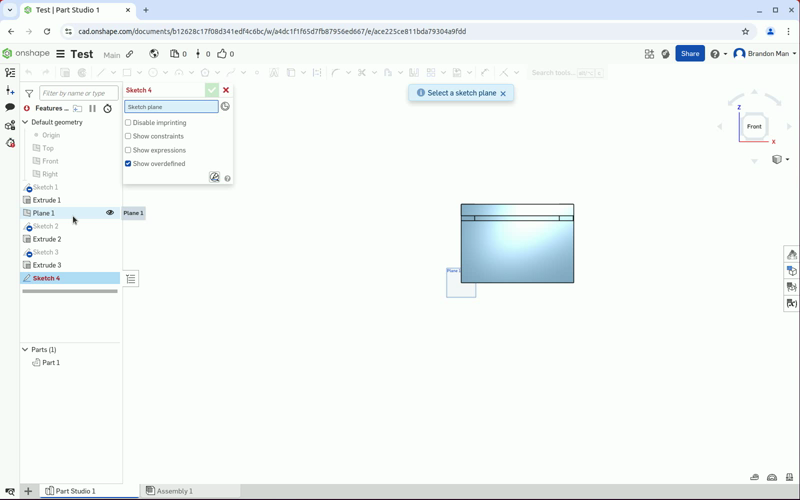
click(73, 215)
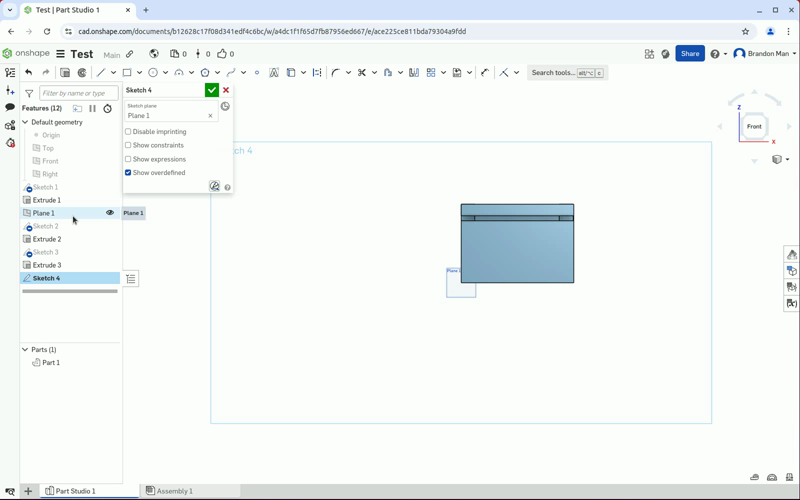
mouse_move(73, 352)
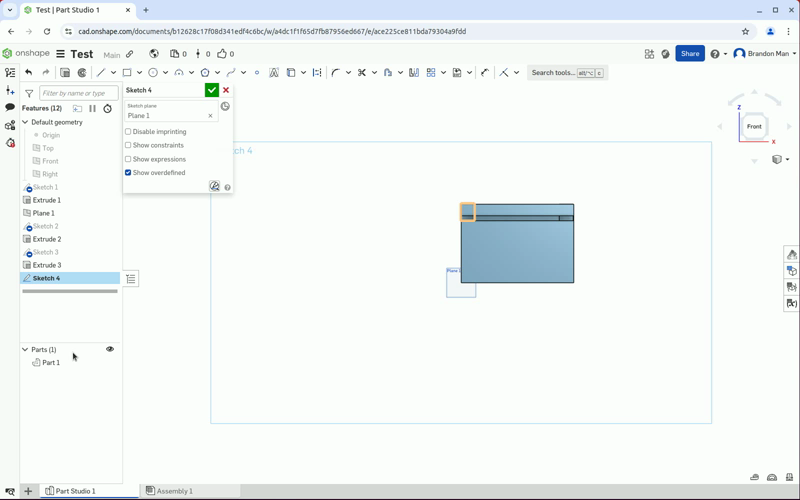
key(y)
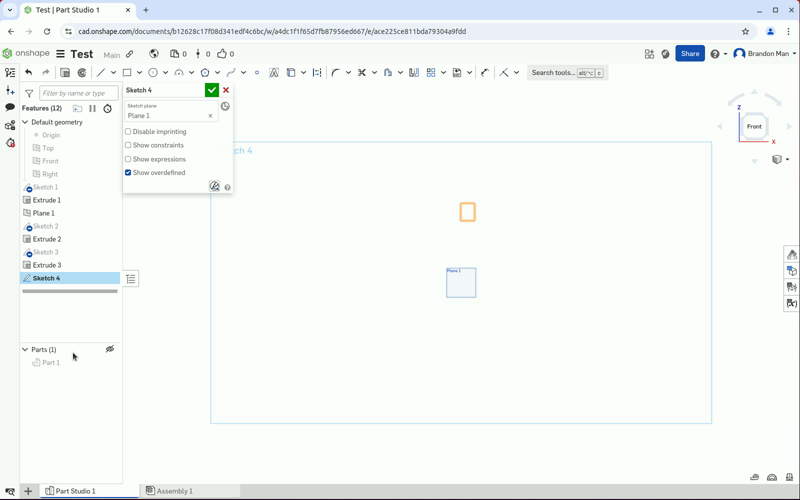
key(l)
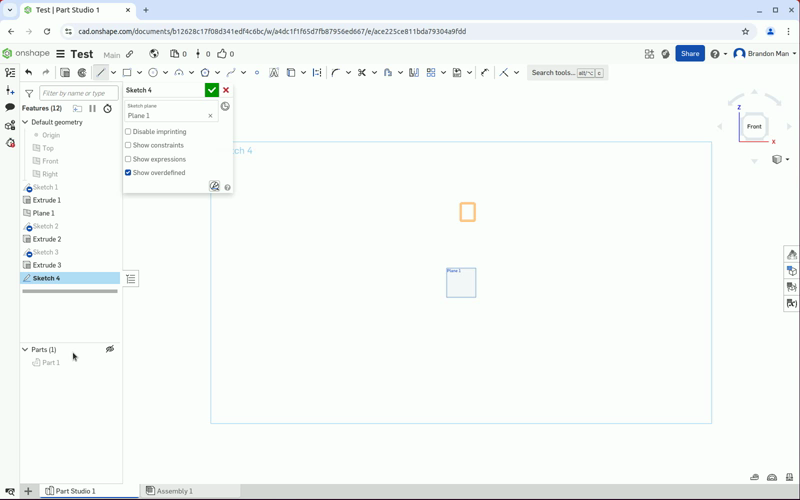
key_down(shift)
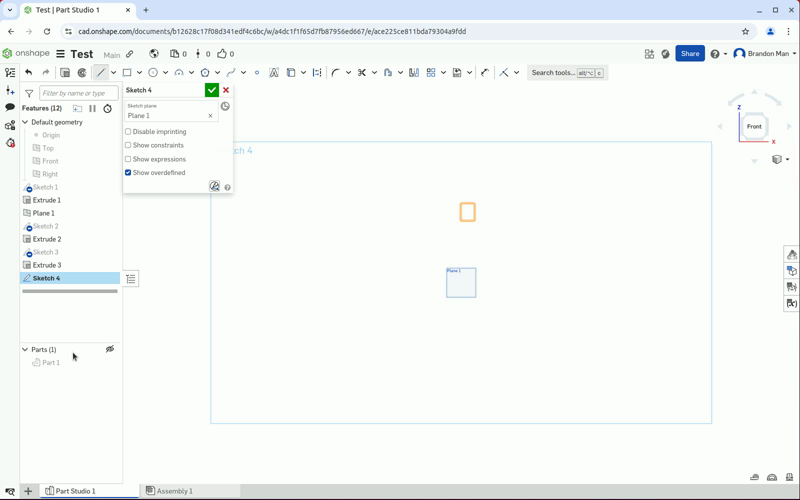
mouse_move(559, 282)
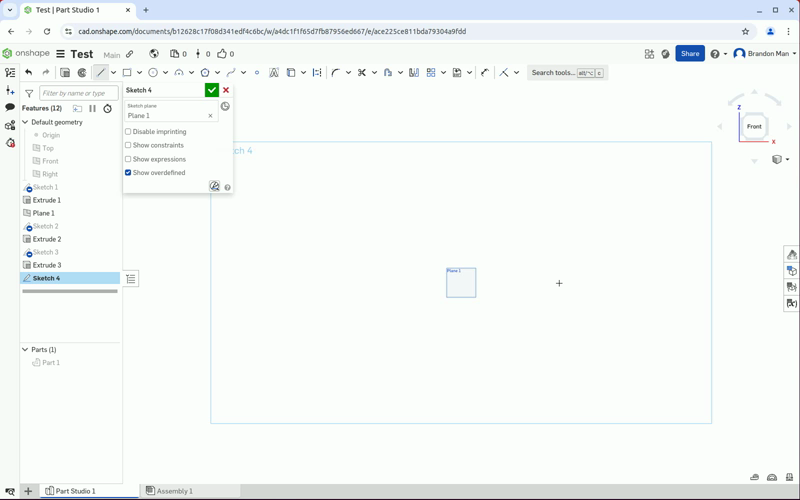
click(559, 282)
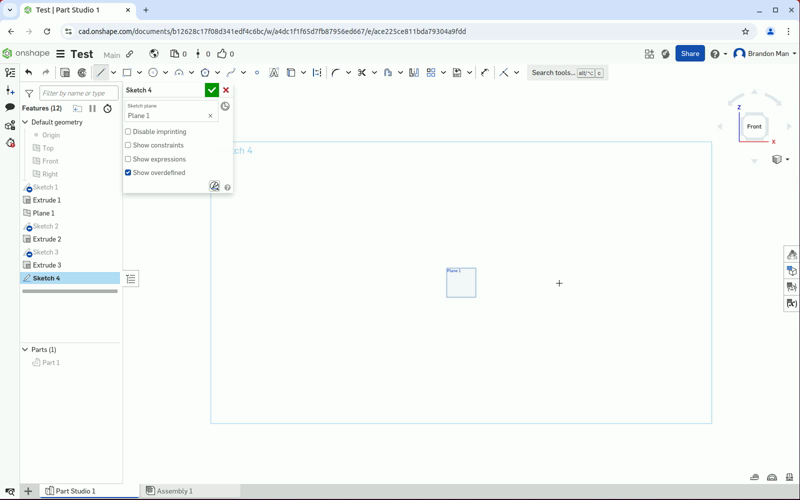
key_up(shift)
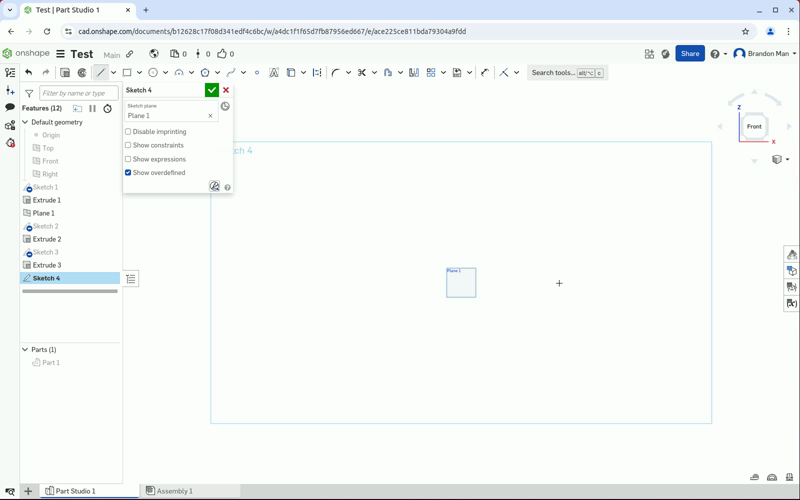
key_down(shift)
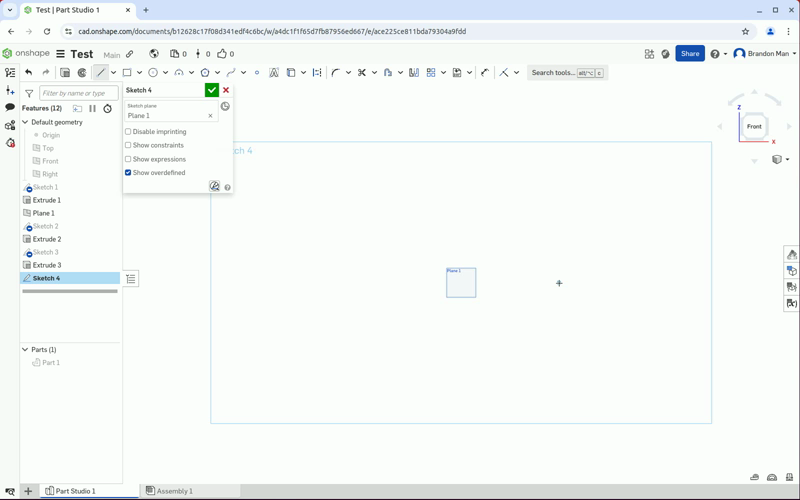
mouse_move(589, 282)
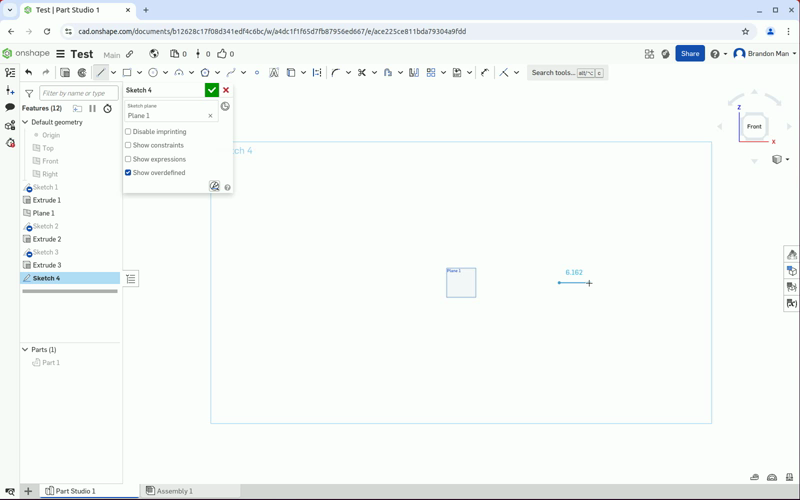
mouse_move(573, 282)
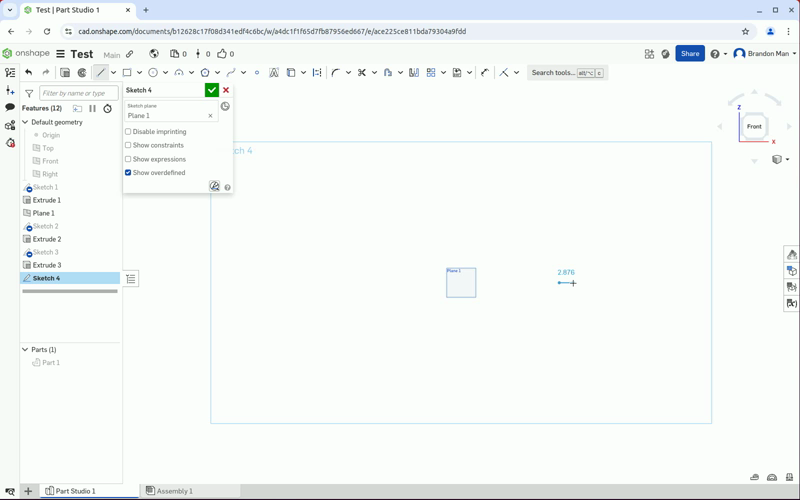
click(573, 282)
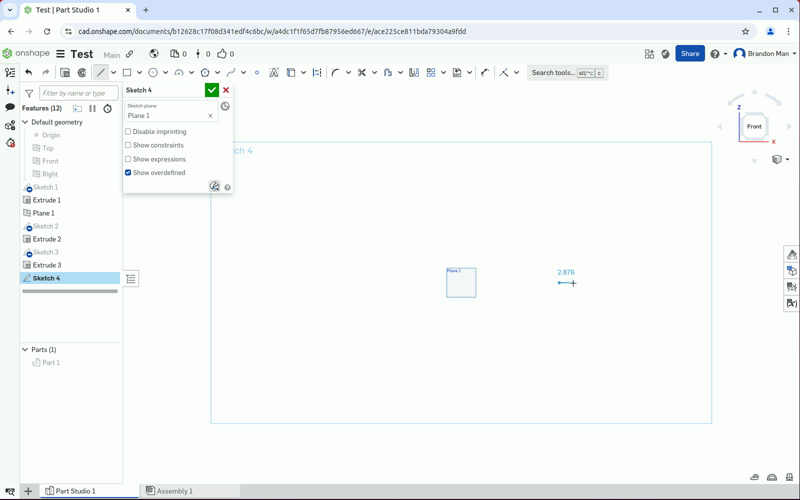
key_up(shift)
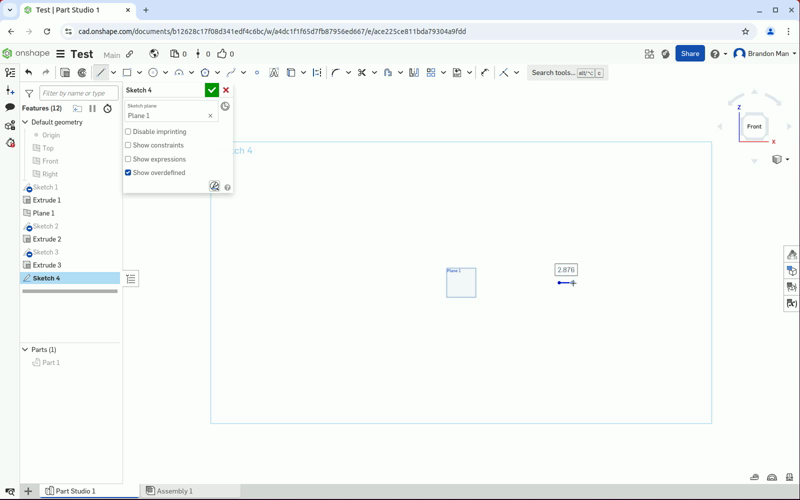
key_down(shift)
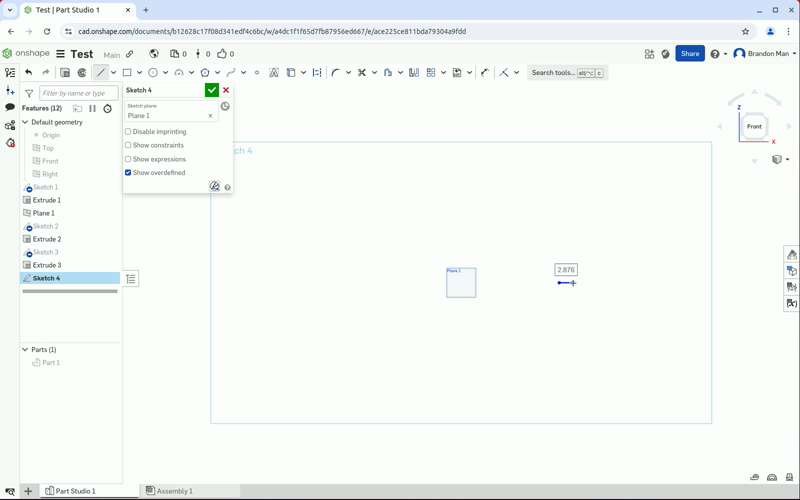
mouse_move(573, 220)
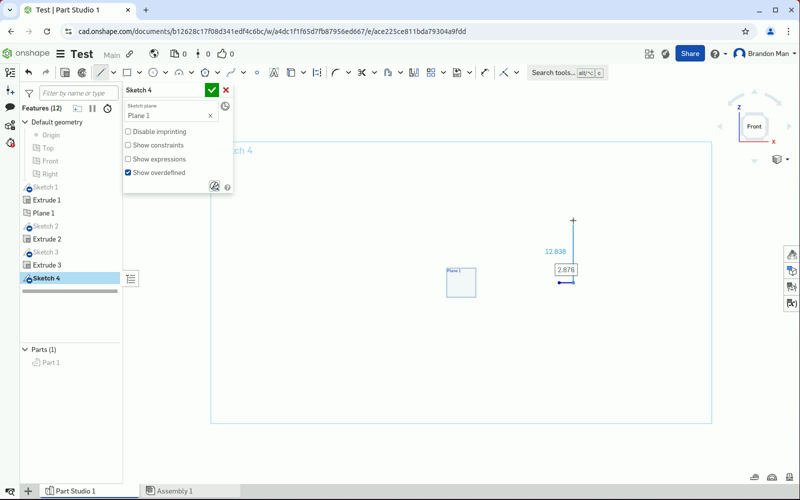
click(573, 220)
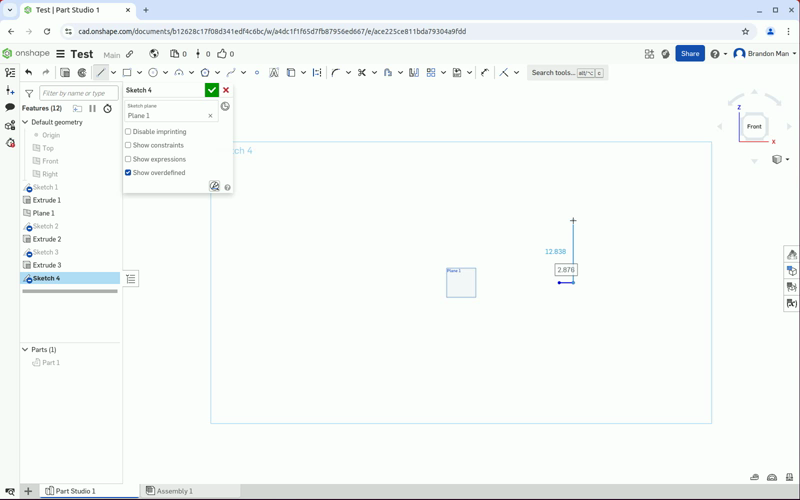
key_up(shift)
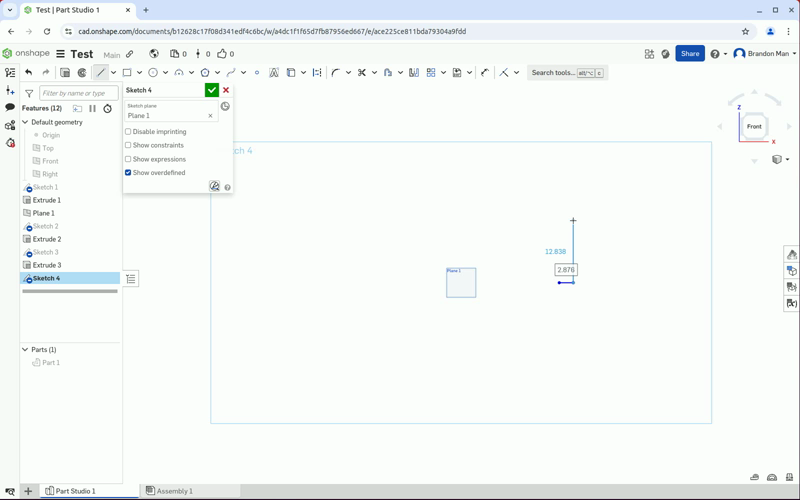
key_down(shift)
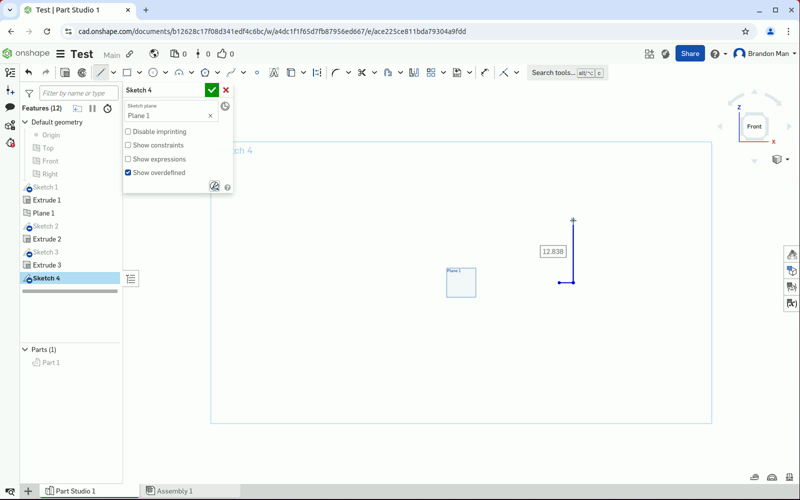
mouse_move(589, 220)
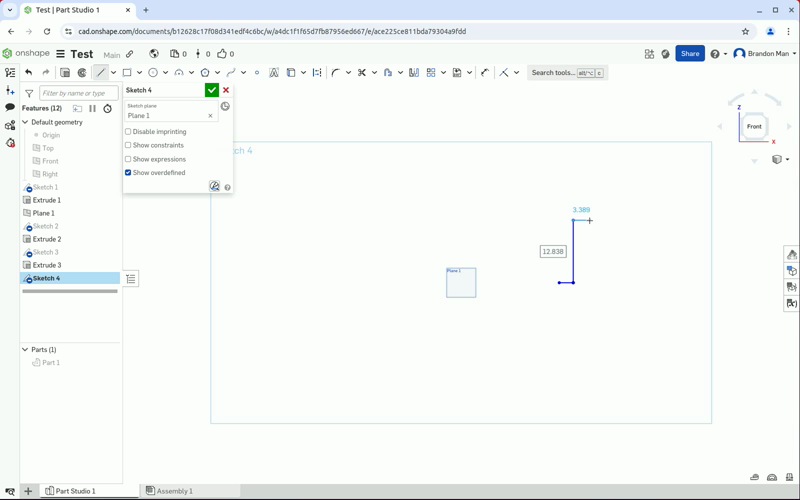
mouse_move(559, 220)
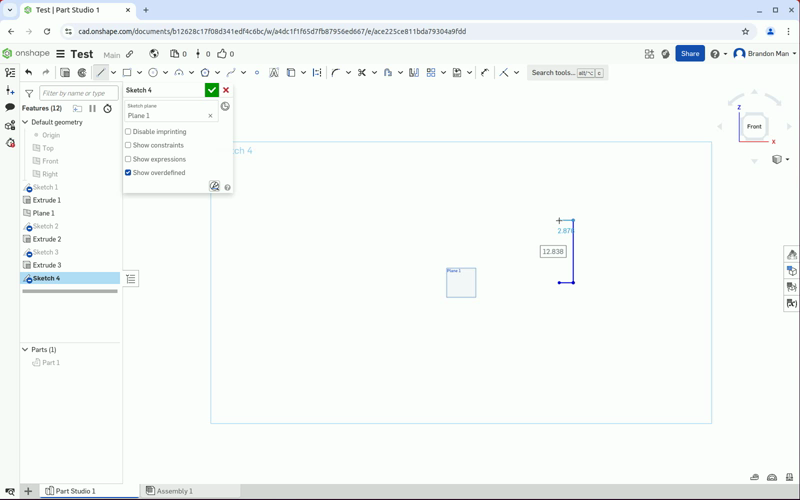
click(559, 220)
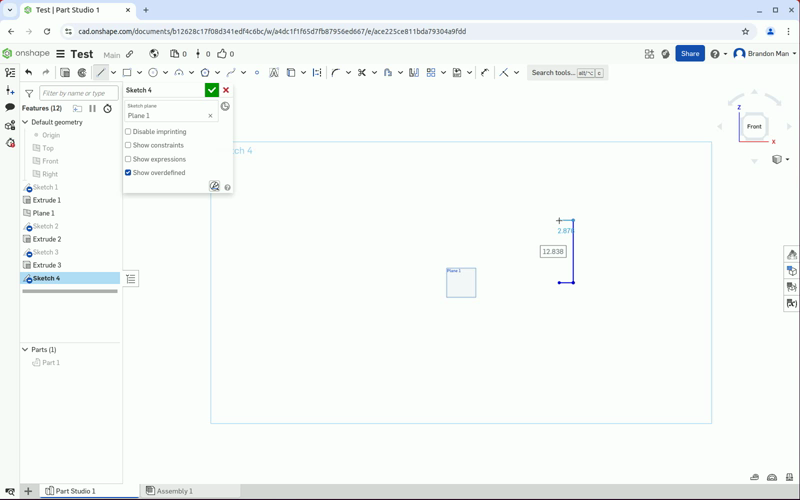
key_up(shift)
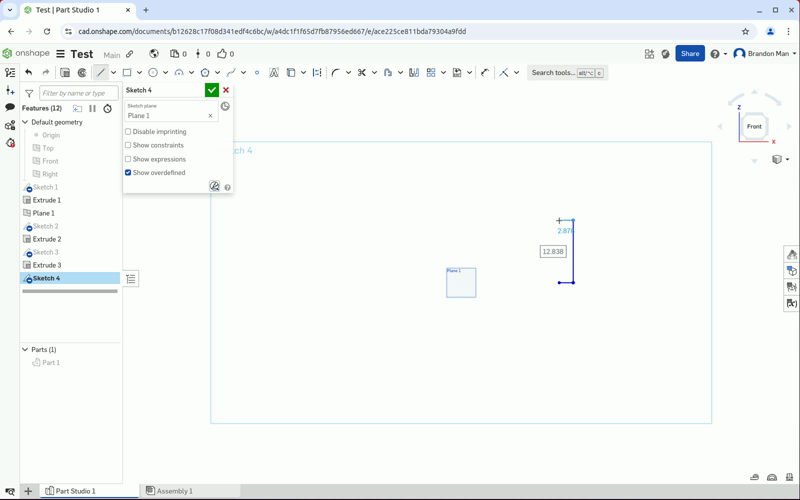
key_down(shift)
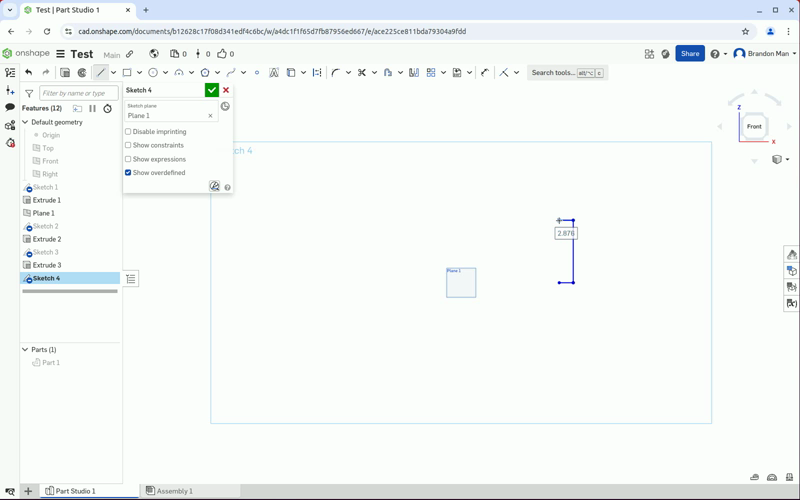
mouse_move(559, 282)
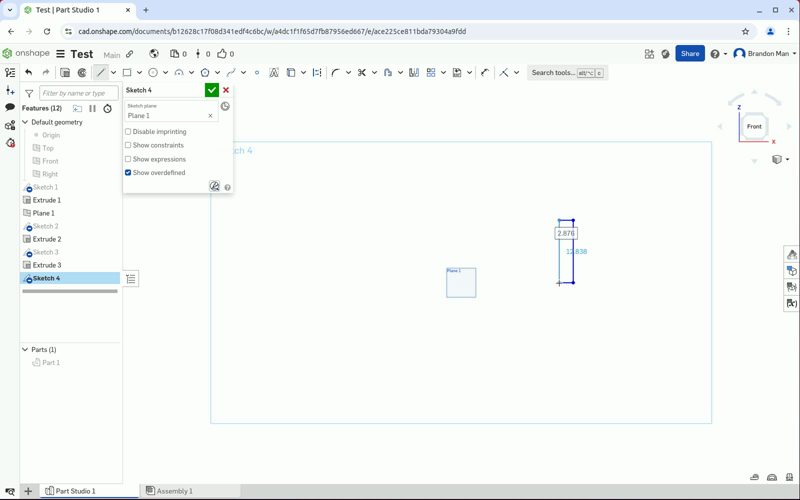
key_up(shift)
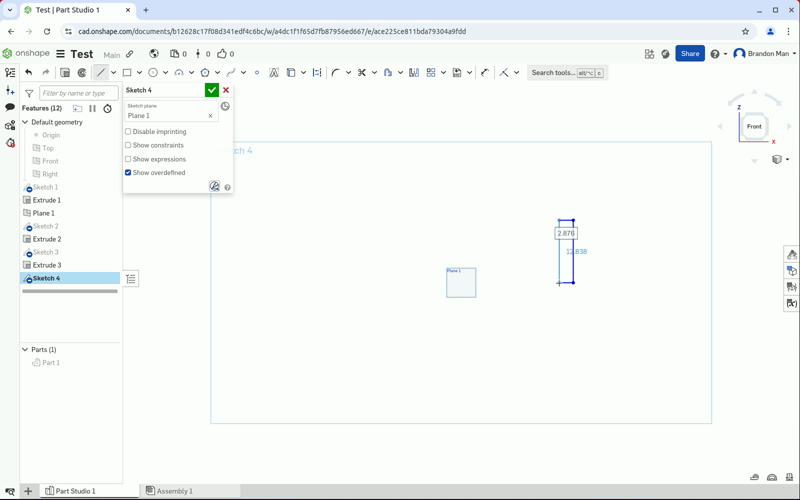
click(559, 282)
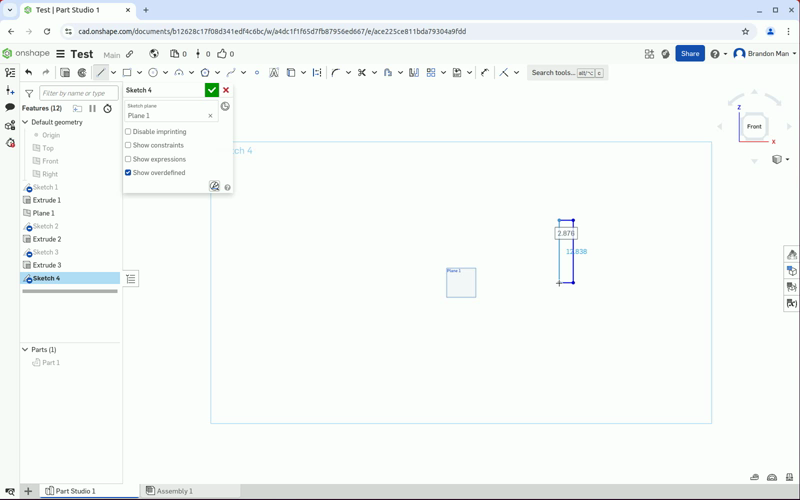
key(esc)
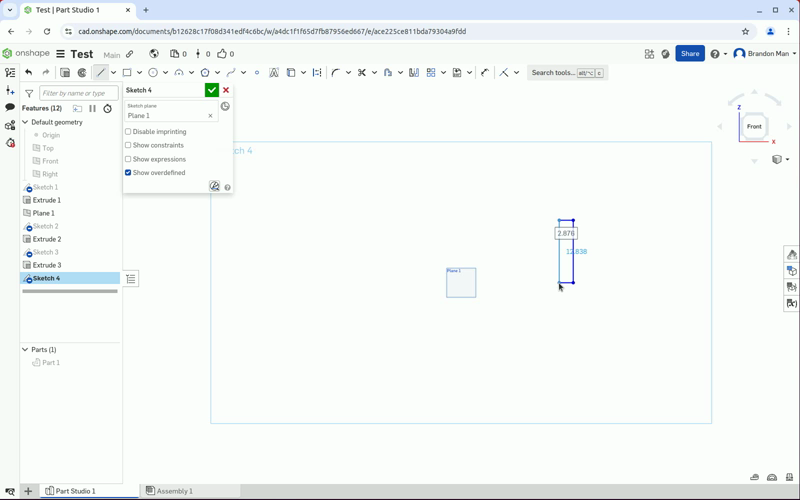
mouse_move(569, 245)
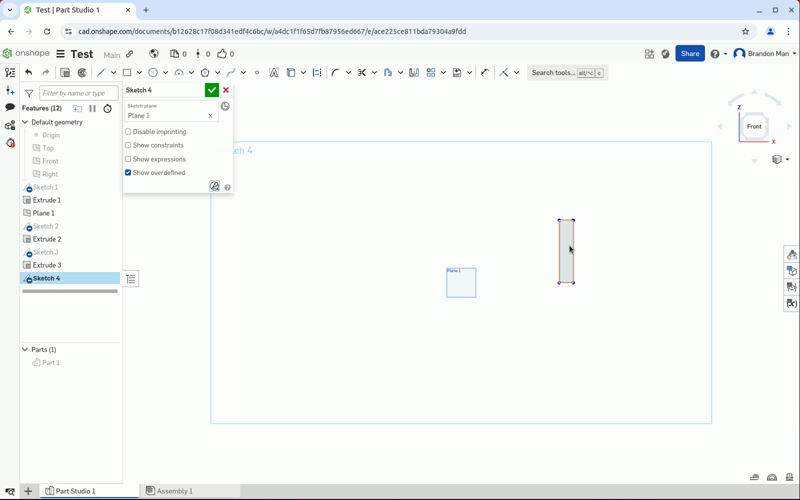
scroll(6)
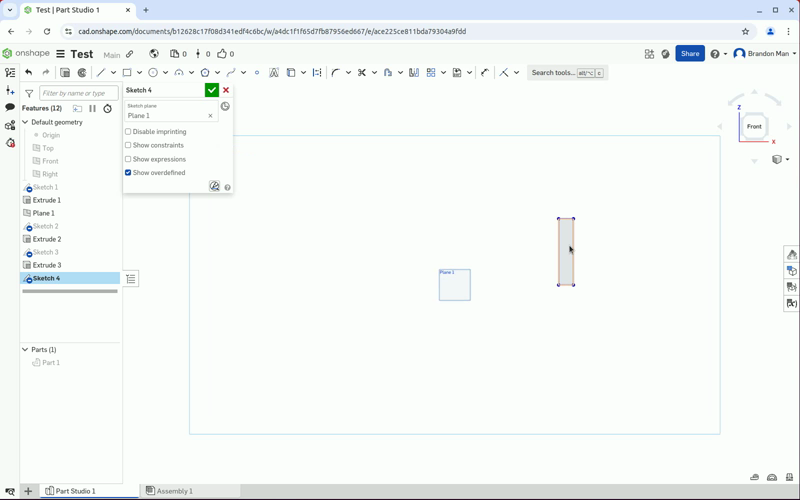
scroll(6)
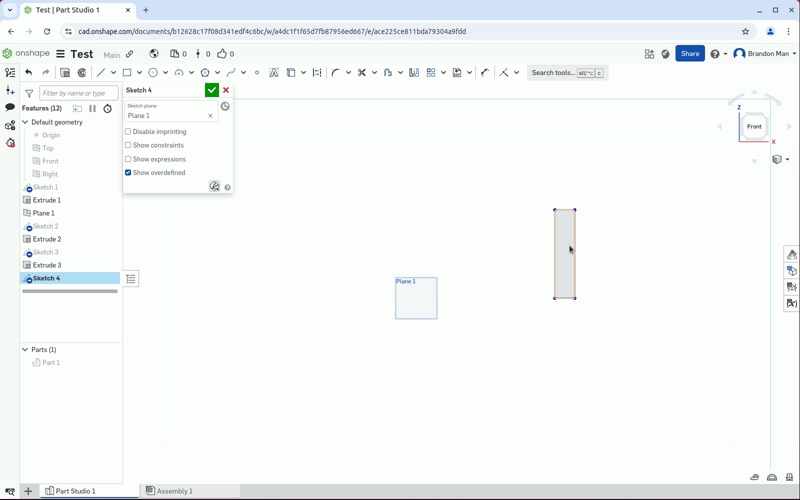
scroll(6)
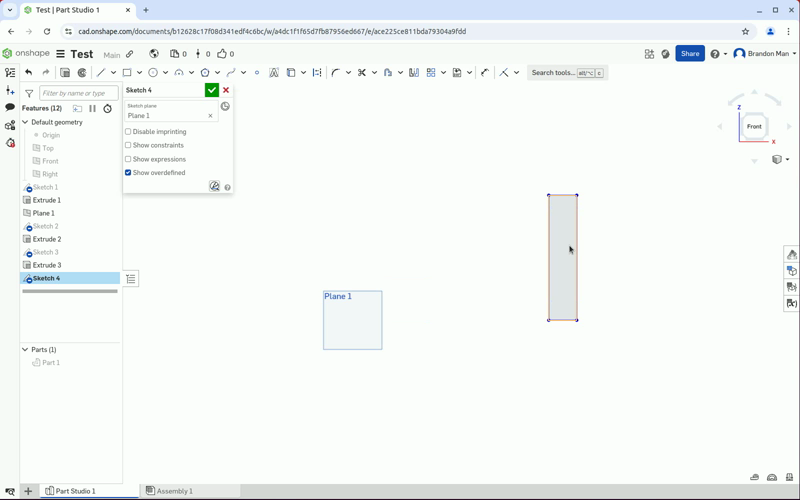
scroll(6)
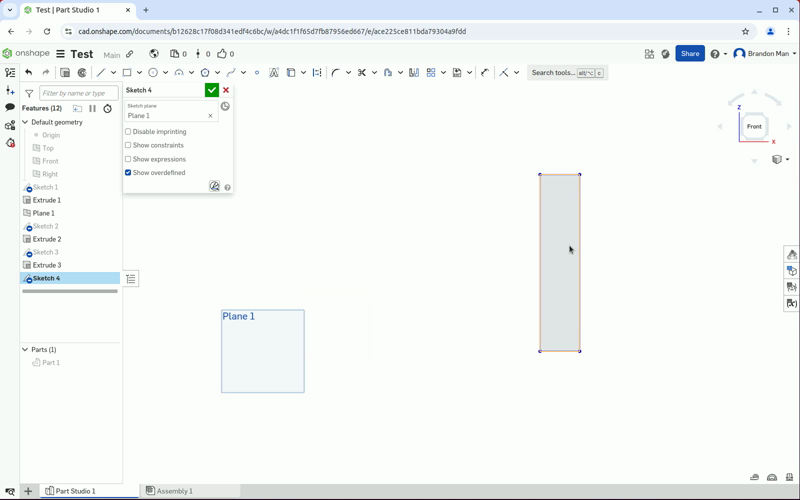
scroll(6)
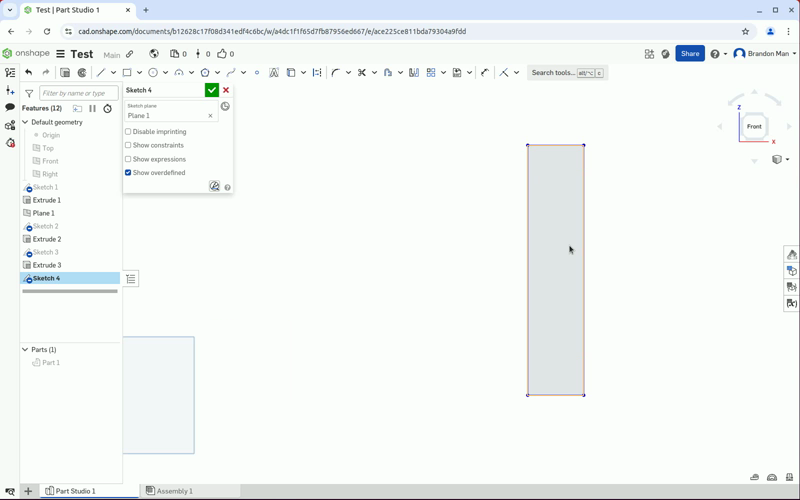
scroll(6)
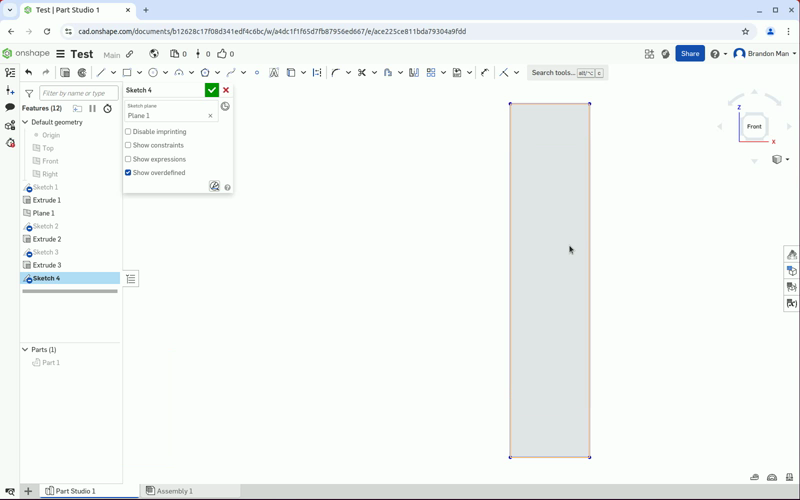
scroll(6)
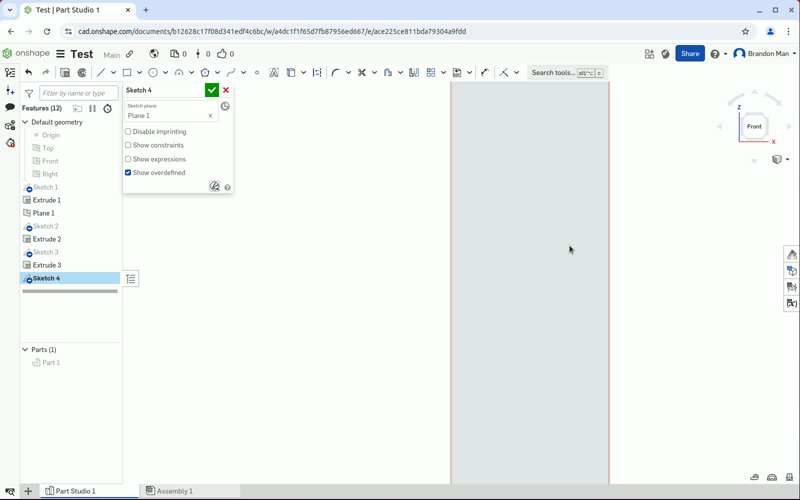
click(569, 245)
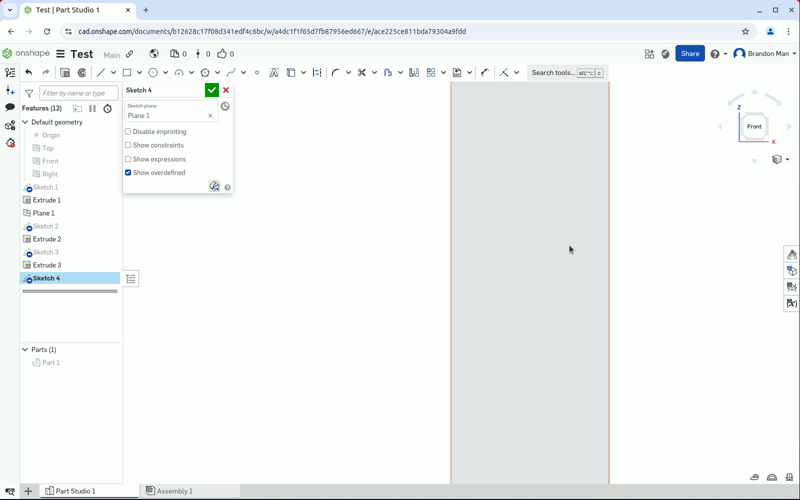
scroll(-6)
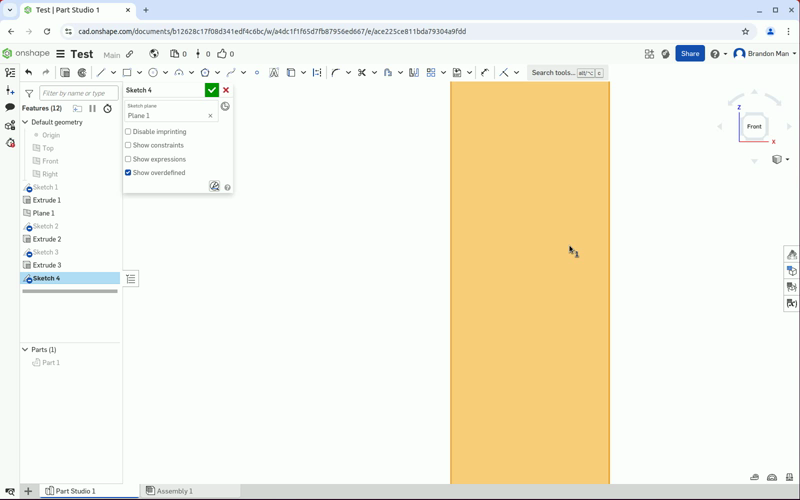
scroll(-6)
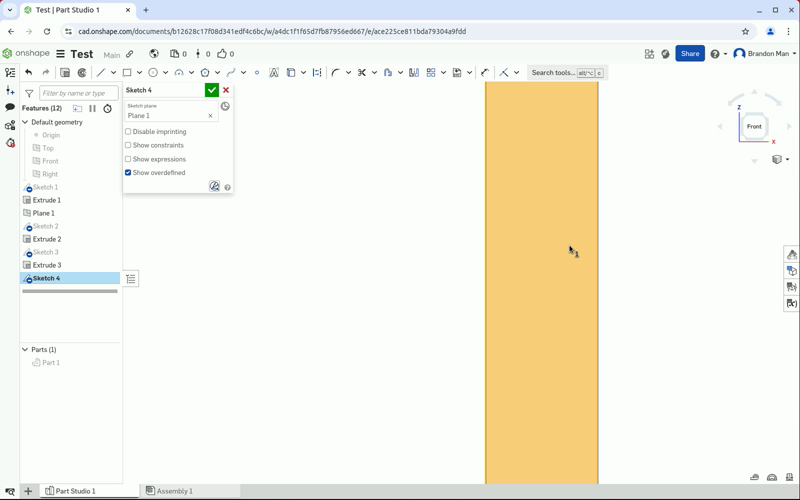
scroll(-6)
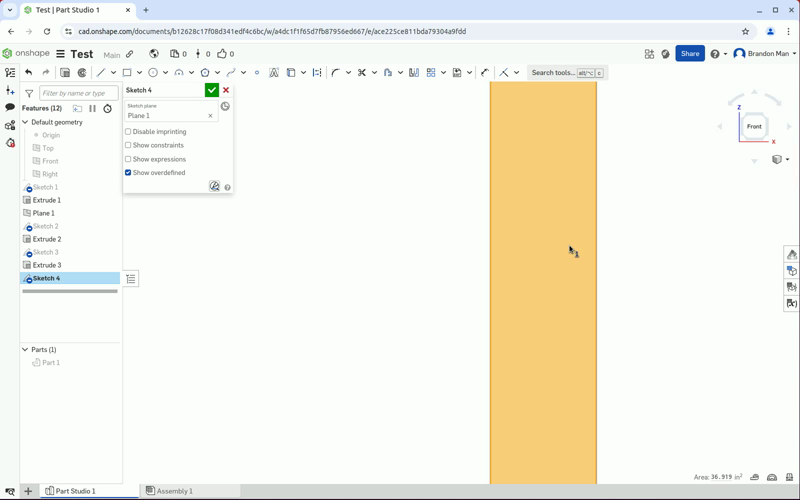
scroll(-6)
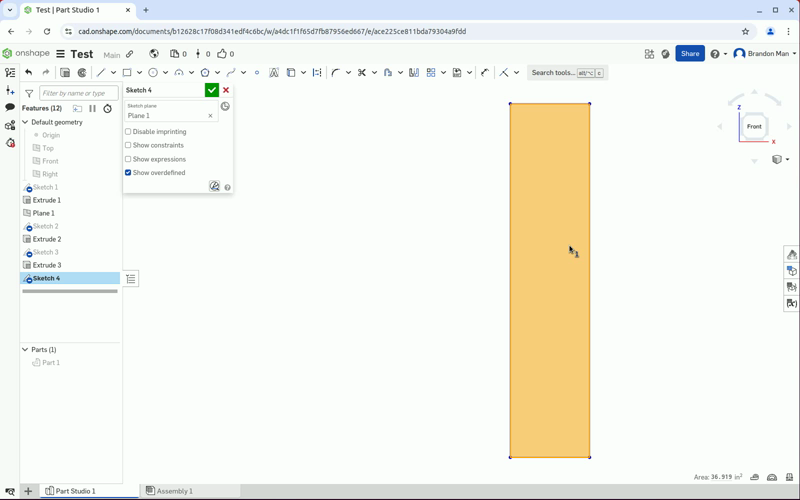
scroll(-6)
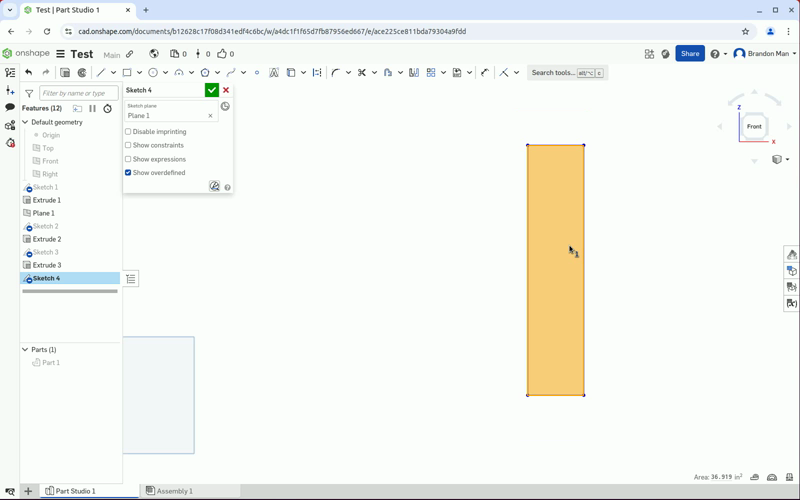
scroll(-6)
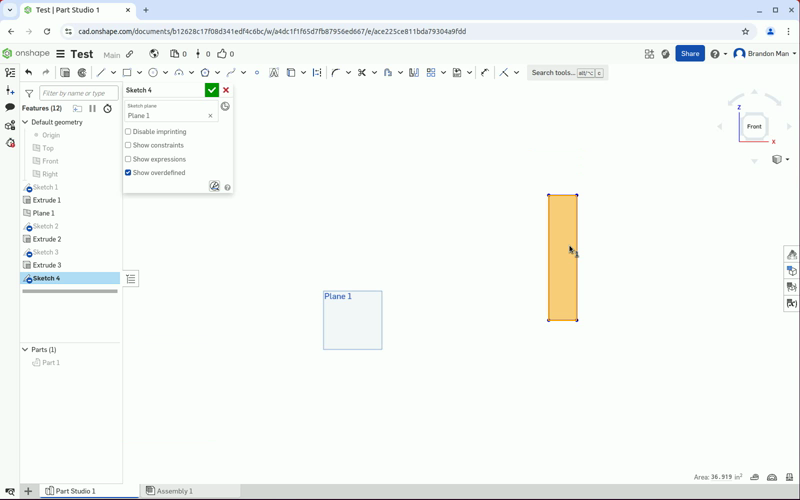
scroll(-6)
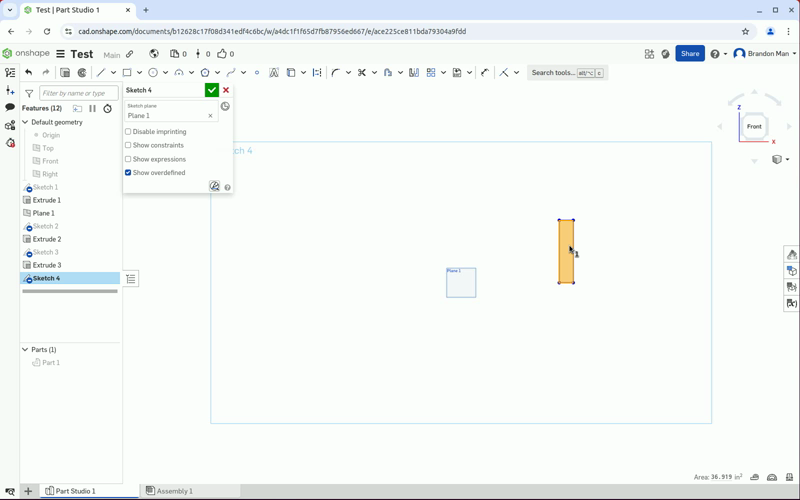
mouse_move(73, 352)
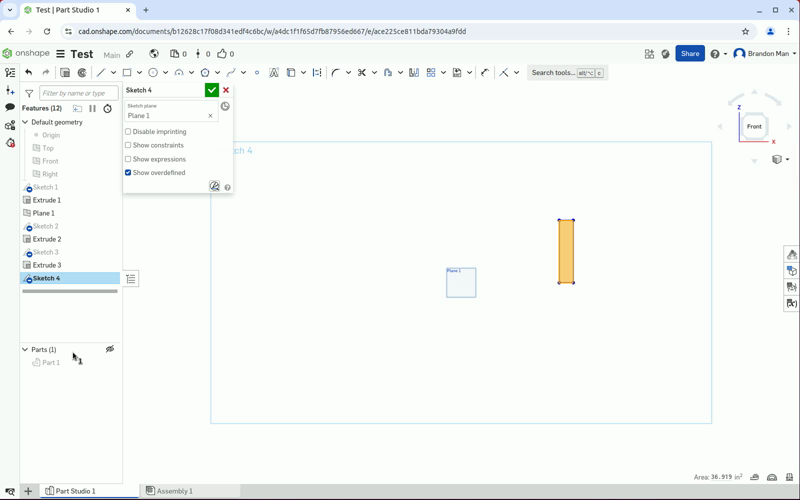
key(shift+y)
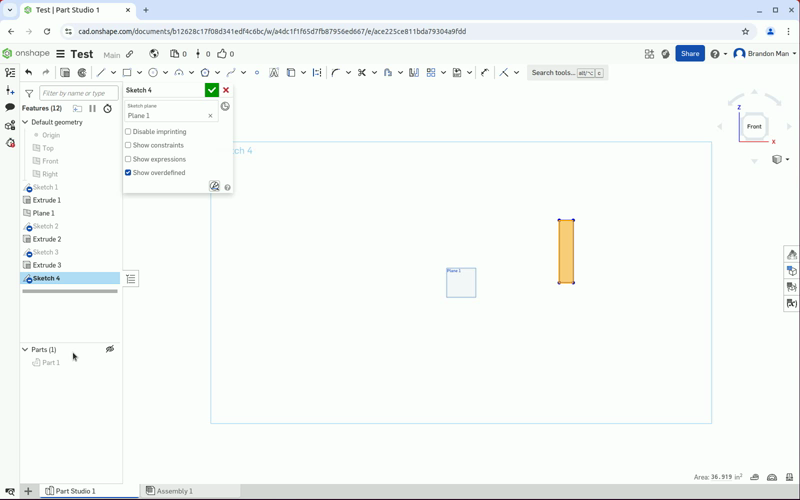
key(shift+e)
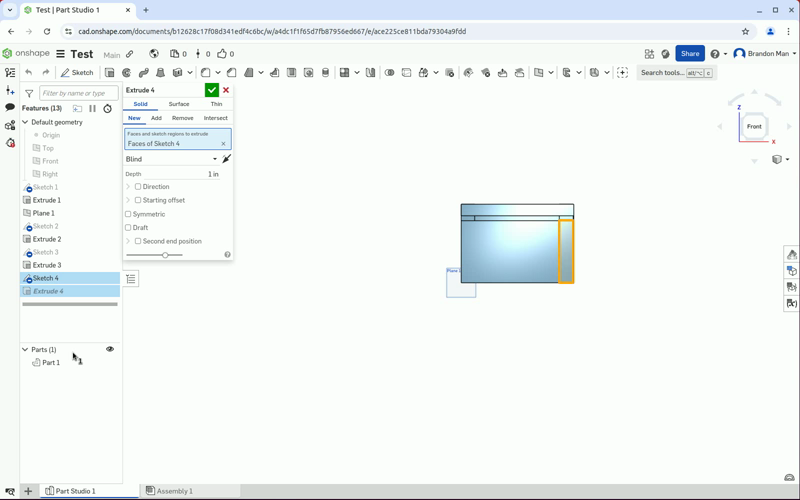
mouse_move(143, 106)
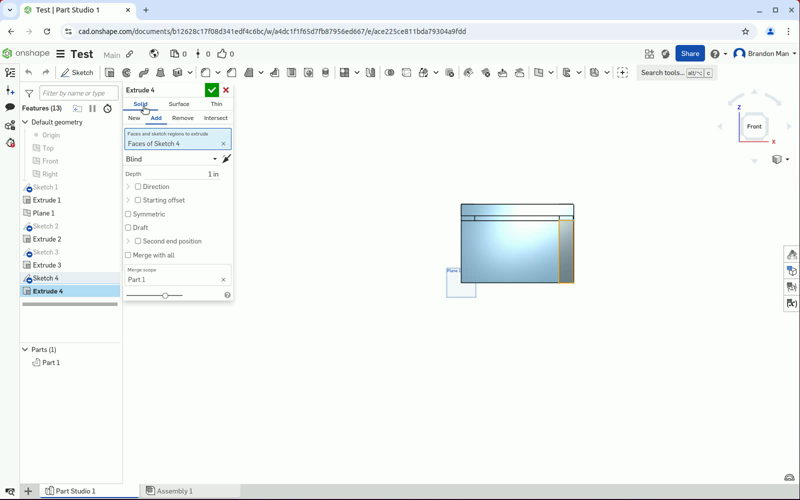
click(143, 106)
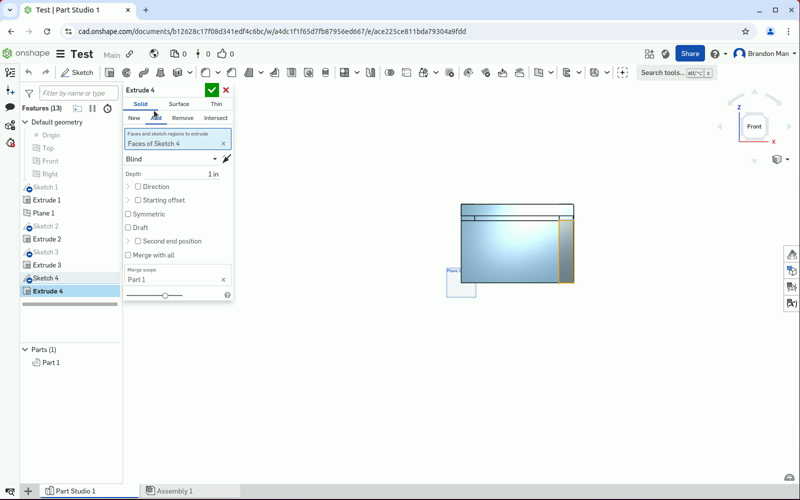
mouse_move(186, 120)
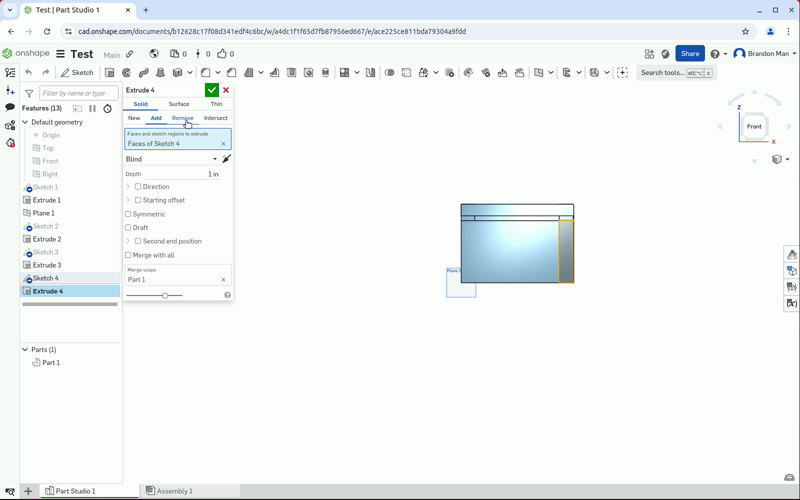
click(186, 120)
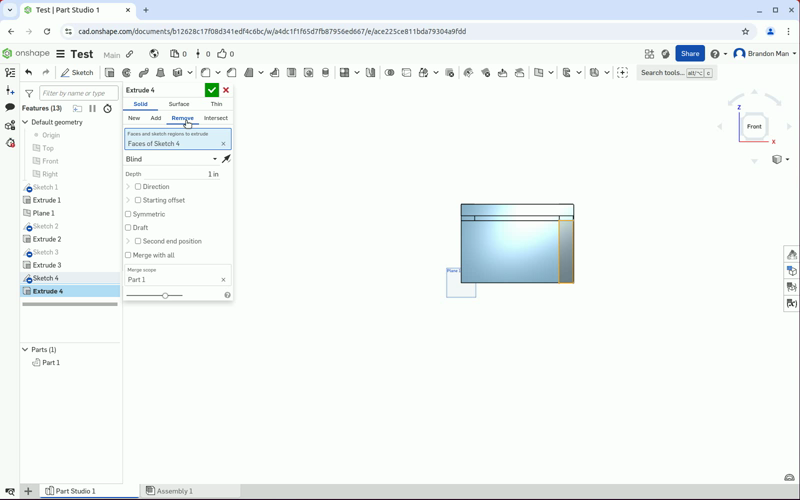
key(tab, 4)
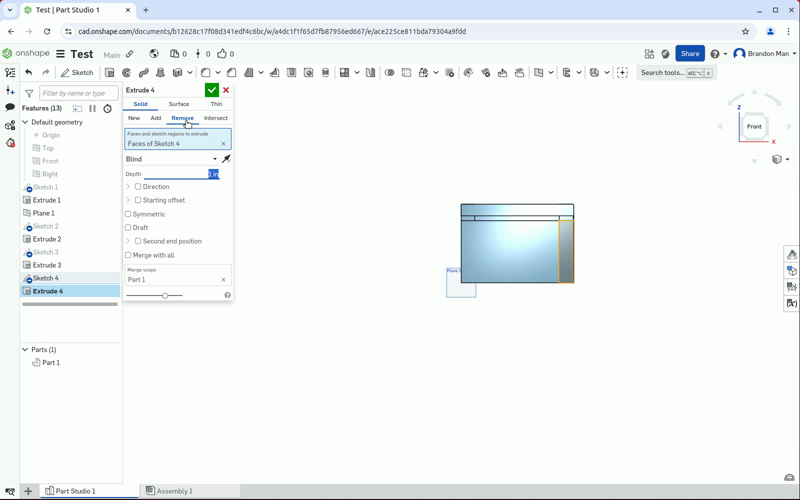
text(1.444)
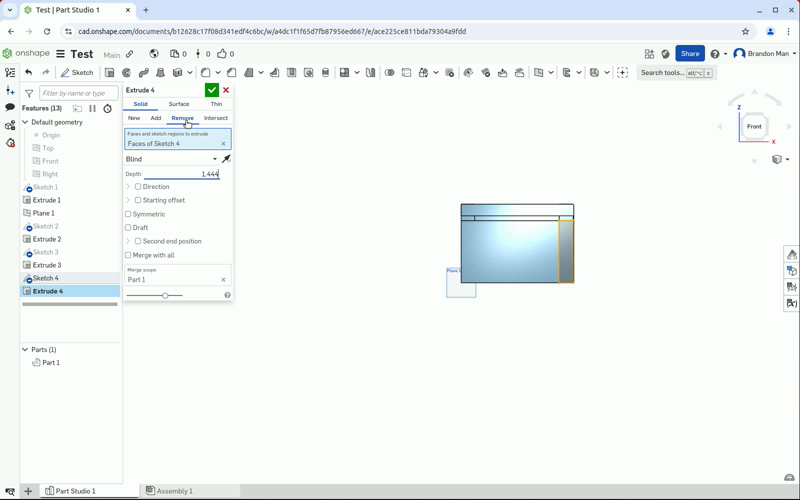
key(tab, 6)
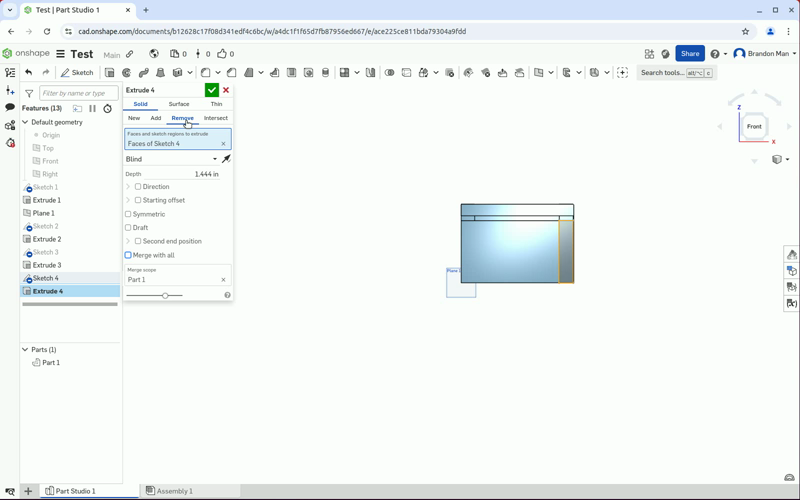
key(space)
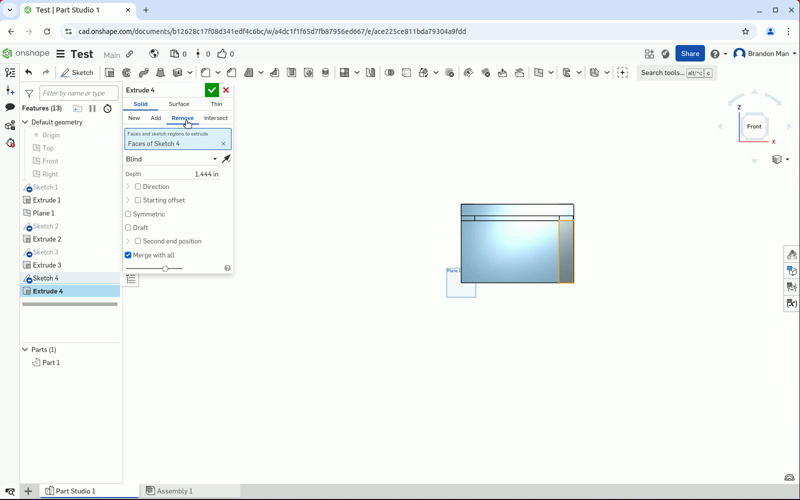
key(enter)
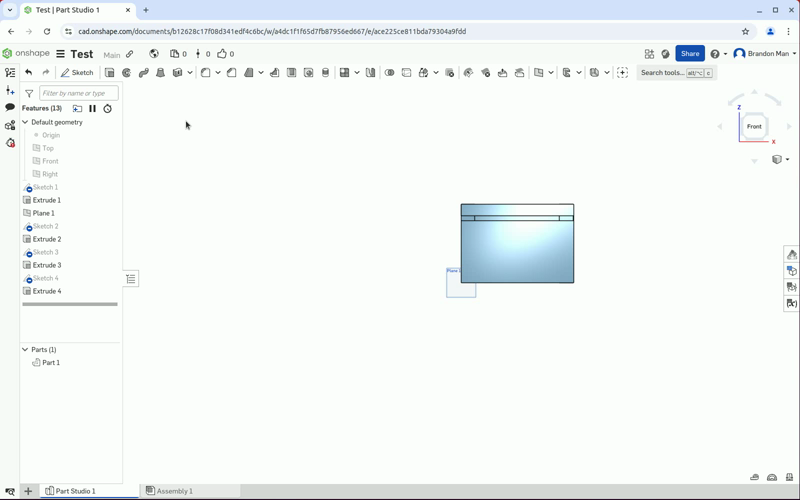
key(shift+h)
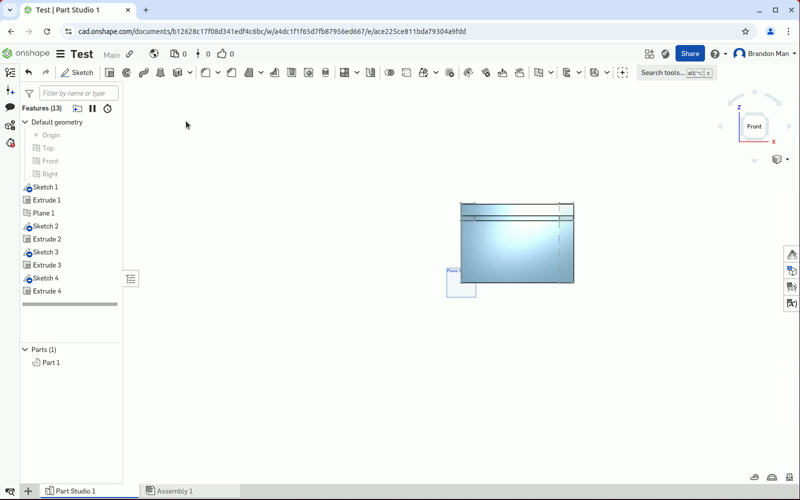
key(shift+h)
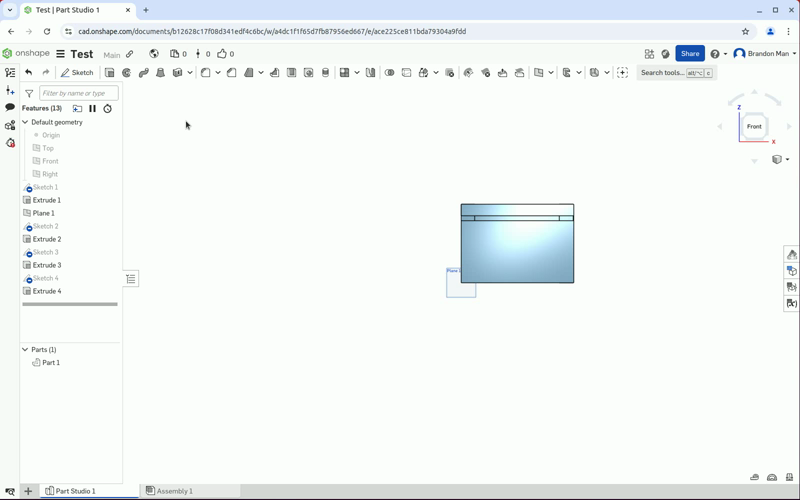
mouse_move(73, 189)
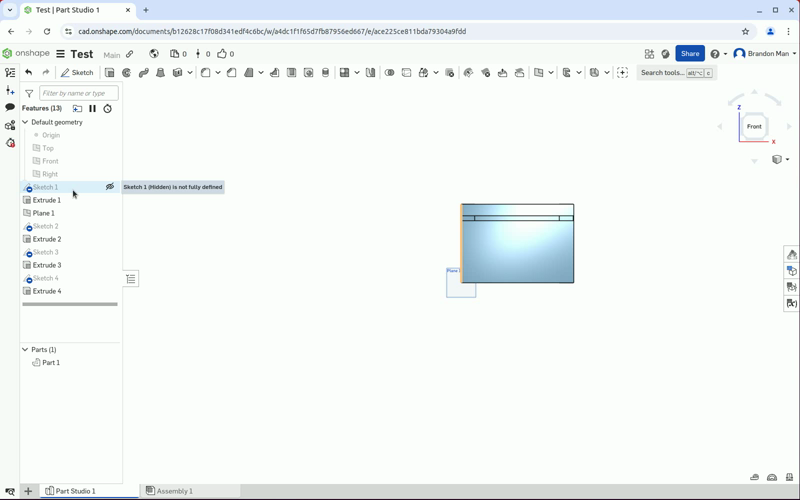
click(73, 189)
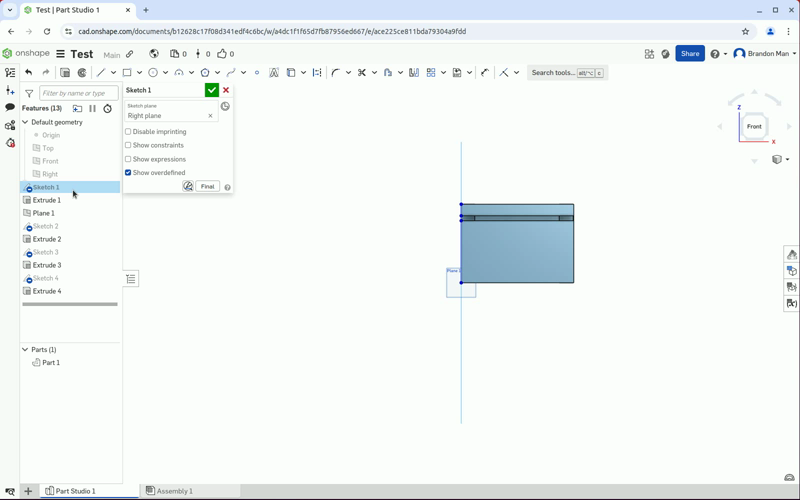
mouse_move(229, 92)
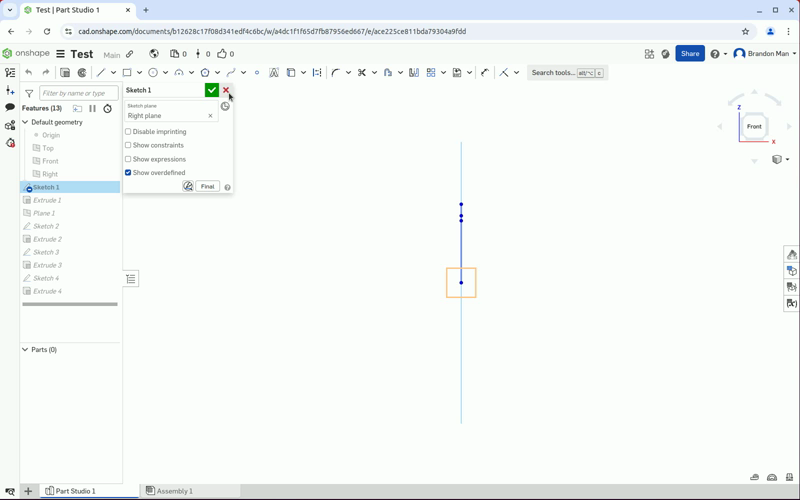
click(229, 92)
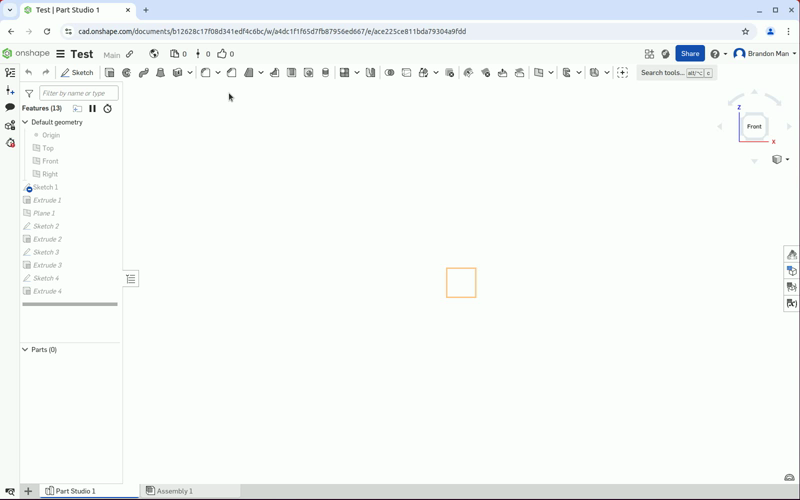
key(shift+s)
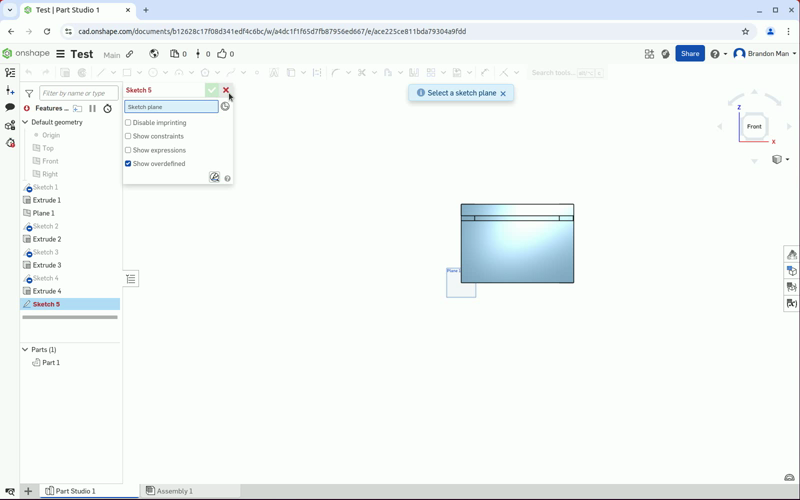
mouse_move(73, 215)
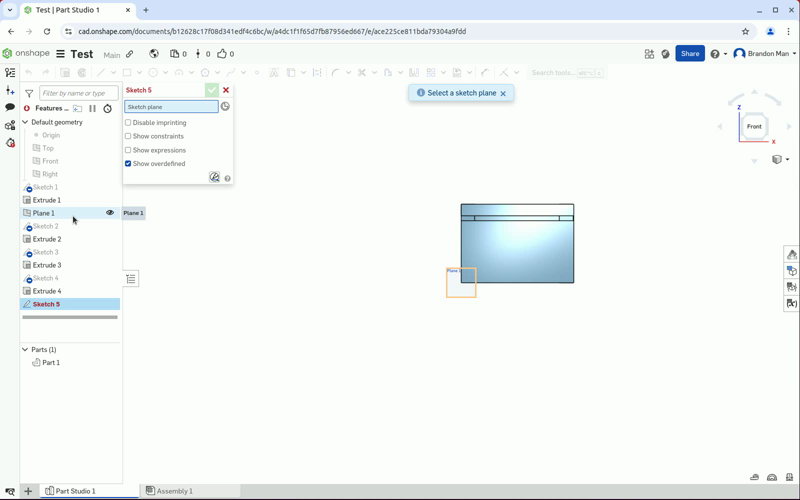
click(73, 215)
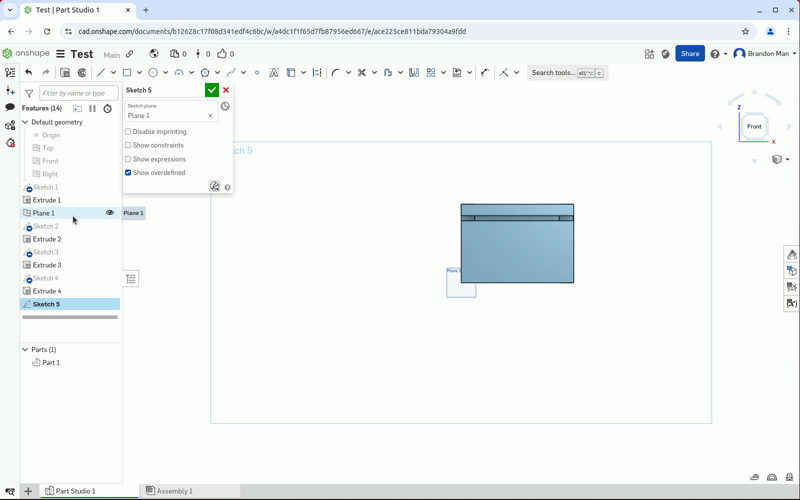
mouse_move(73, 352)
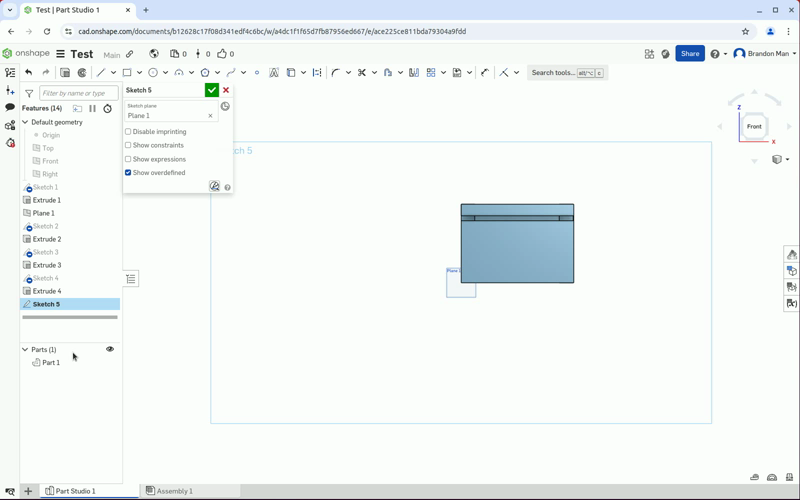
key(y)
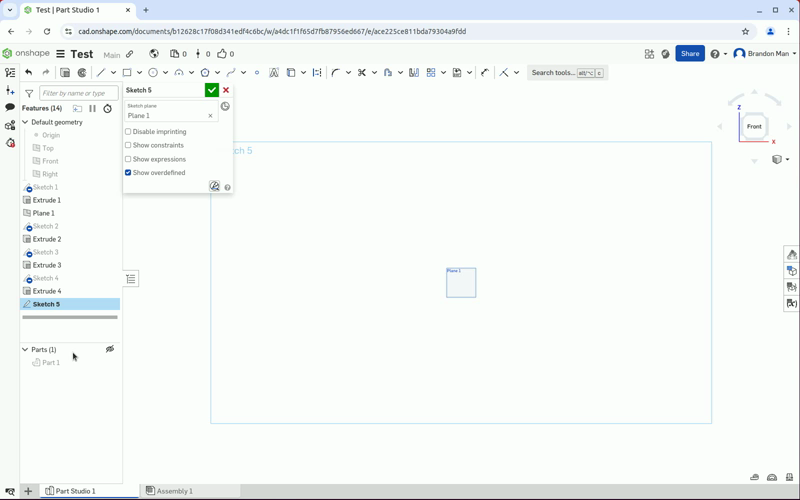
key(l)
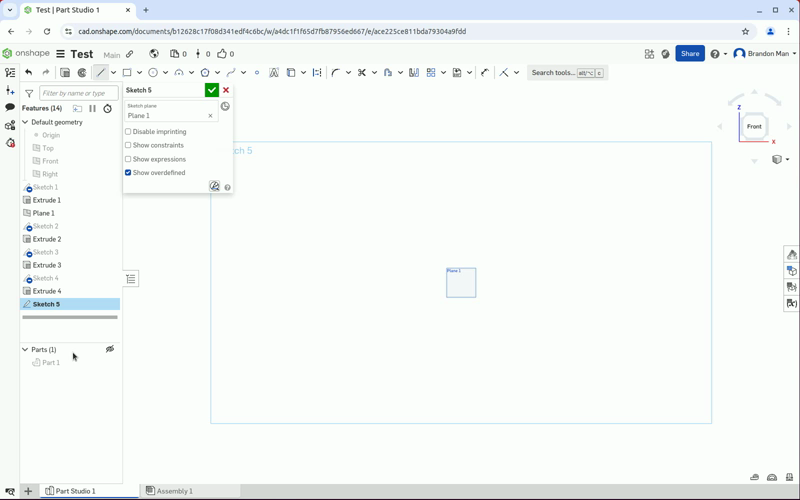
key_down(shift)
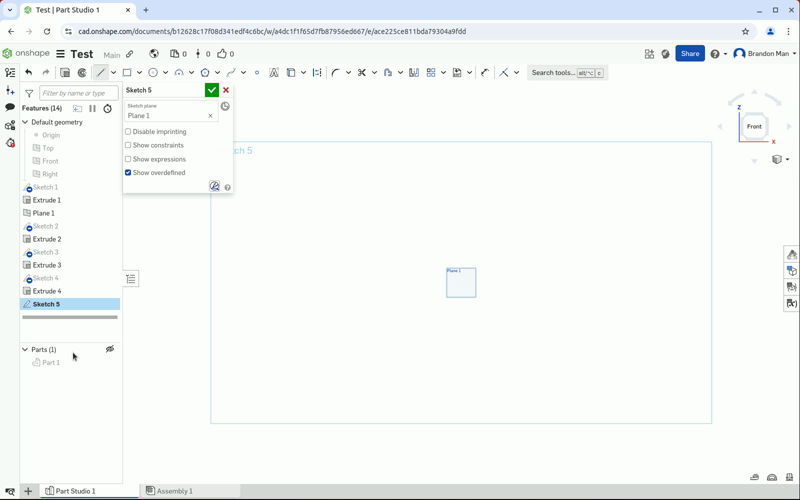
mouse_move(460, 282)
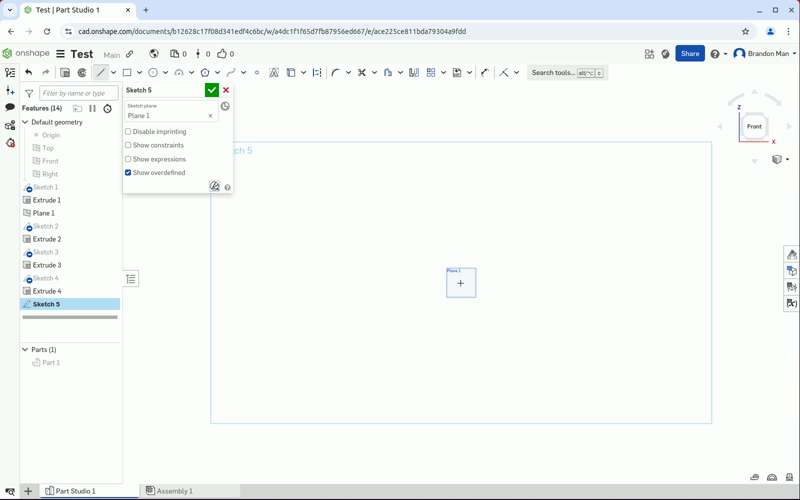
click(460, 282)
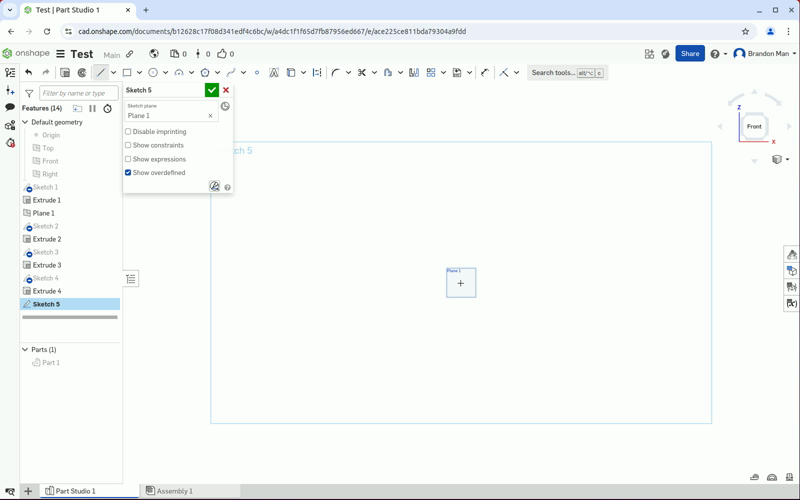
key_up(shift)
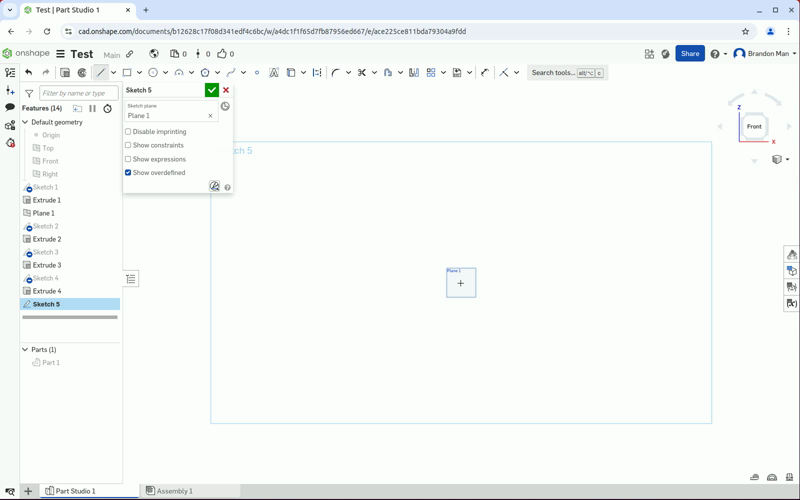
key_down(shift)
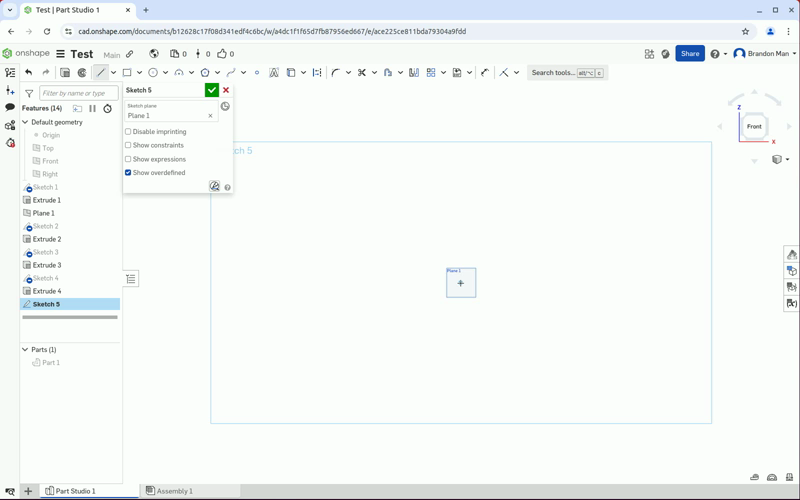
mouse_move(490, 282)
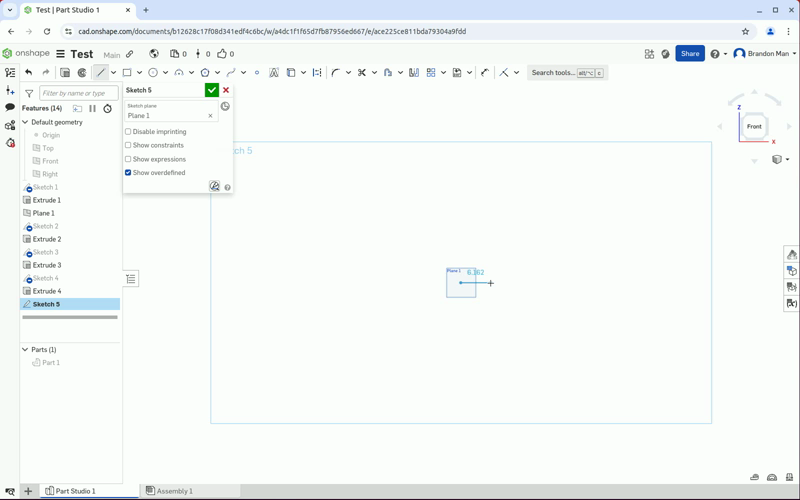
mouse_move(474, 282)
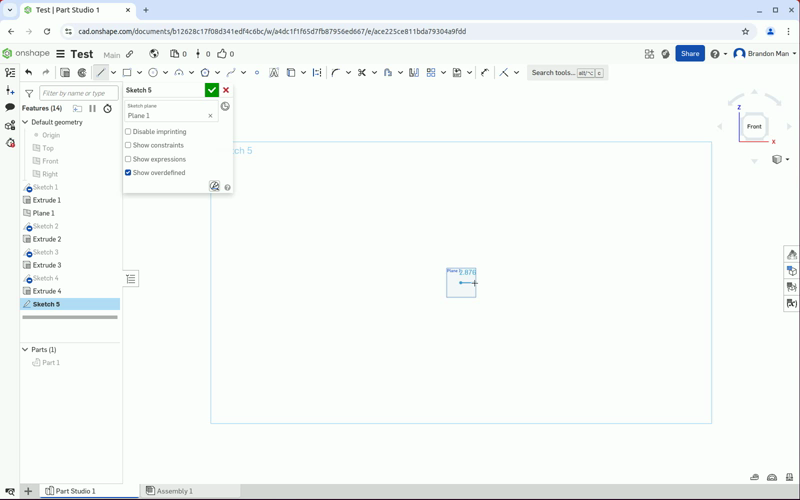
click(474, 282)
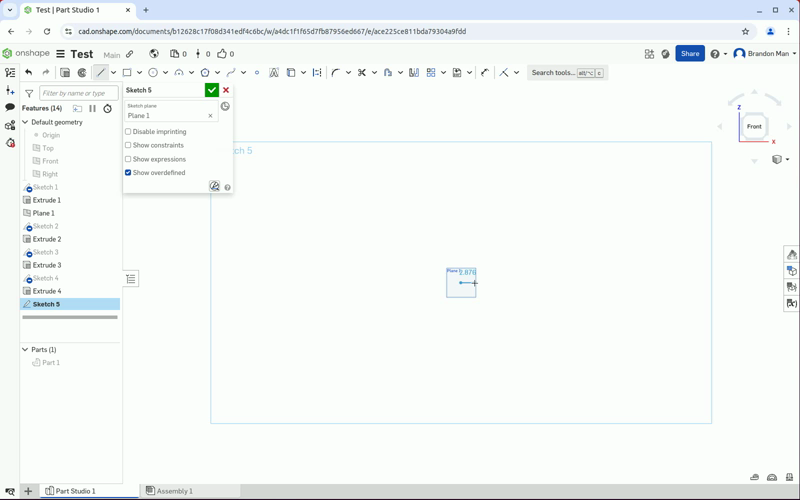
key_up(shift)
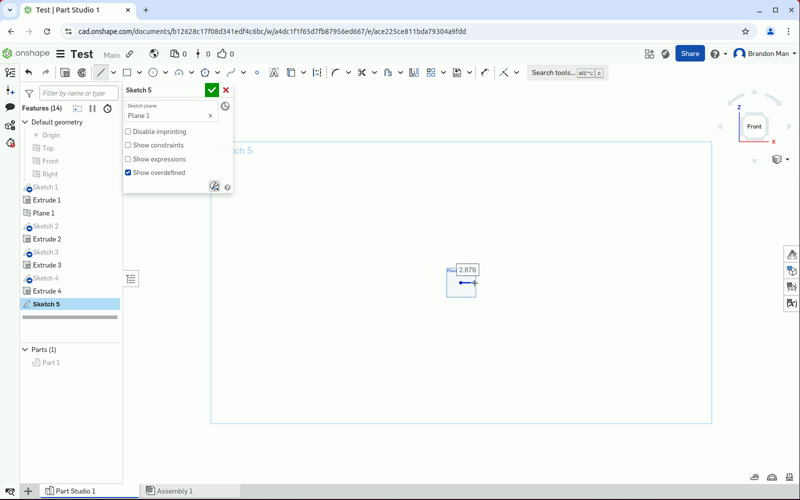
key_down(shift)
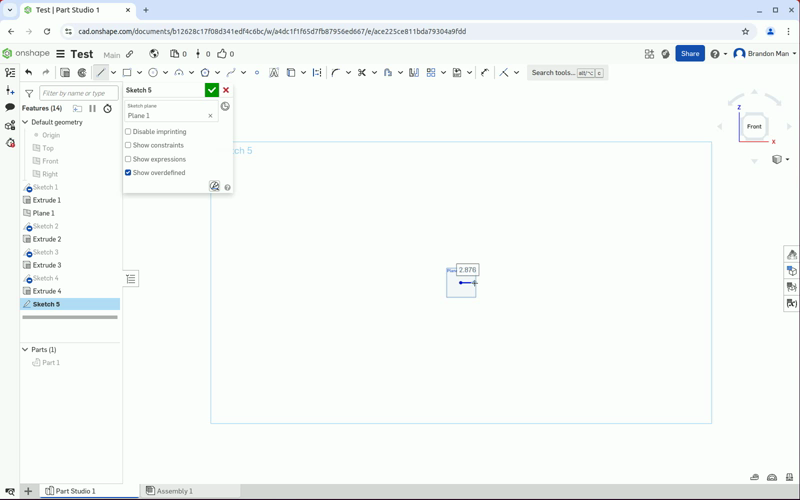
mouse_move(474, 220)
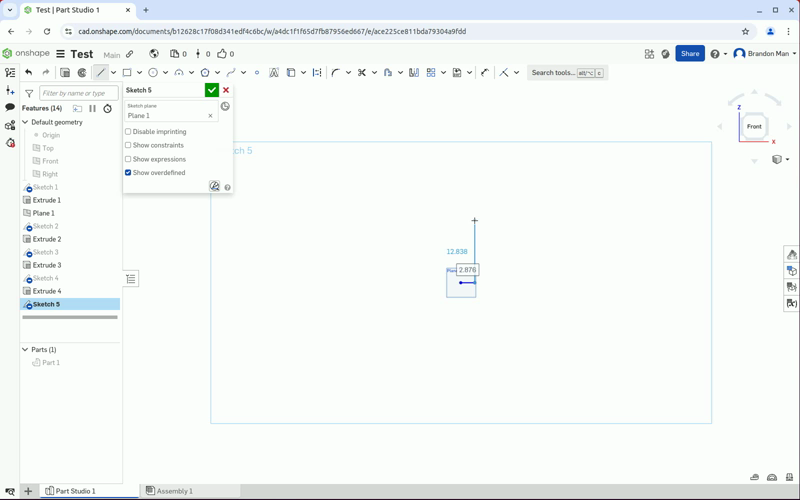
click(474, 220)
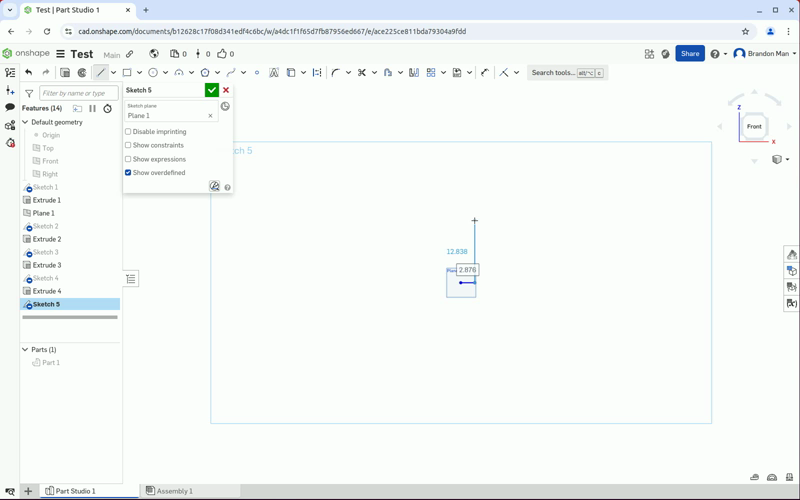
key_up(shift)
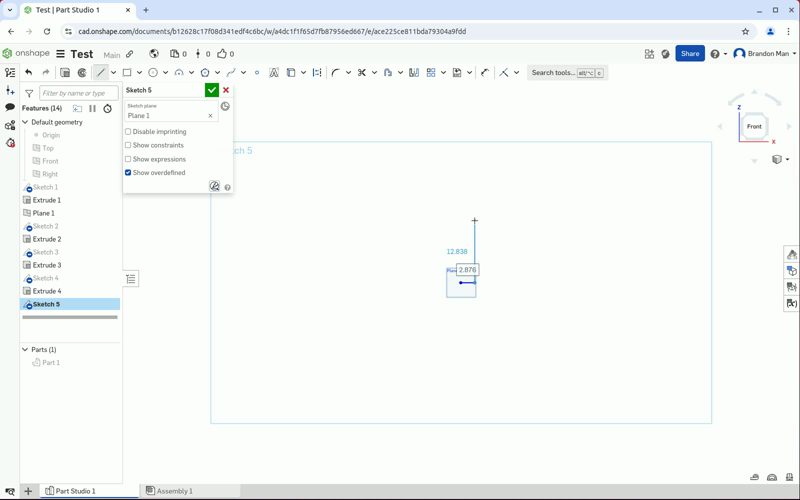
key_down(shift)
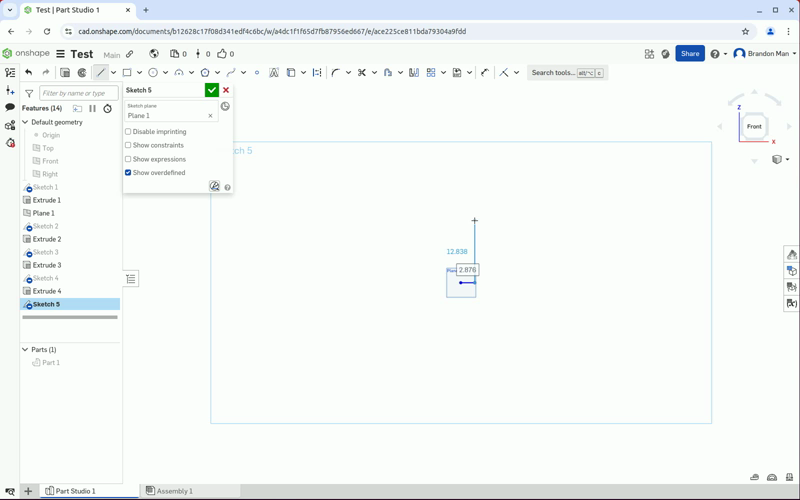
mouse_move(504, 220)
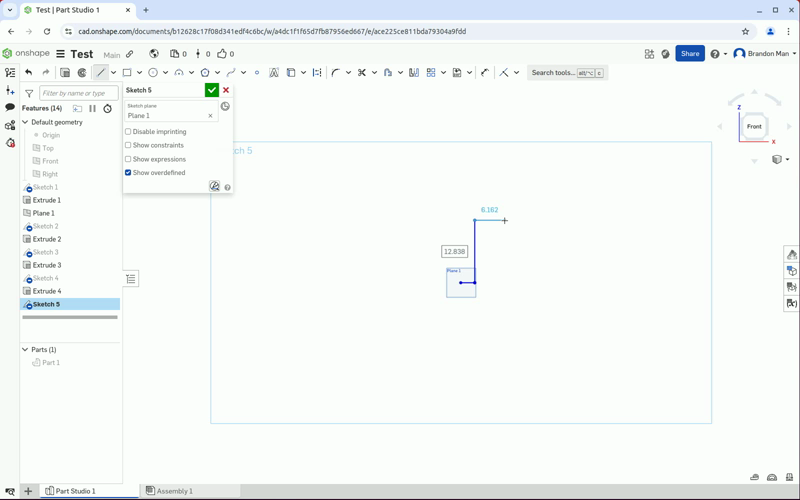
mouse_move(460, 220)
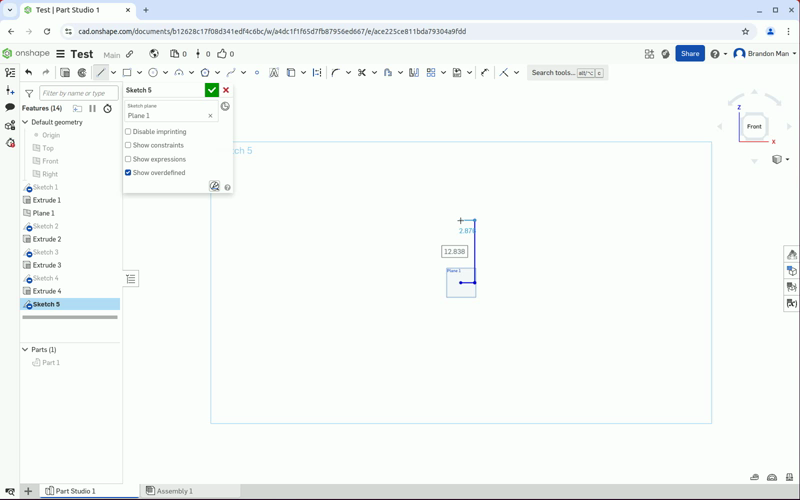
click(460, 220)
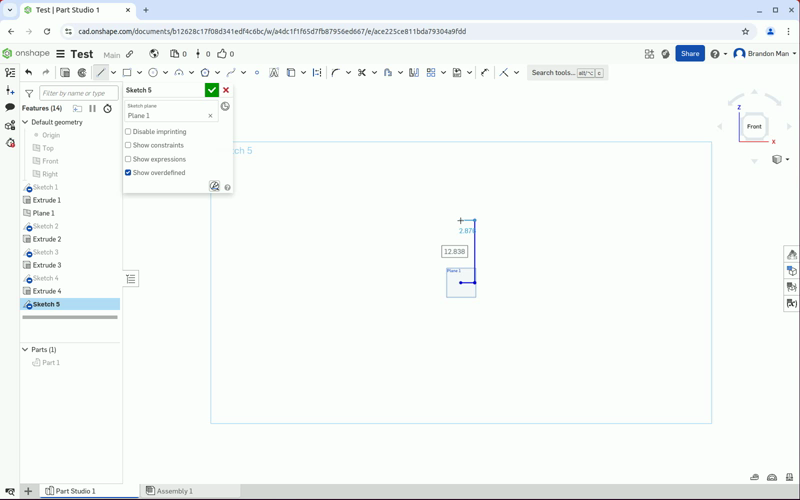
key_up(shift)
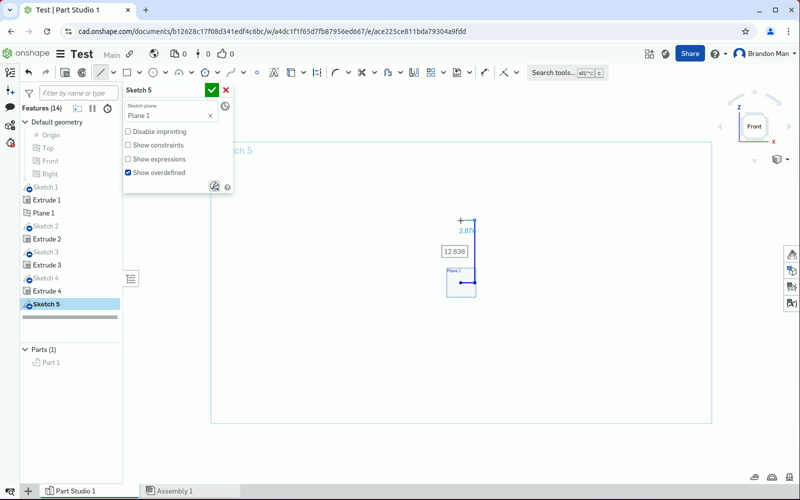
key_down(shift)
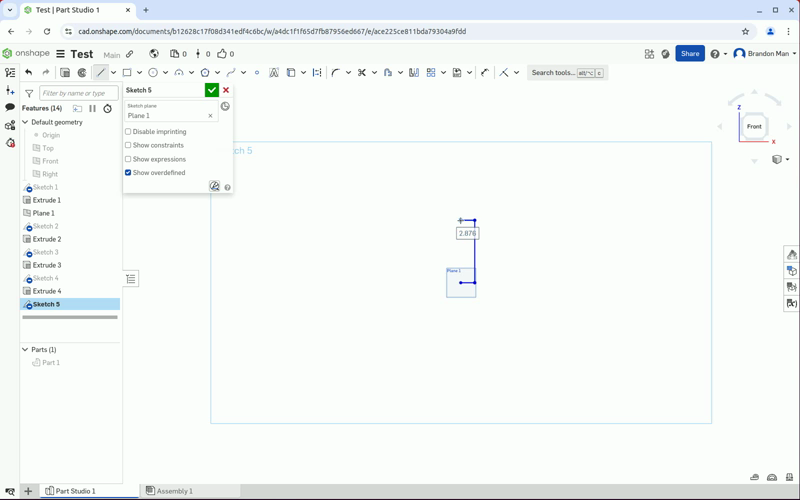
mouse_move(460, 282)
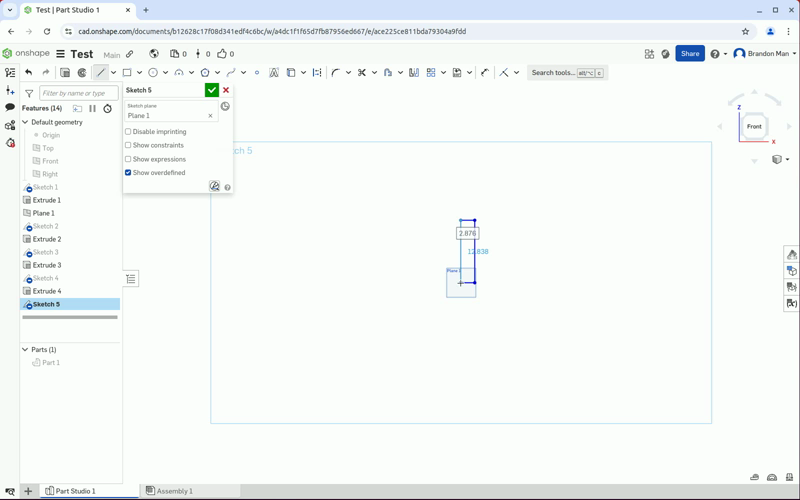
key_up(shift)
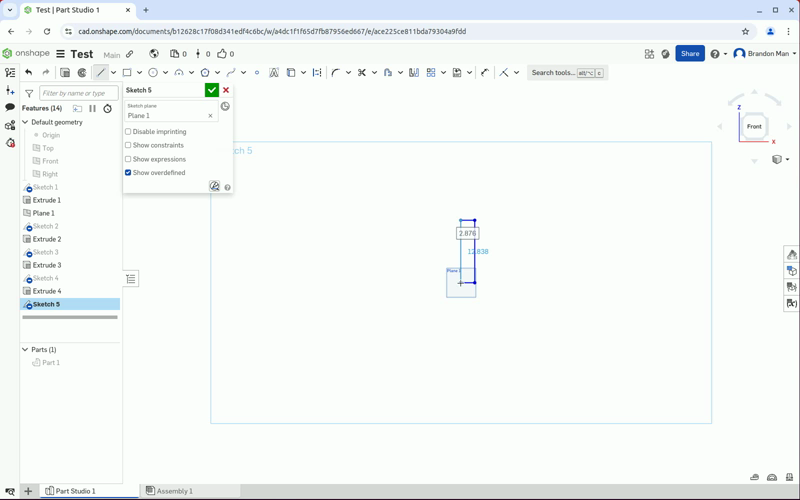
click(460, 282)
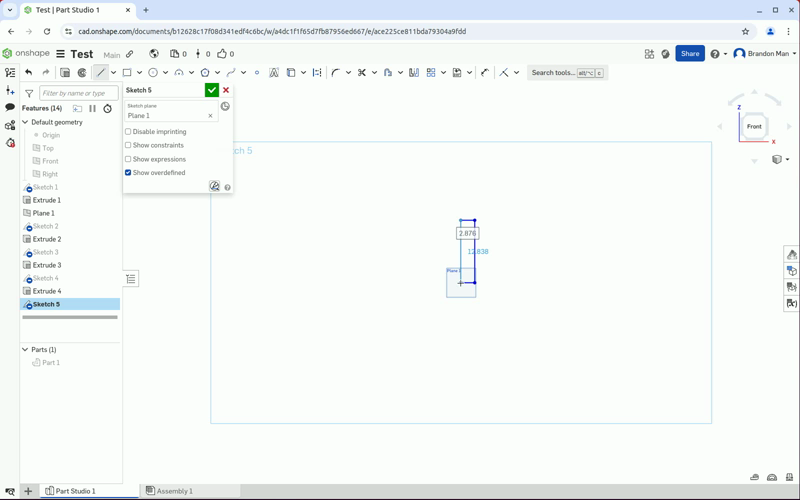
key(esc)
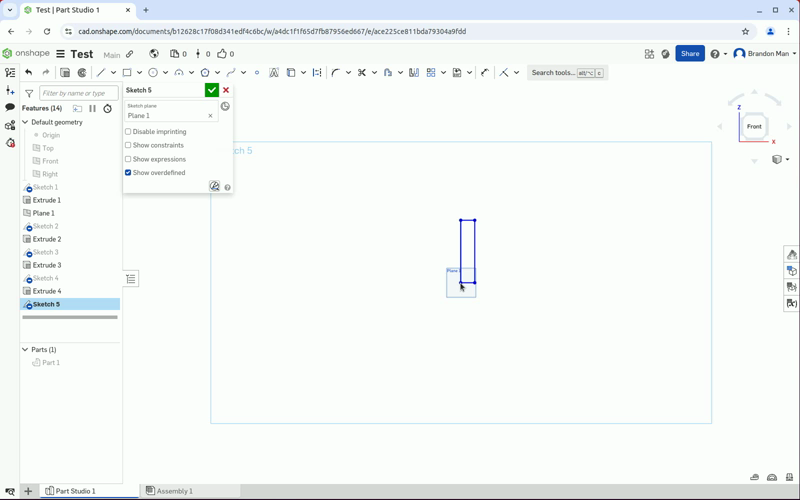
mouse_move(462, 226)
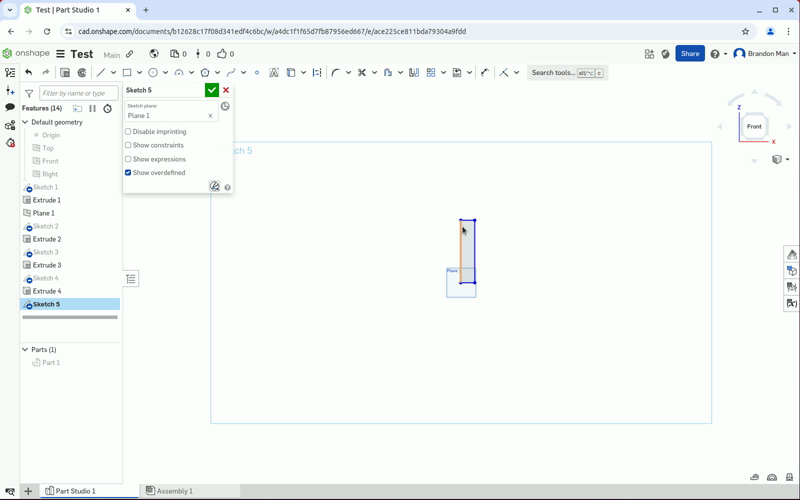
scroll(6)
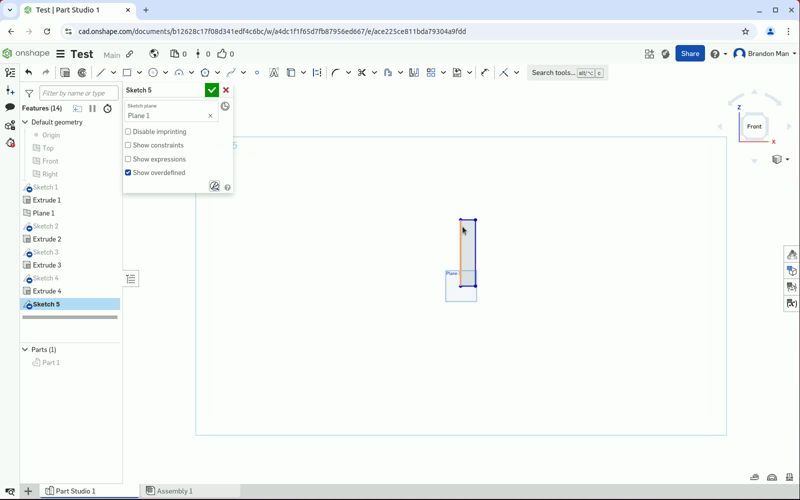
scroll(6)
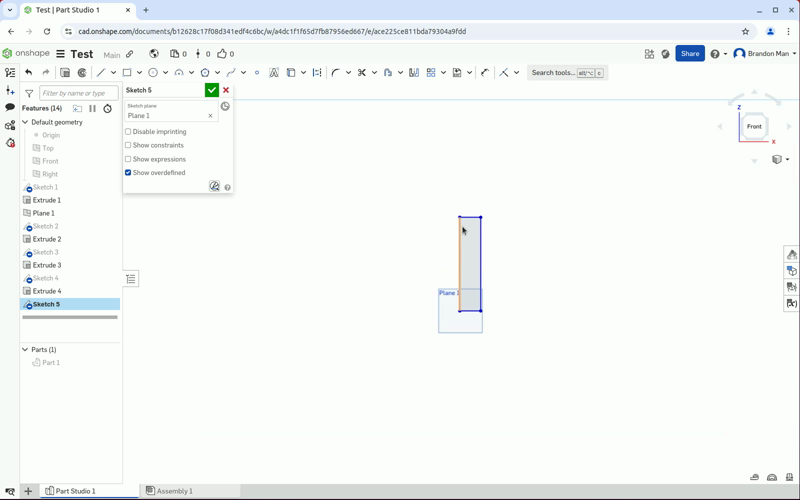
scroll(6)
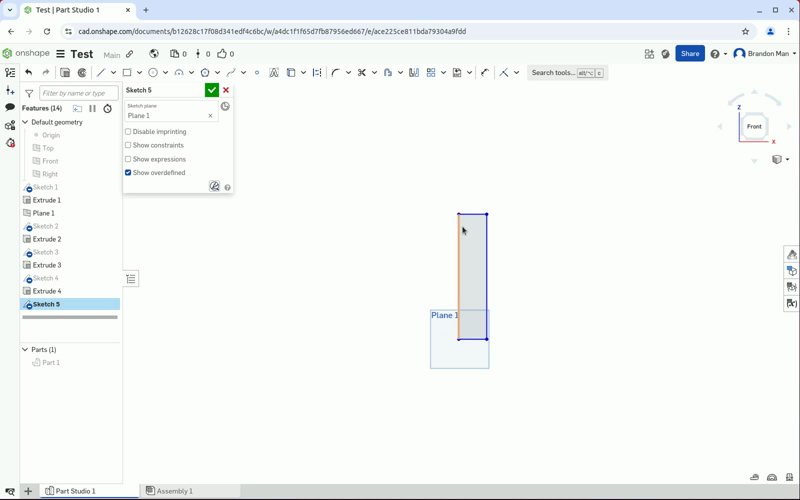
scroll(6)
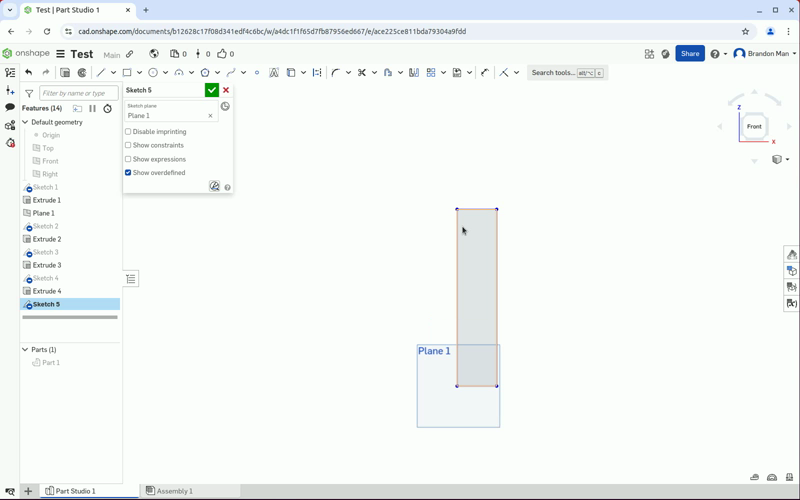
scroll(6)
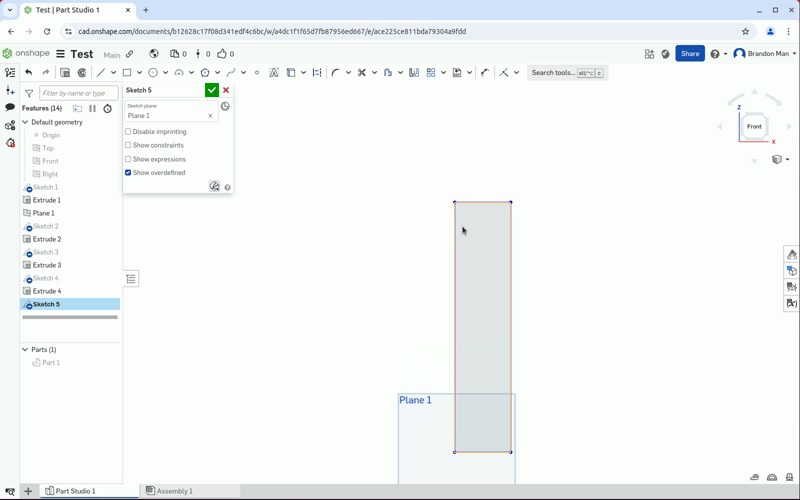
scroll(6)
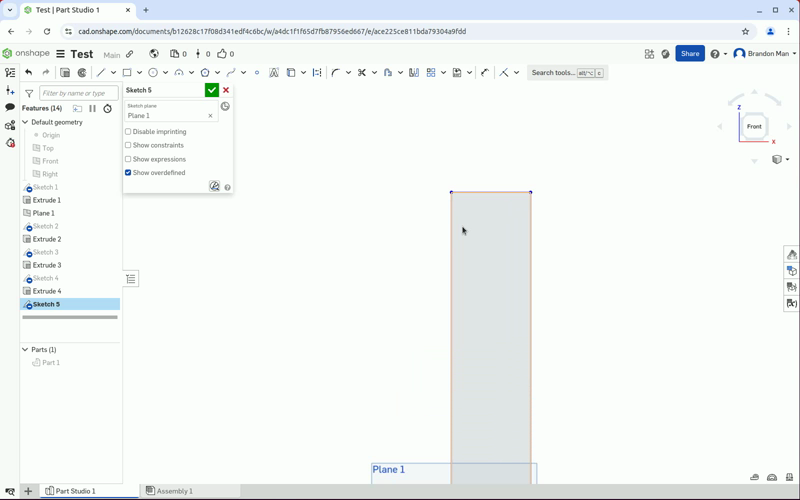
scroll(6)
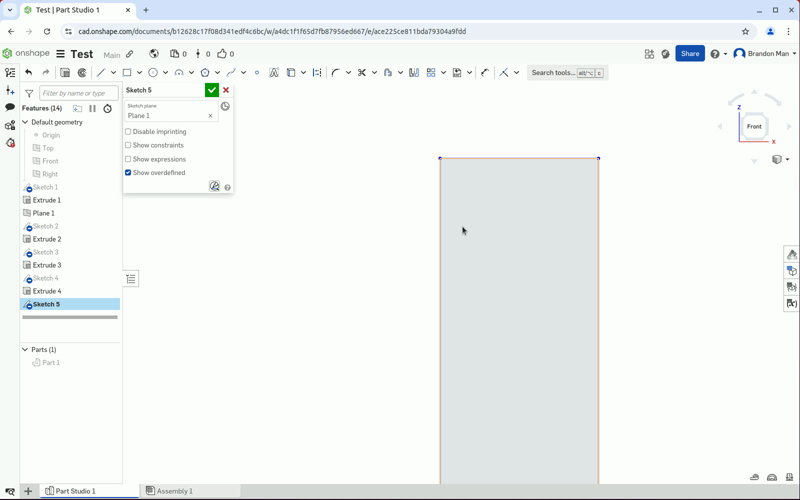
click(462, 226)
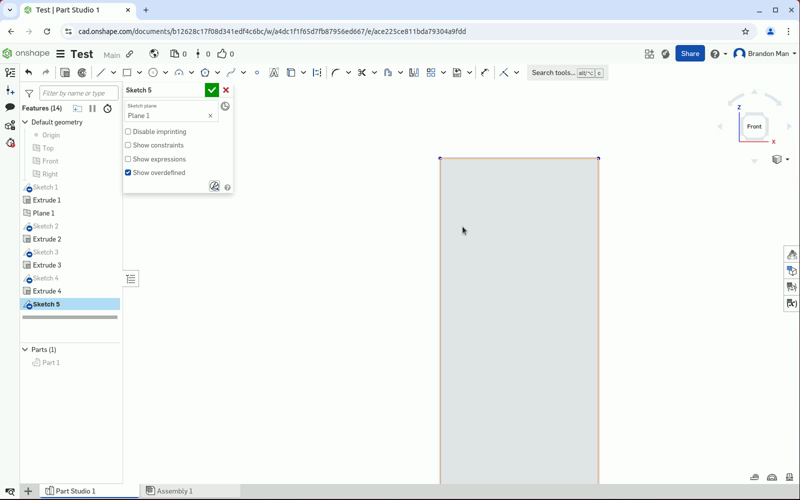
scroll(-6)
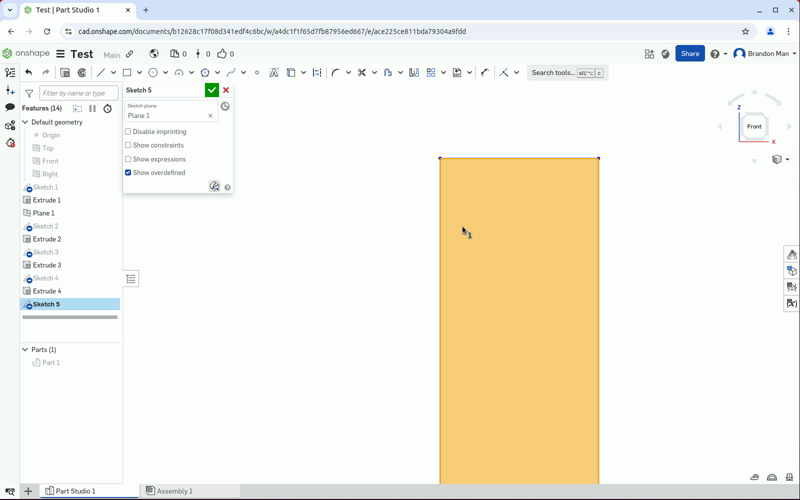
scroll(-6)
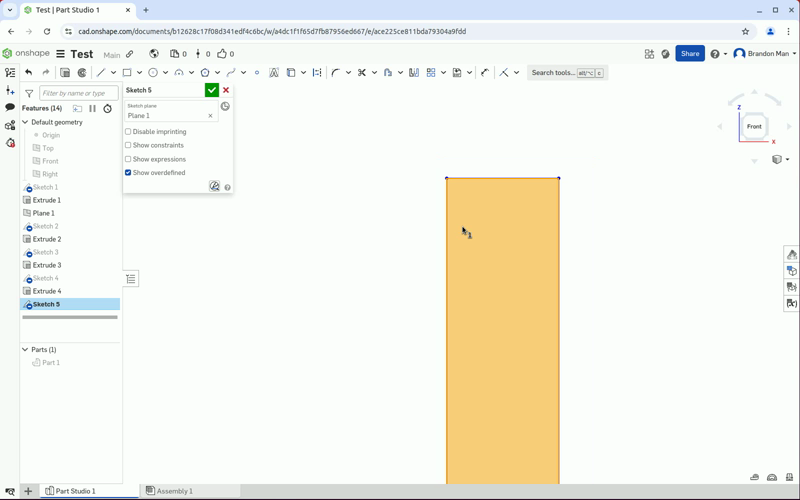
scroll(-6)
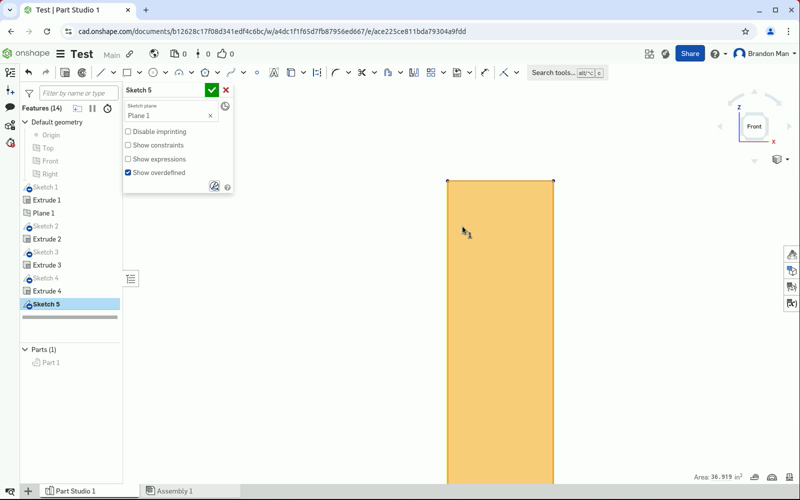
scroll(-6)
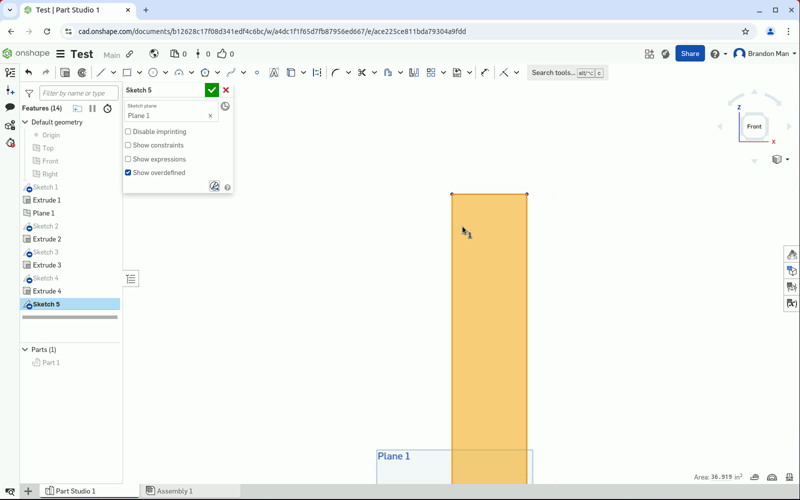
scroll(-6)
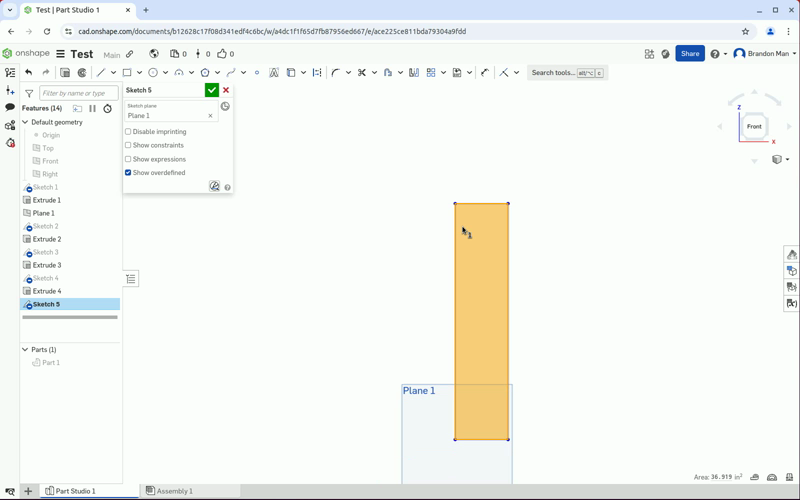
scroll(-6)
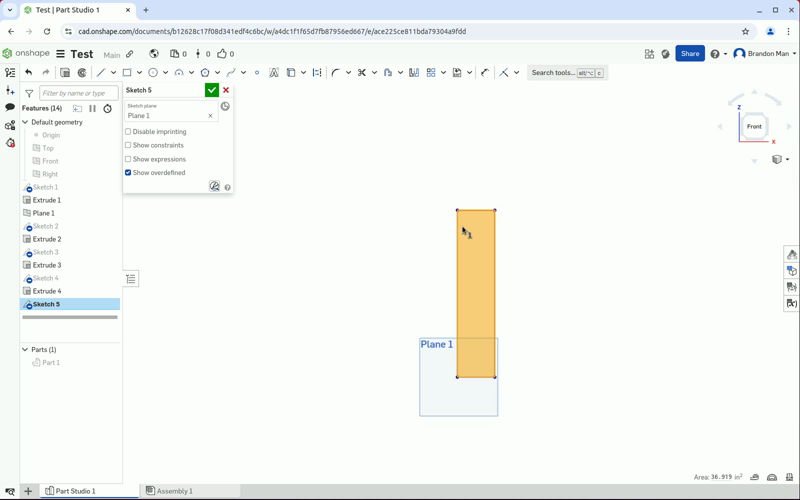
scroll(-6)
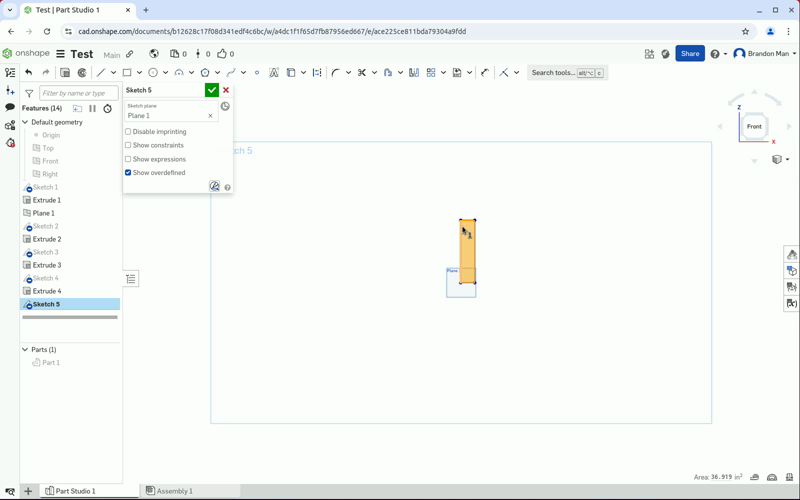
mouse_move(73, 352)
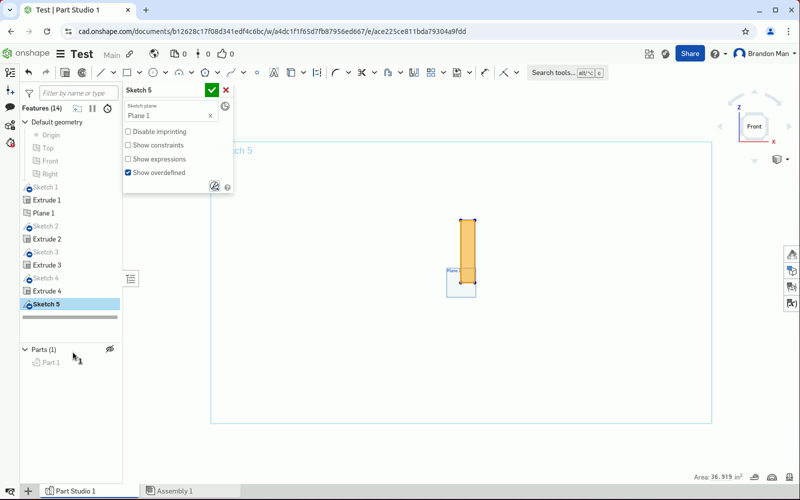
key(shift+y)
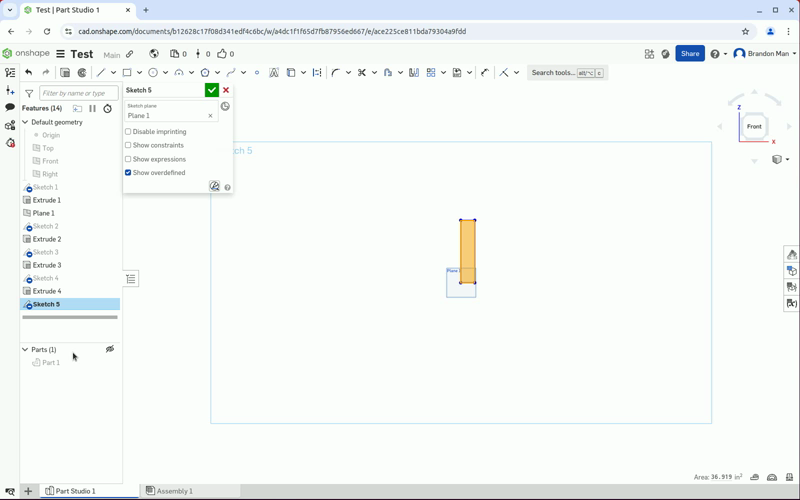
key(shift+e)
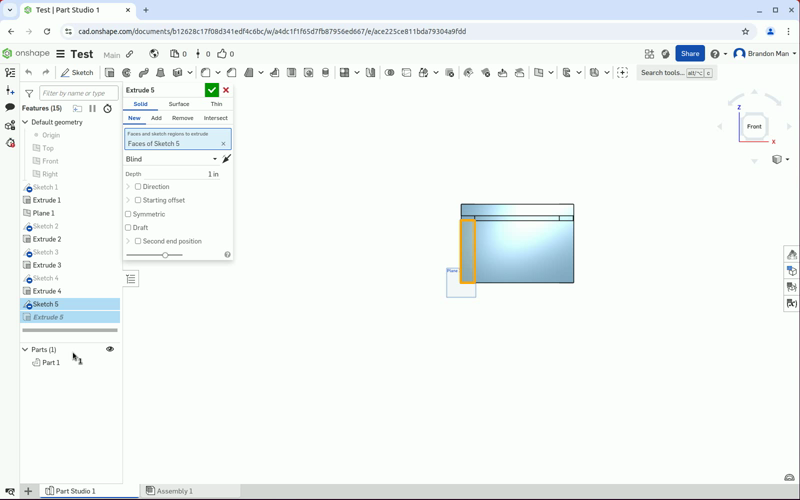
mouse_move(143, 106)
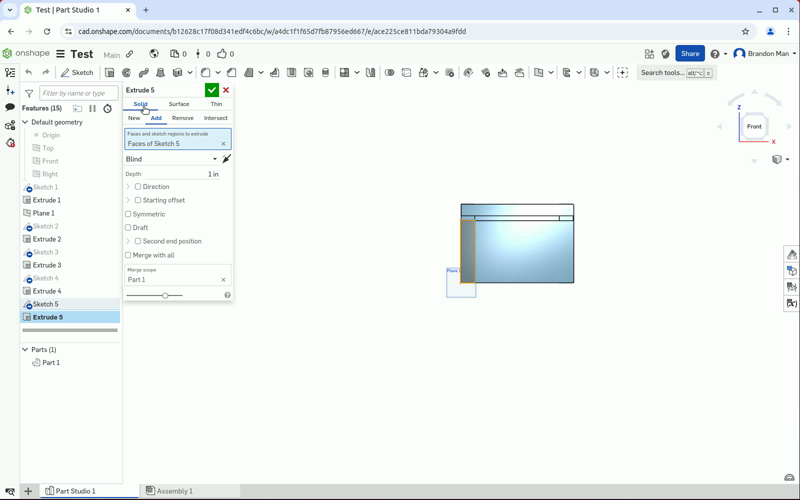
click(143, 106)
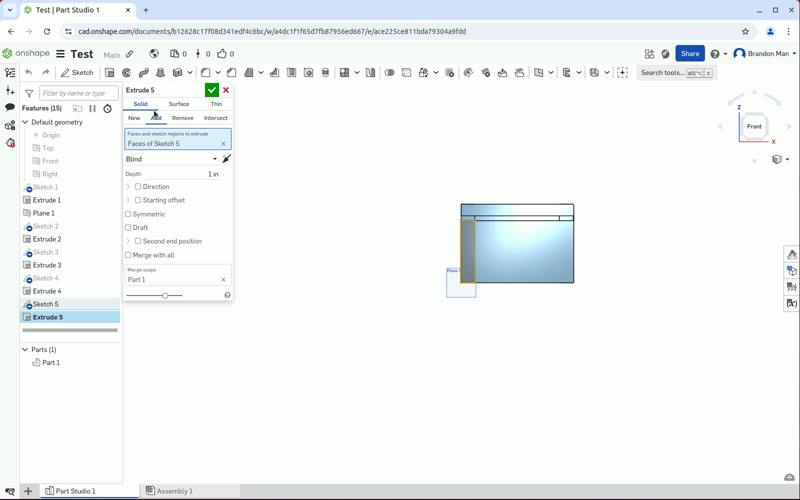
mouse_move(186, 120)
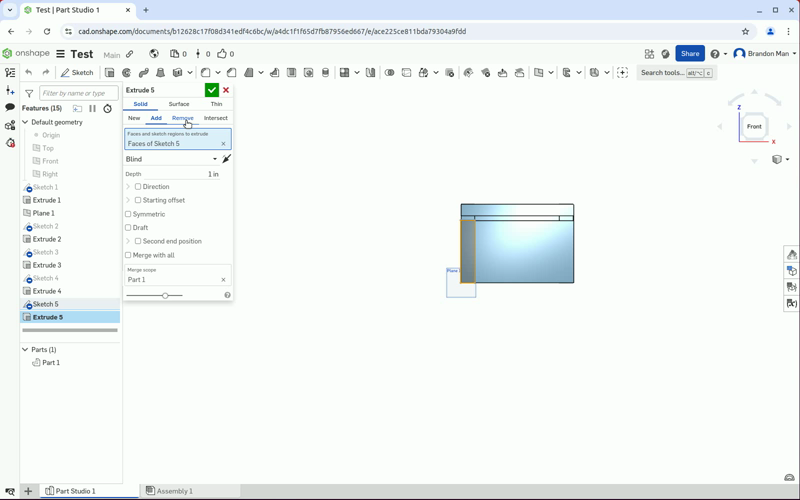
click(186, 120)
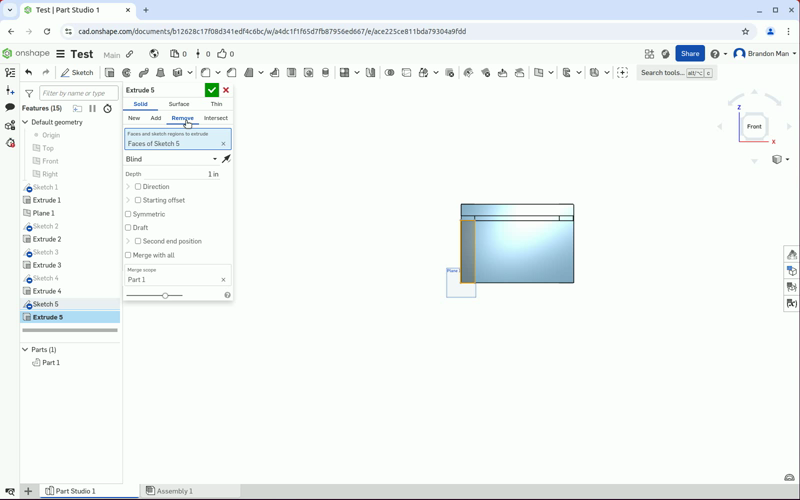
key(tab, 4)
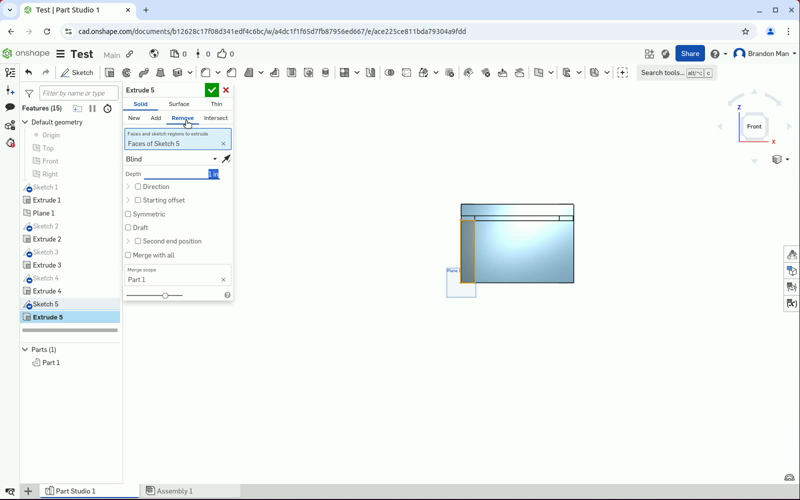
text(1.444)
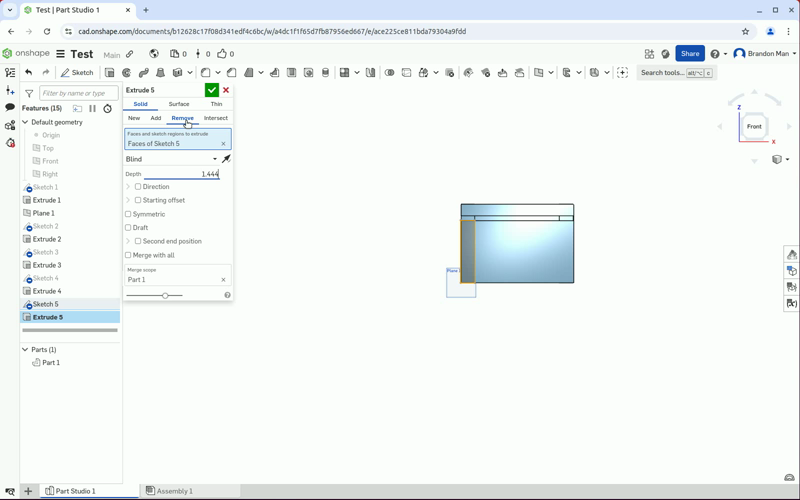
key(tab, 6)
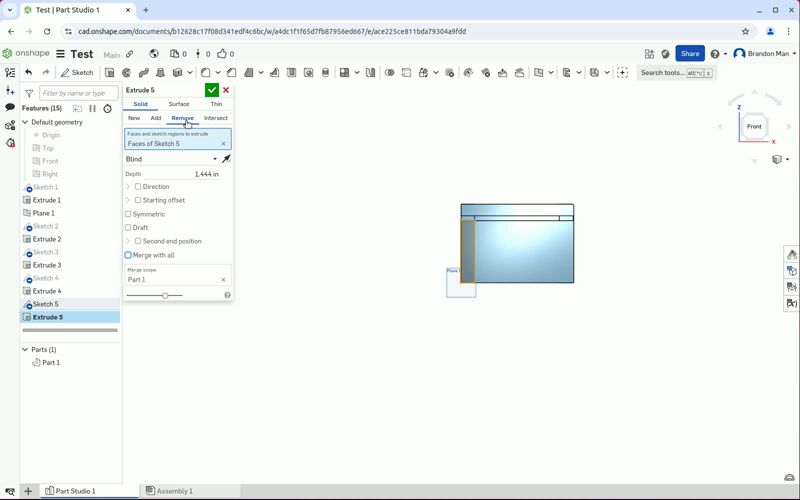
key(space)
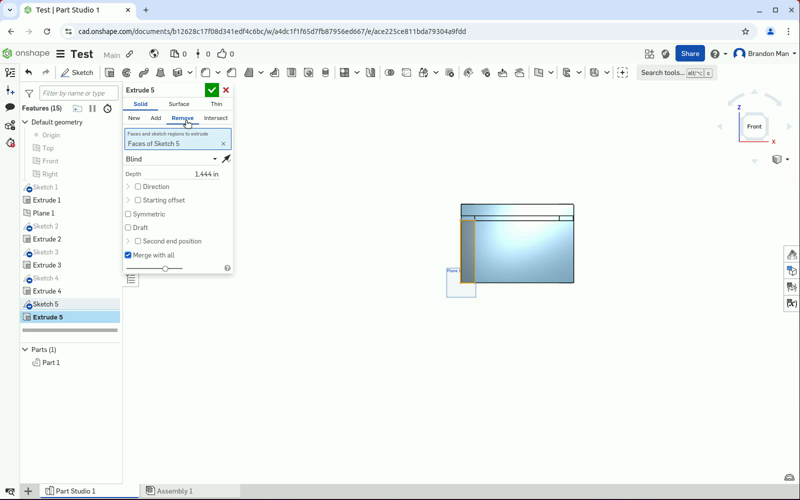
key(enter)
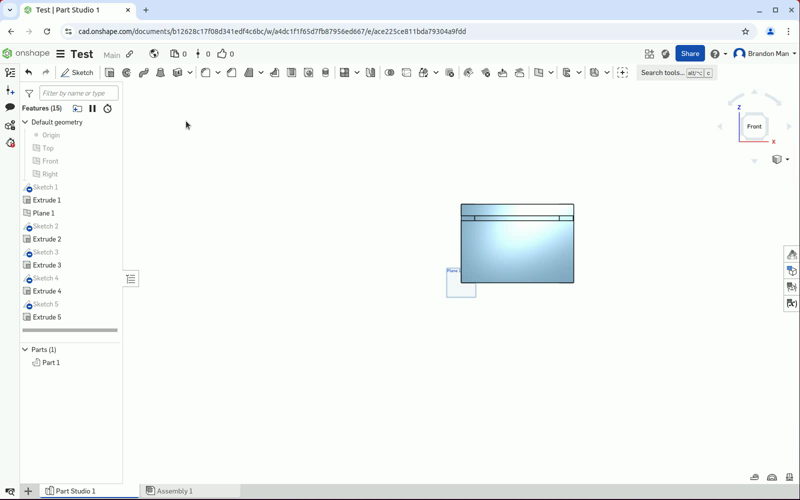
key(shift+h)
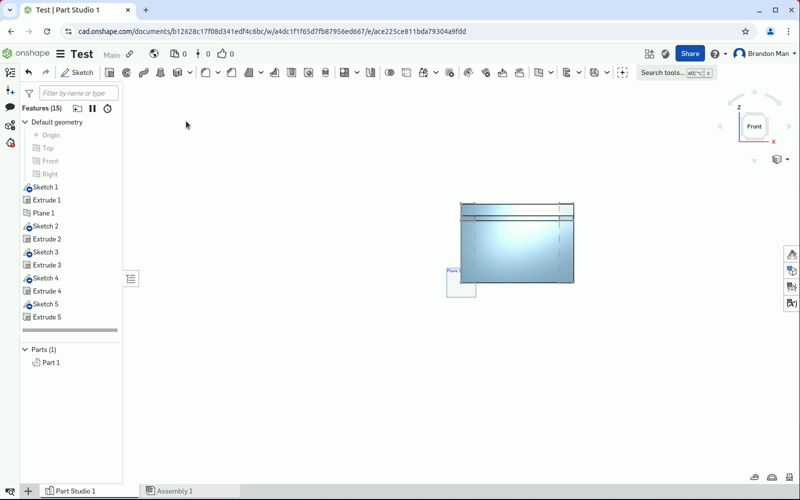
key(shift+h)
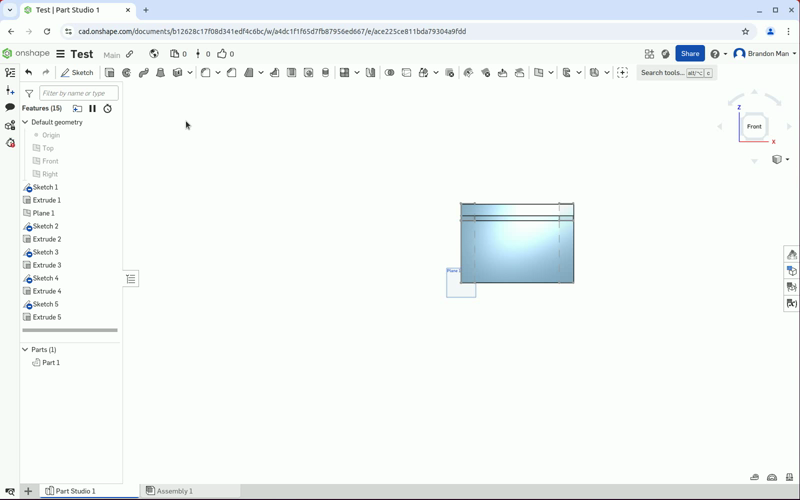
key(shift+7)
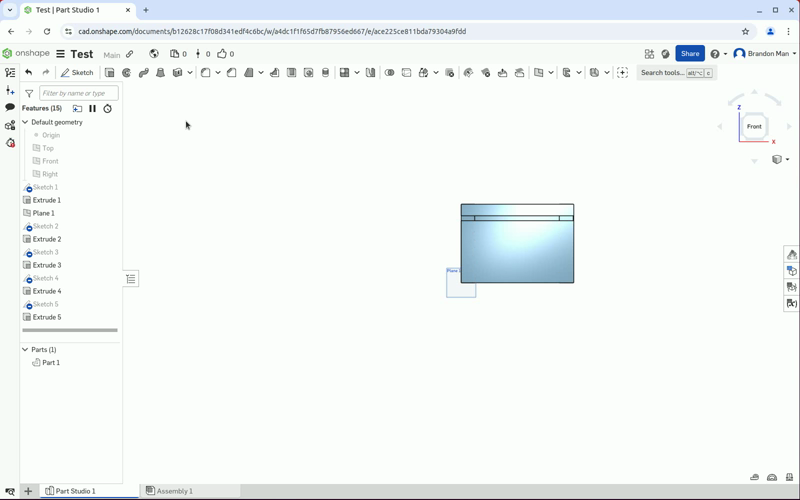
key(left, 2)
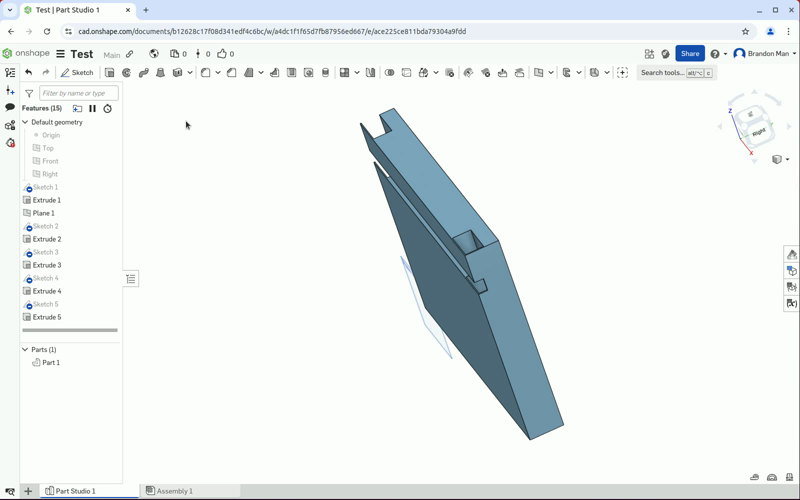
key(down, 2)
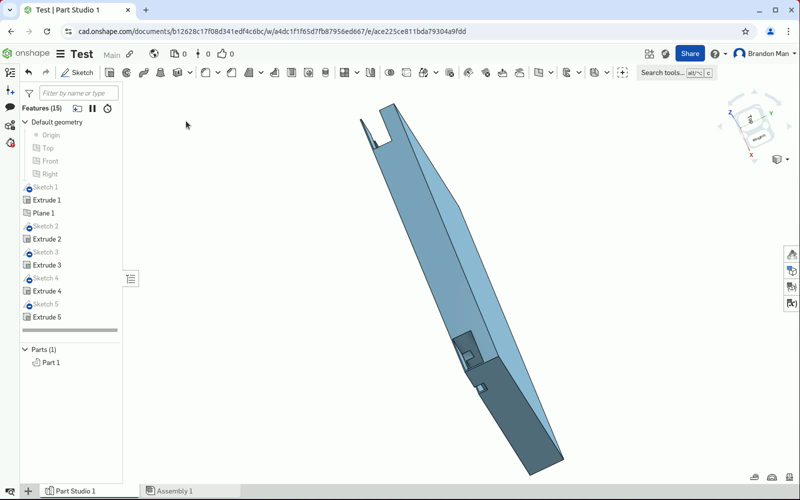
key(up, 2)
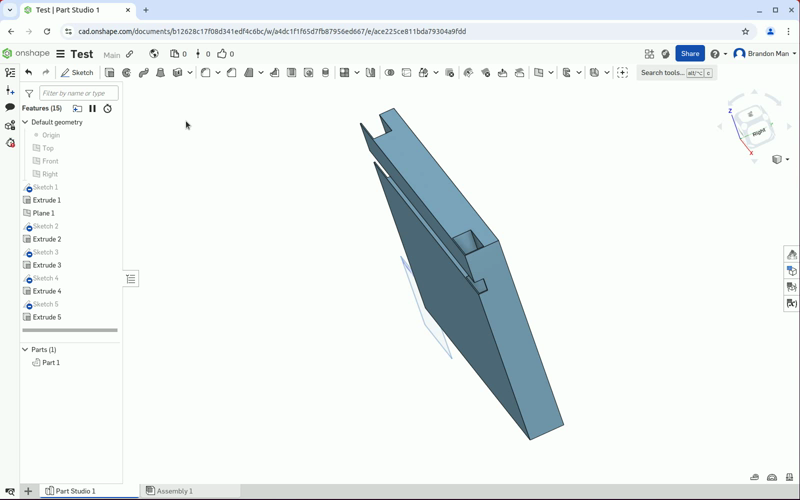
key(right, 2)
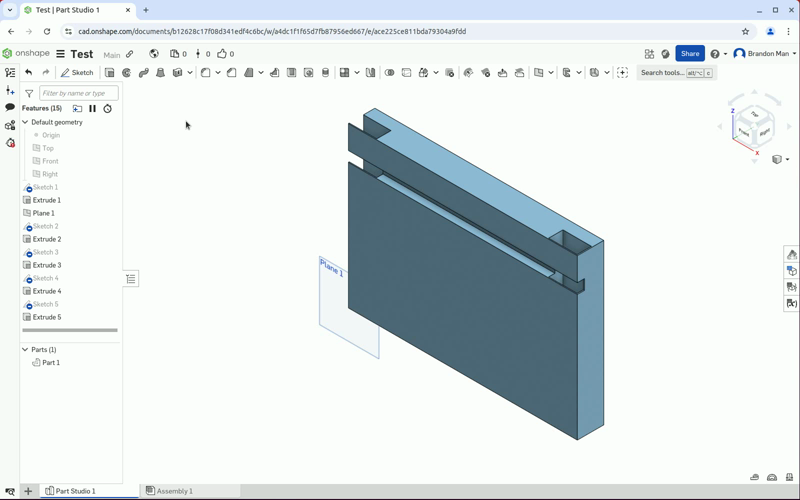
mouse_move(73, 189)
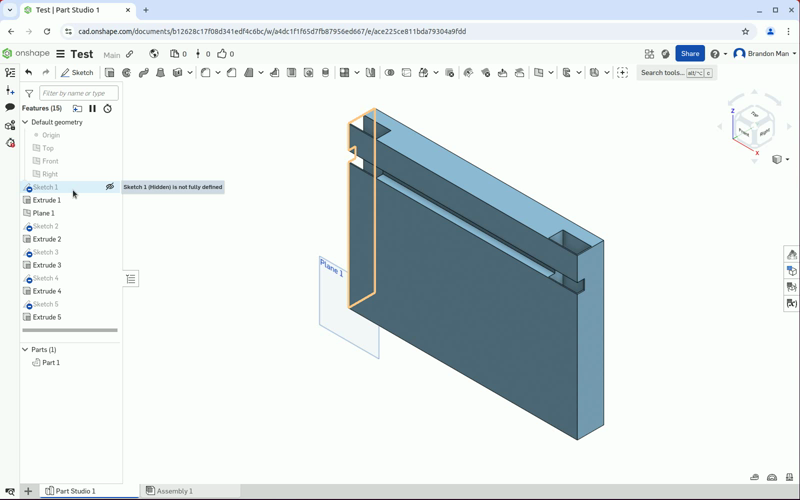
click(73, 189)